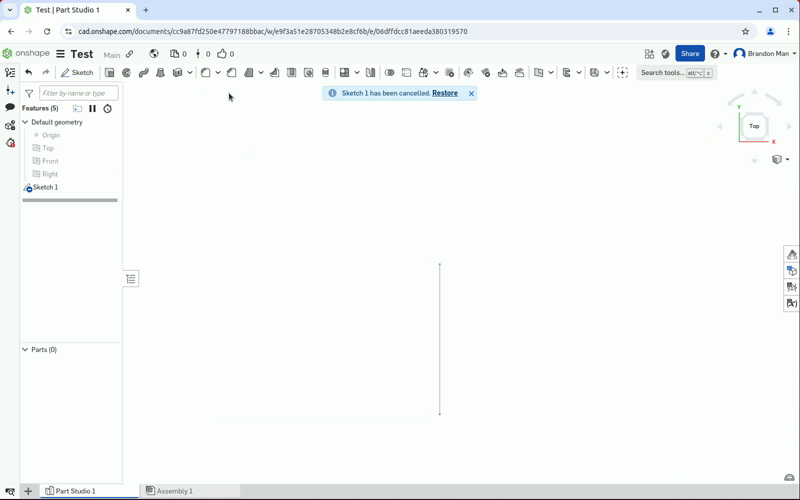
key(shift+h)
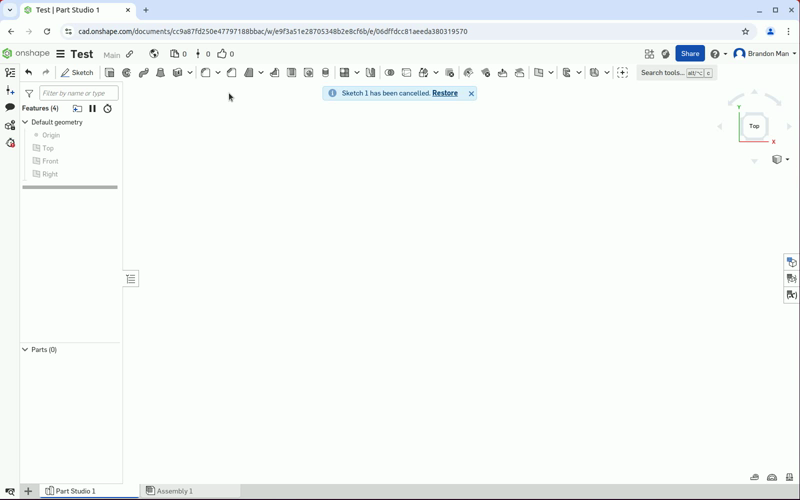
mouse_move(73, 352)
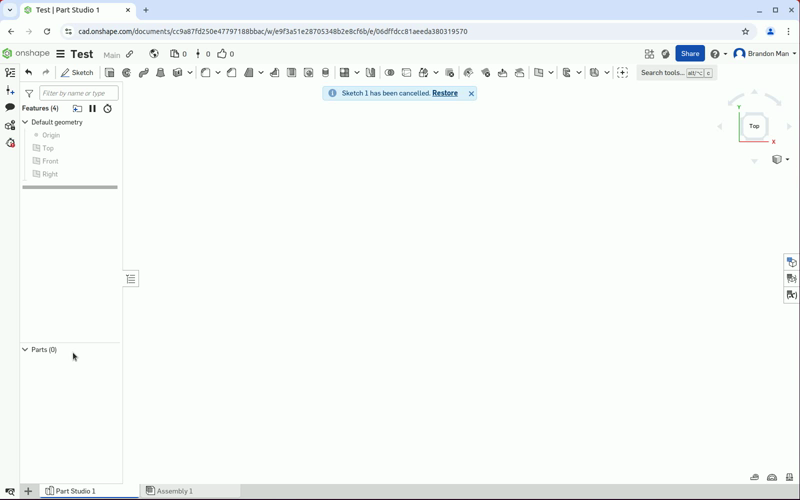
key(y)
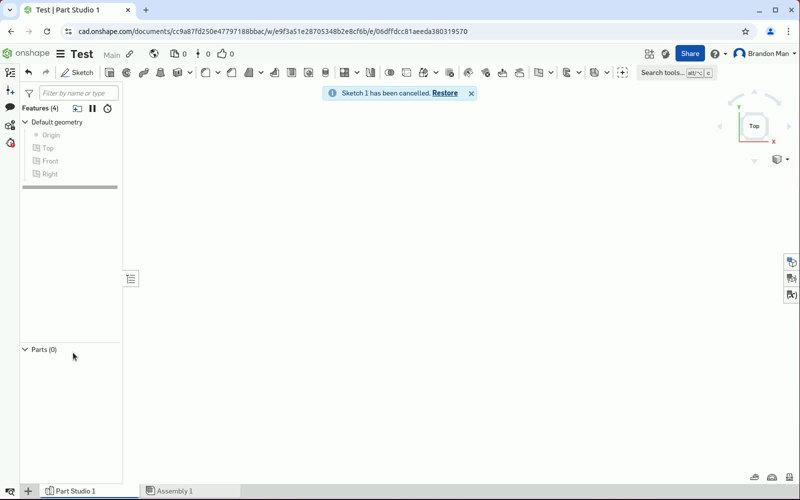
key(shift+p)
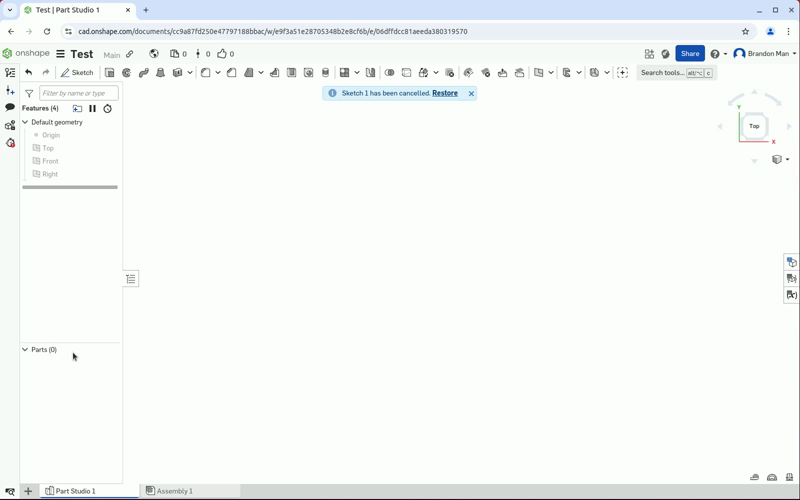
key(space)
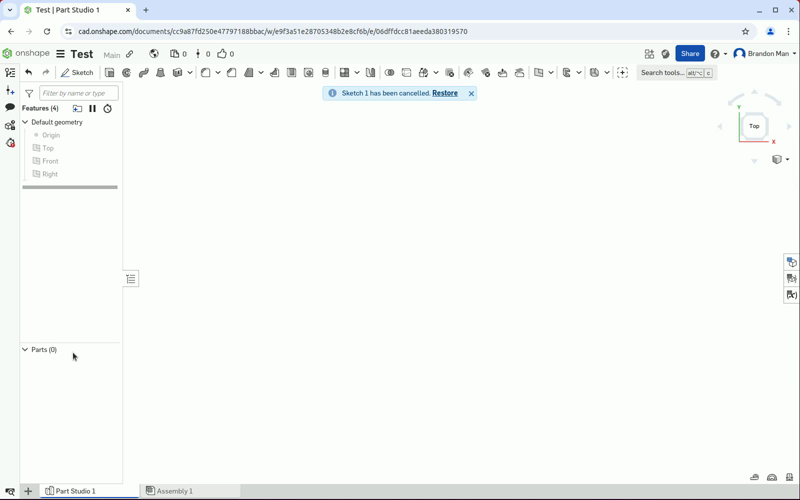
key_down(shift)
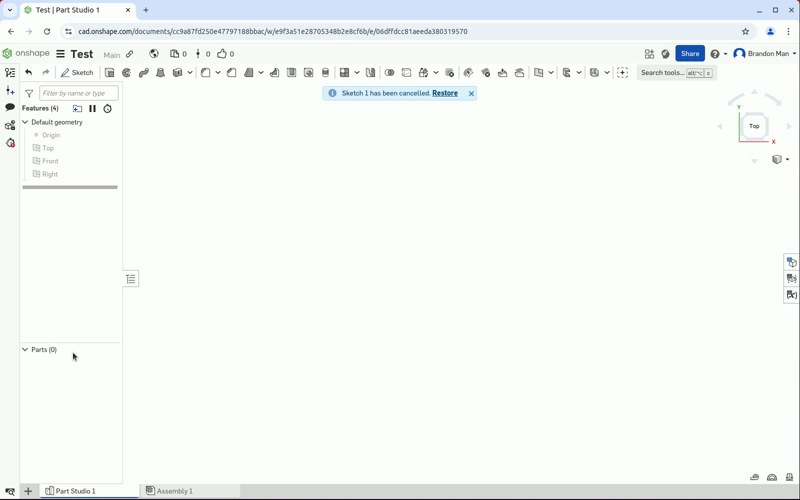
key(up)
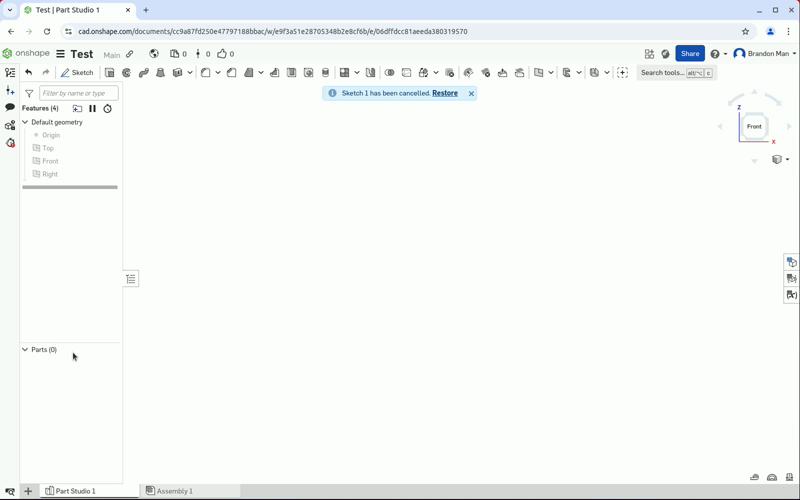
key_up(shift)
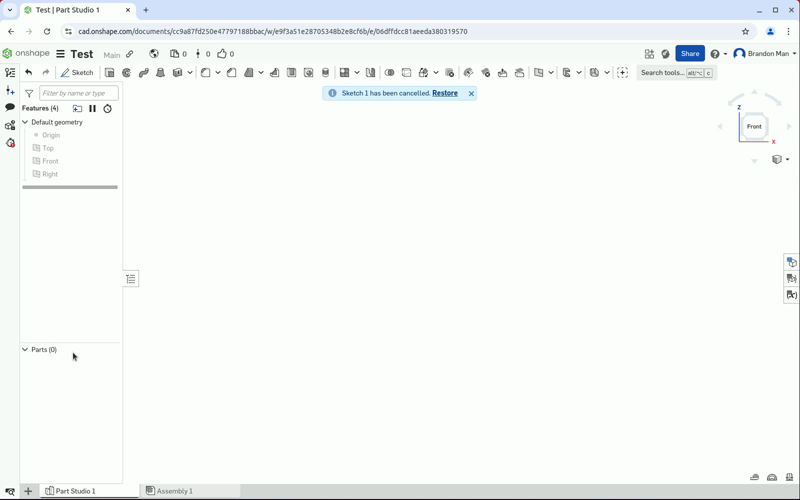
mouse_move(73, 352)
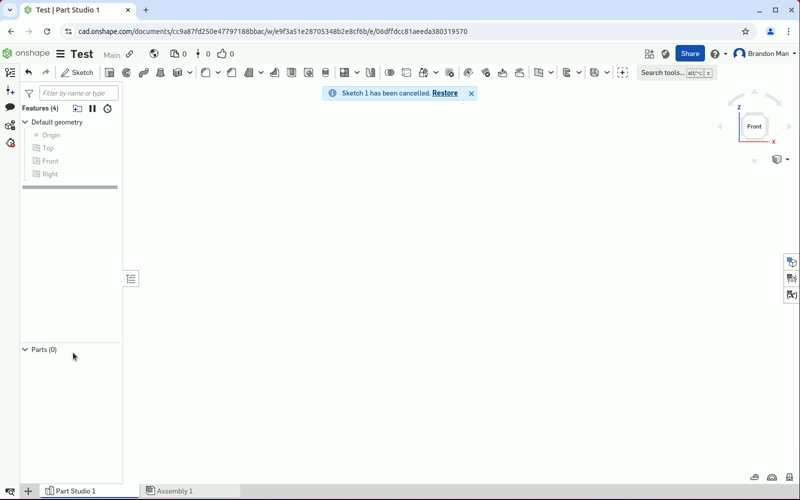
key(shift+y)
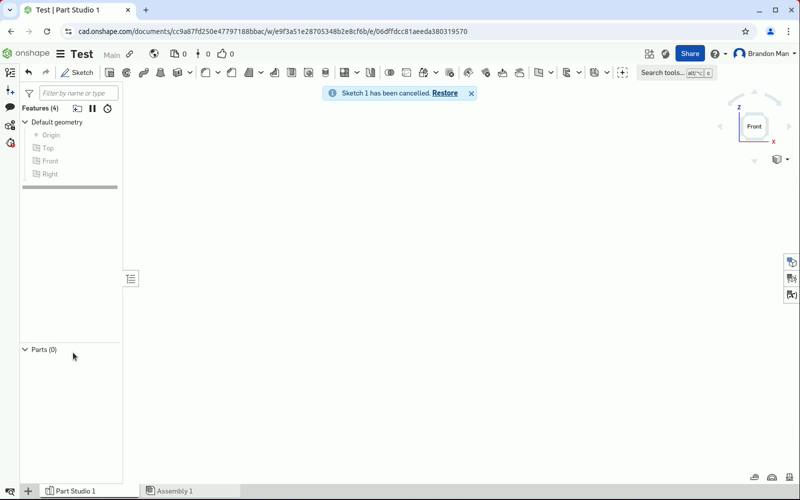
key(shift+s)
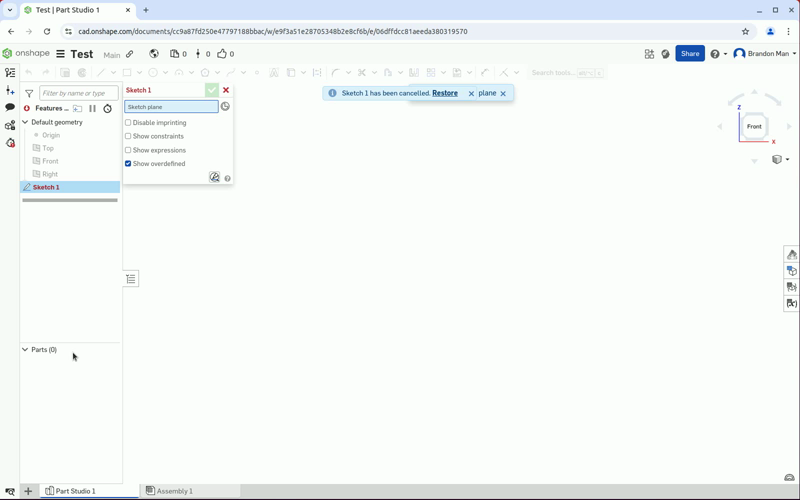
mouse_move(73, 163)
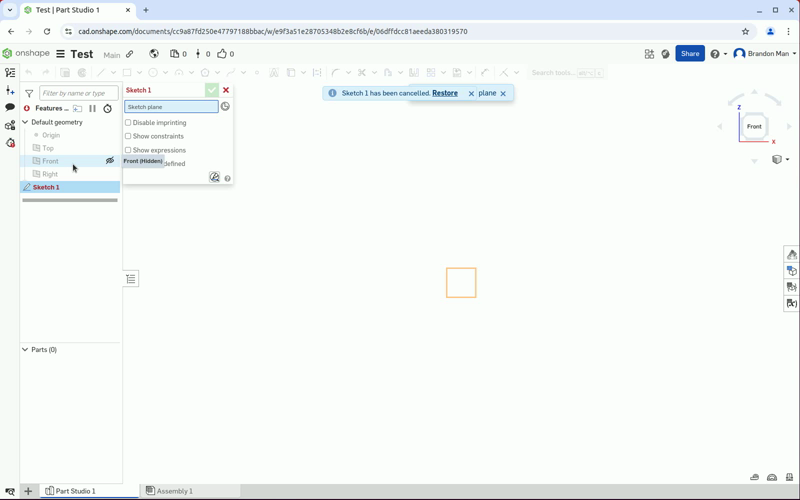
click(73, 163)
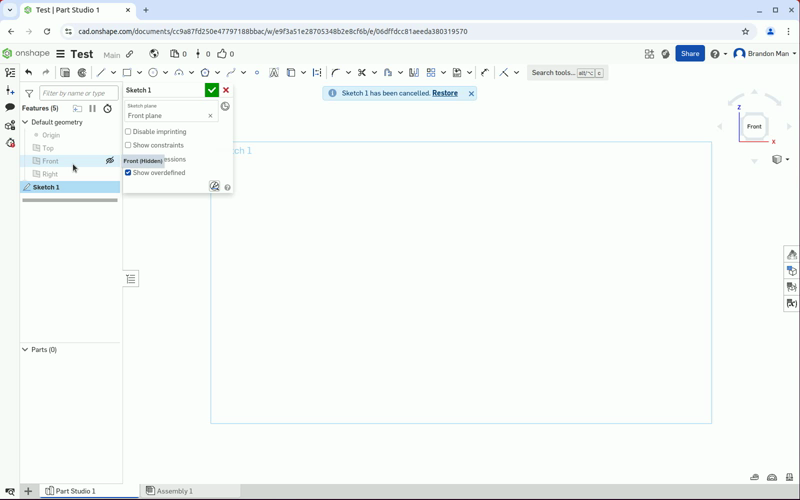
mouse_move(73, 352)
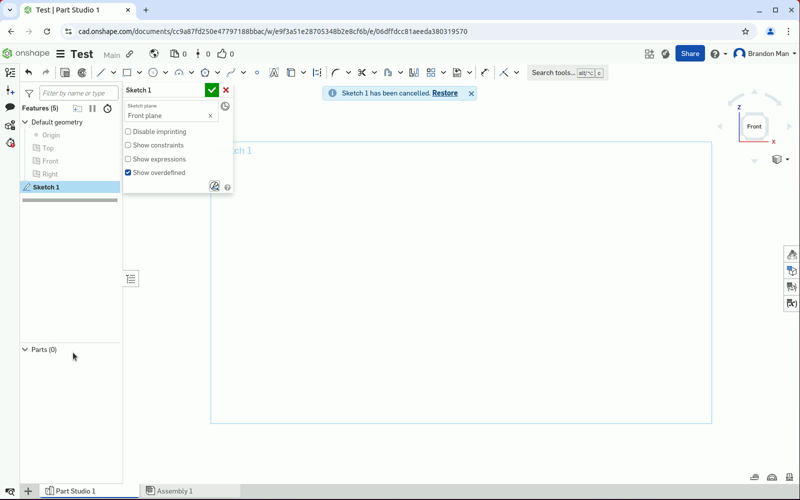
key(y)
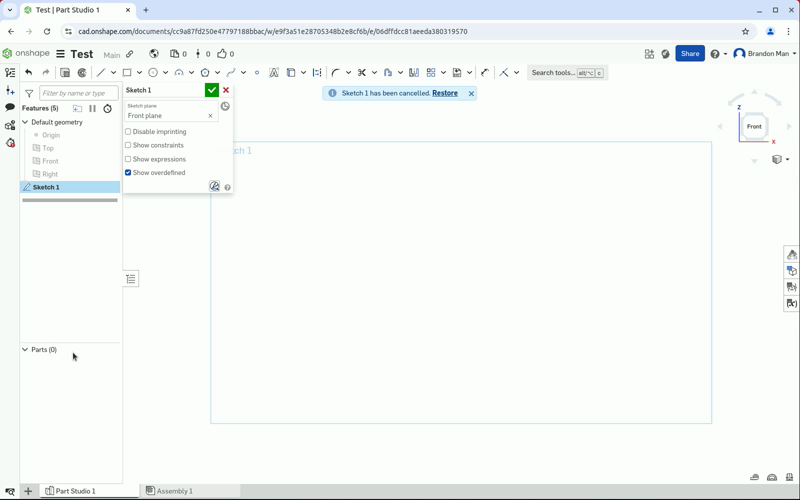
key(l)
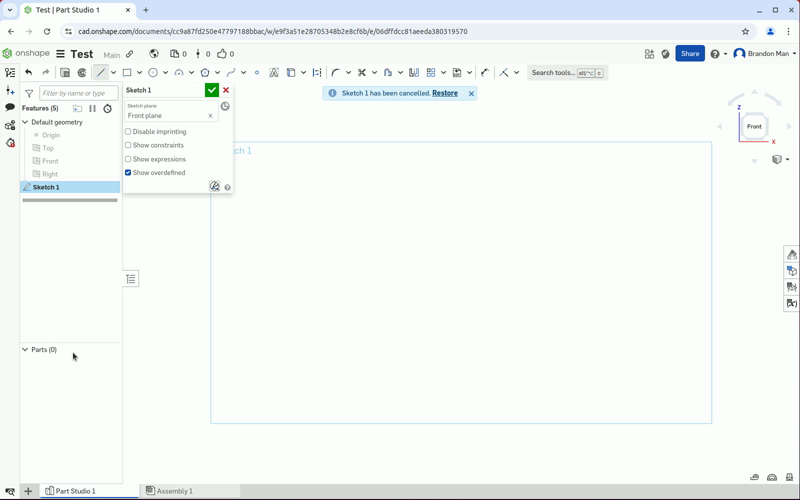
key_down(shift)
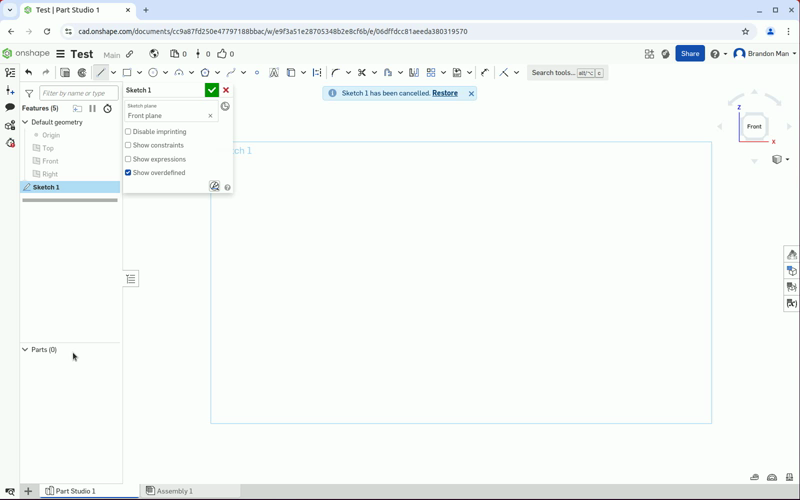
mouse_move(426, 293)
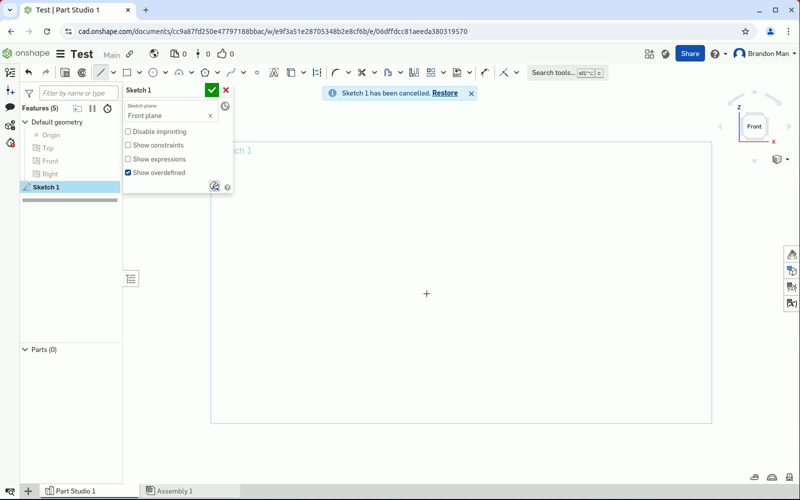
click(426, 293)
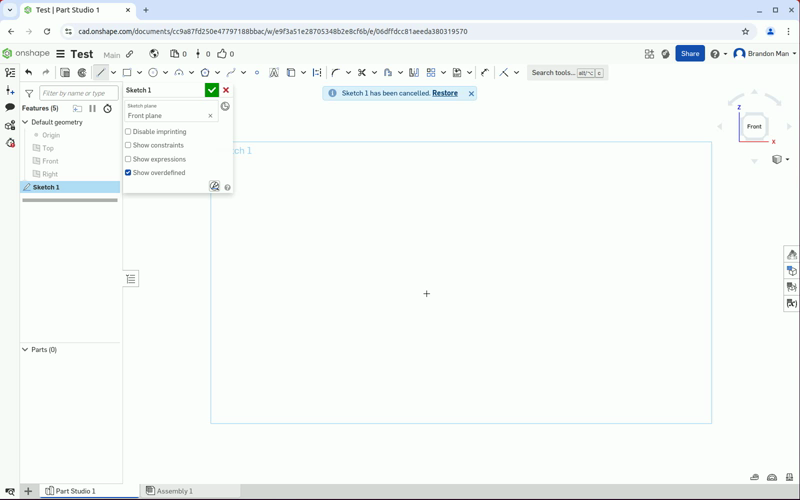
key_up(shift)
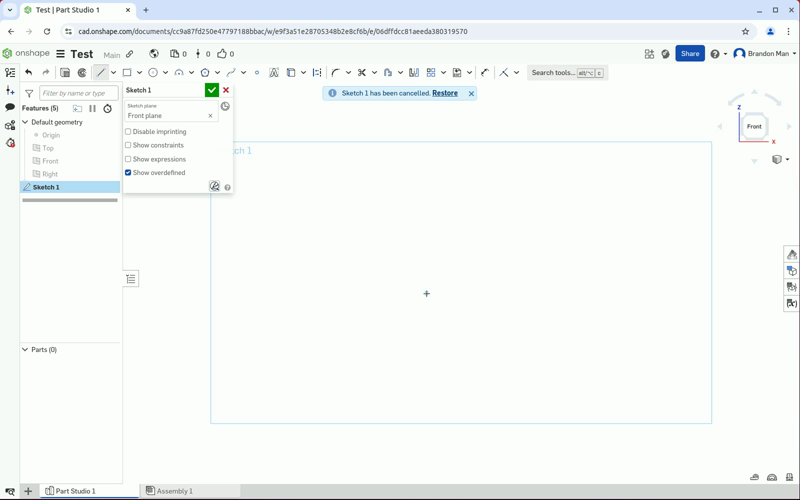
key_down(shift)
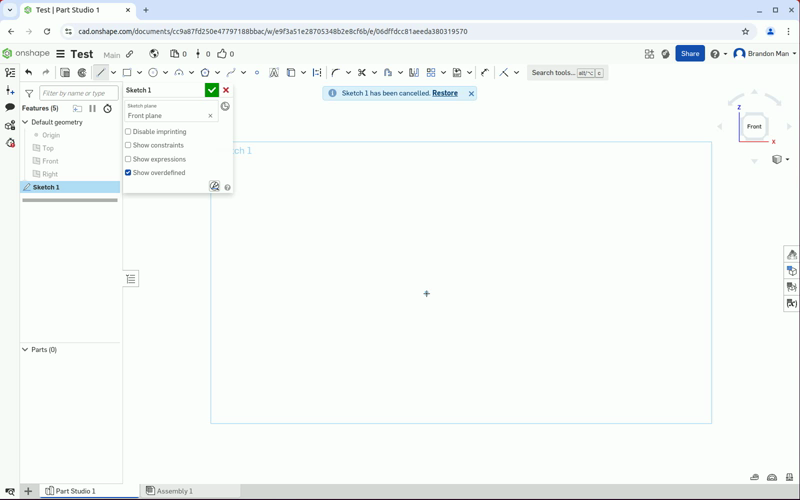
mouse_move(495, 293)
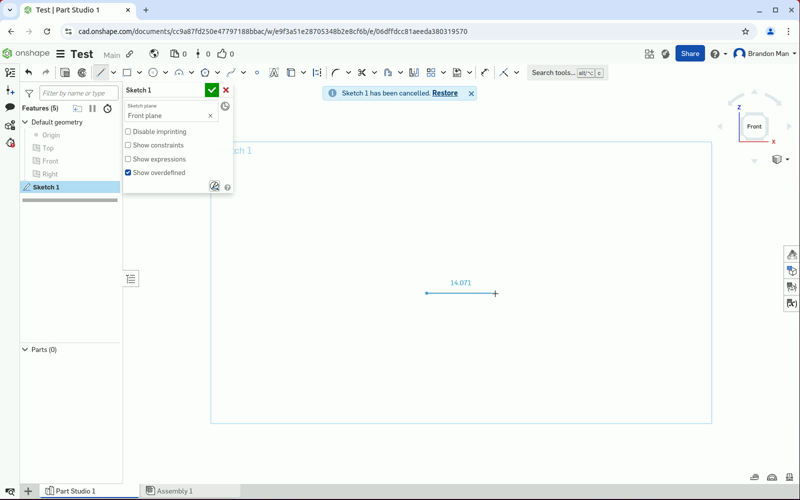
click(495, 293)
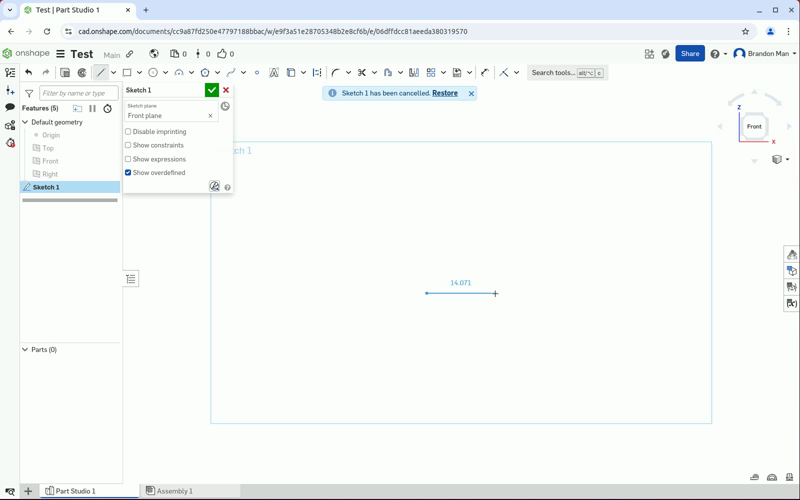
key_up(shift)
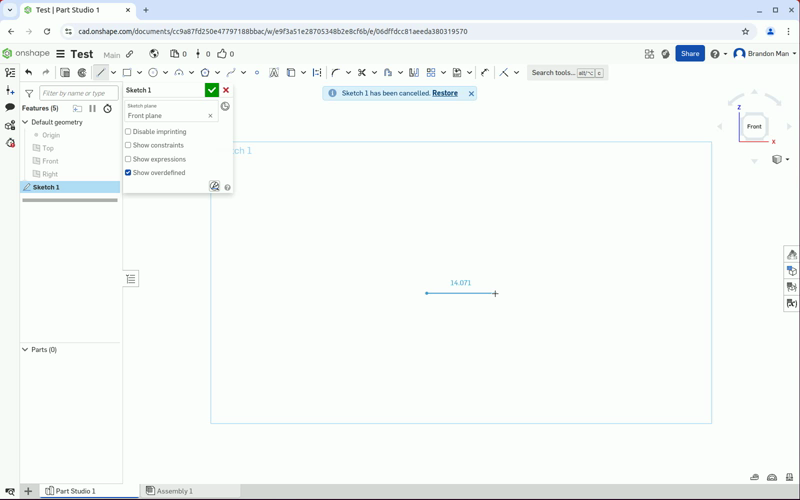
key_down(shift)
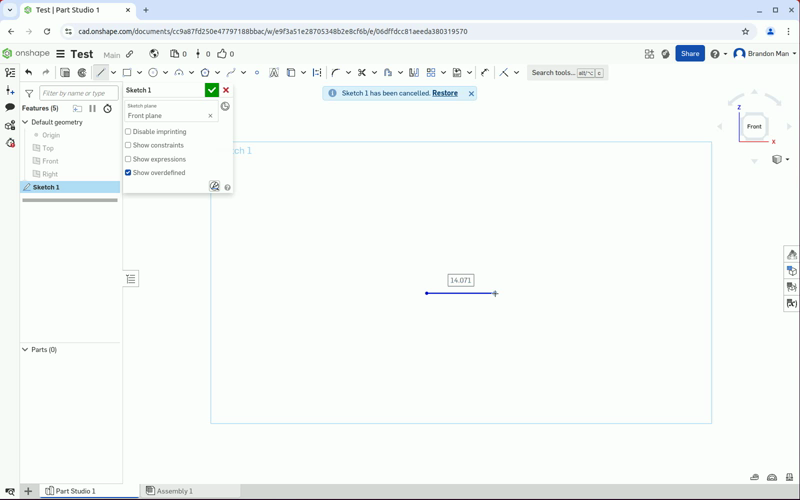
mouse_move(495, 225)
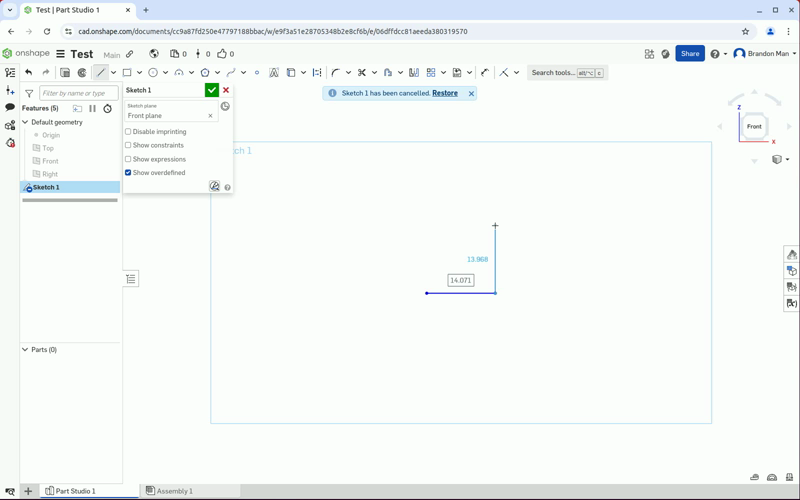
click(495, 225)
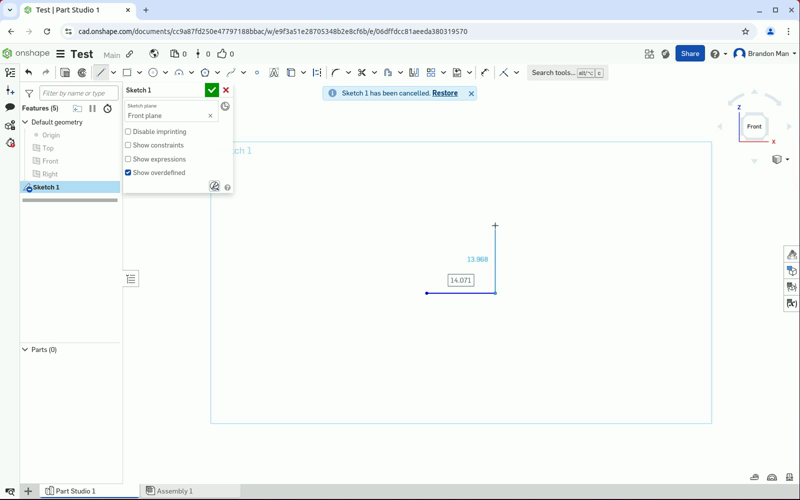
key_up(shift)
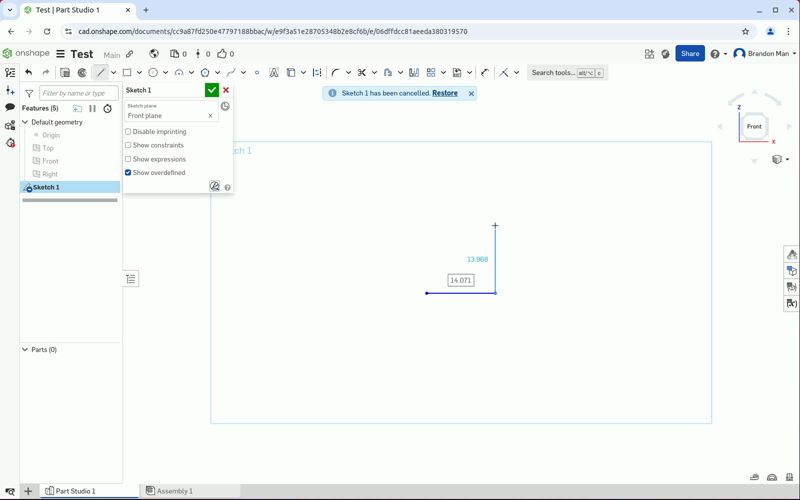
key_down(shift)
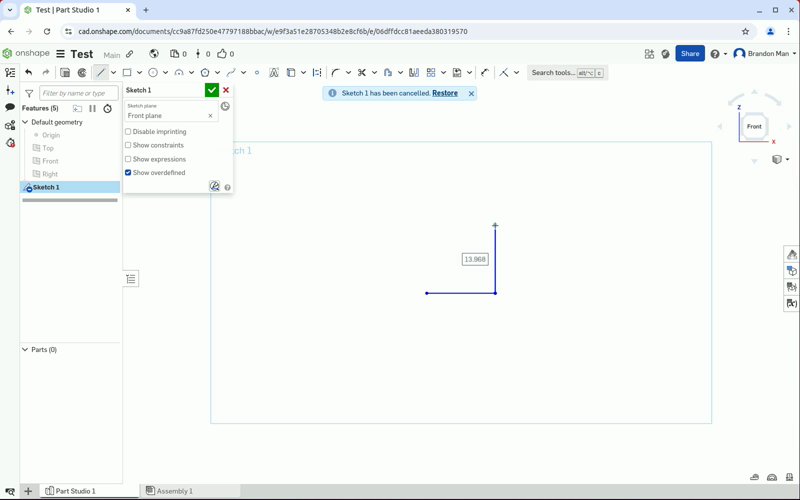
mouse_move(525, 225)
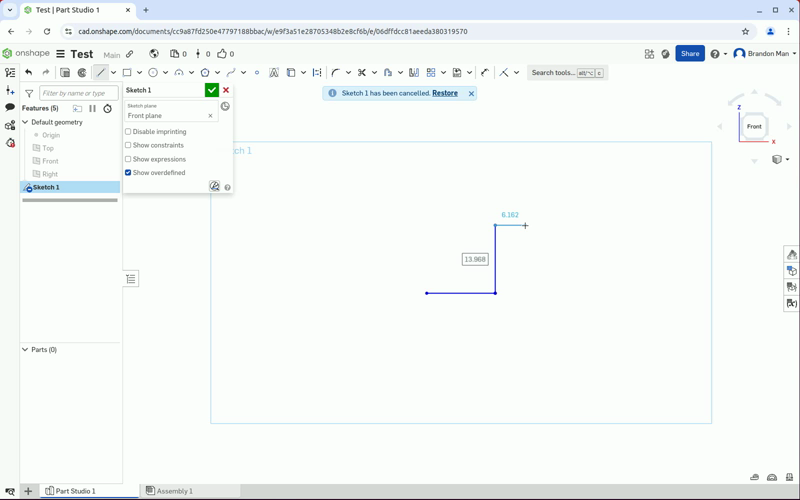
mouse_move(470, 225)
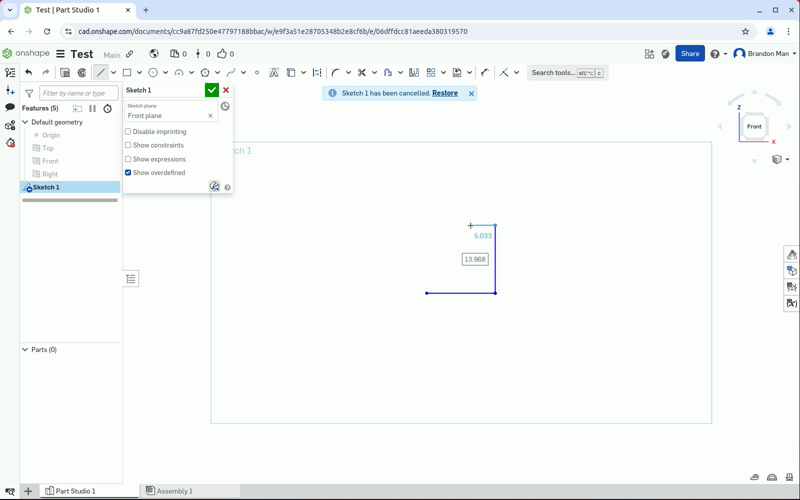
click(470, 225)
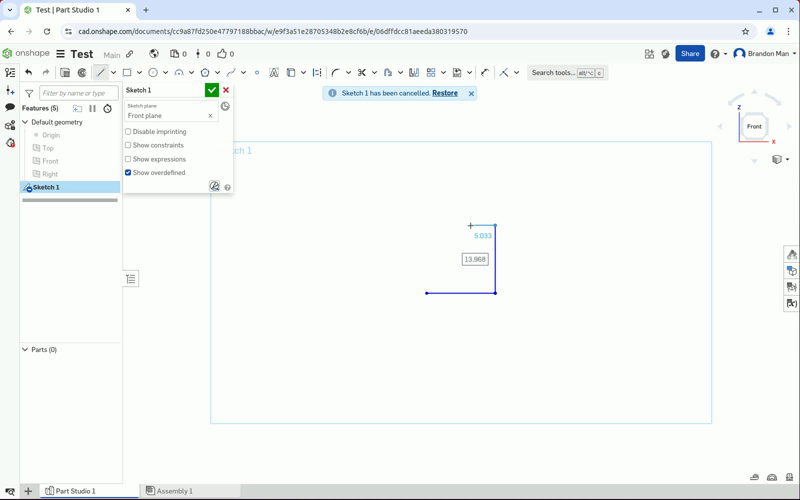
key_up(shift)
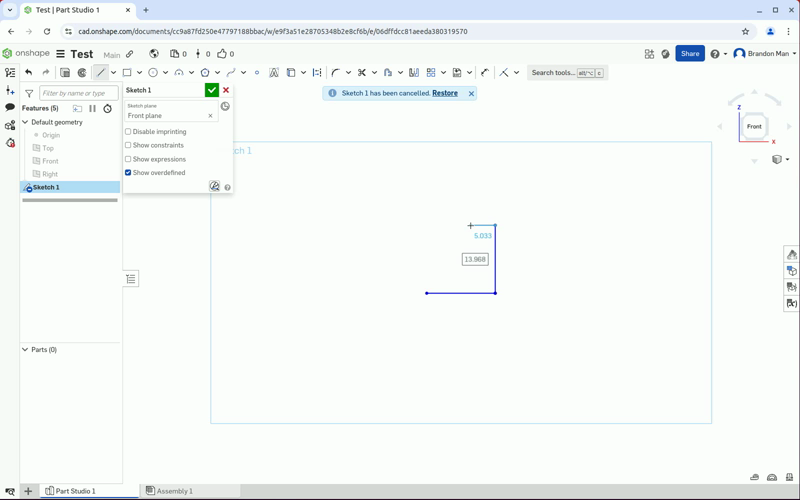
key_down(shift)
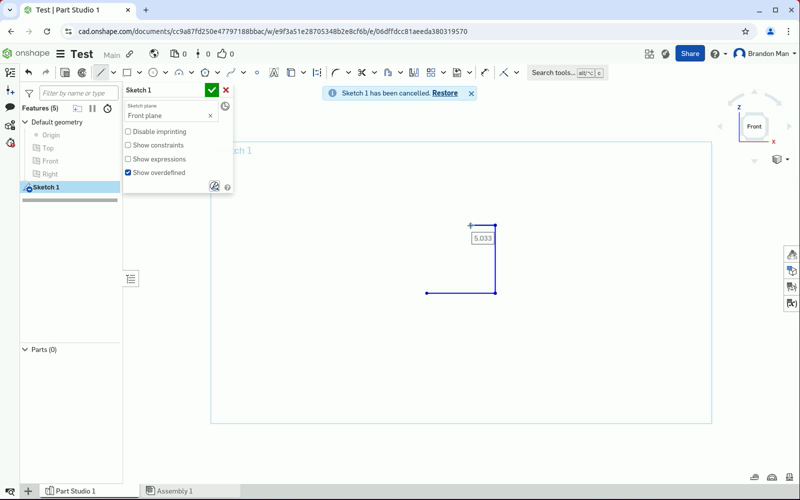
mouse_move(500, 225)
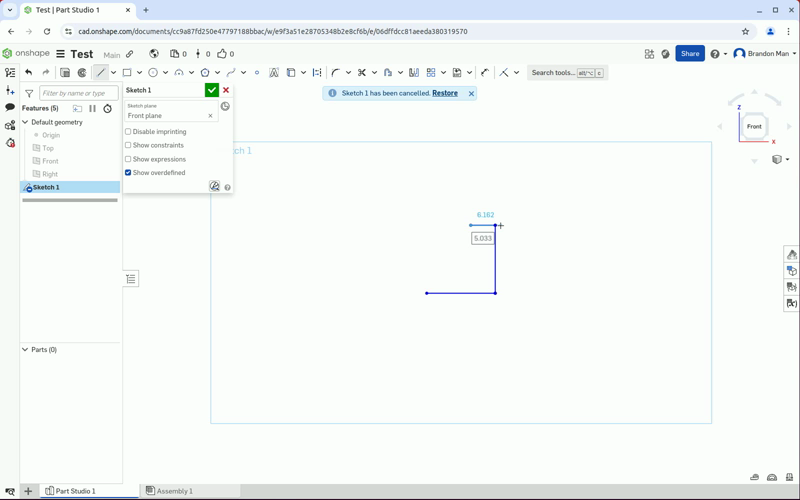
mouse_move(470, 259)
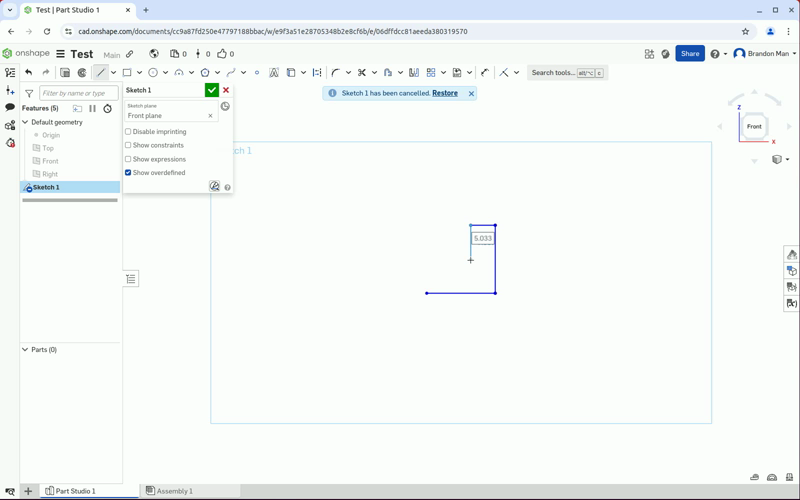
click(470, 259)
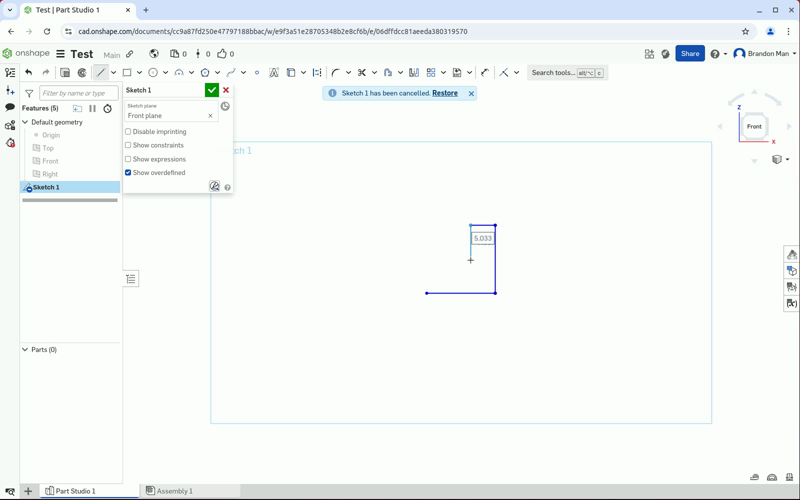
key_up(shift)
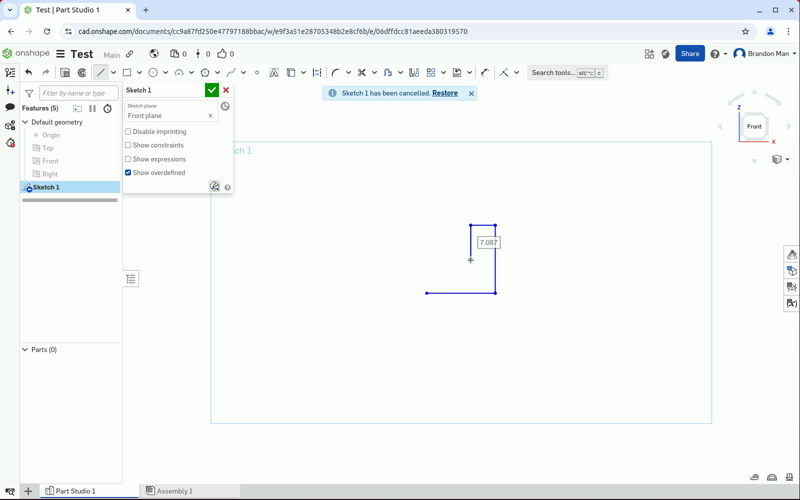
key_down(shift)
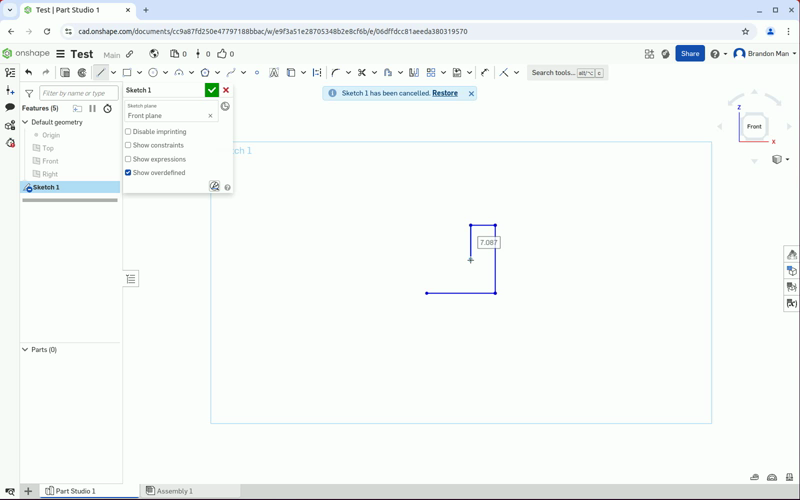
mouse_move(500, 259)
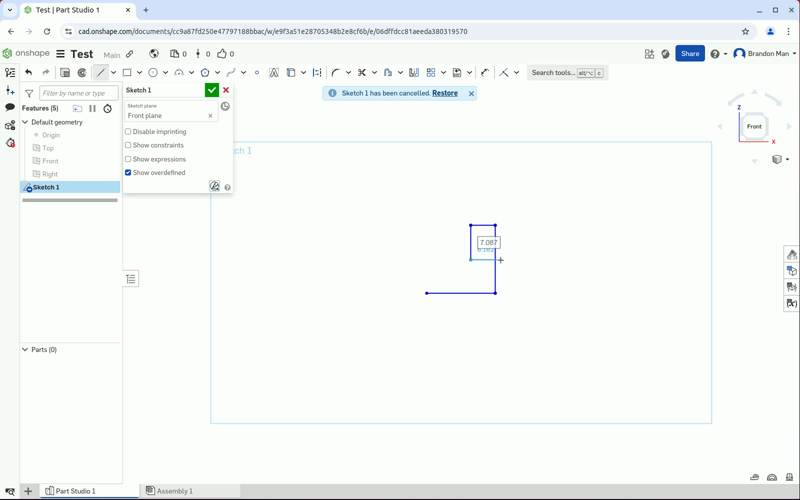
mouse_move(481, 259)
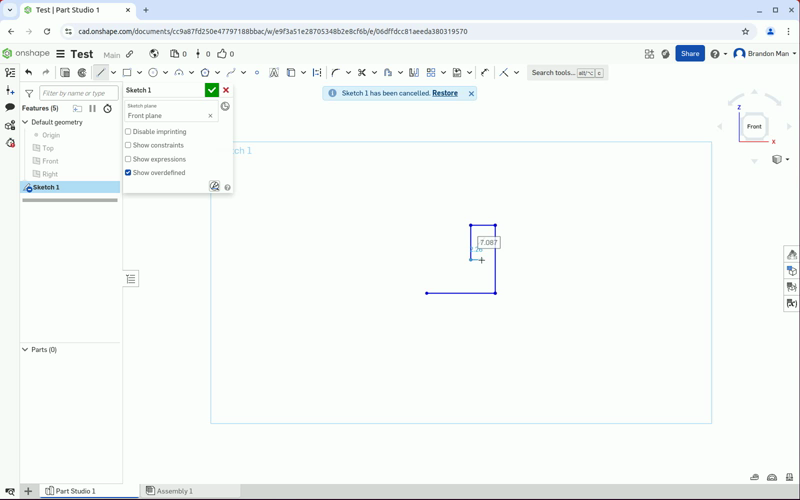
click(481, 259)
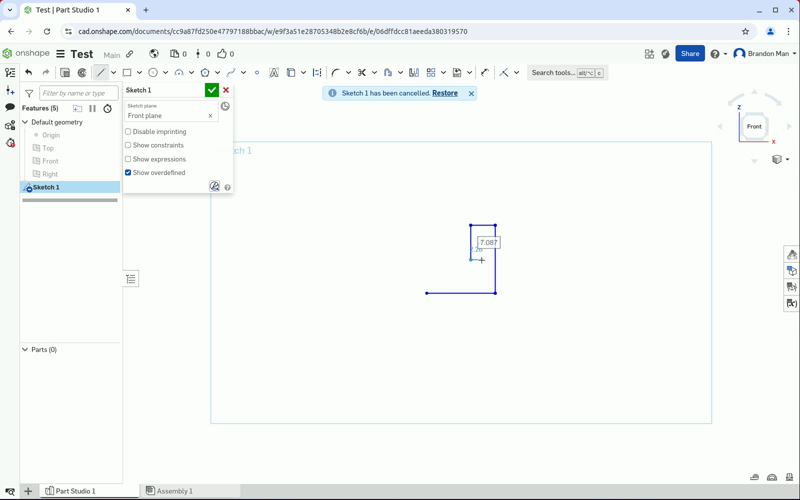
key_up(shift)
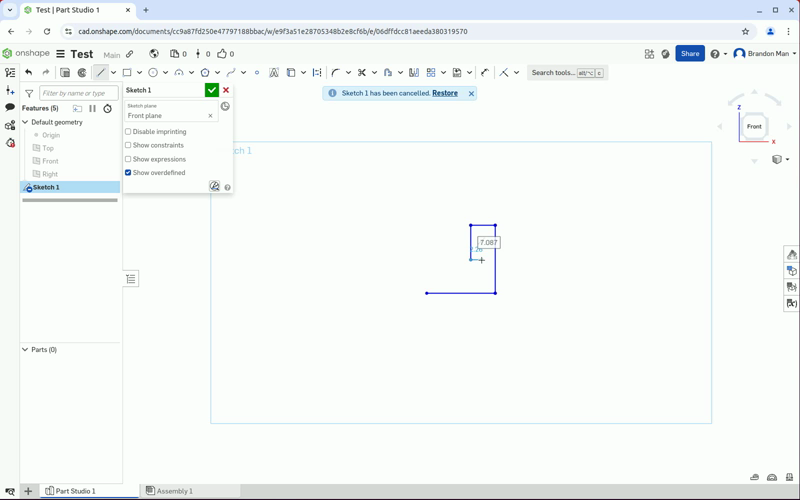
key_down(shift)
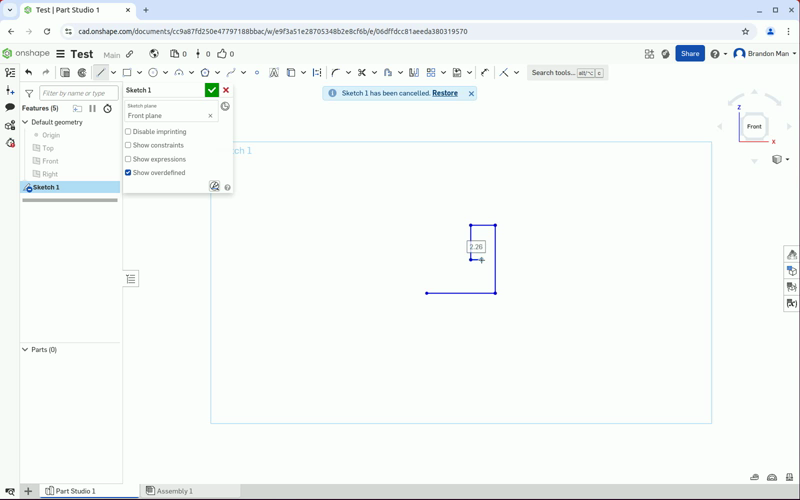
mouse_move(511, 259)
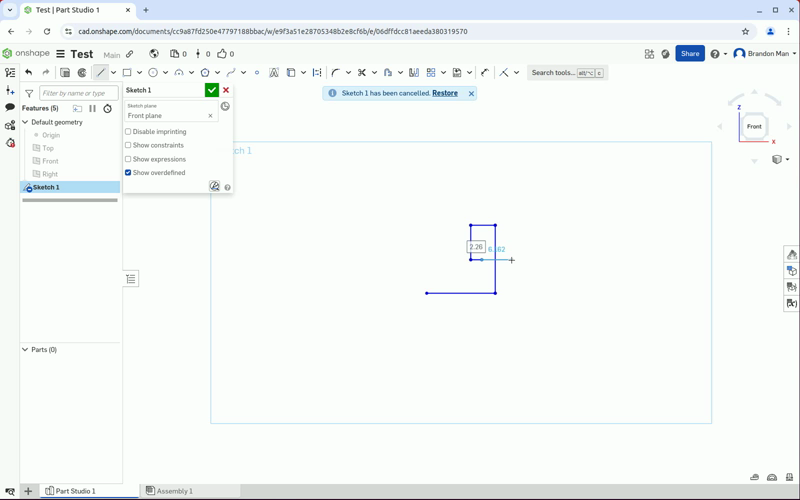
mouse_move(481, 273)
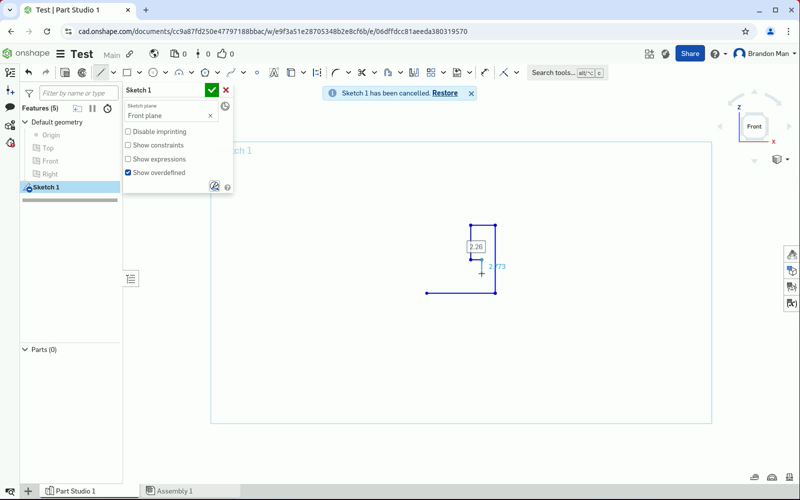
click(481, 273)
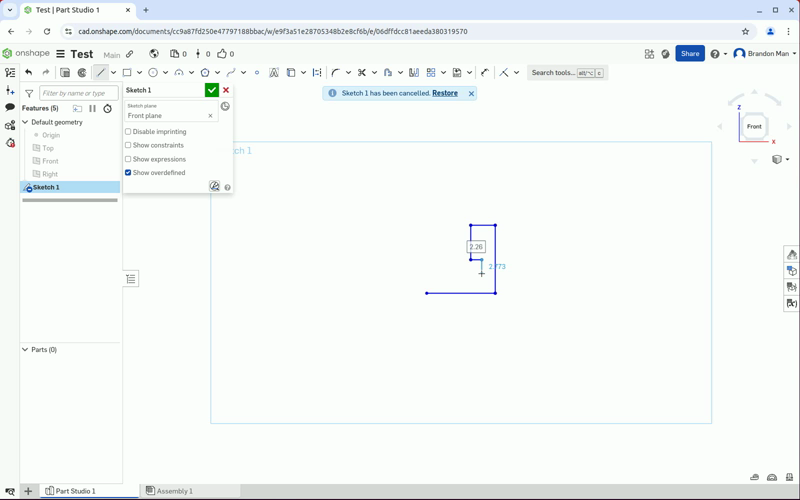
key_up(shift)
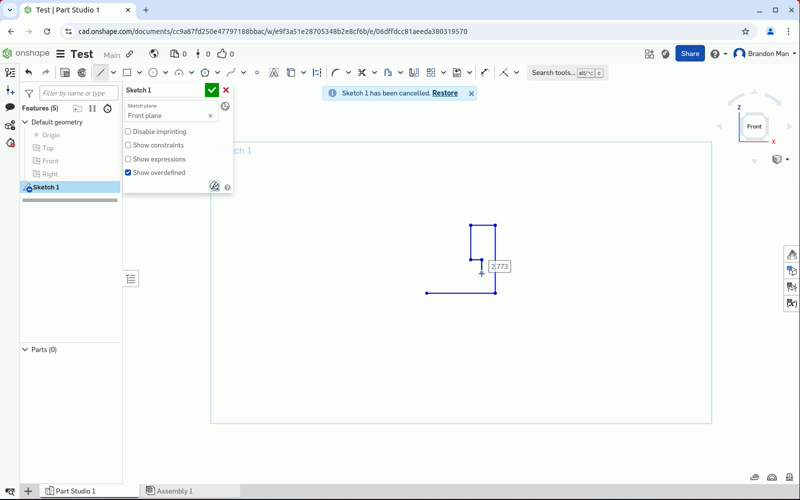
key_down(shift)
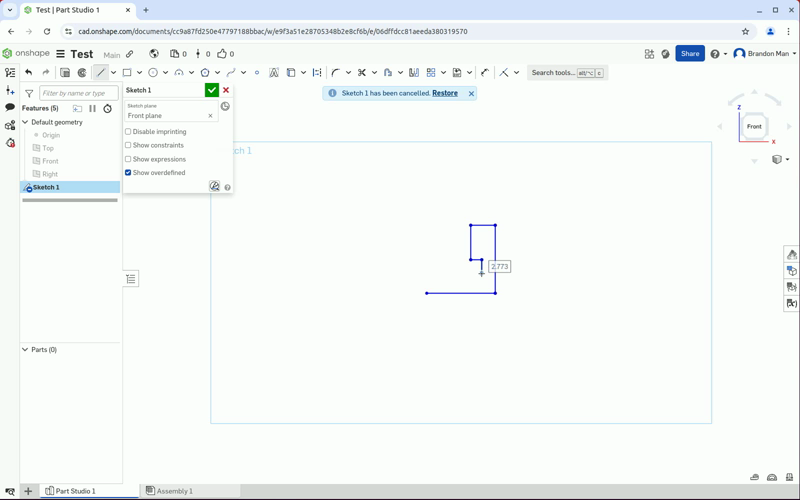
mouse_move(511, 273)
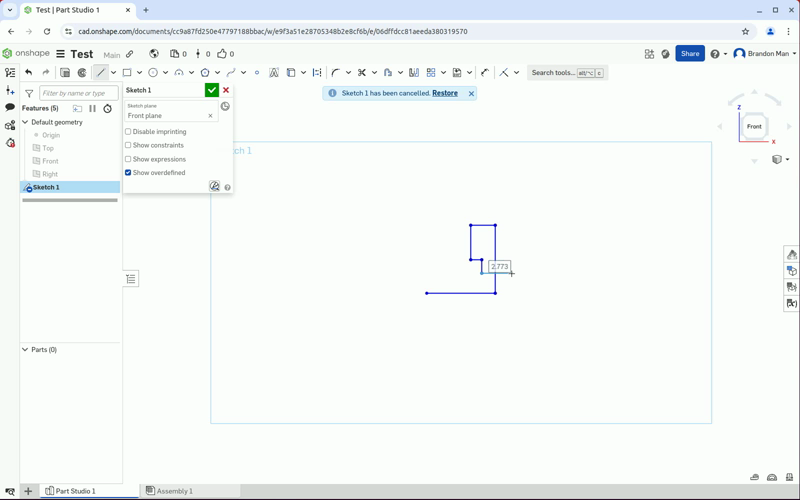
mouse_move(440, 273)
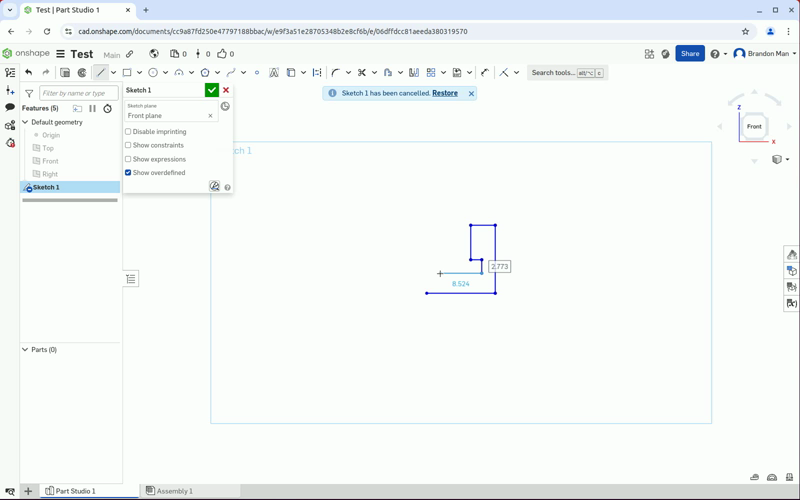
click(440, 273)
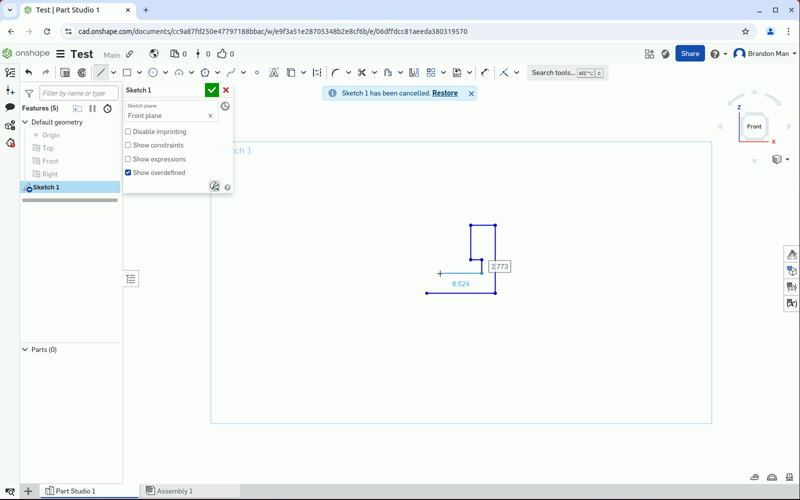
key_up(shift)
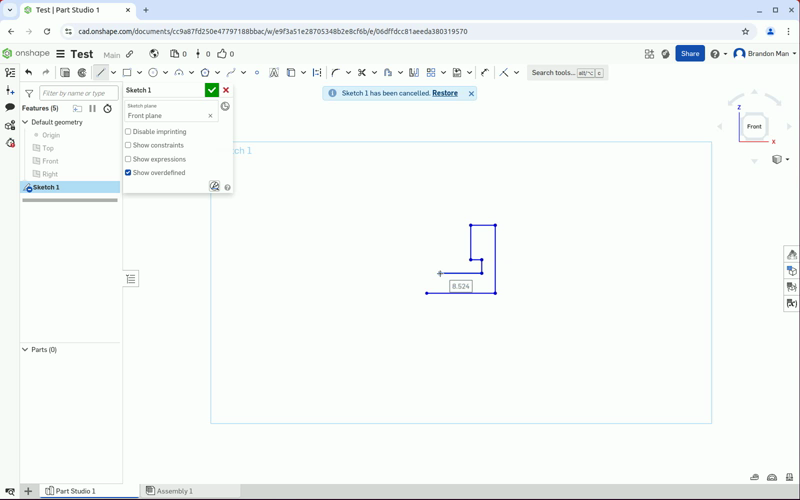
key_down(shift)
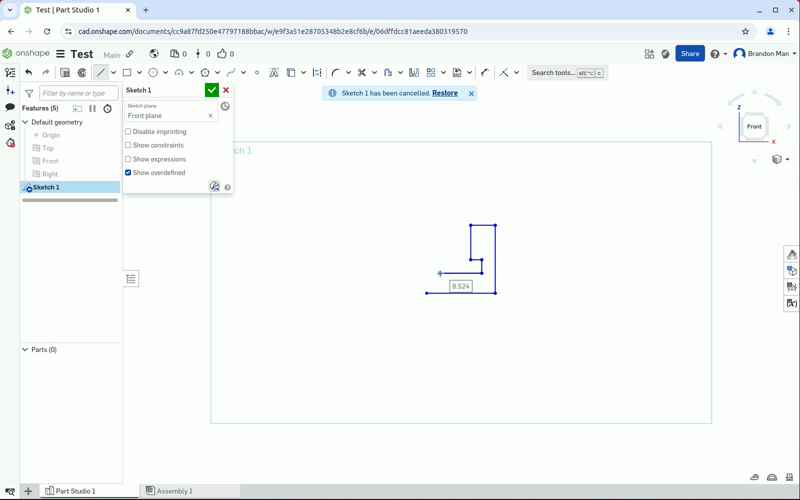
mouse_move(470, 273)
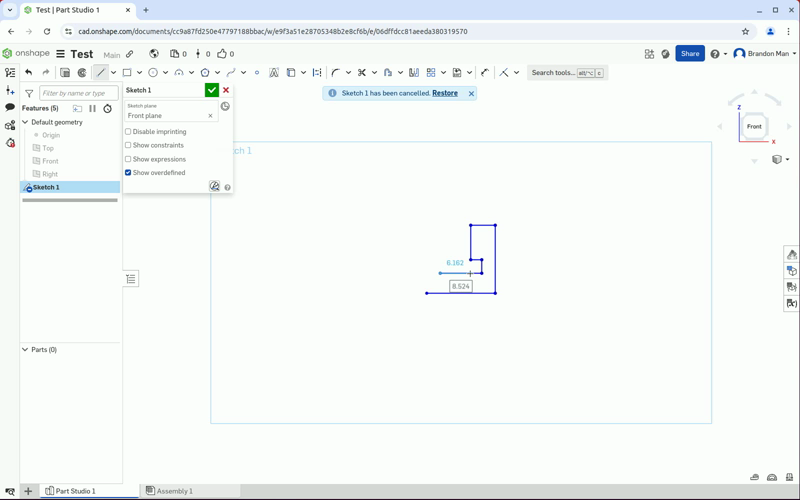
mouse_move(440, 259)
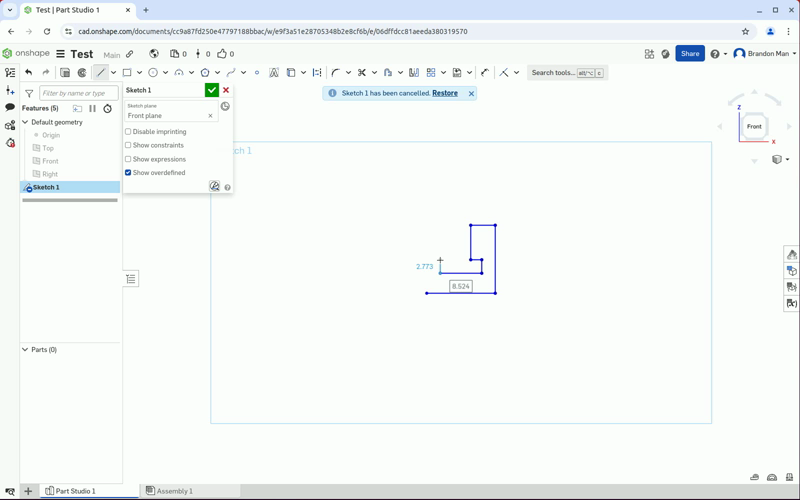
click(440, 259)
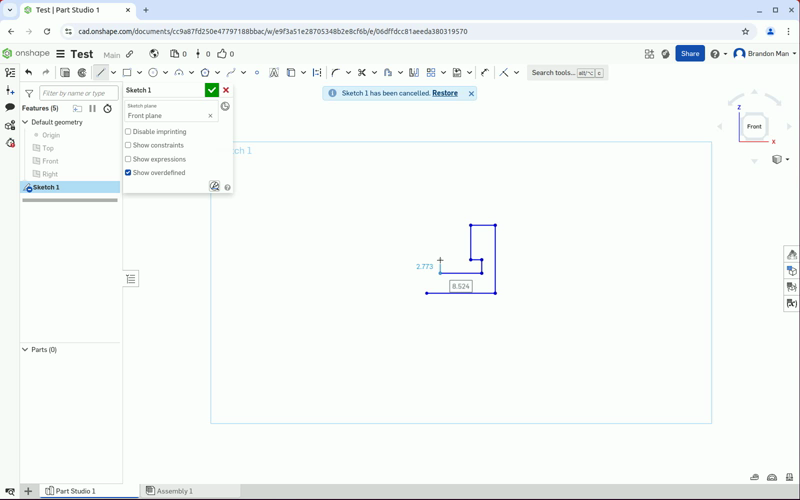
key_up(shift)
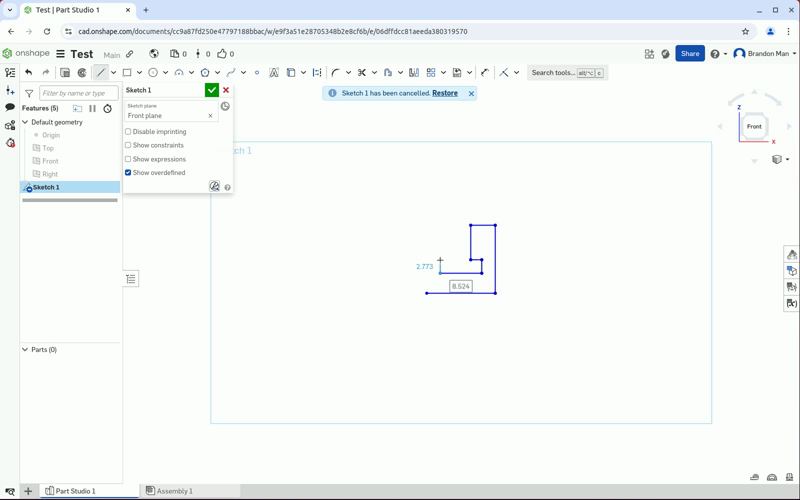
key_down(shift)
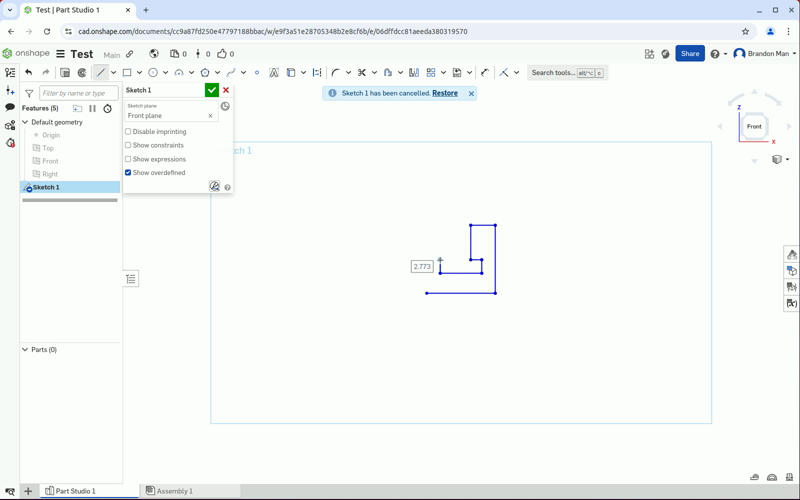
mouse_move(470, 259)
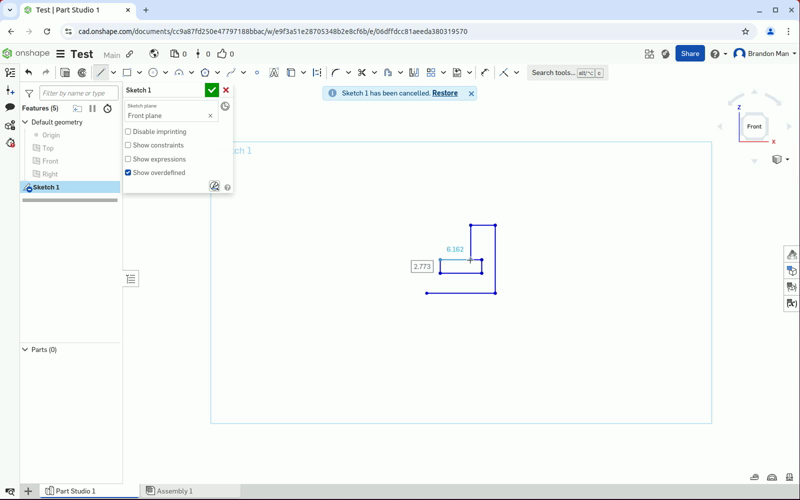
mouse_move(452, 259)
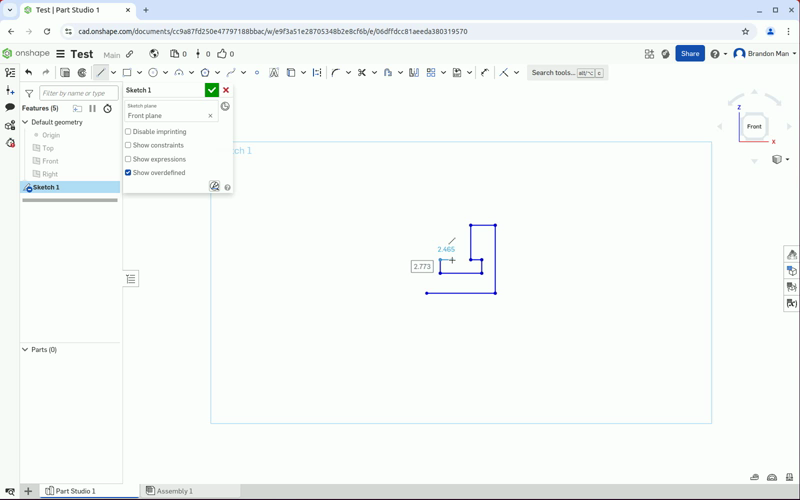
click(452, 259)
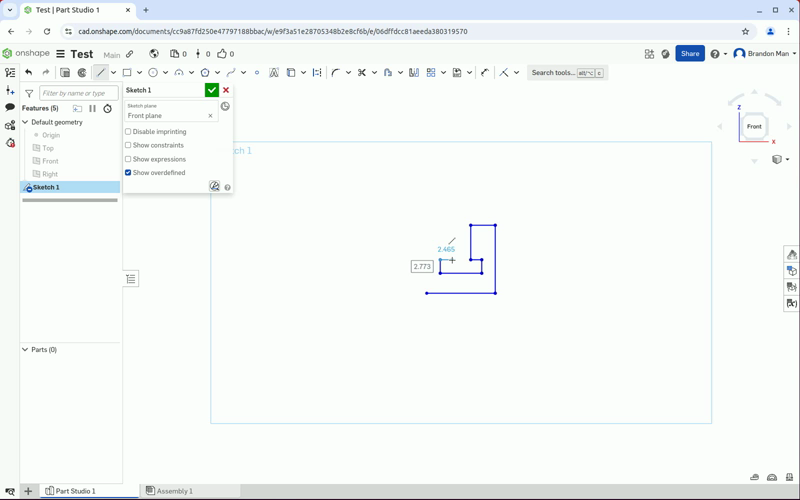
key_up(shift)
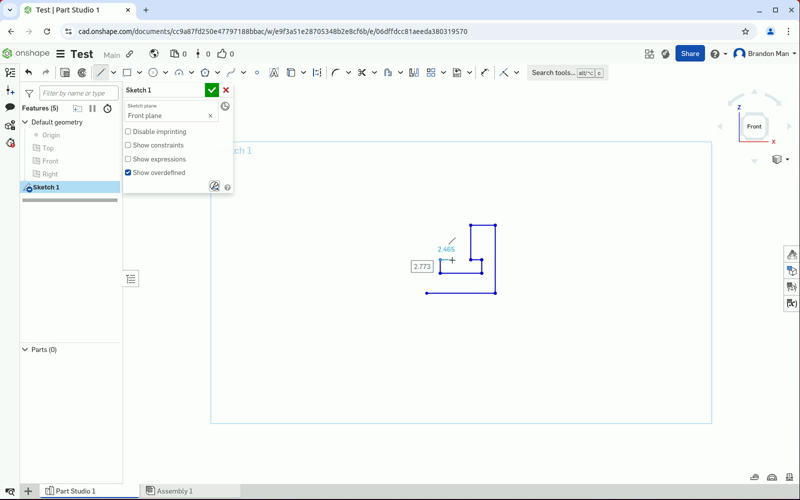
key_down(shift)
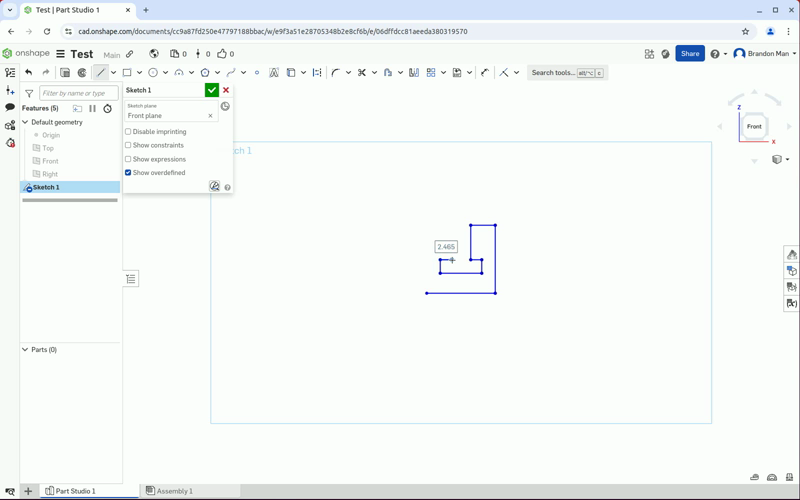
mouse_move(482, 259)
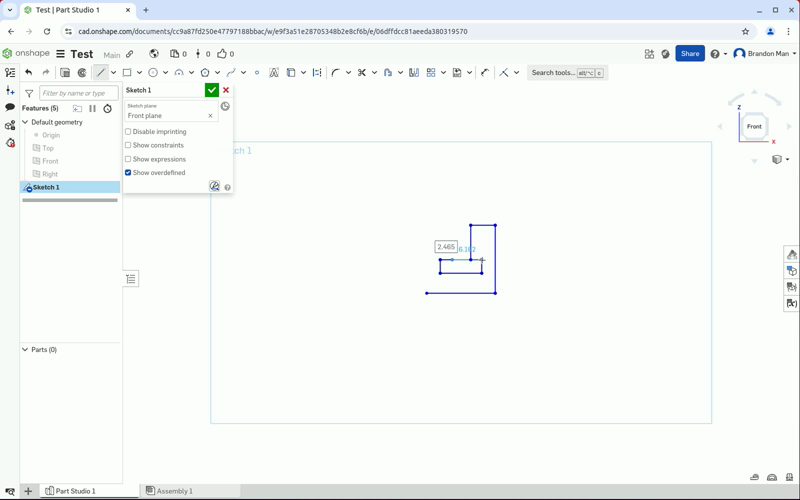
mouse_move(452, 225)
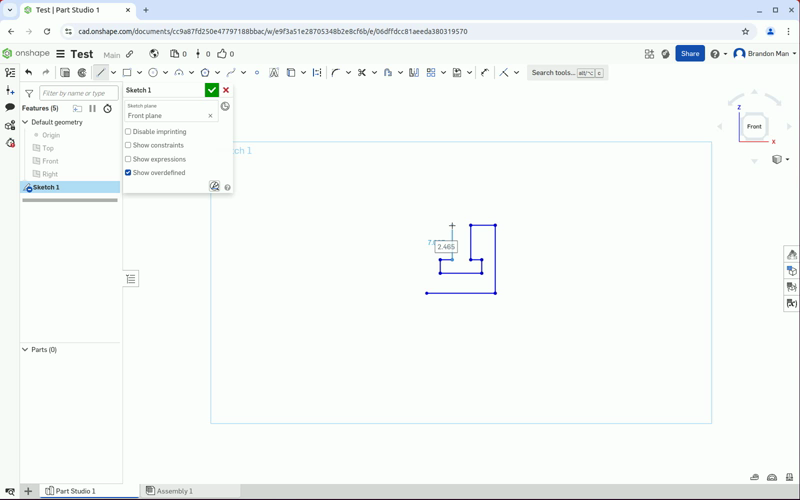
click(452, 225)
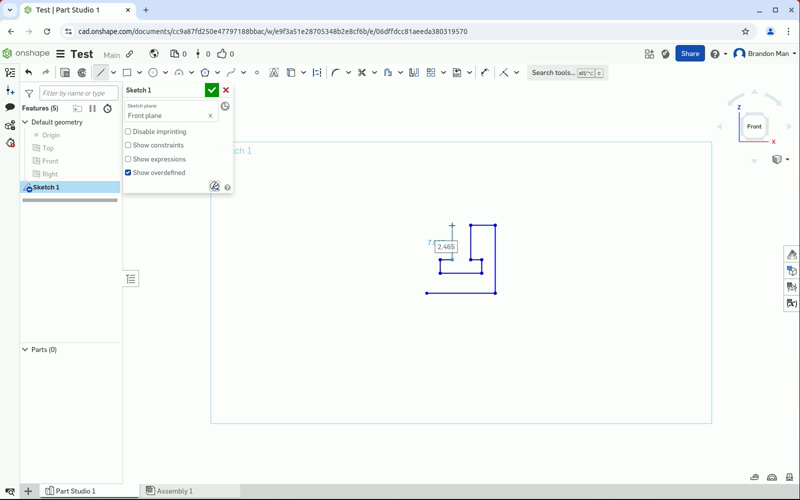
key_up(shift)
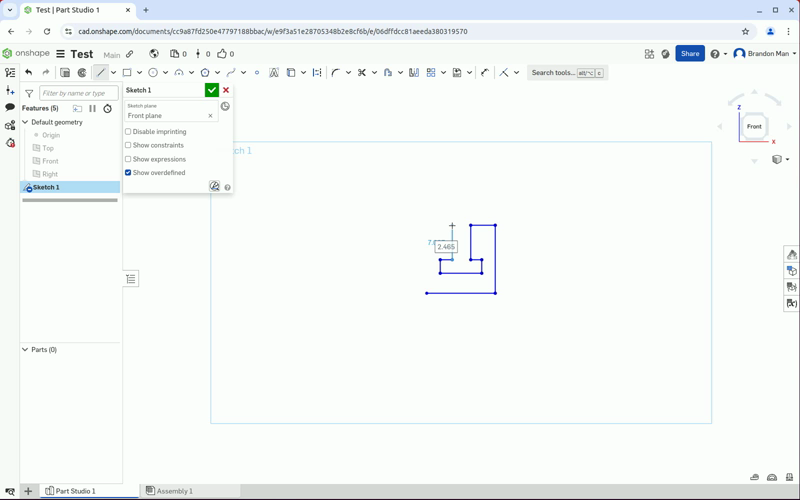
key_down(shift)
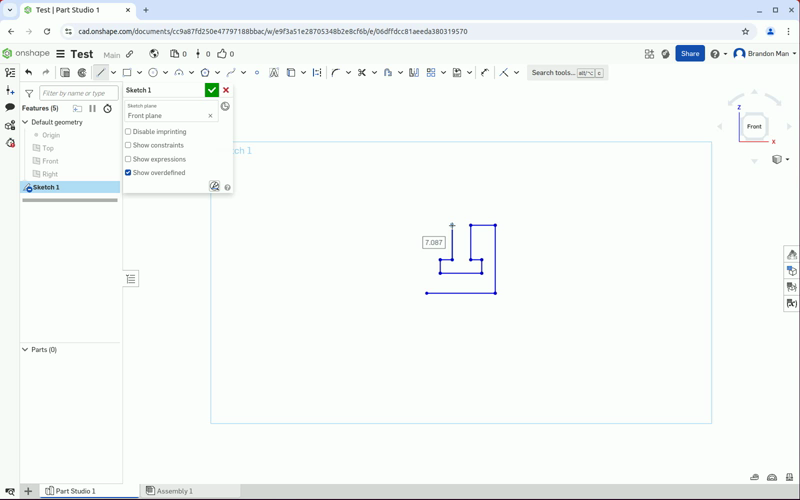
mouse_move(482, 225)
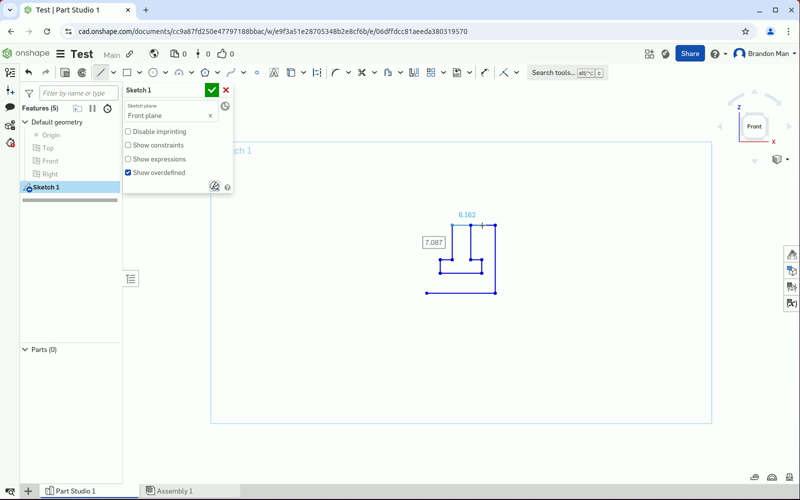
mouse_move(426, 225)
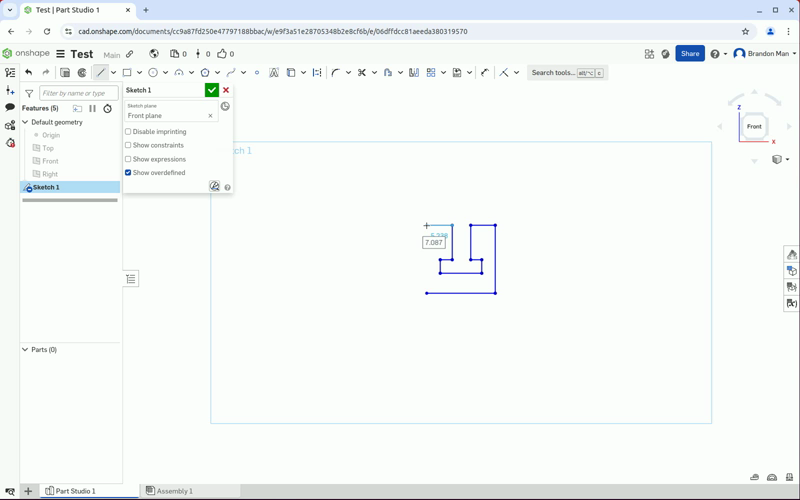
click(426, 225)
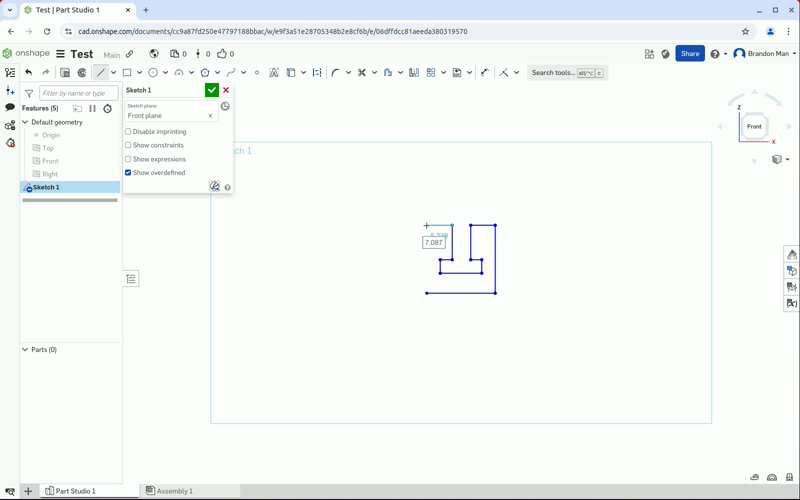
key_up(shift)
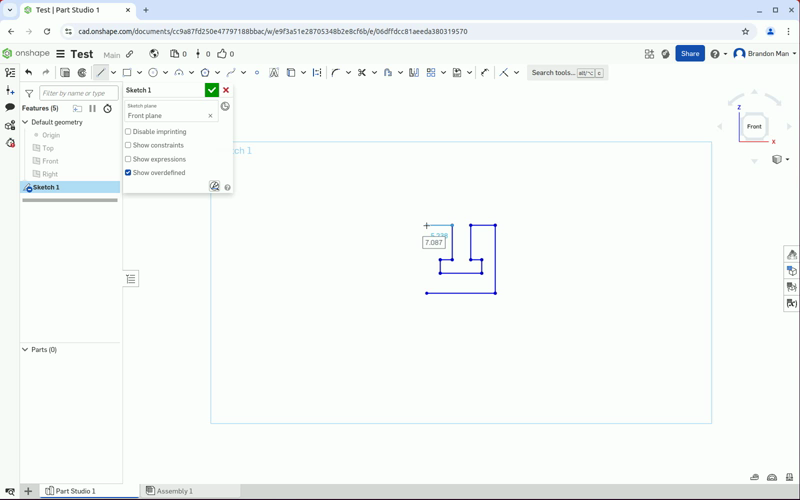
key_down(shift)
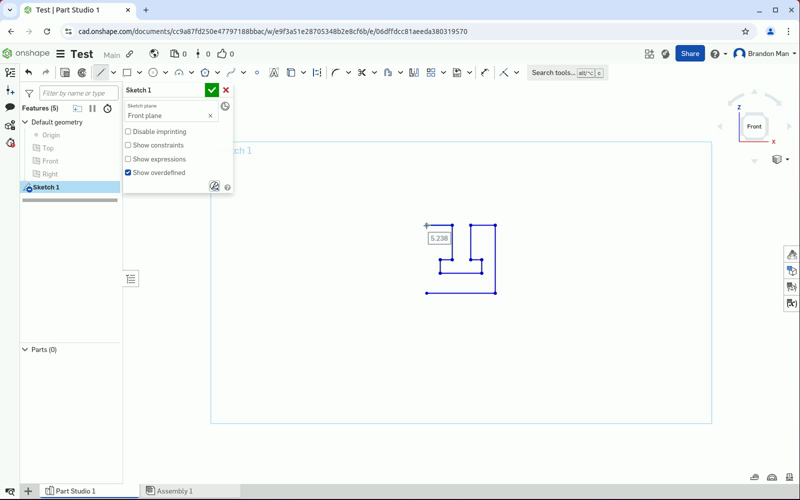
mouse_move(426, 293)
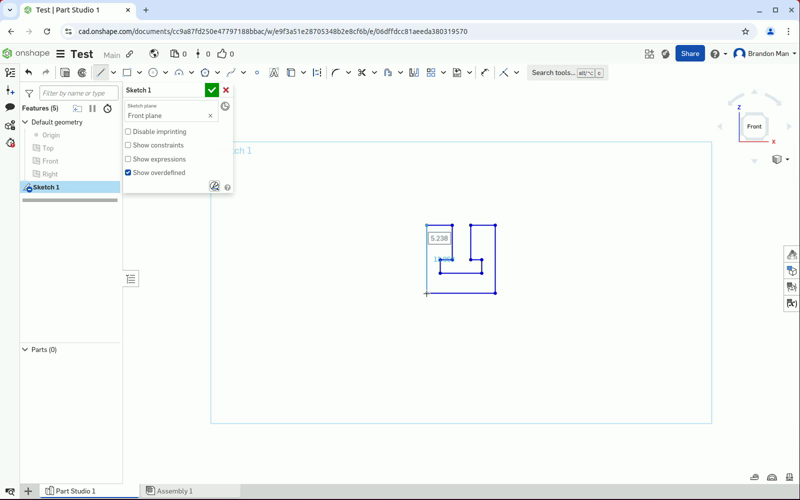
key_up(shift)
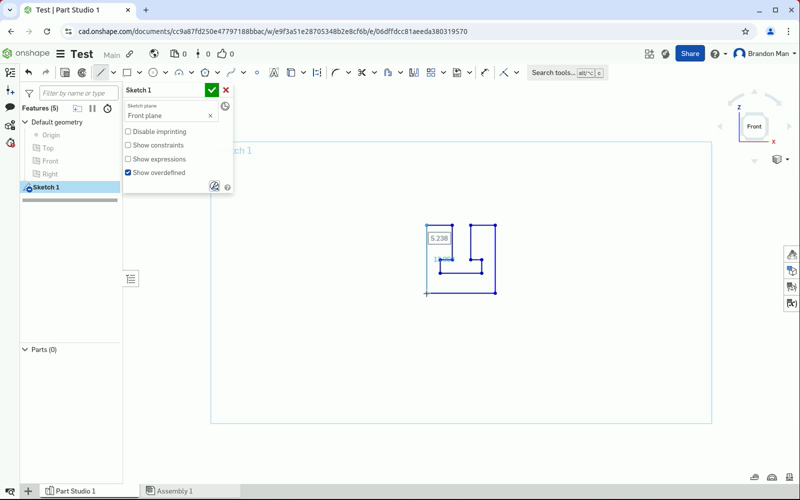
click(426, 293)
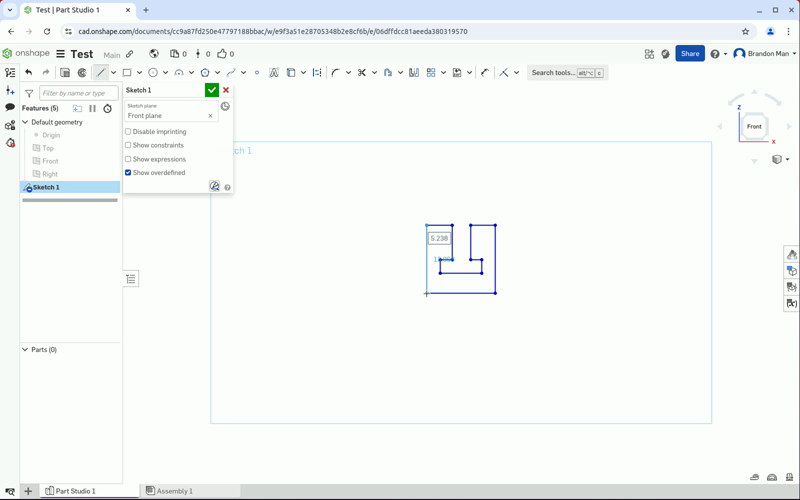
key(esc)
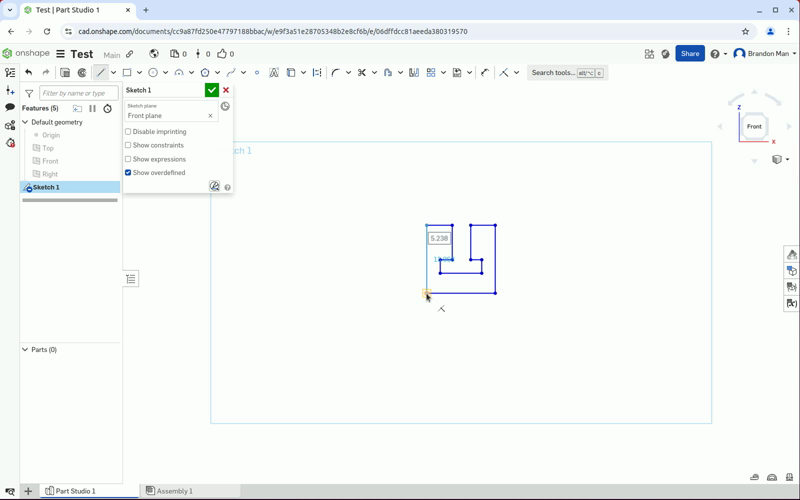
mouse_move(434, 276)
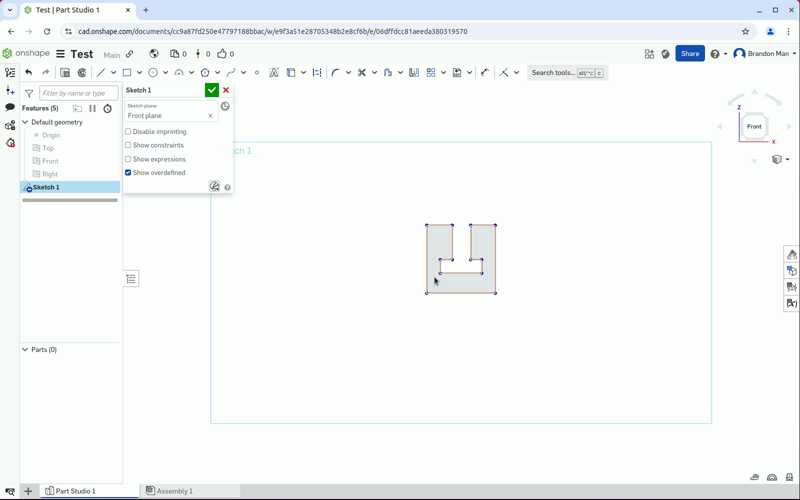
click(434, 276)
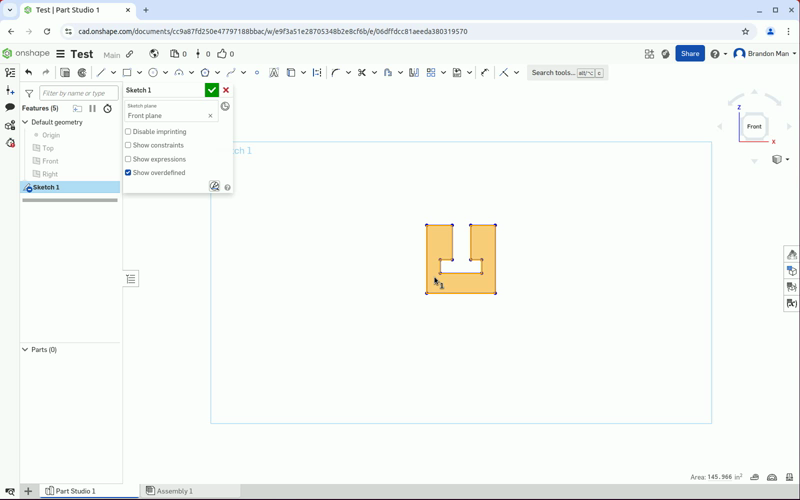
mouse_move(73, 352)
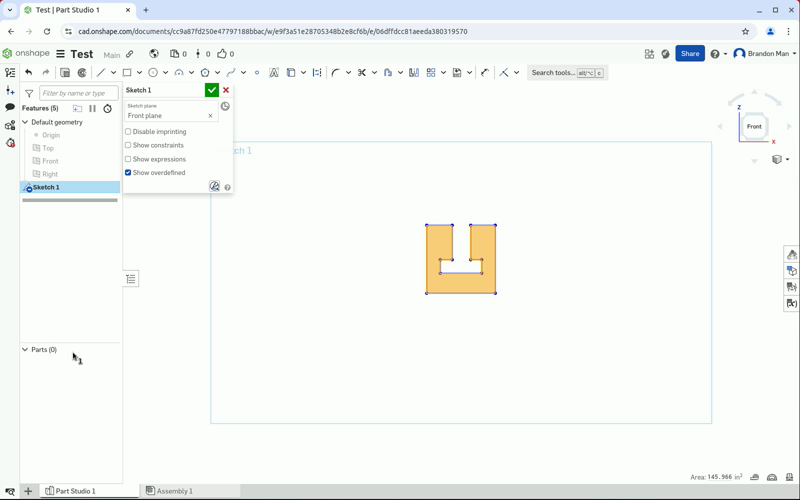
key(shift+y)
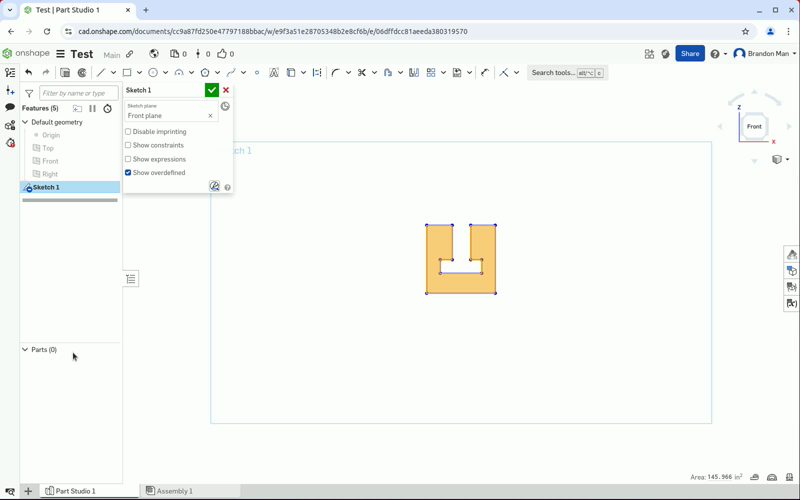
key(shift+e)
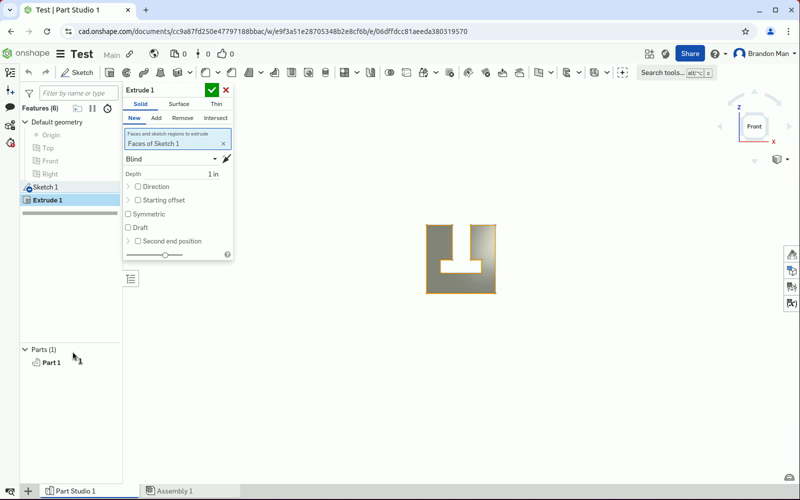
mouse_move(143, 106)
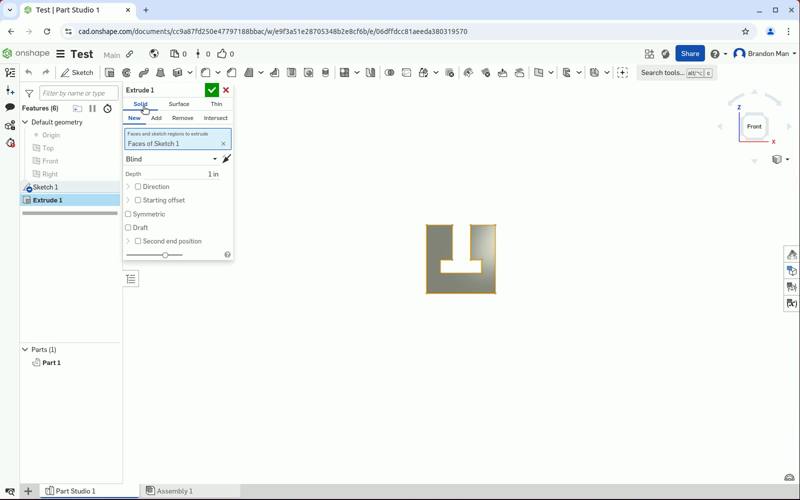
click(143, 106)
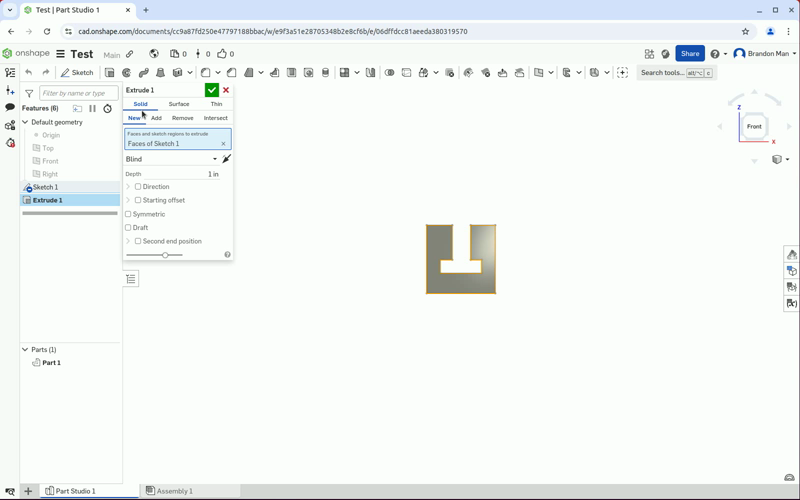
mouse_move(137, 120)
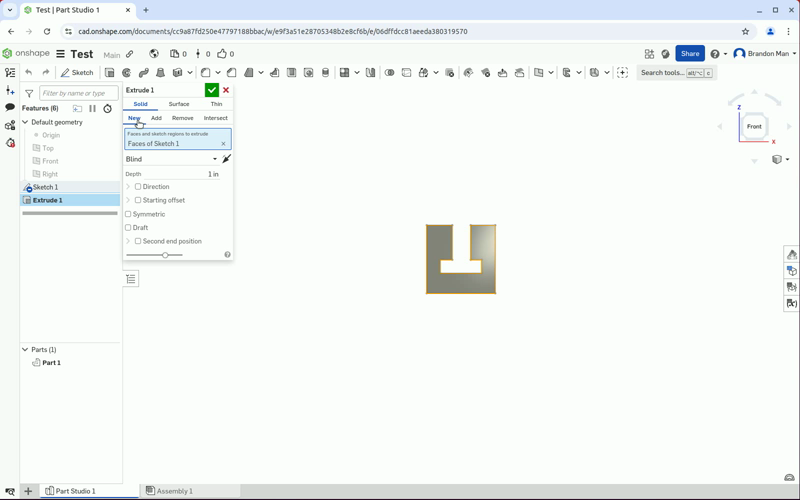
click(137, 120)
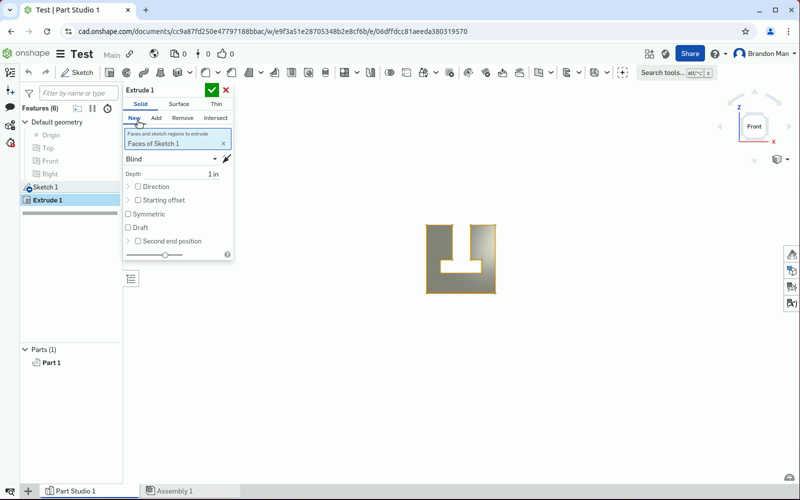
key(tab, 4)
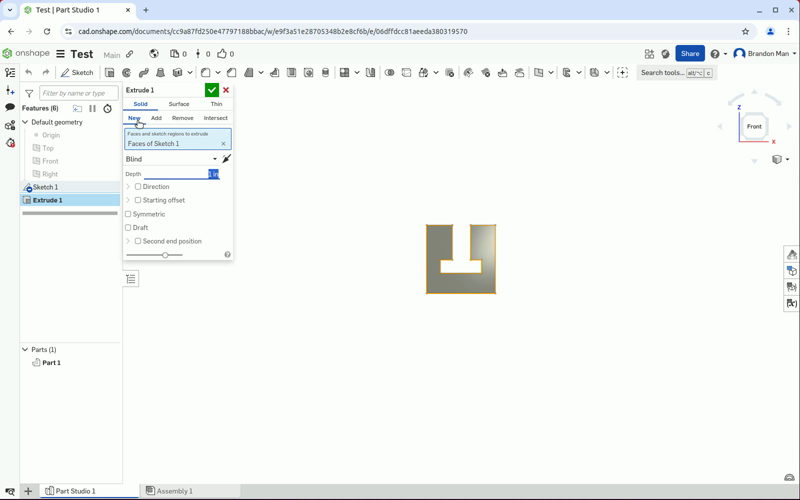
text(23.108)
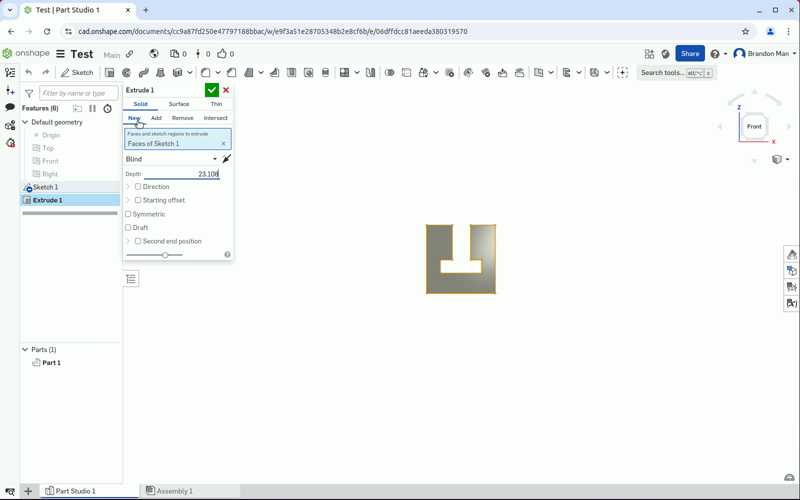
key(enter)
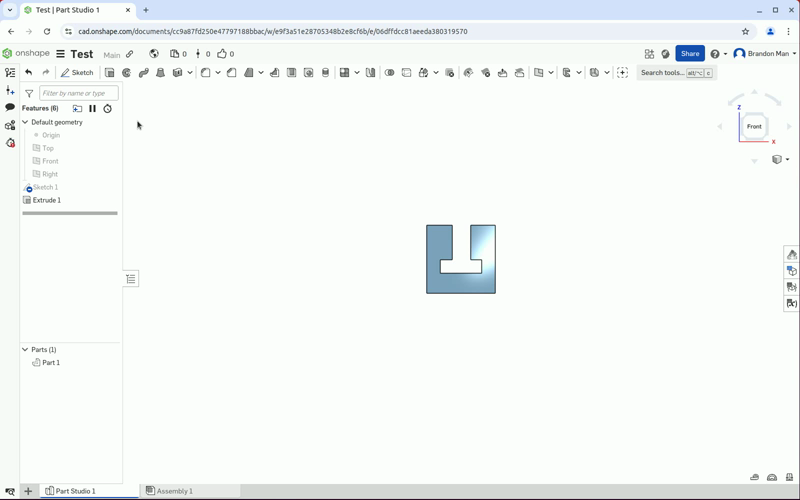
key(shift+h)
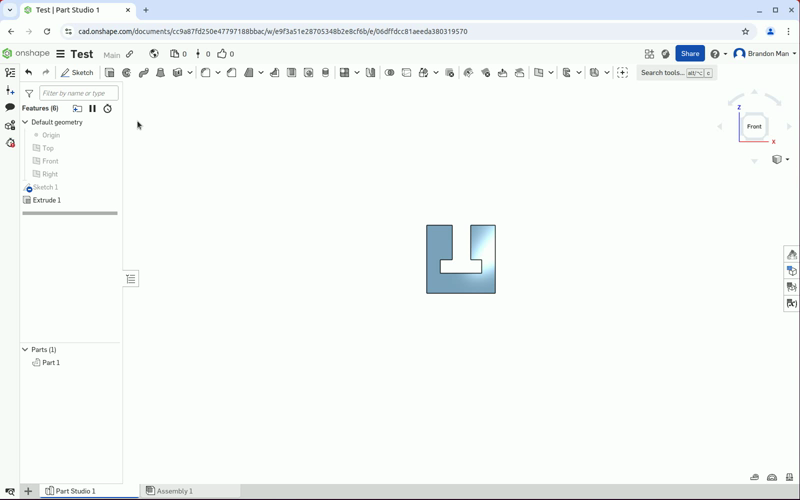
key(shift+h)
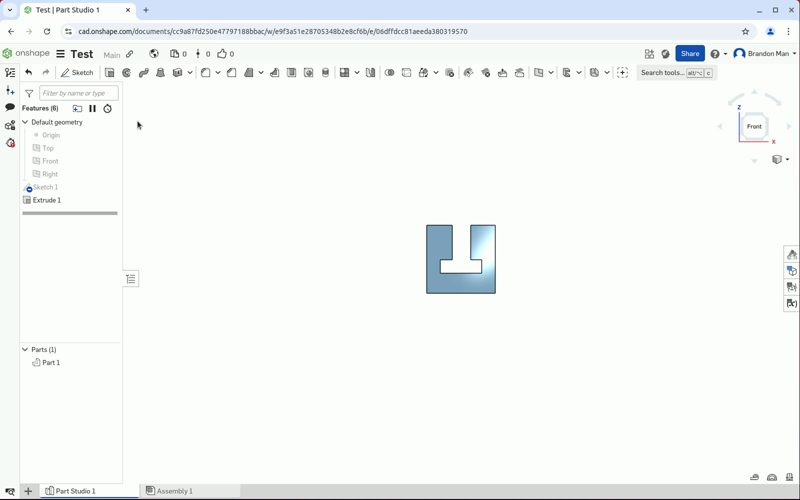
mouse_move(73, 189)
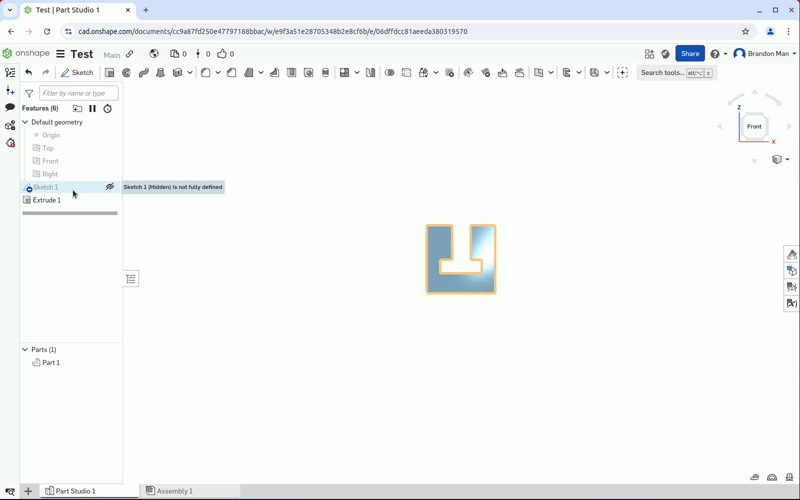
click(73, 189)
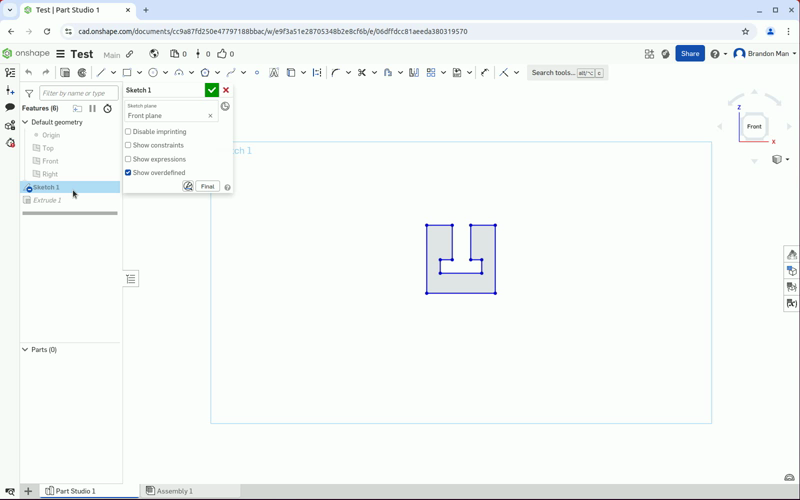
mouse_move(229, 92)
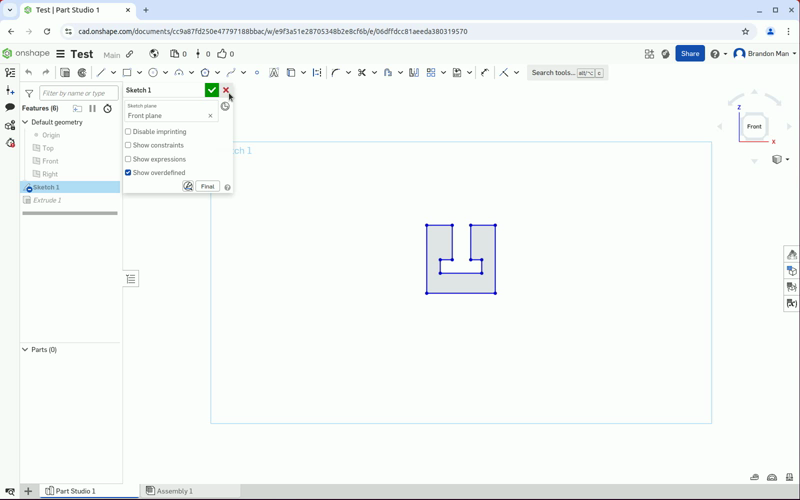
click(229, 92)
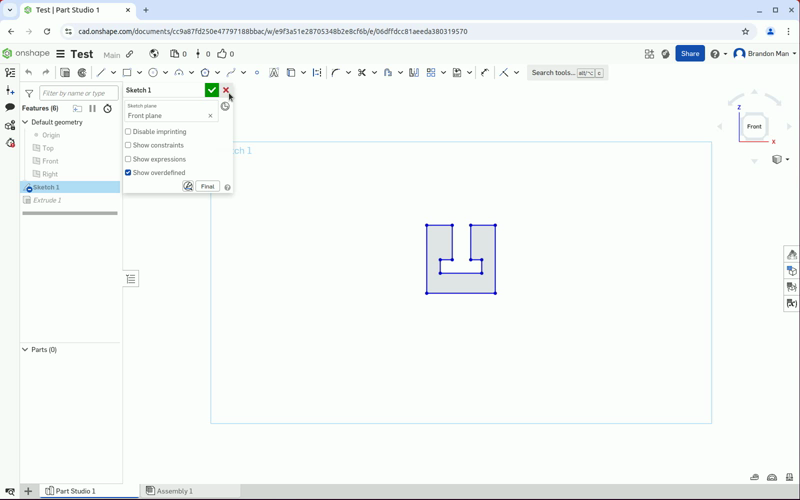
key(shift+s)
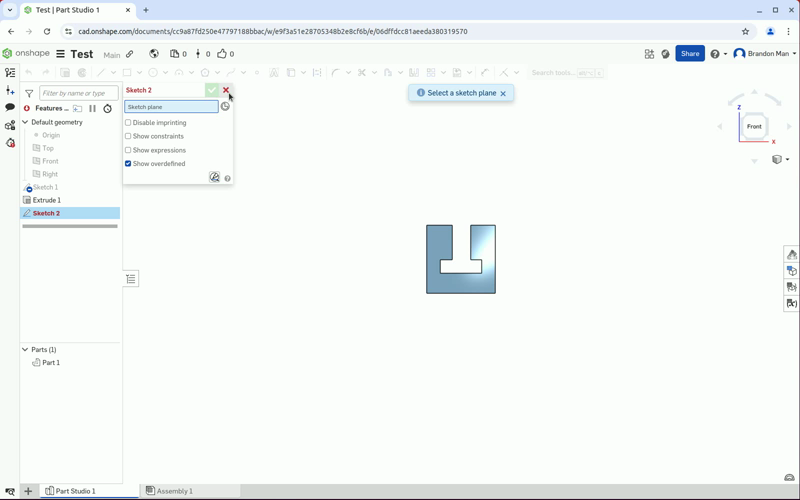
mouse_move(73, 163)
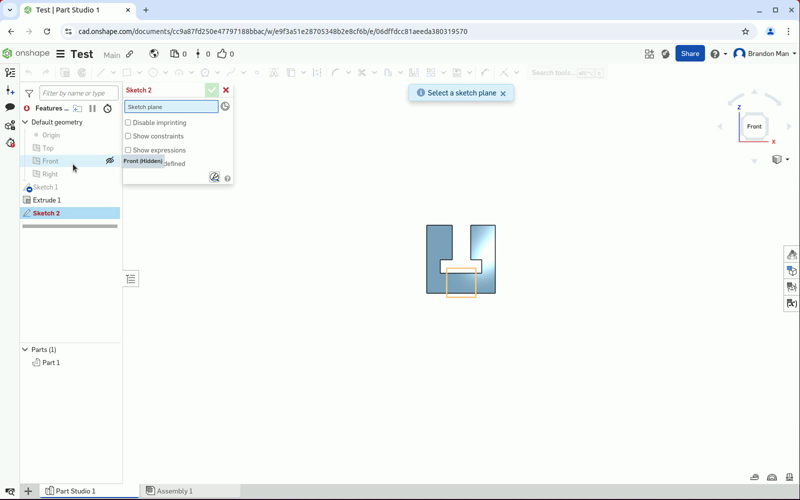
click(73, 163)
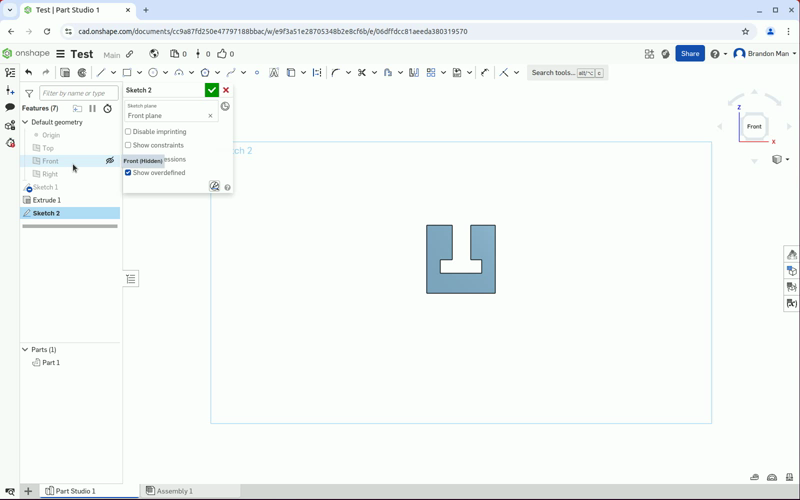
mouse_move(73, 352)
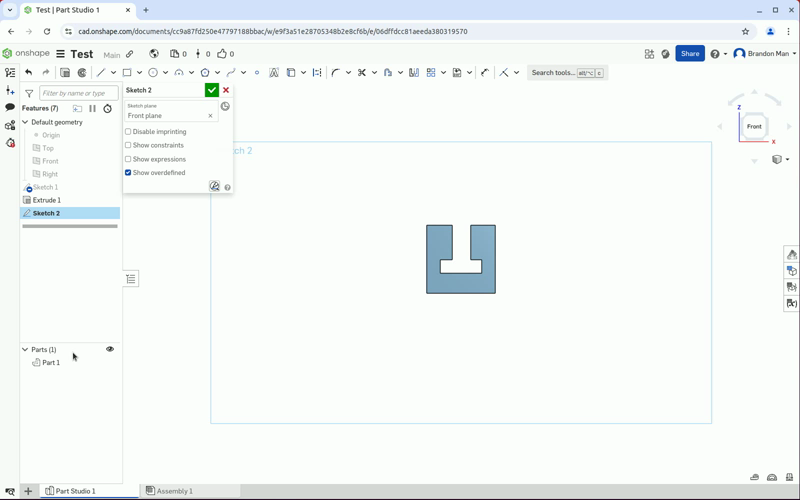
key(y)
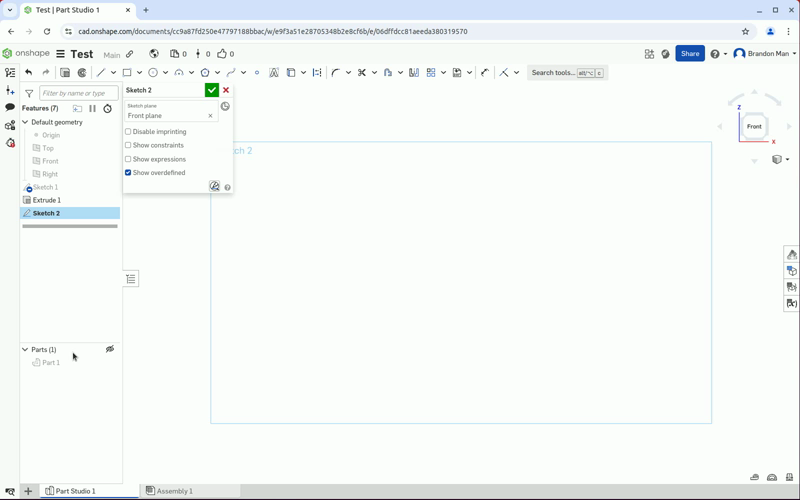
key(l)
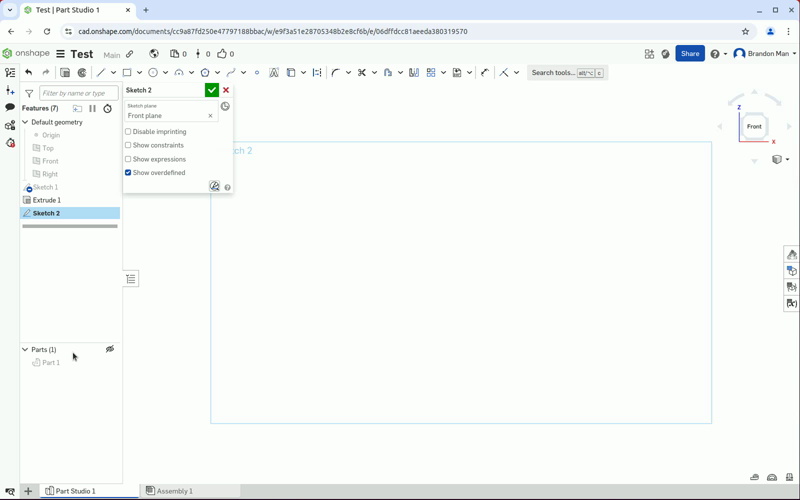
key_down(shift)
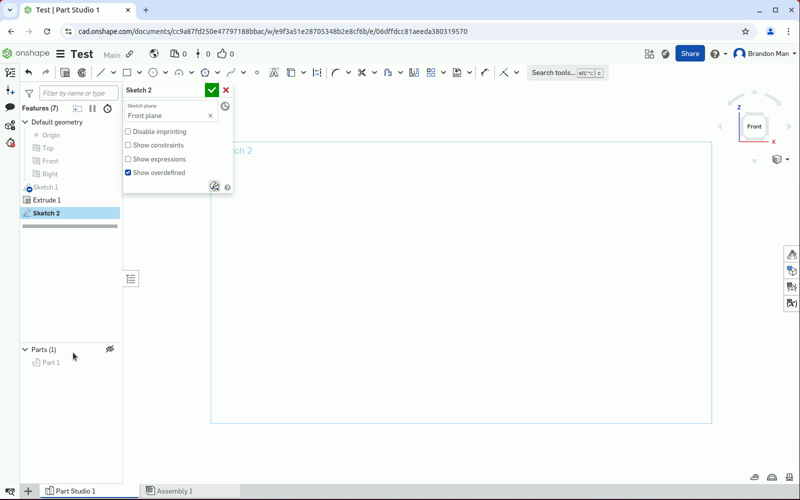
mouse_move(426, 306)
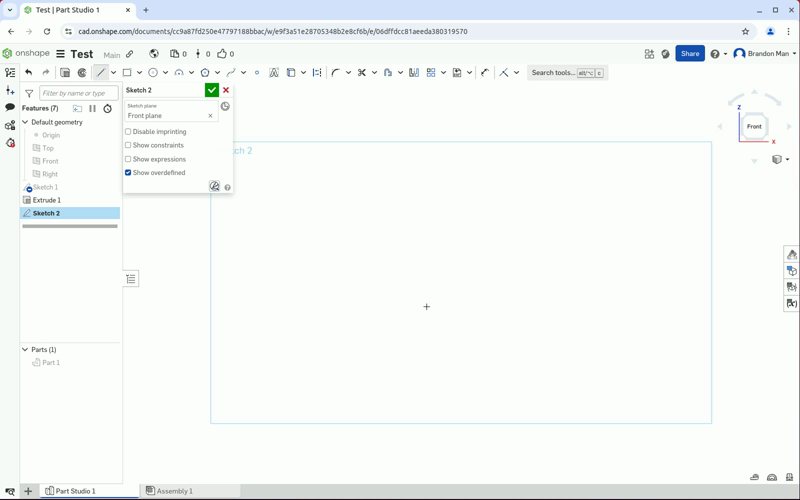
click(426, 306)
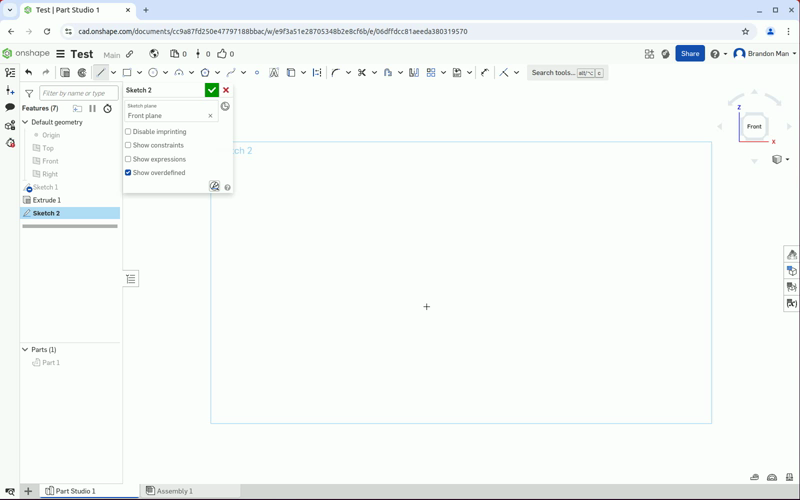
key_up(shift)
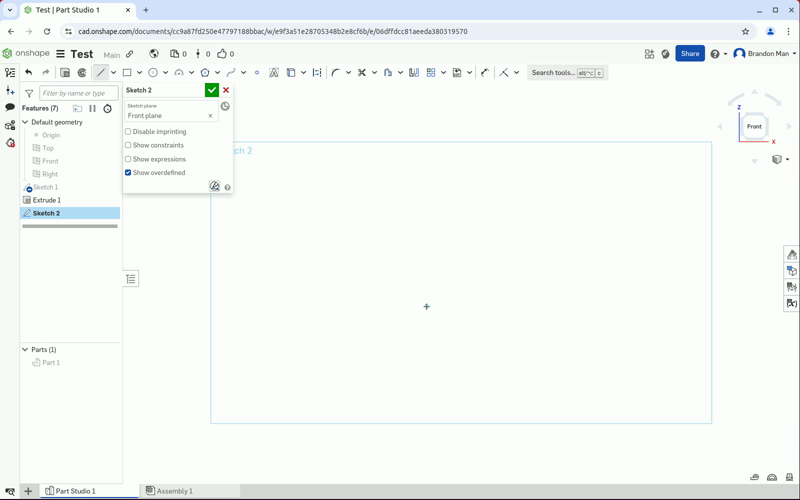
key_down(shift)
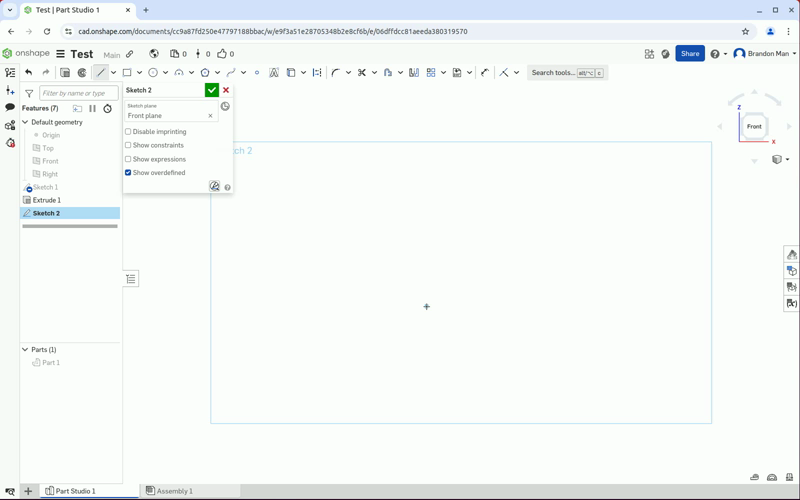
mouse_move(495, 306)
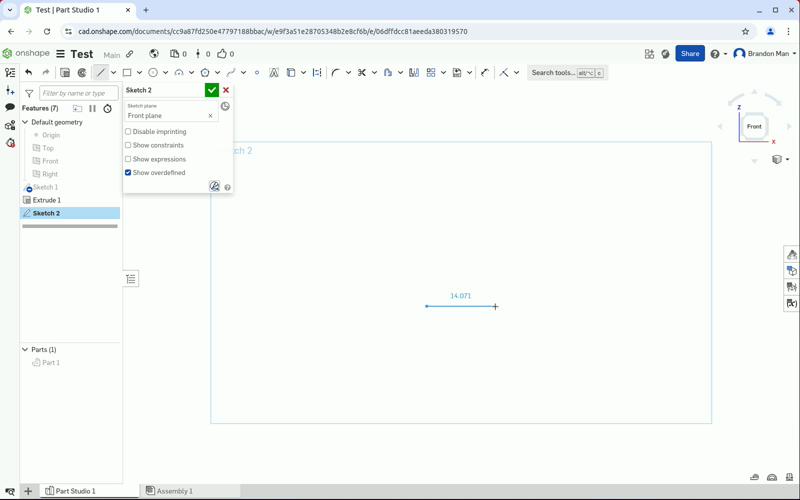
click(495, 306)
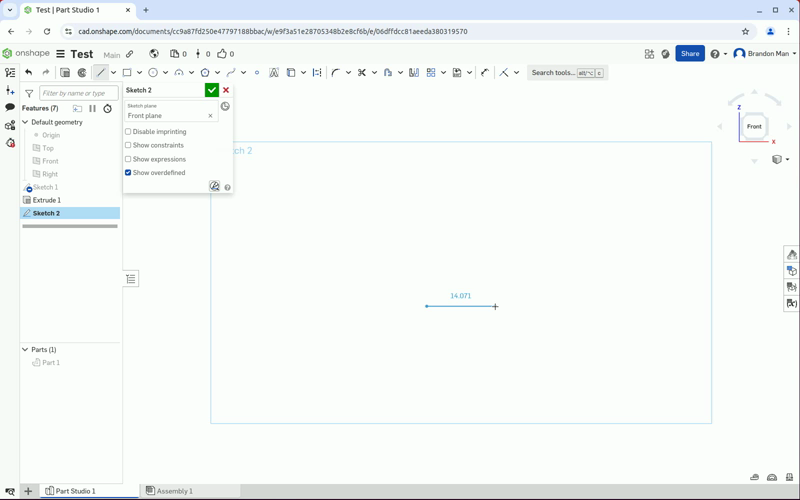
key_up(shift)
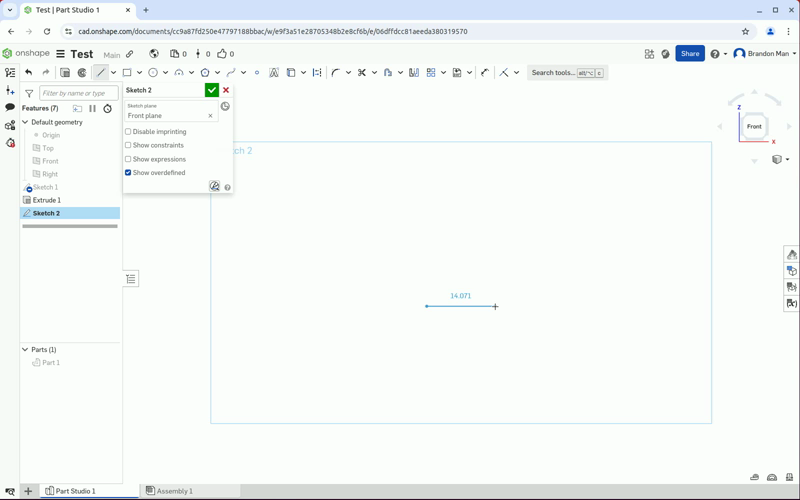
key_down(shift)
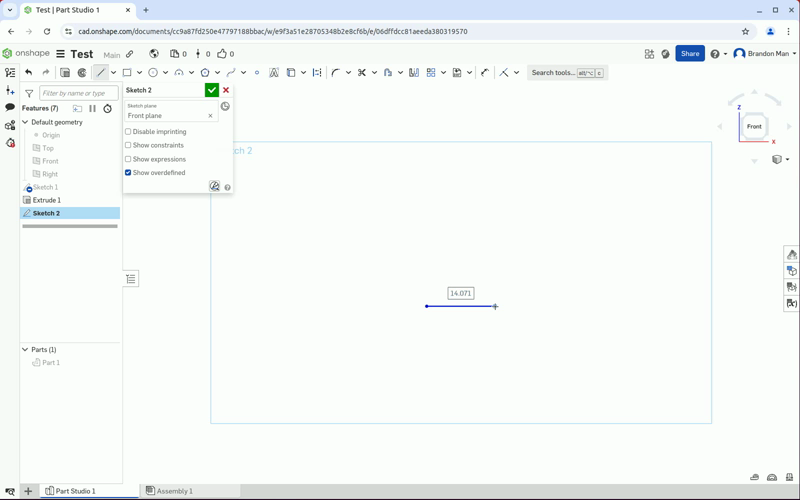
mouse_move(525, 306)
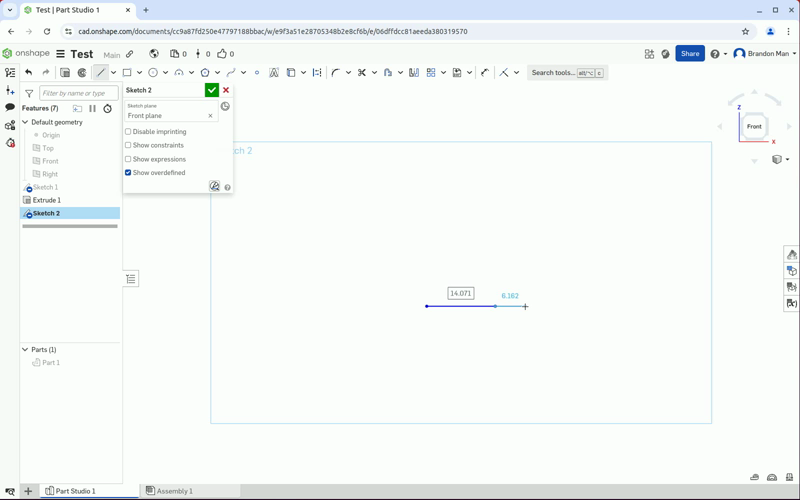
mouse_move(495, 292)
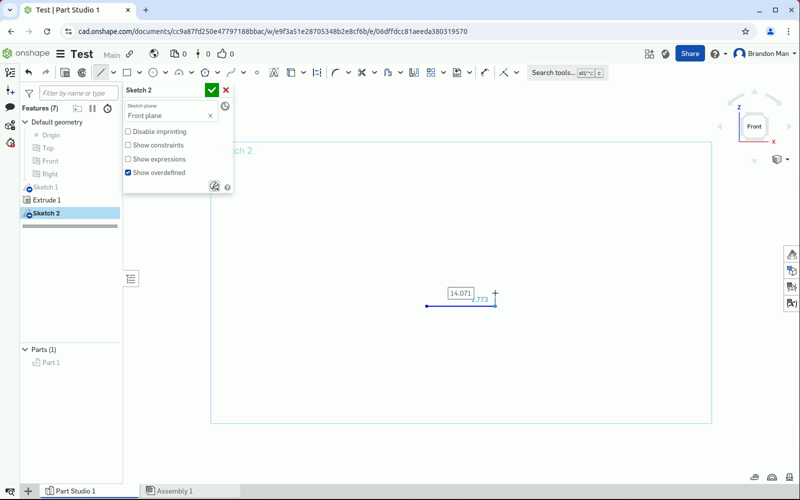
click(495, 292)
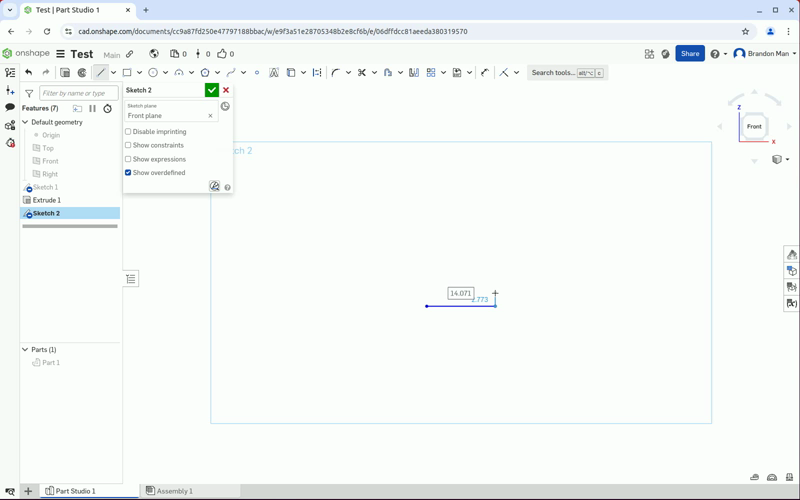
key_up(shift)
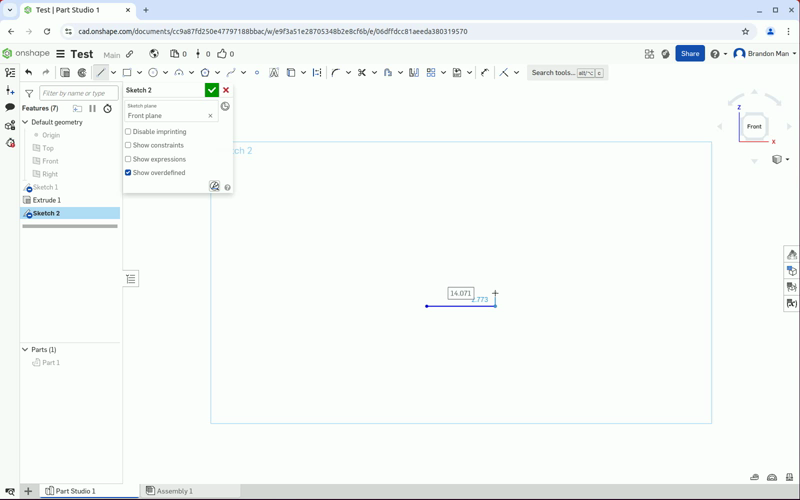
key_down(shift)
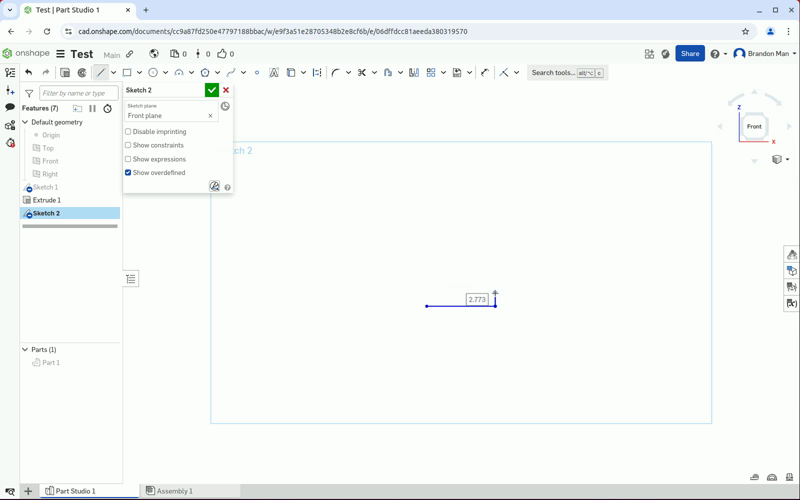
mouse_move(525, 292)
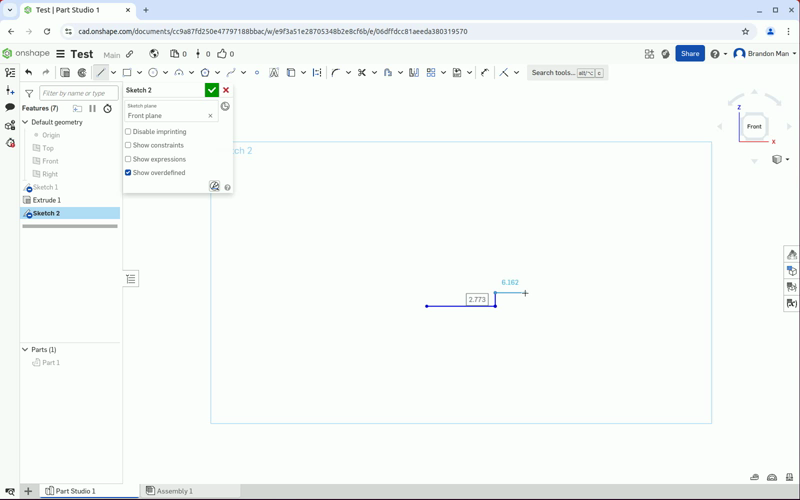
mouse_move(494, 292)
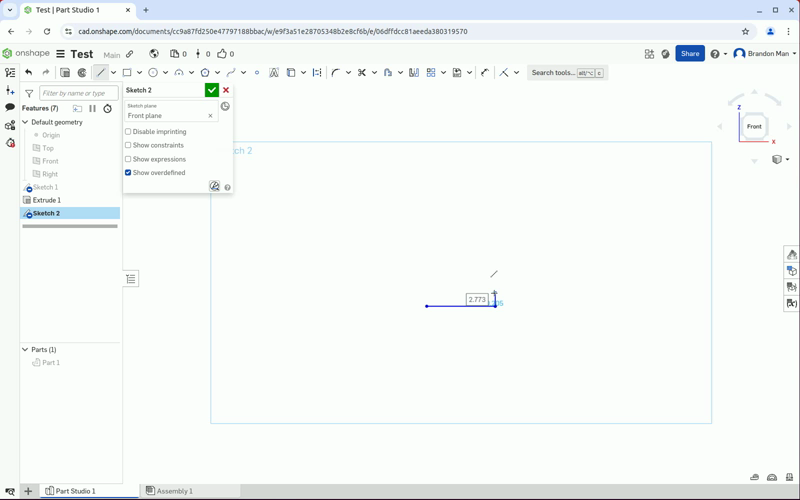
scroll(6)
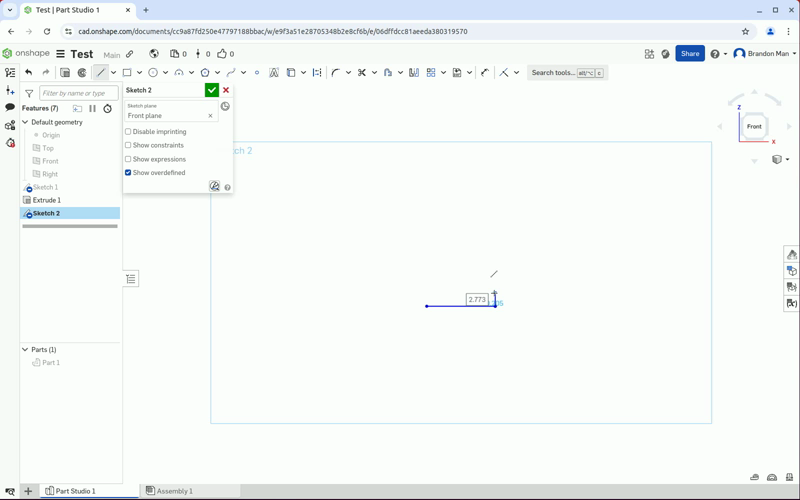
scroll(6)
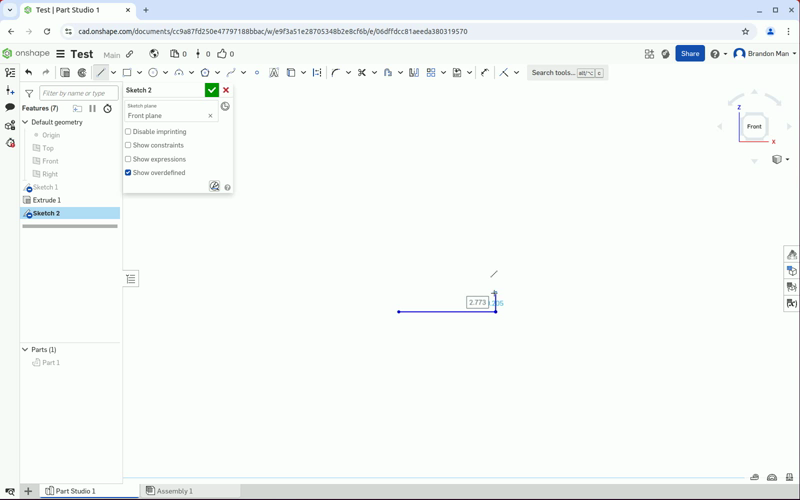
scroll(6)
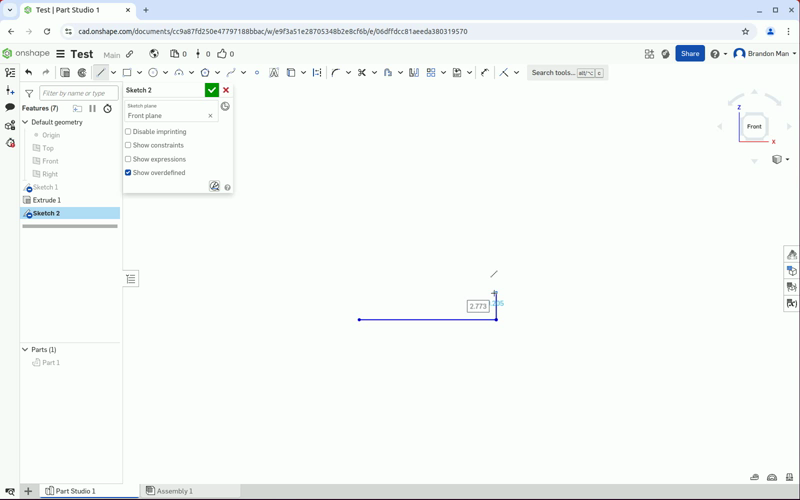
scroll(6)
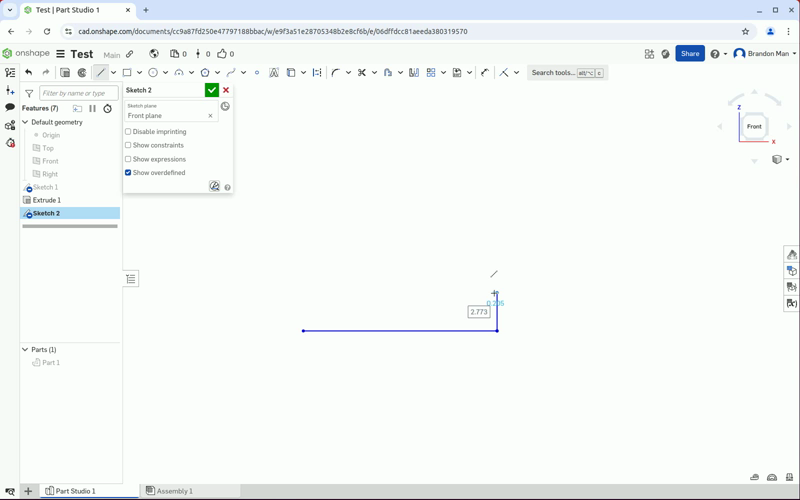
scroll(6)
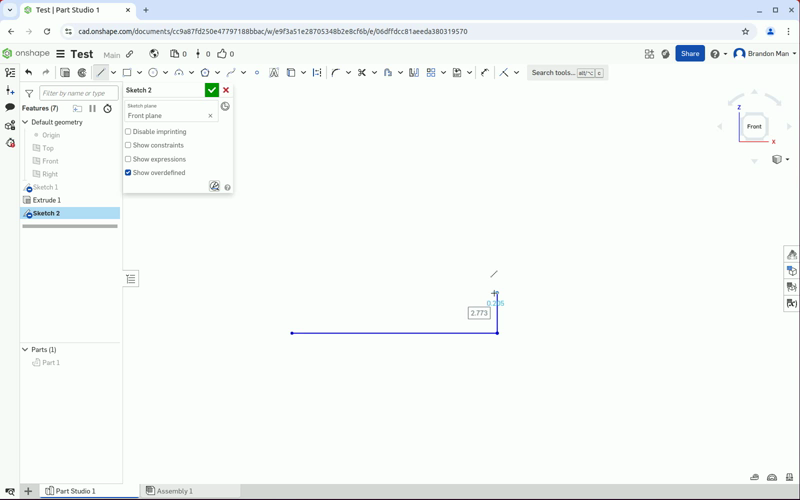
scroll(6)
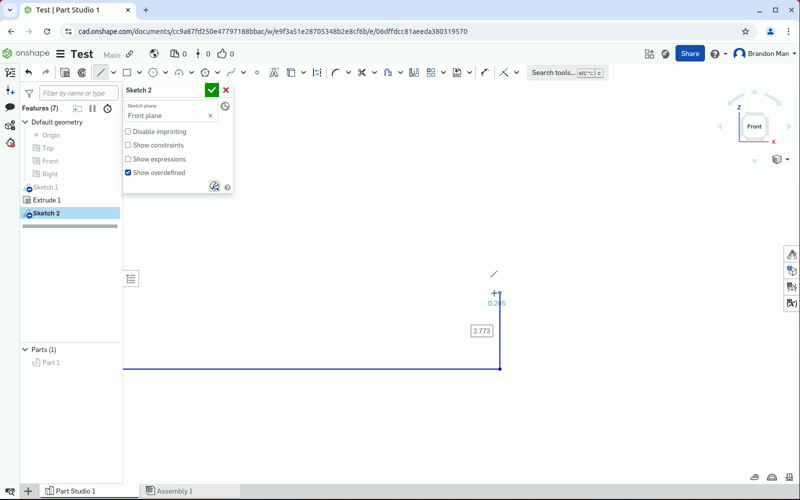
scroll(6)
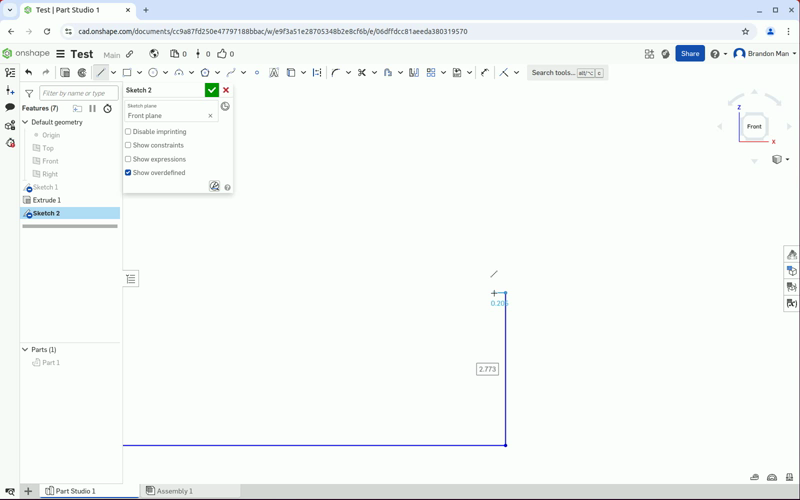
click(494, 292)
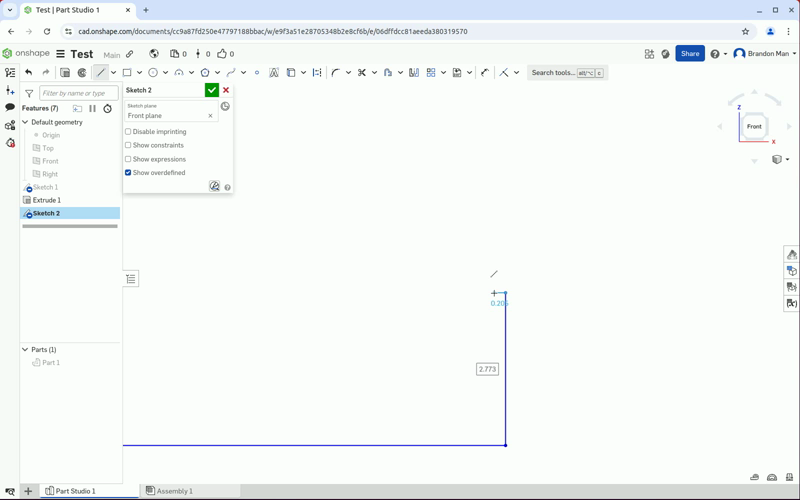
scroll(-6)
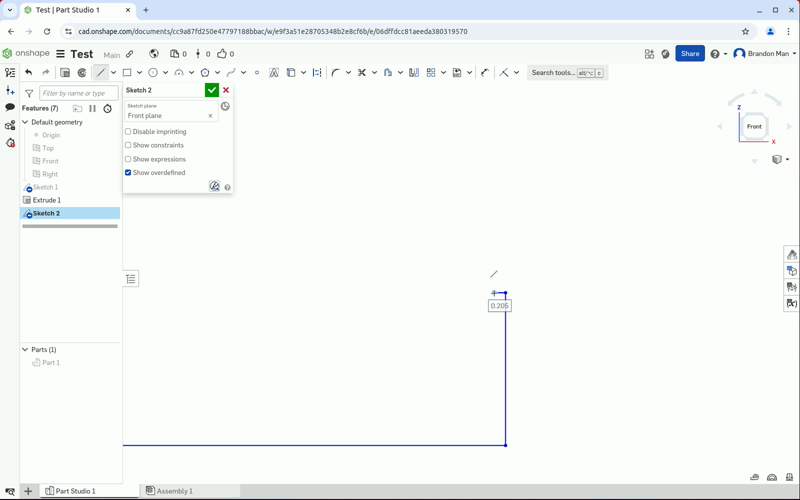
scroll(-6)
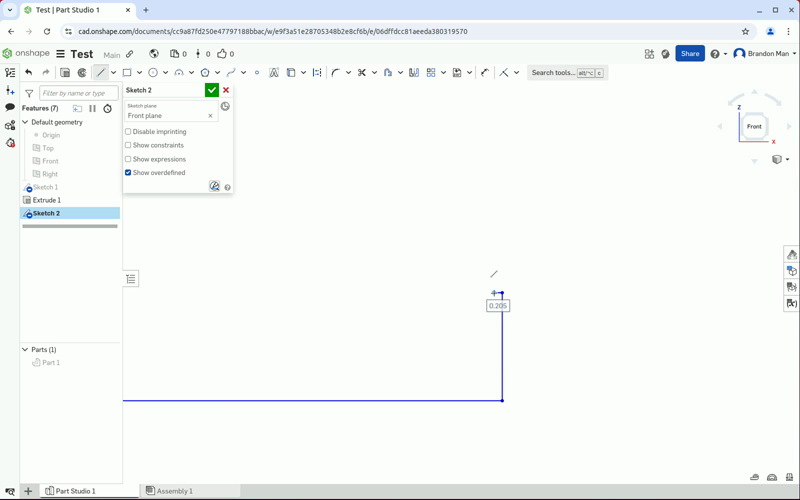
scroll(-6)
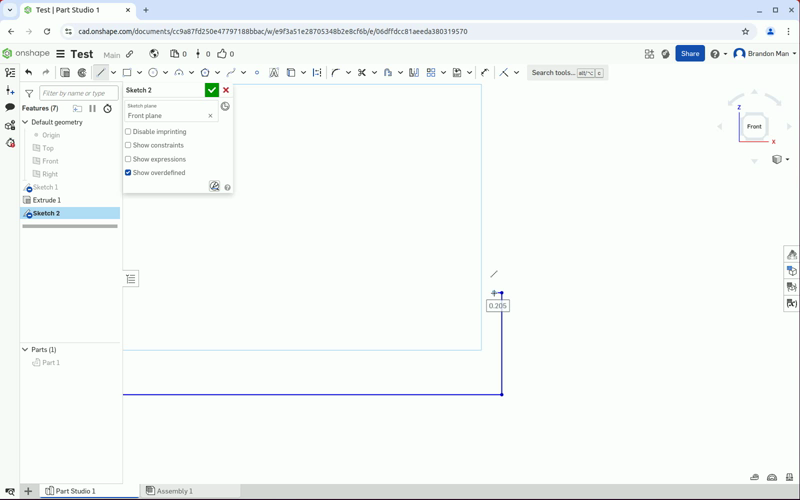
scroll(-6)
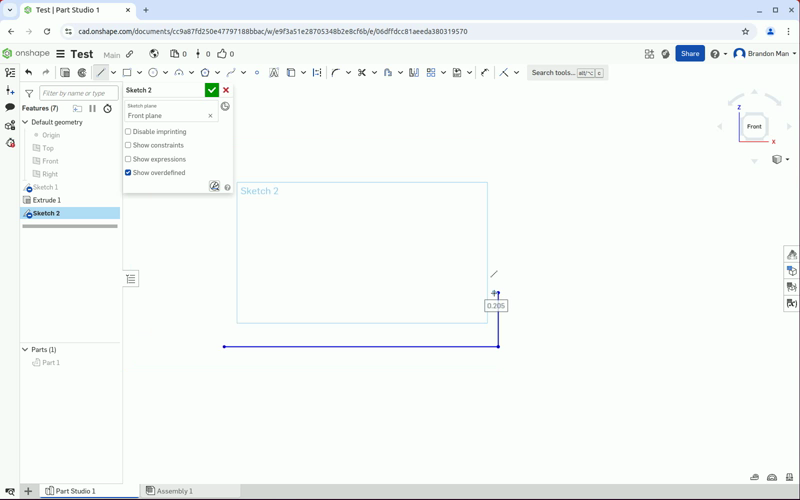
scroll(-6)
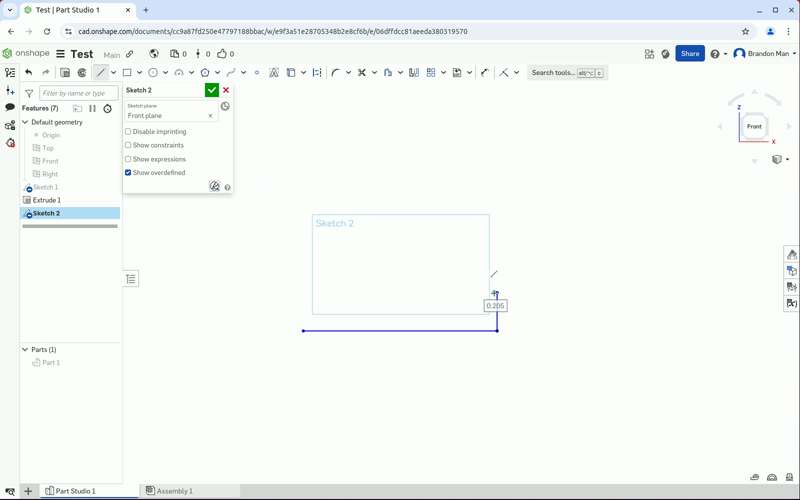
scroll(-6)
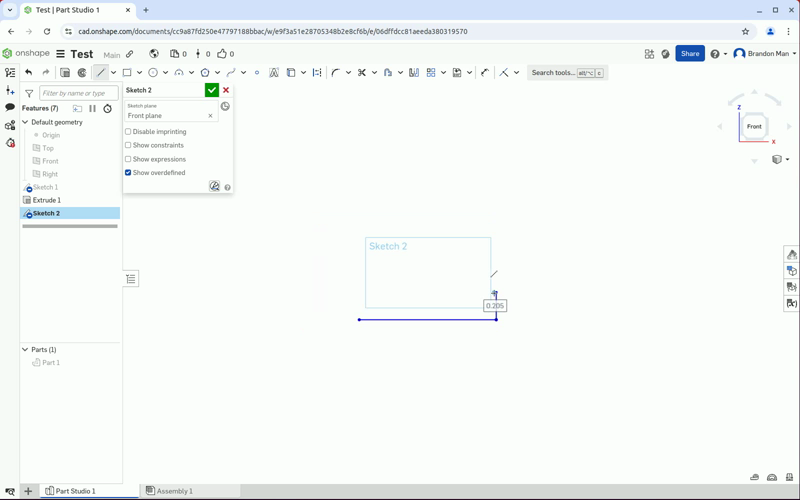
scroll(-6)
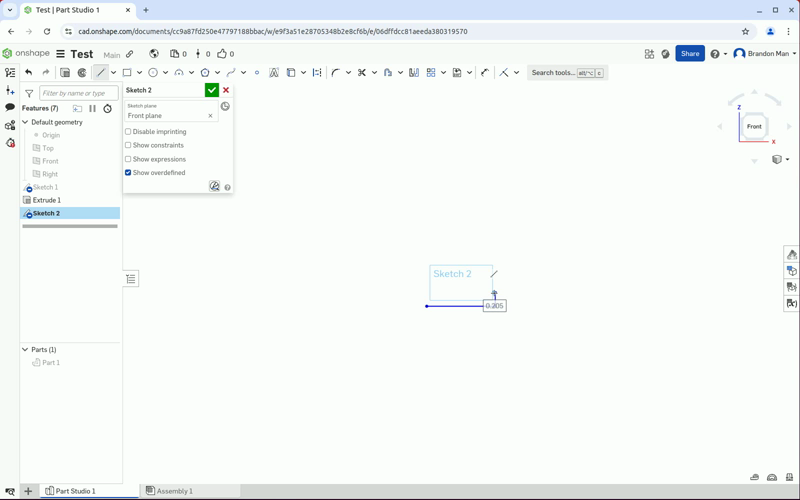
key_up(shift)
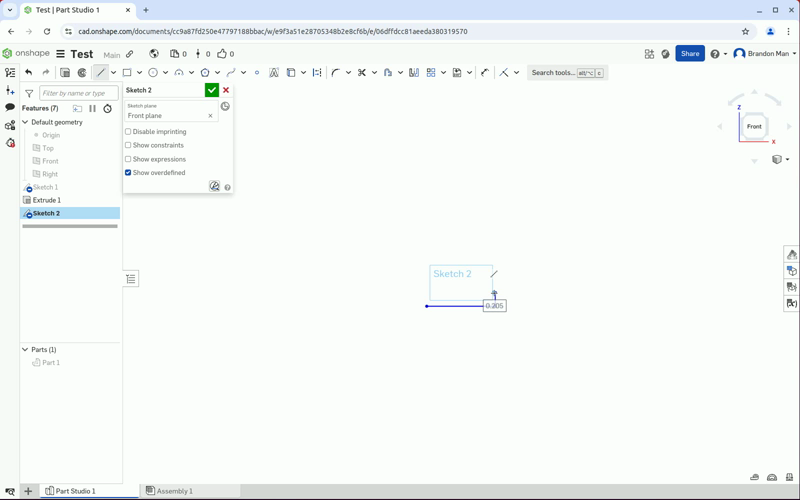
key_down(shift)
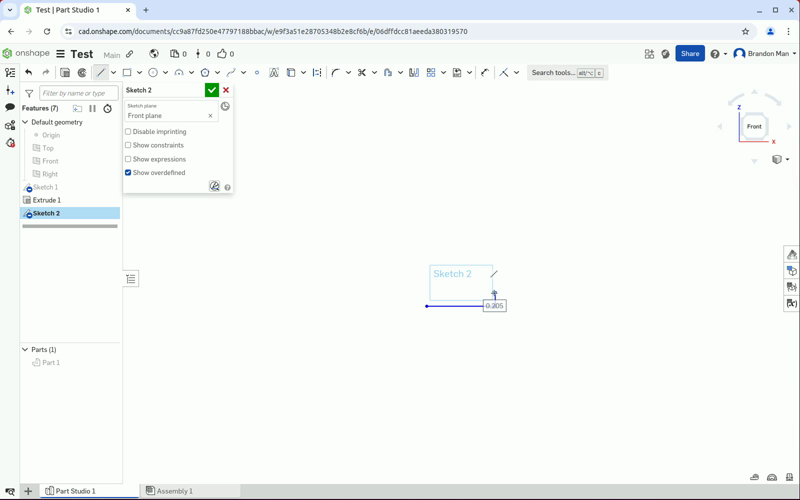
mouse_move(426, 292)
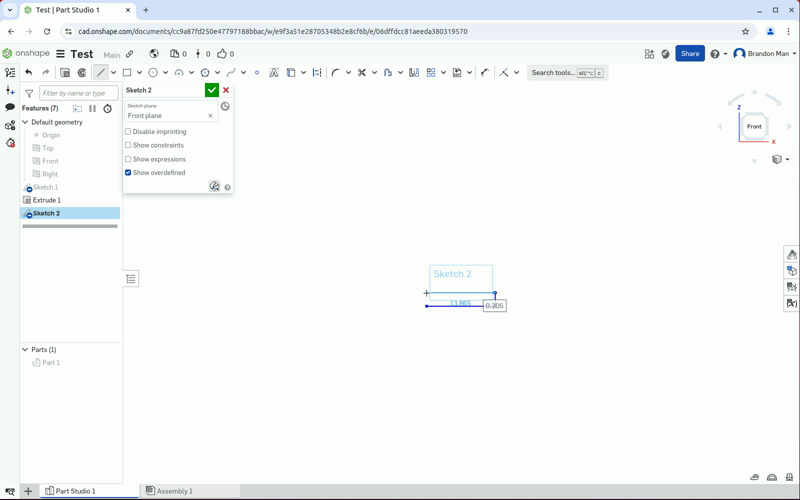
click(426, 292)
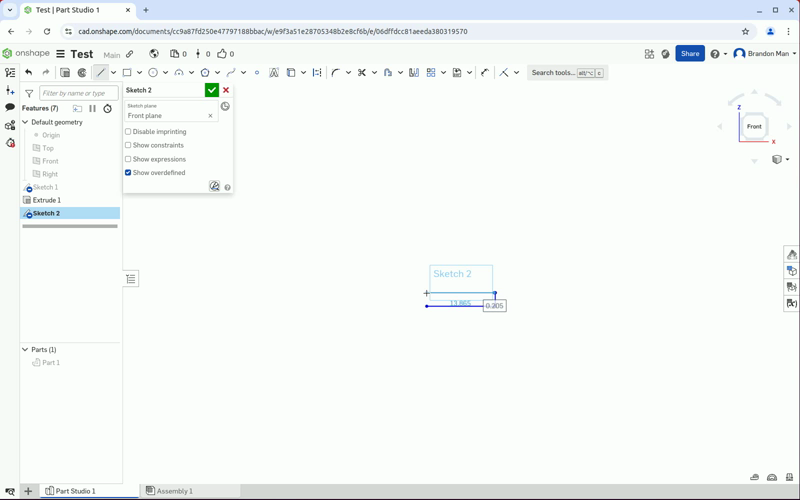
key_up(shift)
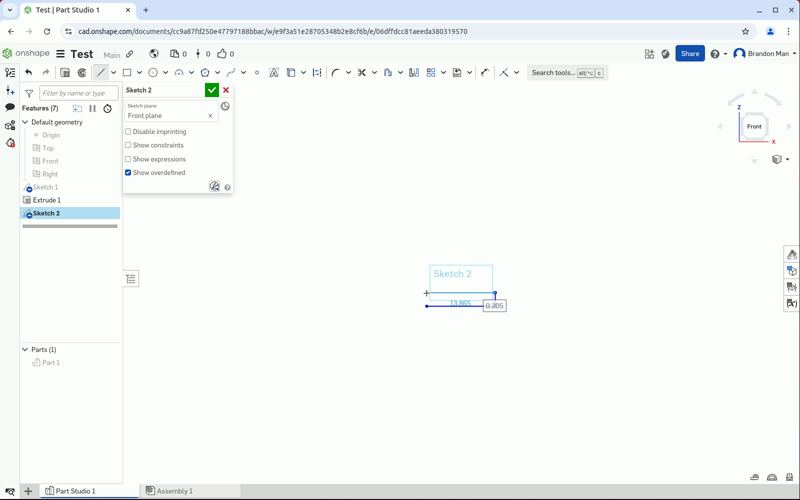
mouse_move(456, 292)
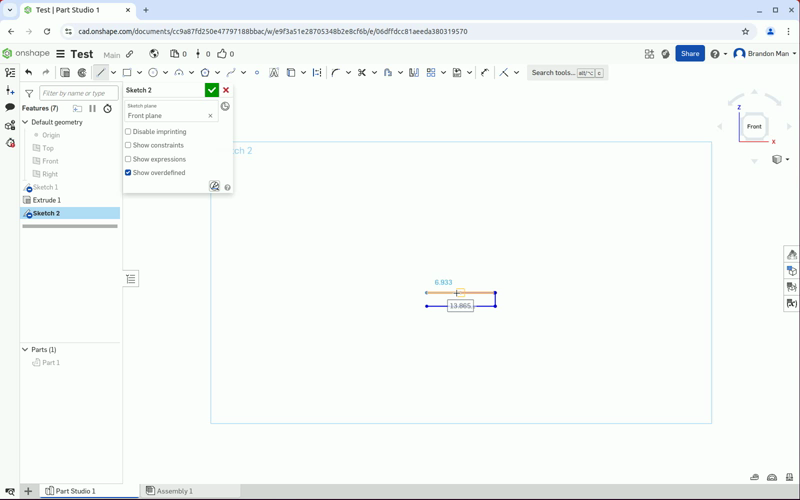
key_down(shift)
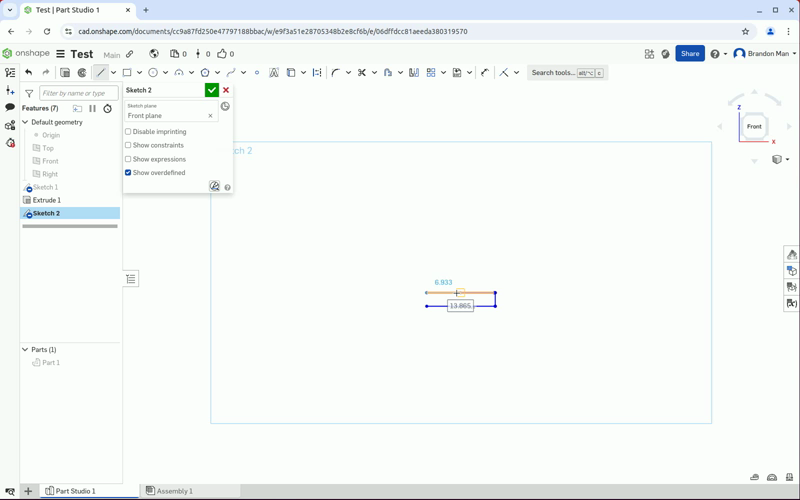
mouse_move(426, 306)
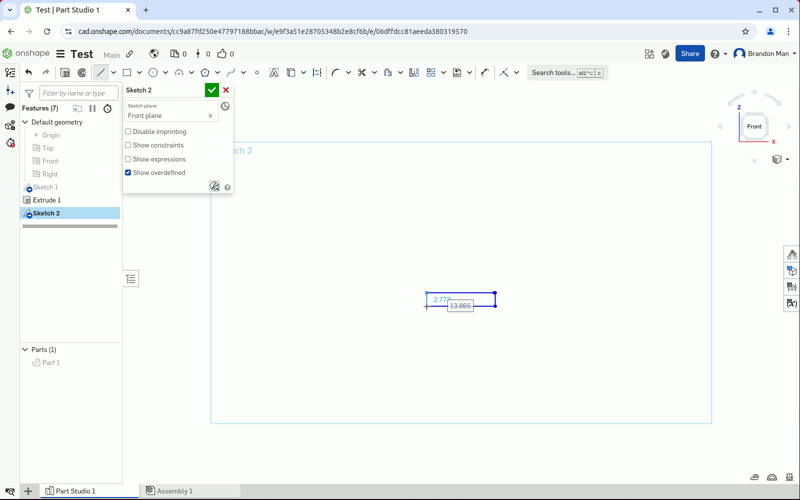
key_up(shift)
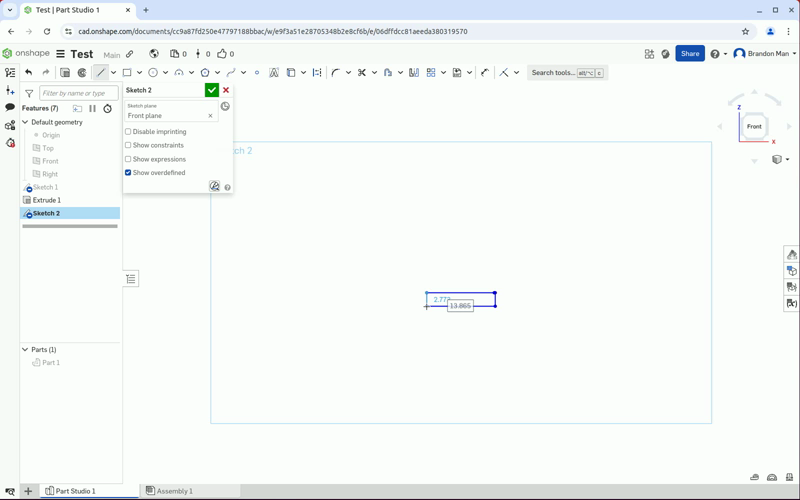
click(426, 306)
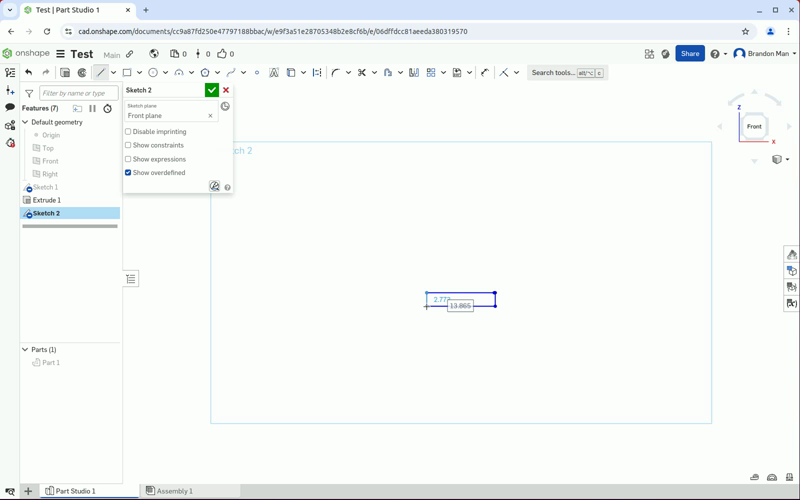
key(esc)
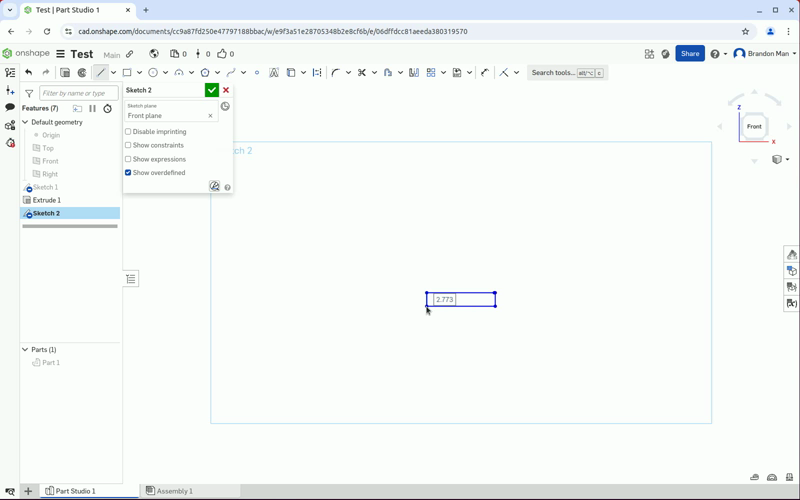
mouse_move(441, 303)
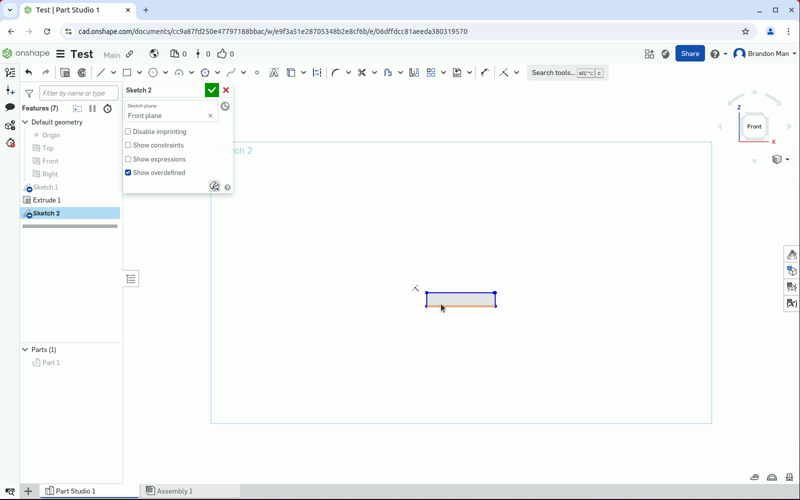
scroll(6)
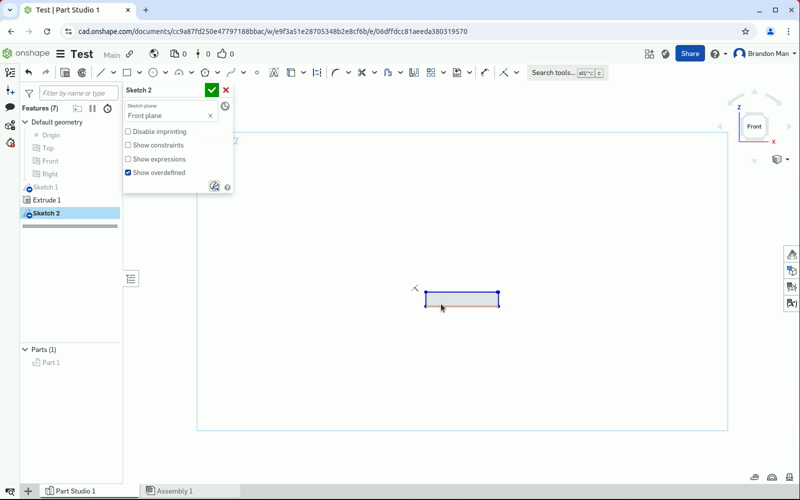
scroll(6)
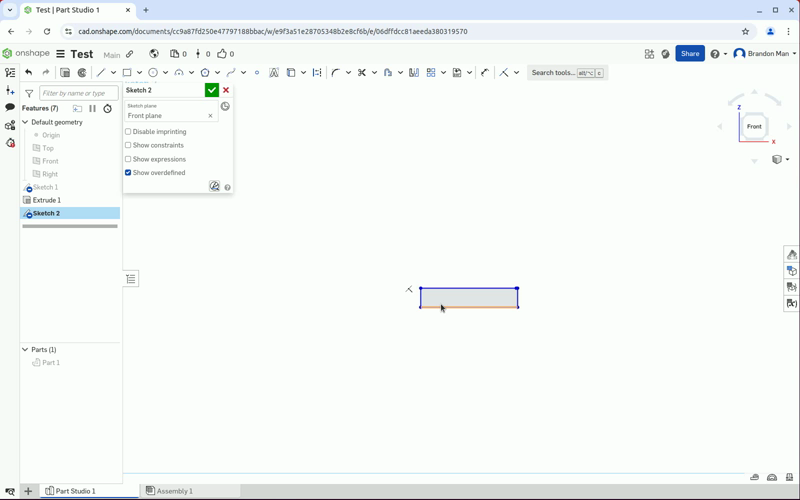
scroll(6)
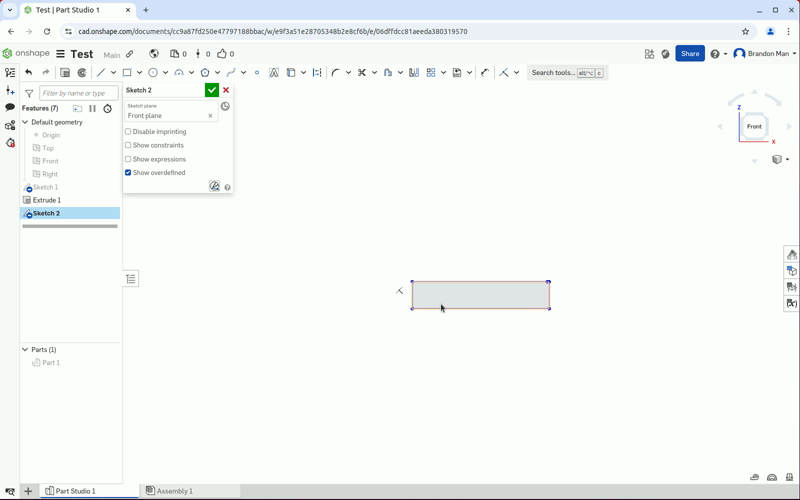
scroll(6)
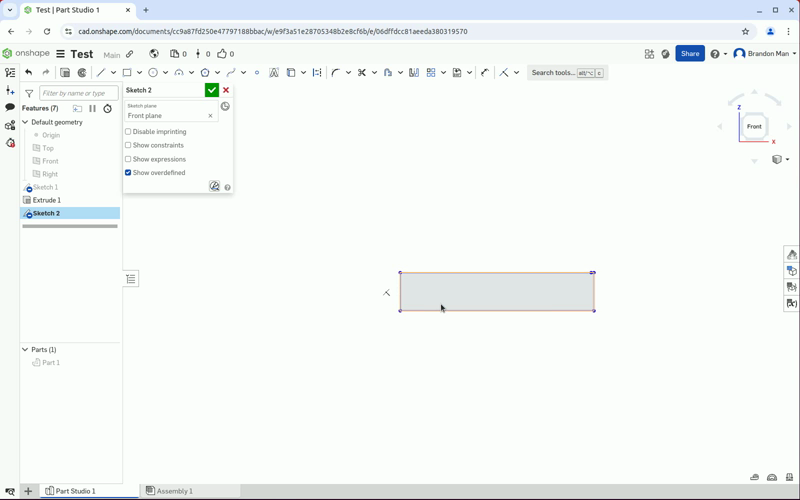
scroll(6)
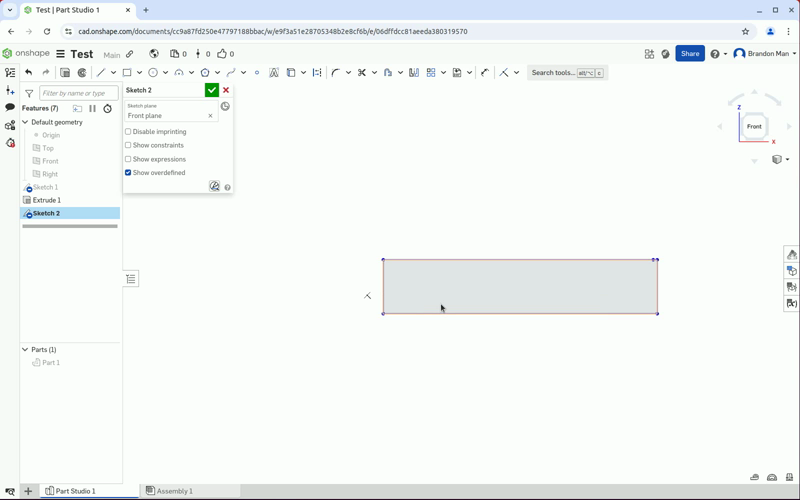
scroll(6)
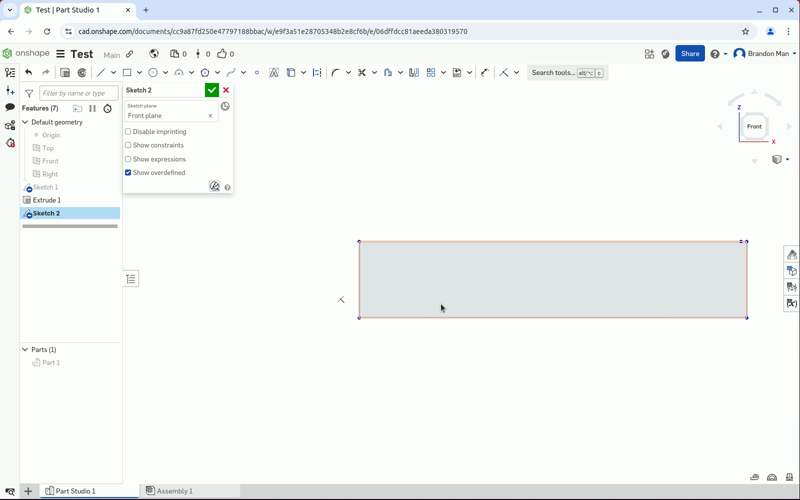
scroll(6)
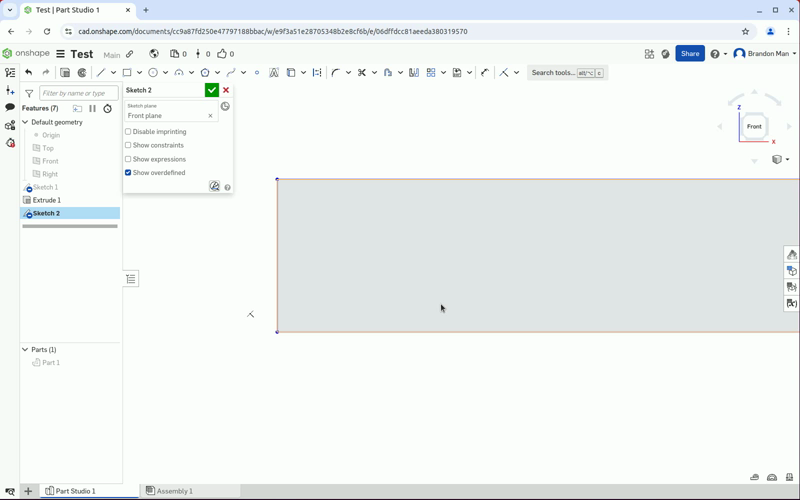
click(441, 303)
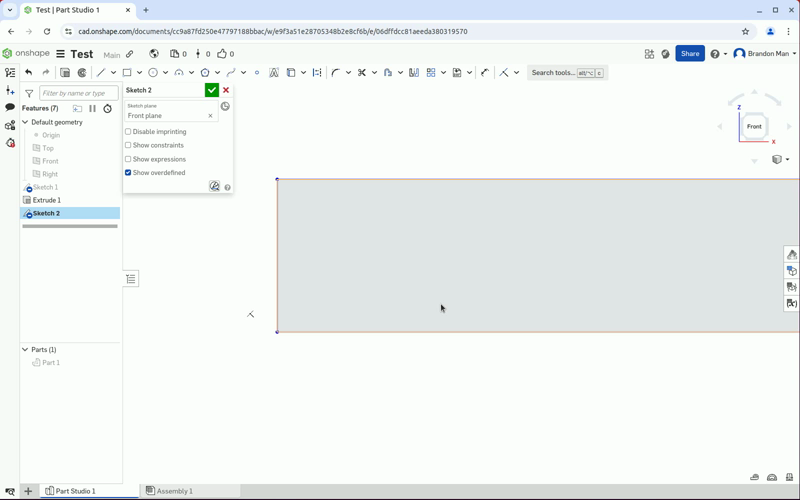
scroll(-6)
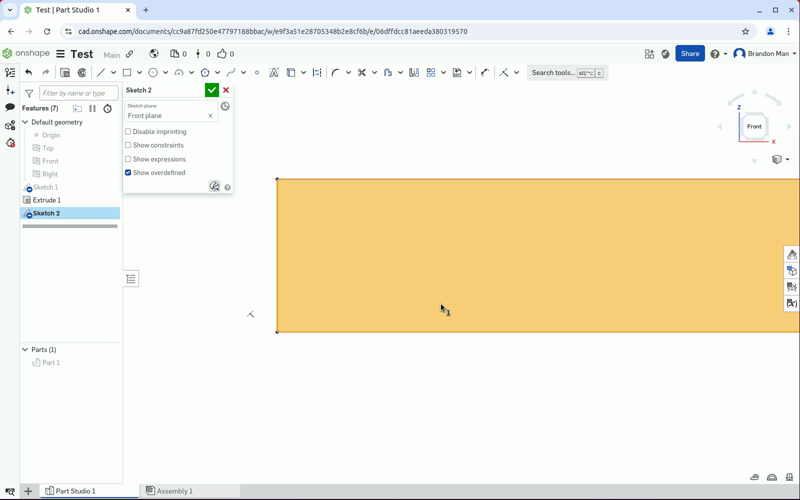
scroll(-6)
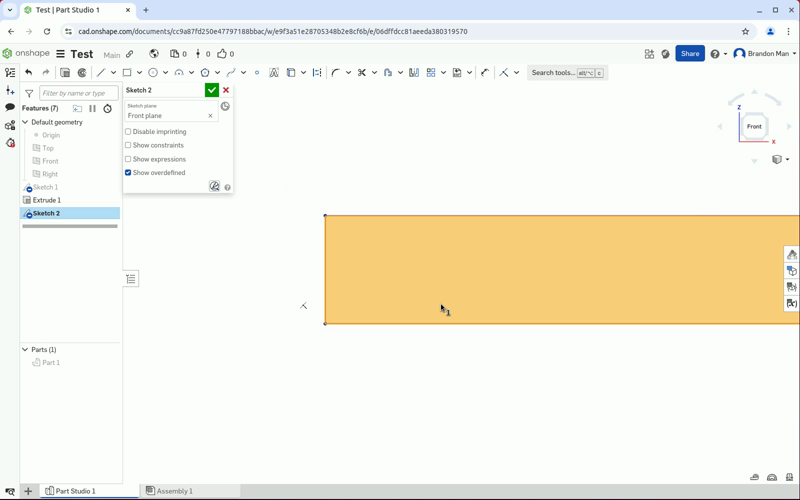
scroll(-6)
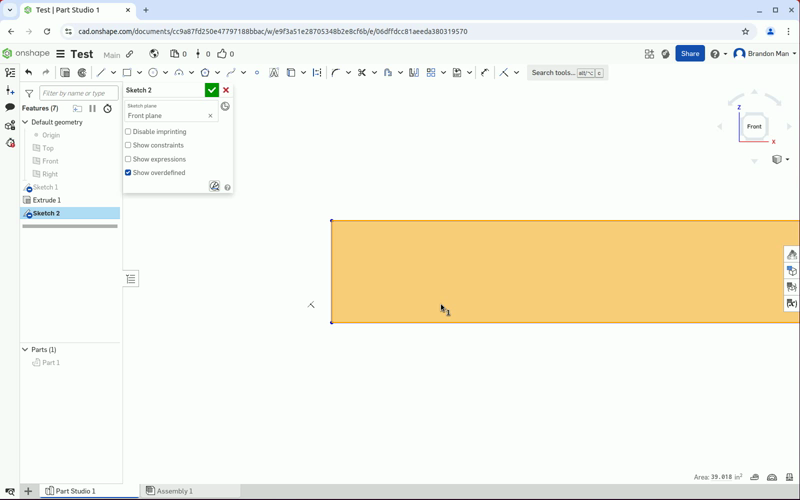
scroll(-6)
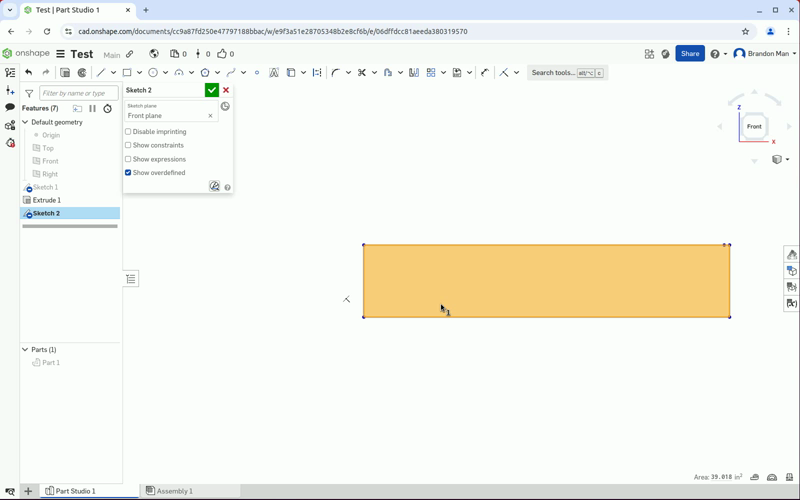
scroll(-6)
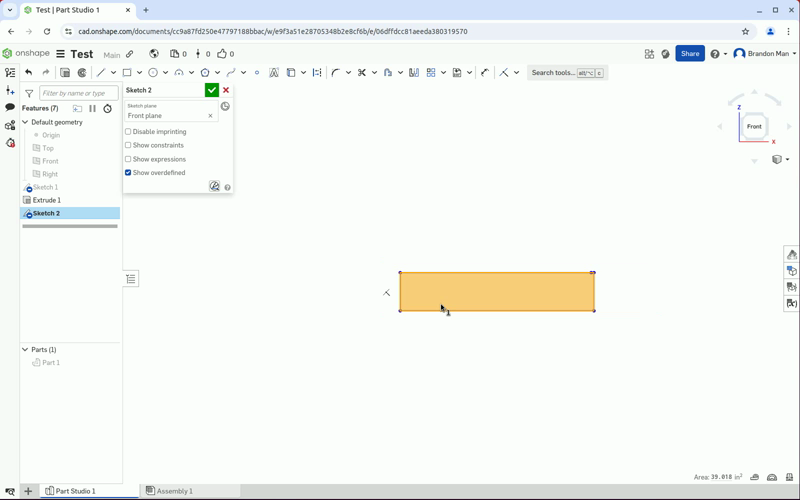
scroll(-6)
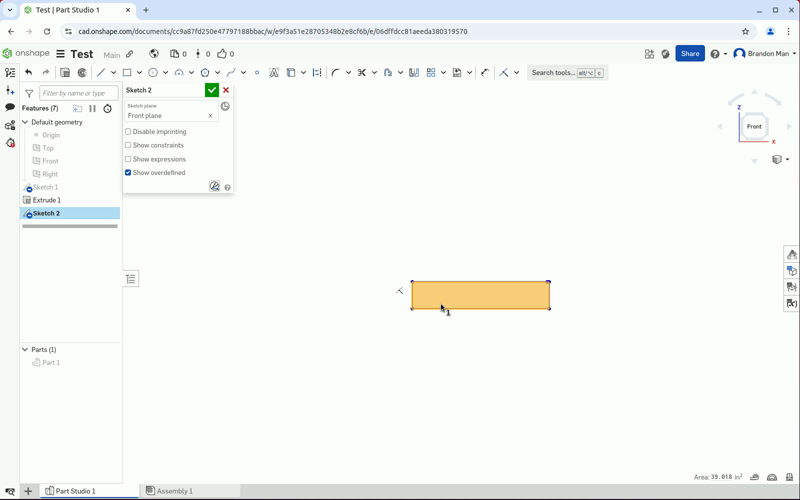
scroll(-6)
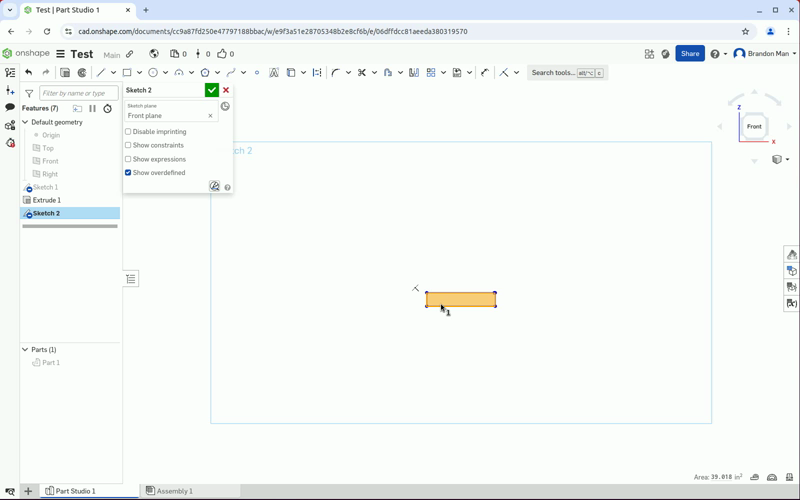
mouse_move(73, 352)
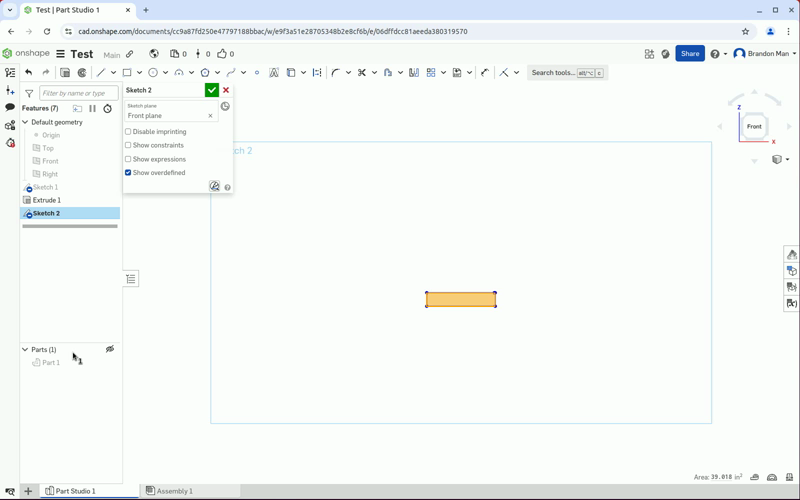
key(shift+y)
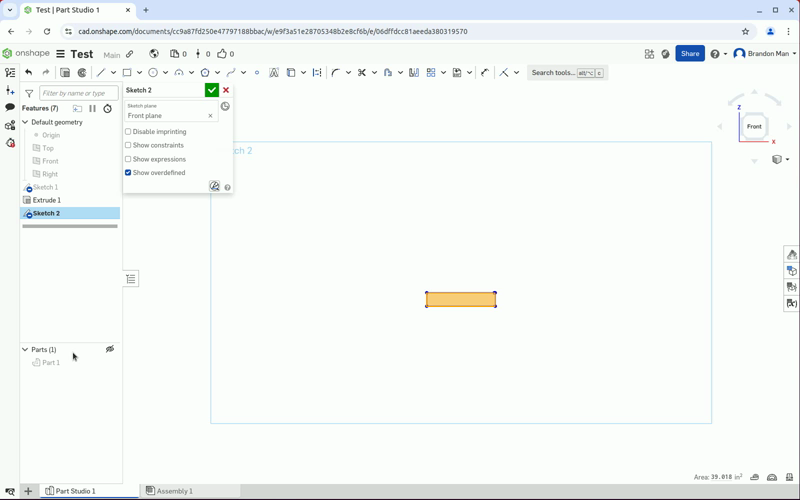
key(shift+e)
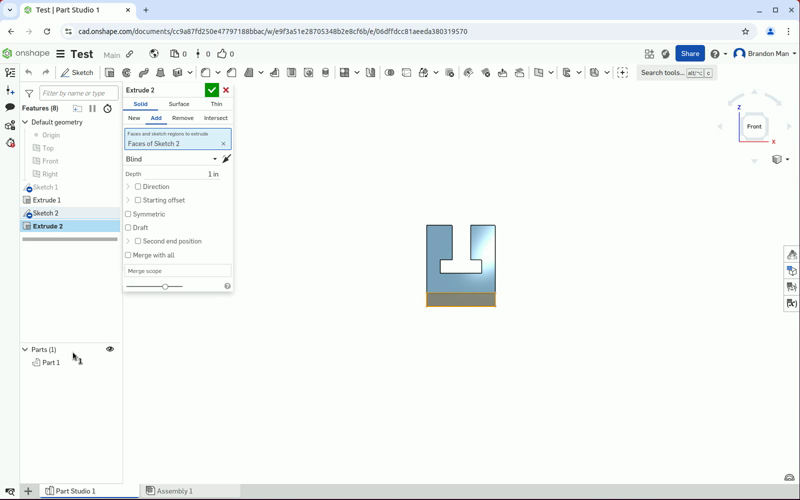
mouse_move(143, 106)
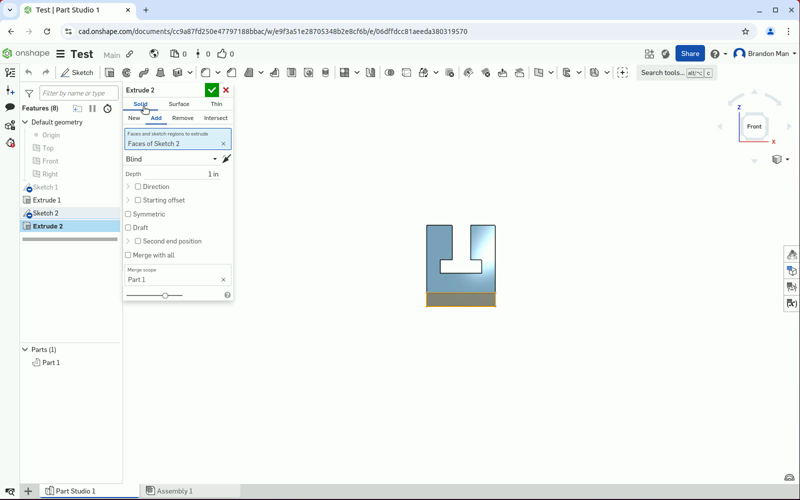
click(143, 106)
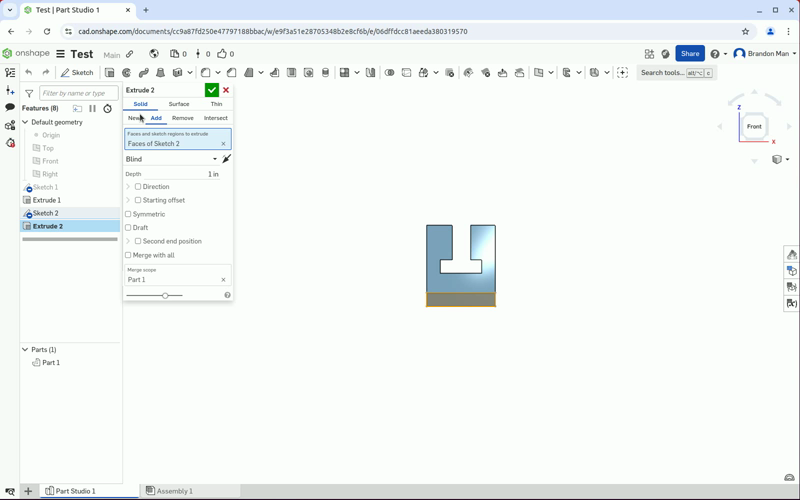
mouse_move(137, 120)
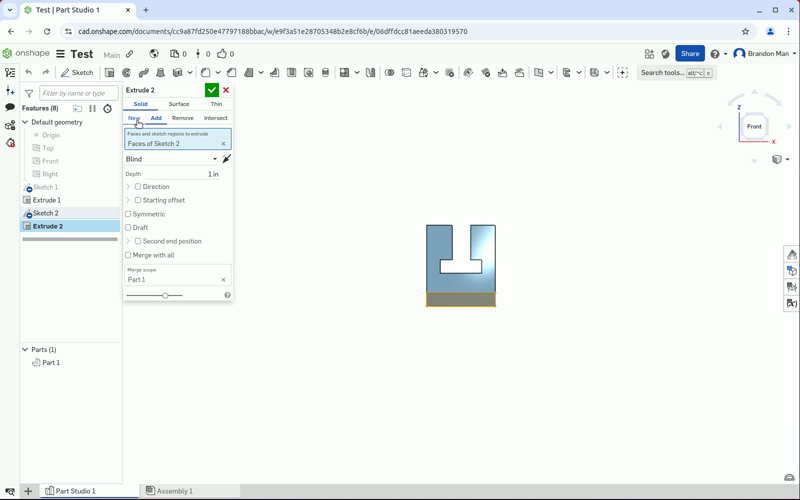
click(137, 120)
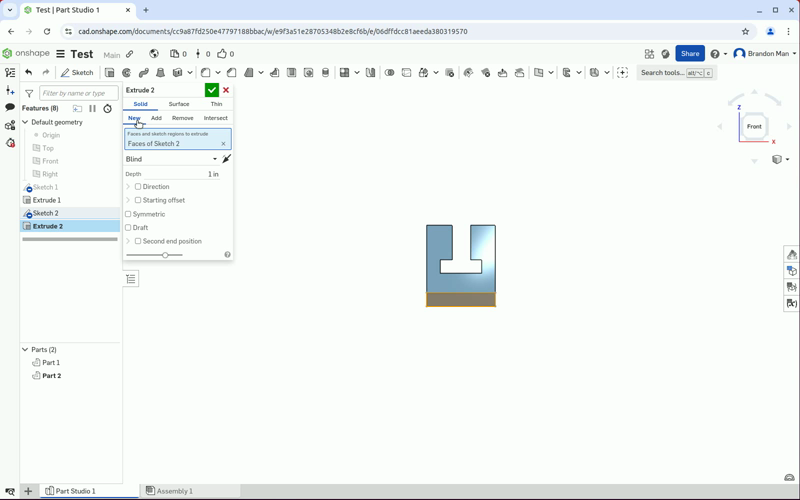
key(tab, 4)
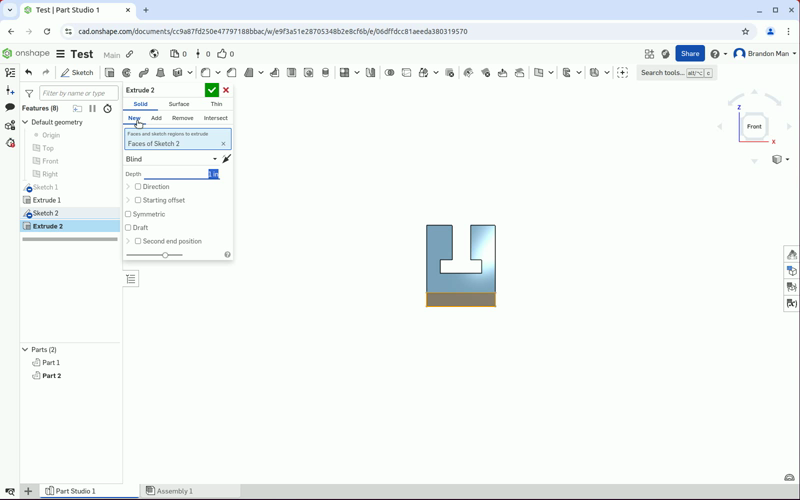
text(23.108)
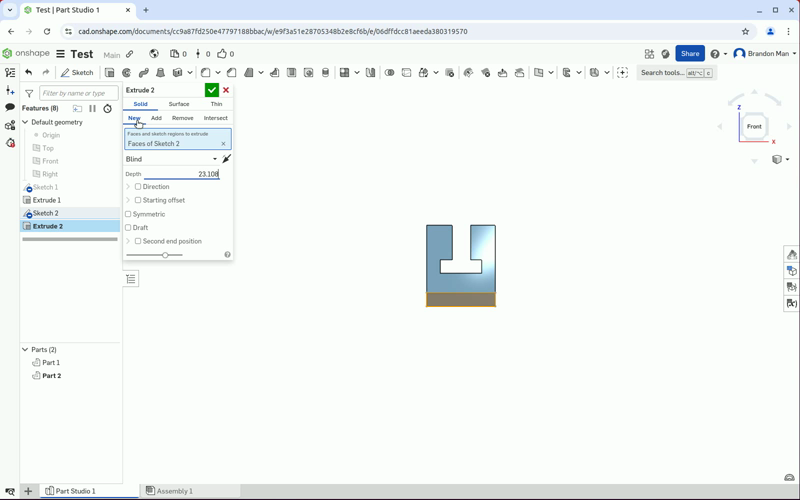
key(enter)
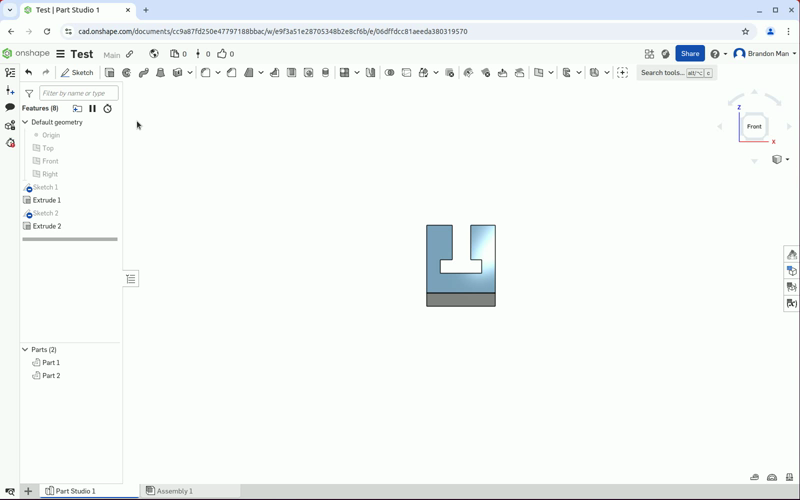
key(shift+h)
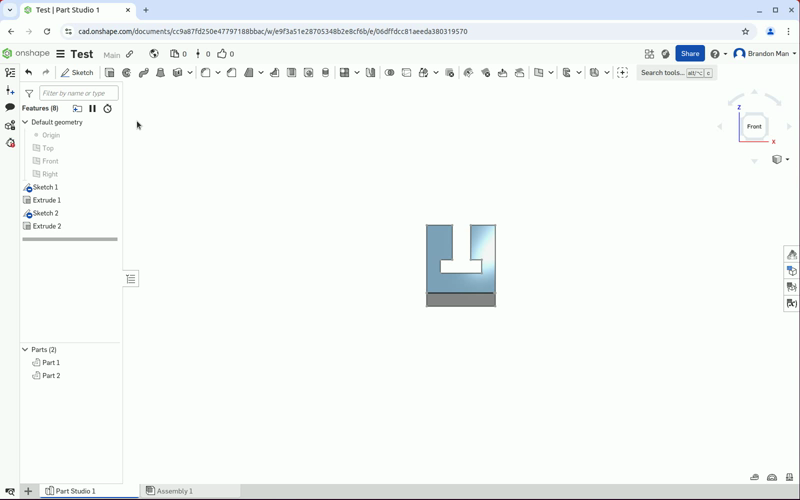
key(shift+h)
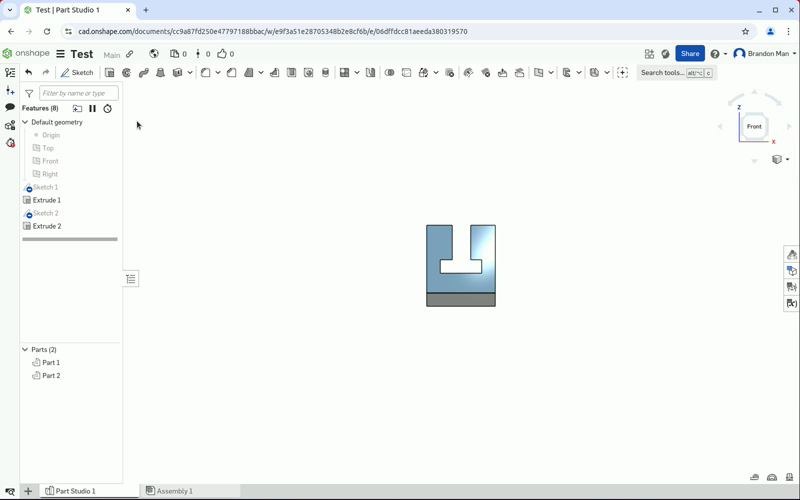
mouse_move(73, 189)
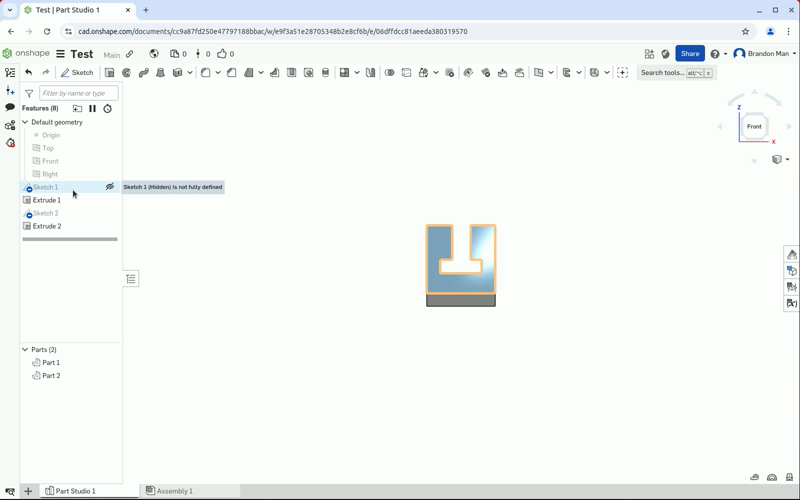
click(73, 189)
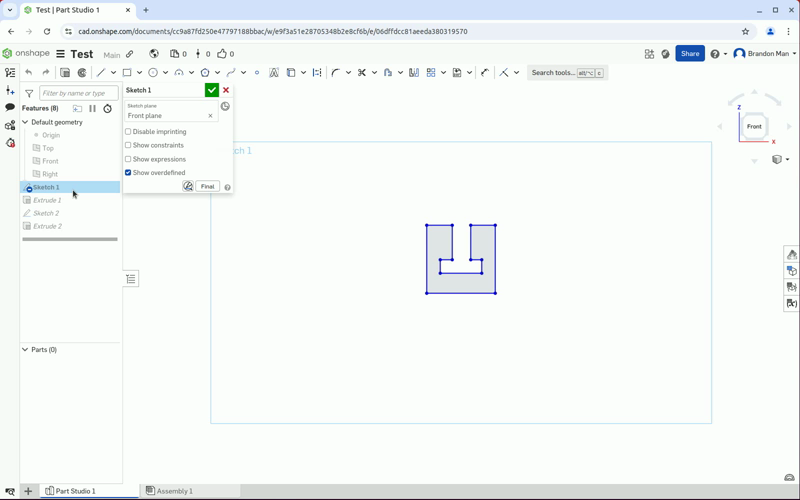
mouse_move(229, 92)
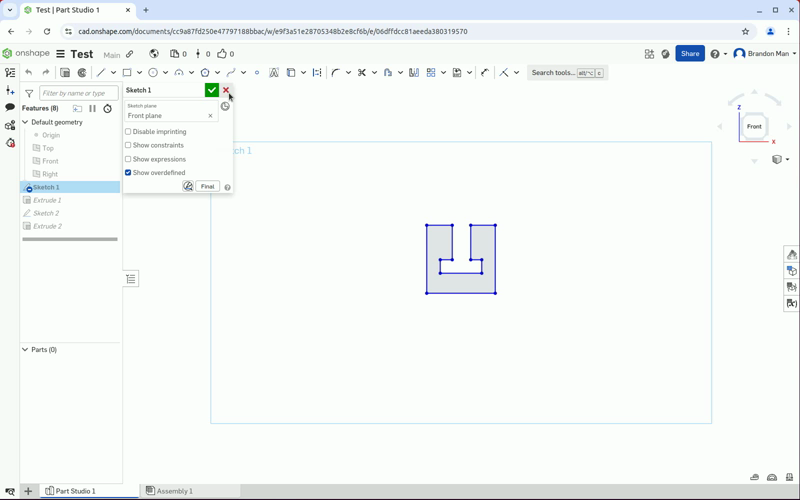
click(229, 92)
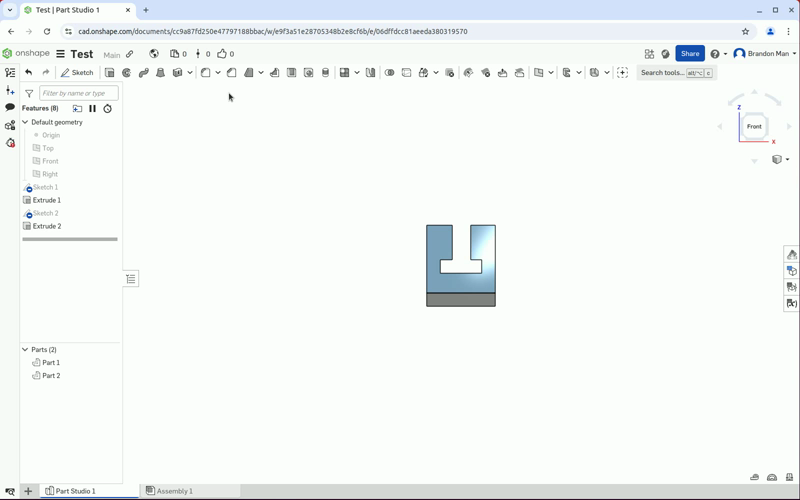
mouse_move(73, 352)
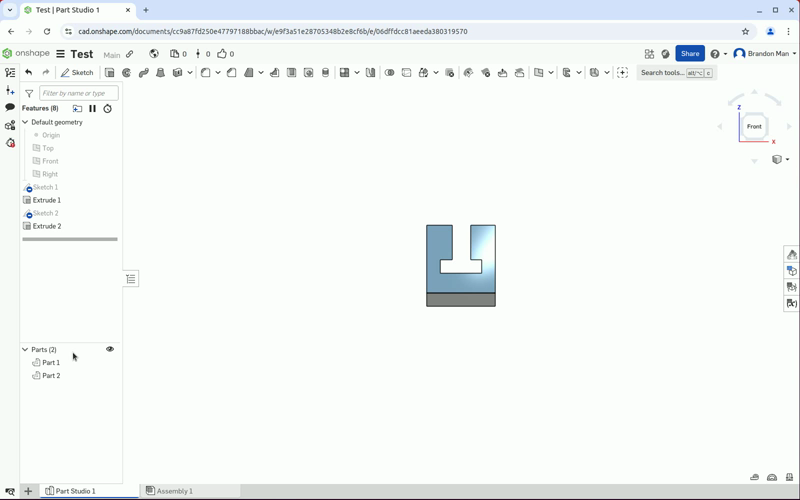
key(y)
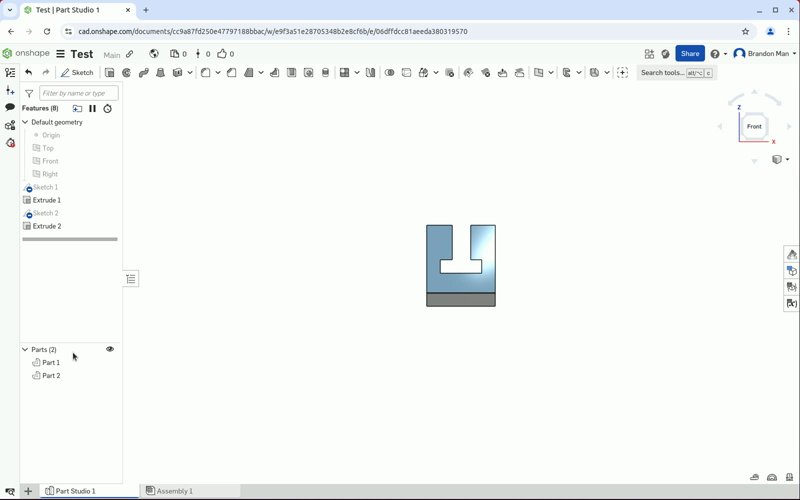
key(shift+p)
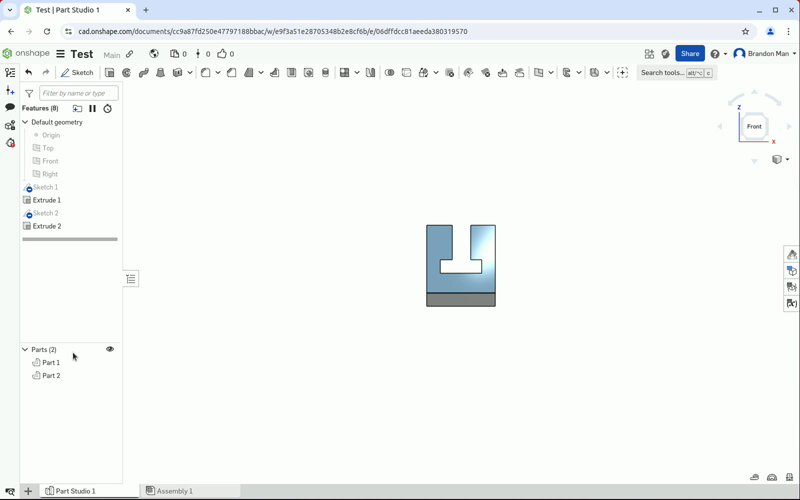
key(space)
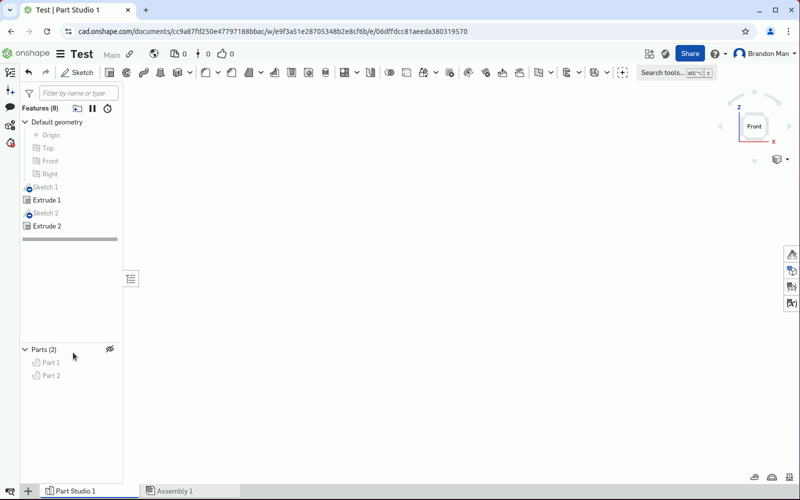
key_down(shift)
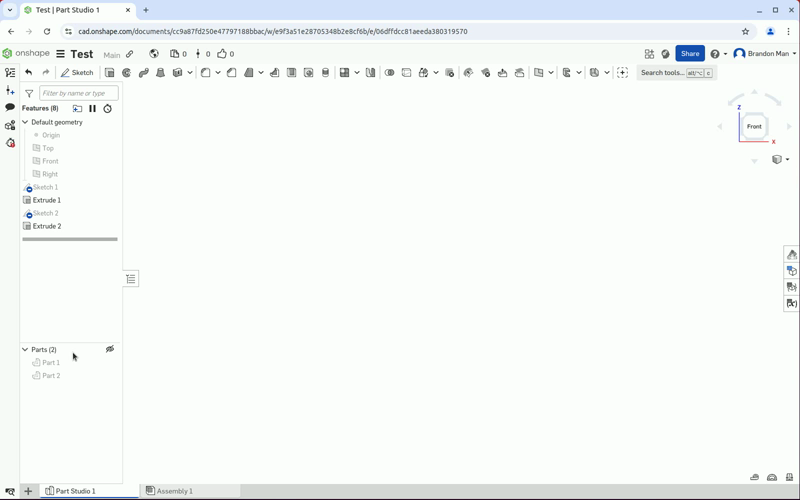
key(left)
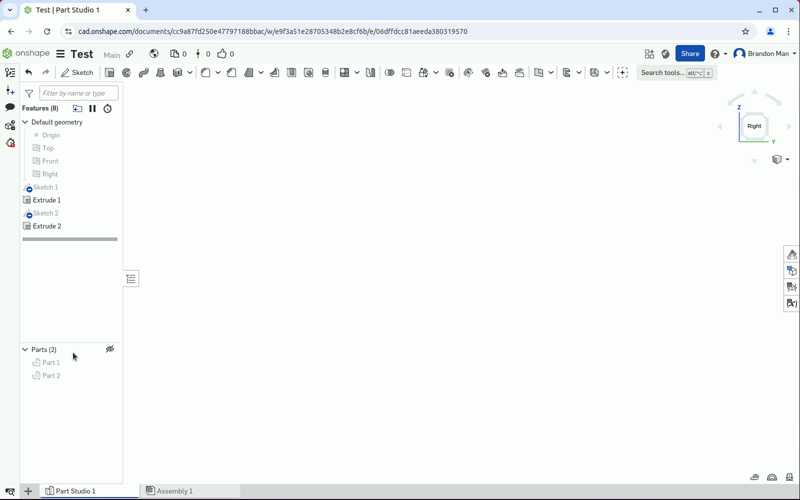
key_up(shift)
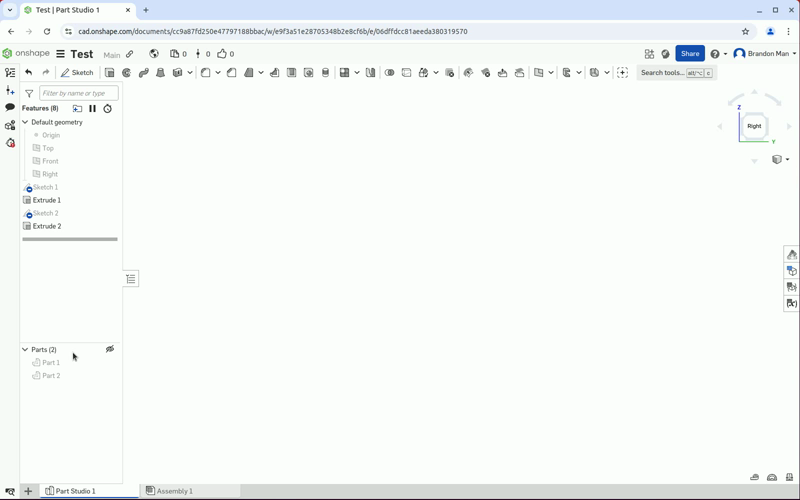
mouse_move(73, 352)
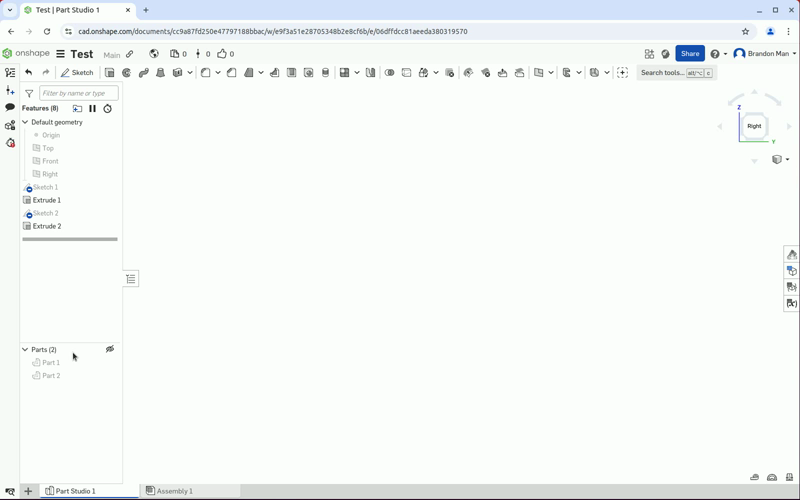
key(shift+y)
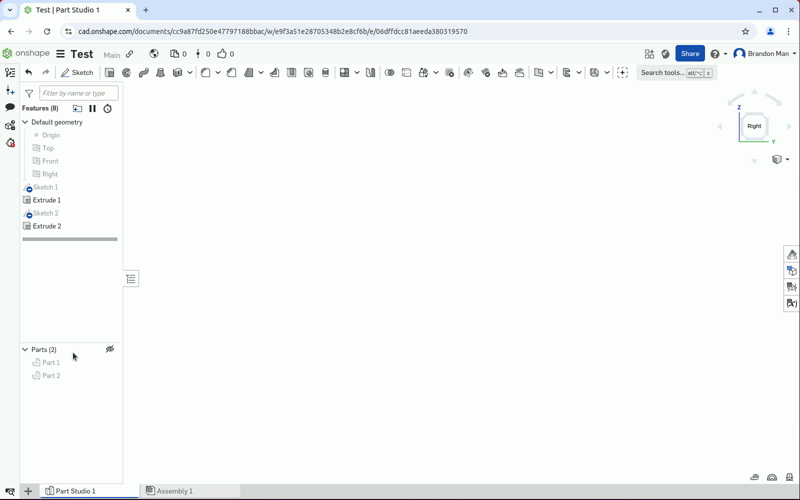
key(shift+s)
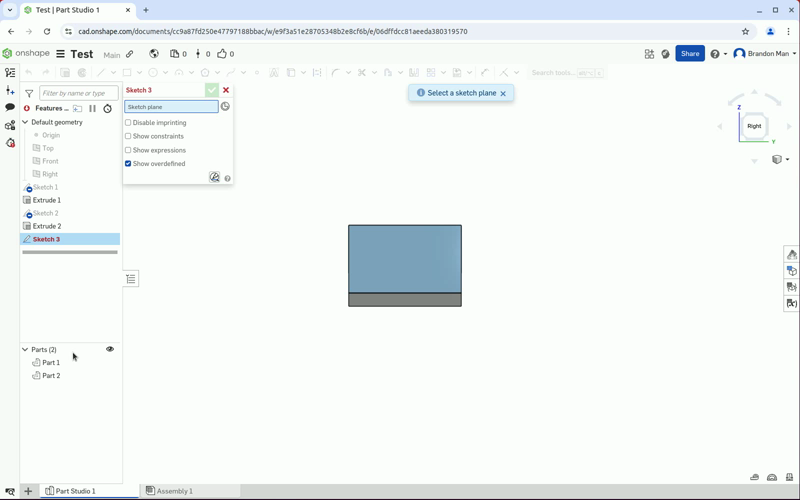
mouse_move(73, 176)
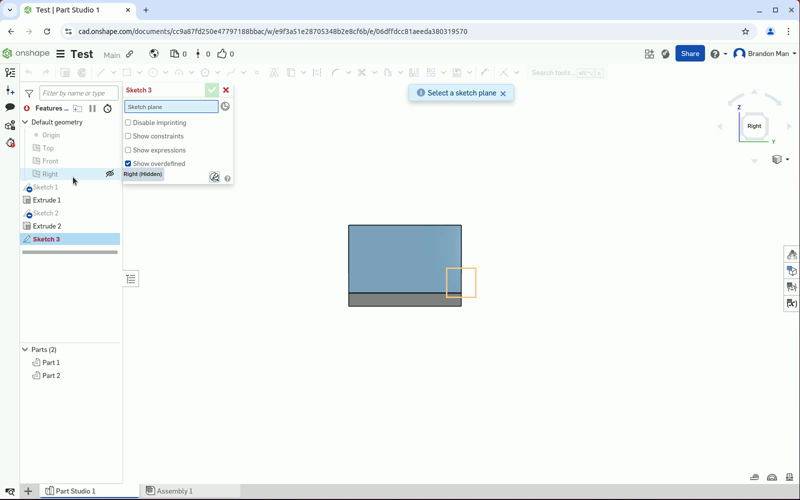
click(73, 176)
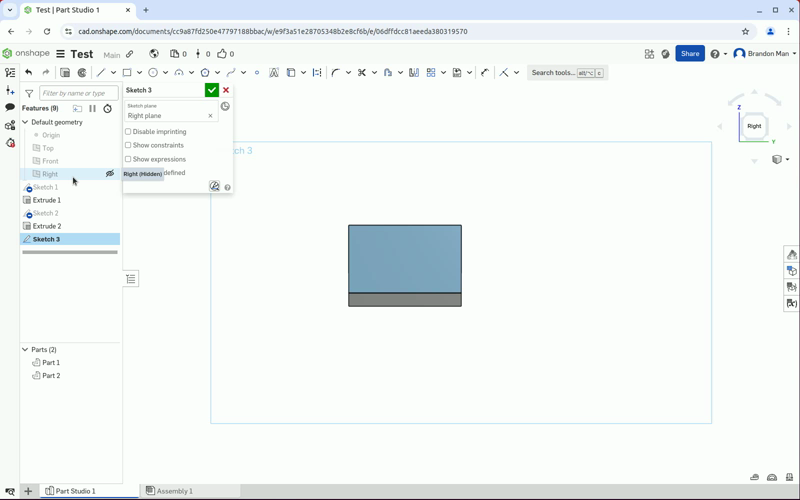
mouse_move(73, 352)
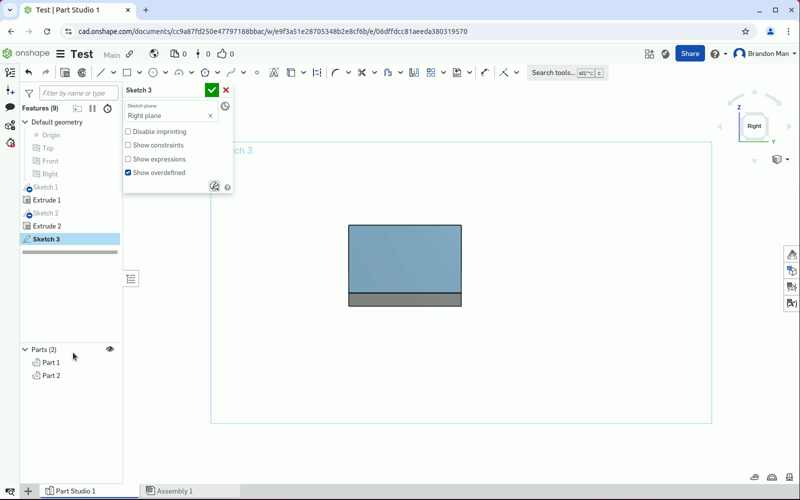
key(y)
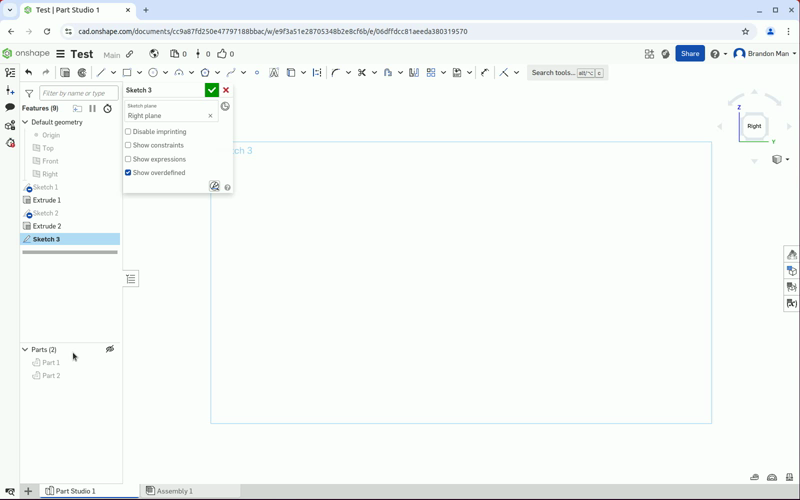
key(l)
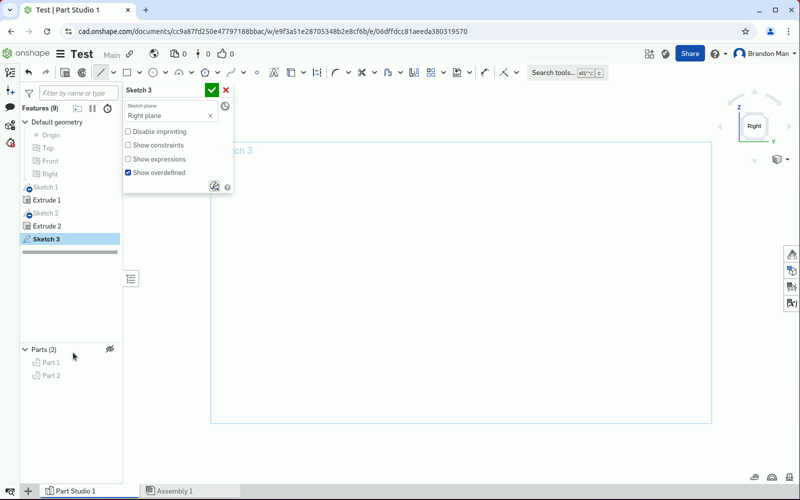
key_down(shift)
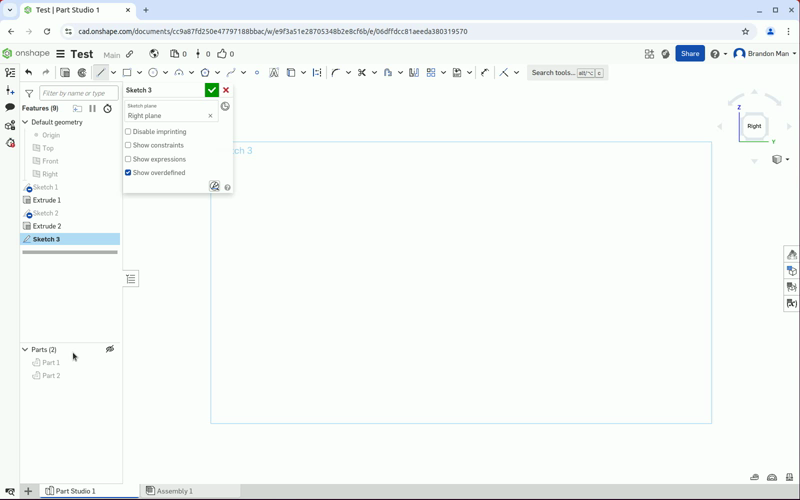
mouse_move(326, 212)
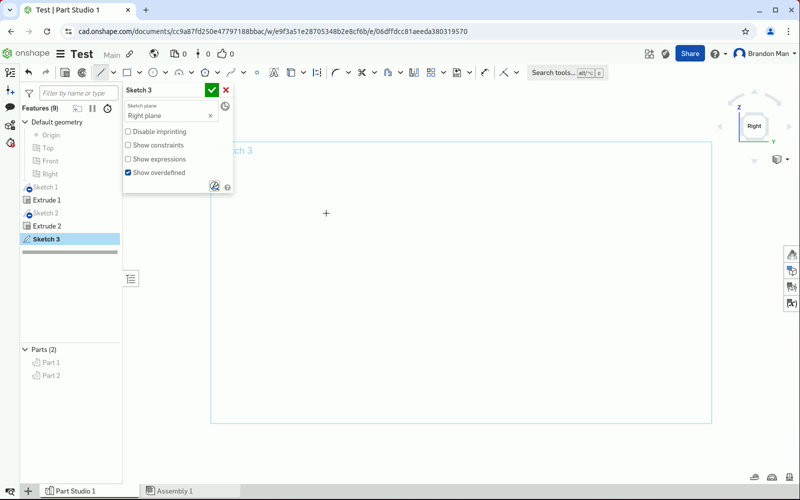
click(326, 212)
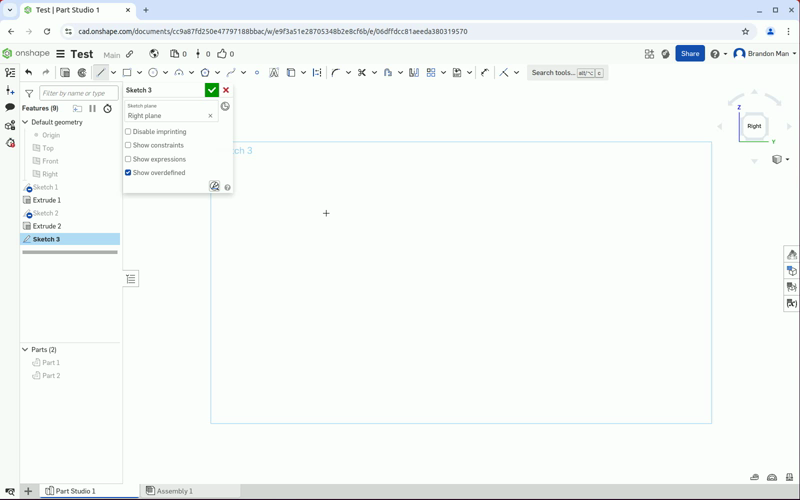
key_up(shift)
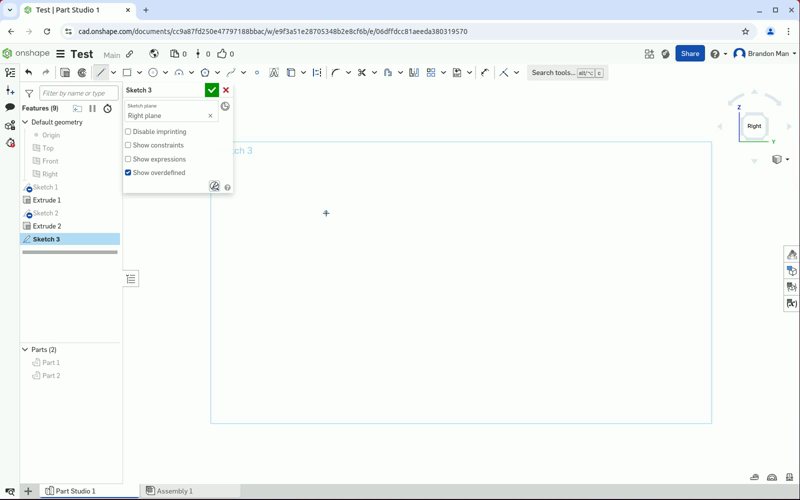
key_down(shift)
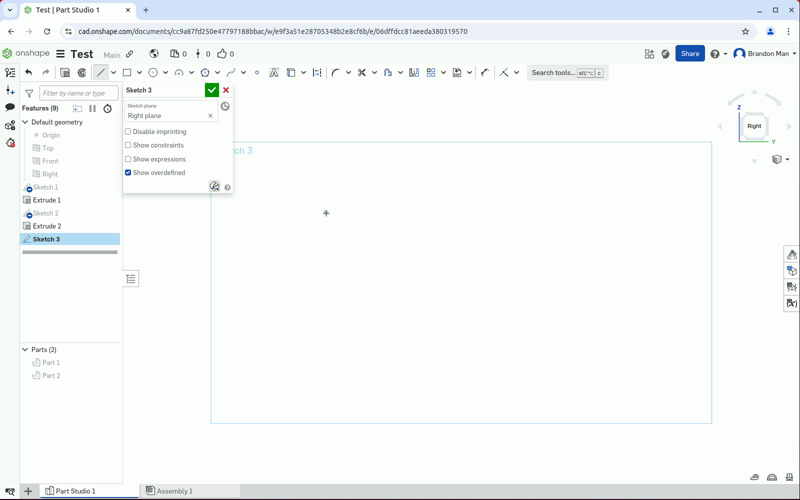
mouse_move(338, 294)
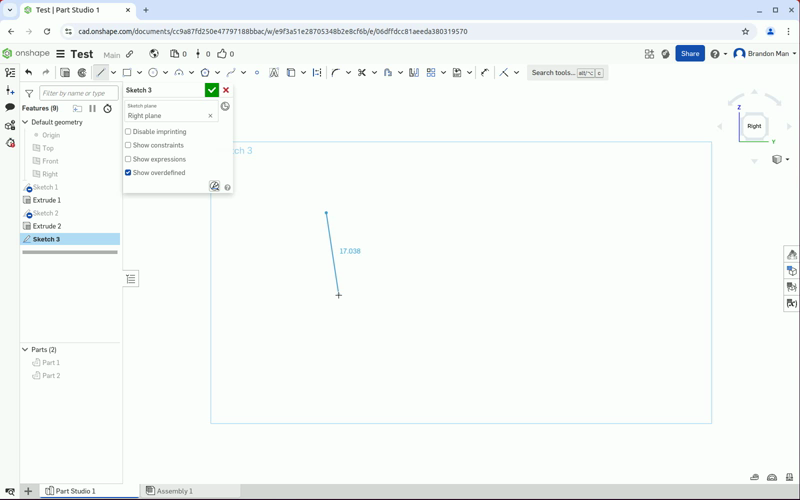
click(338, 294)
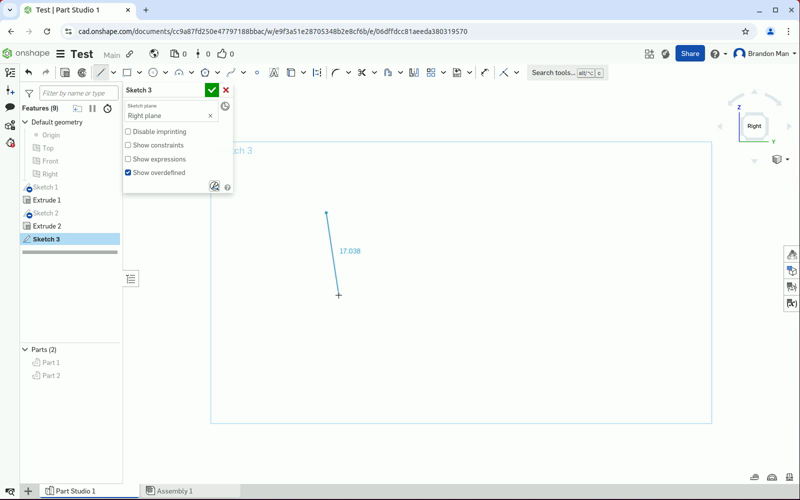
key_up(shift)
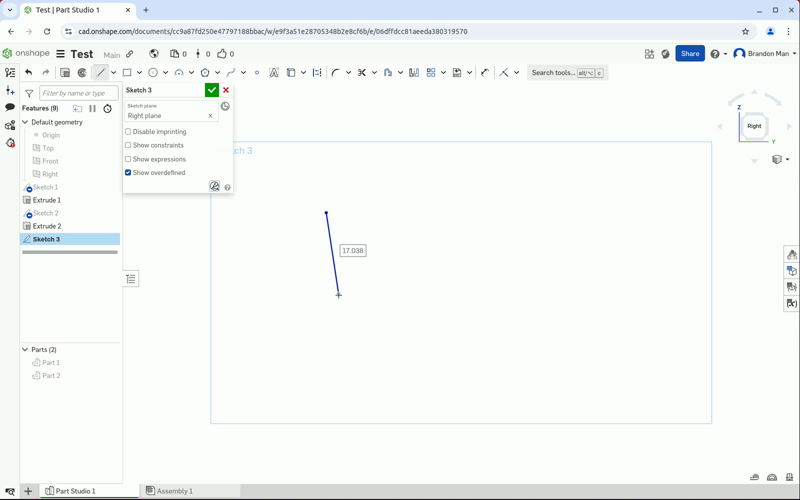
key_down(shift)
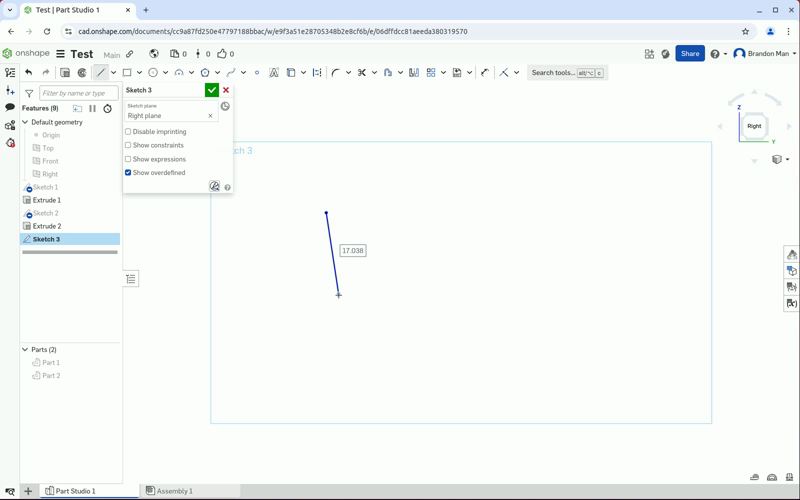
mouse_move(398, 212)
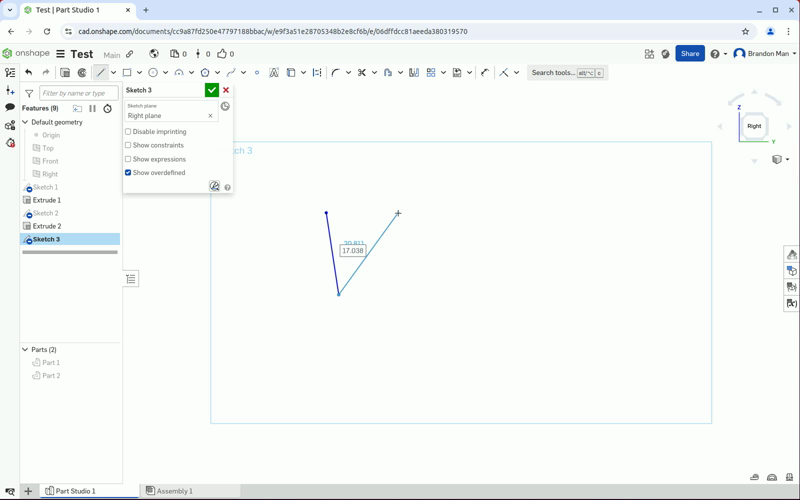
click(398, 212)
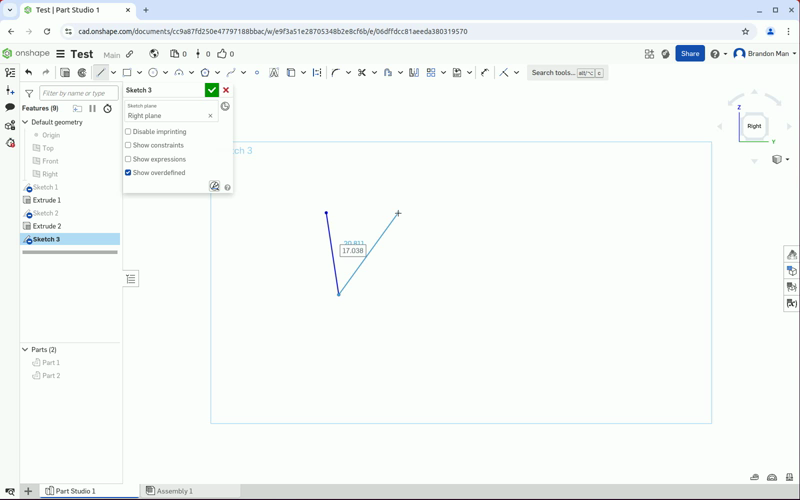
key_up(shift)
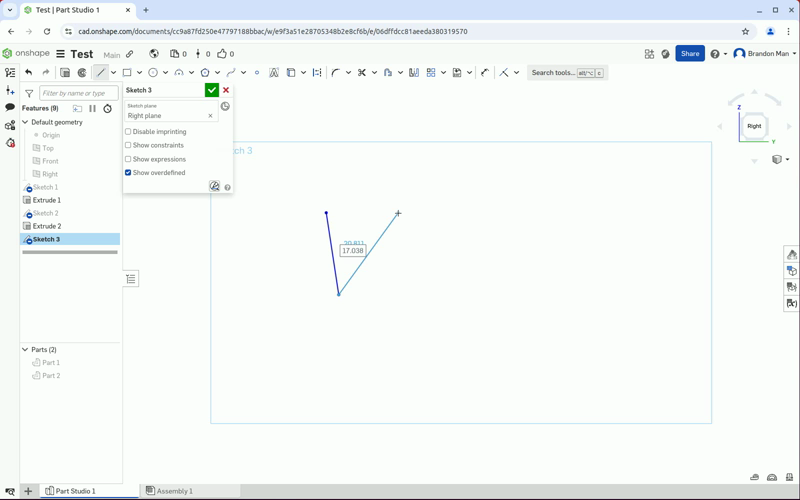
key_down(shift)
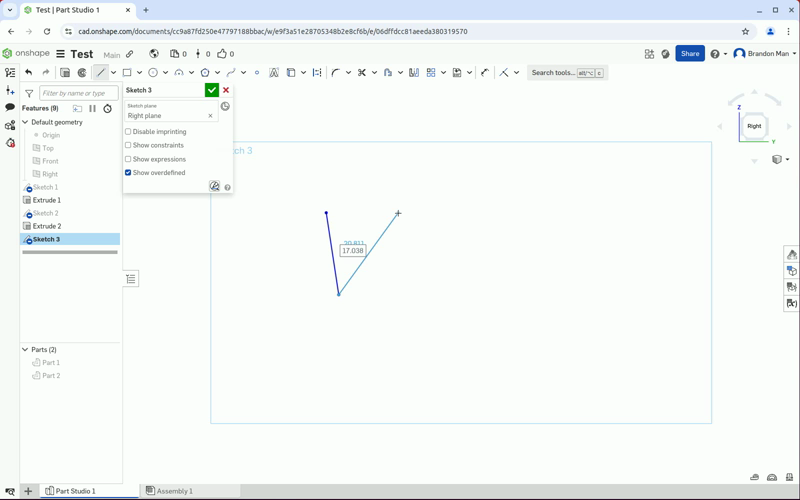
mouse_move(326, 212)
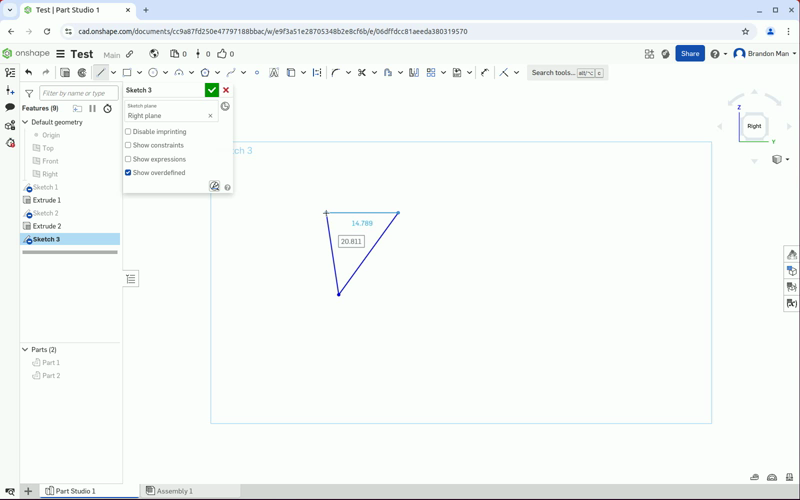
key_up(shift)
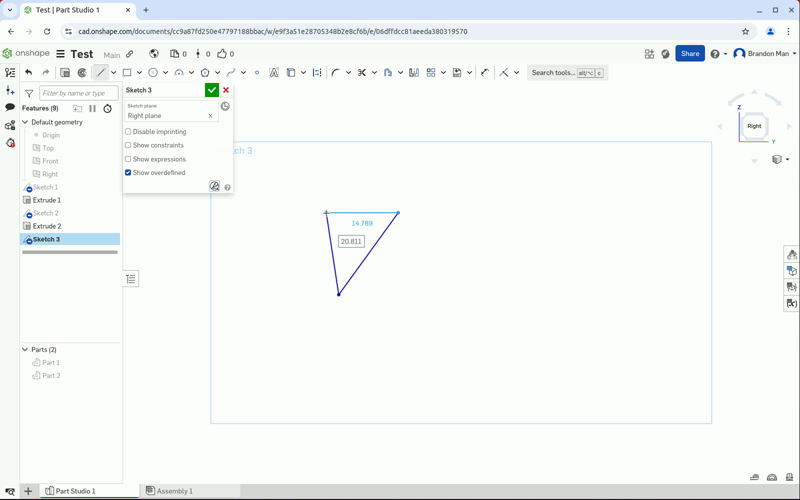
click(326, 212)
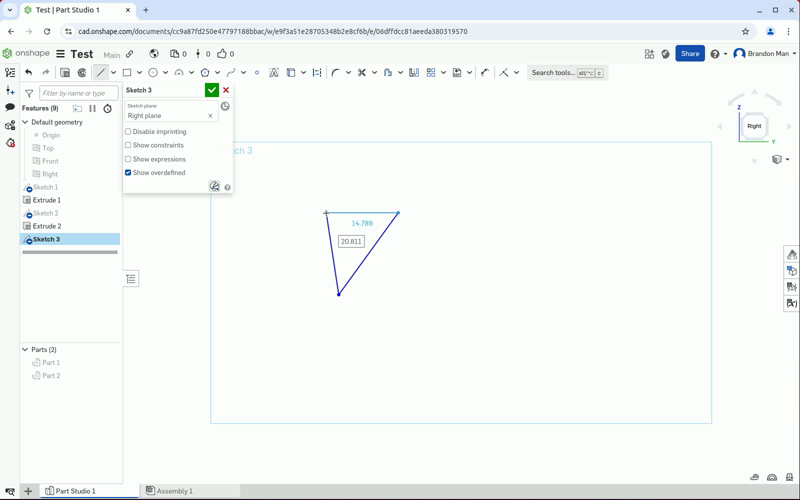
key(esc)
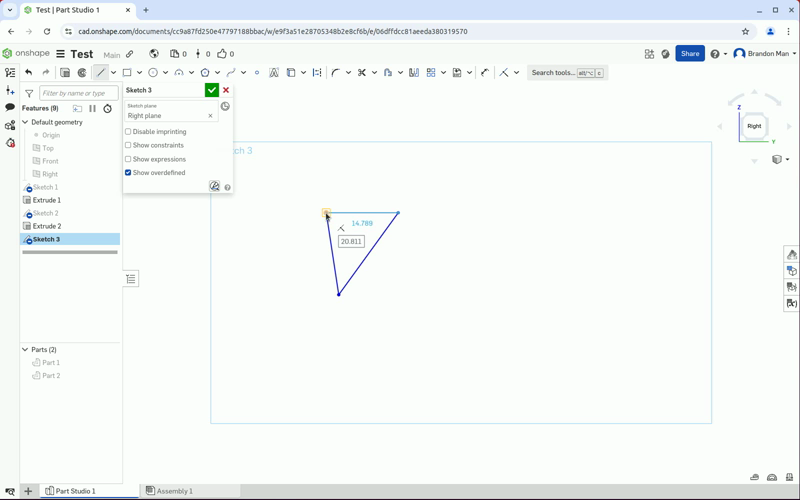
mouse_move(353, 251)
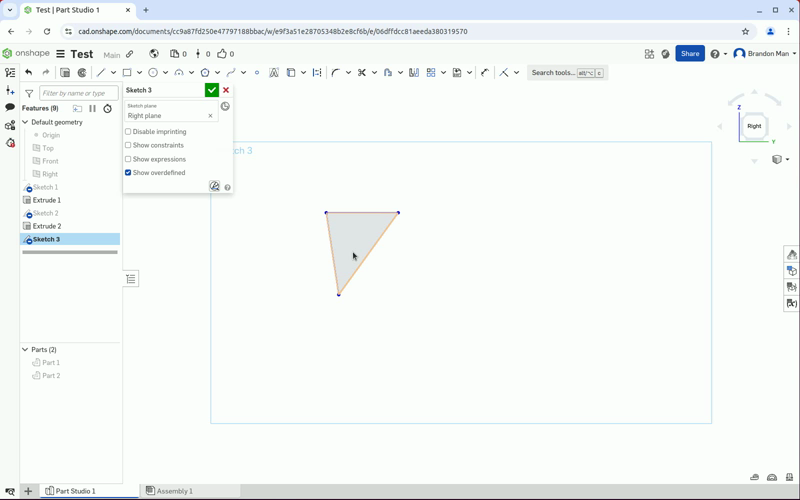
click(353, 251)
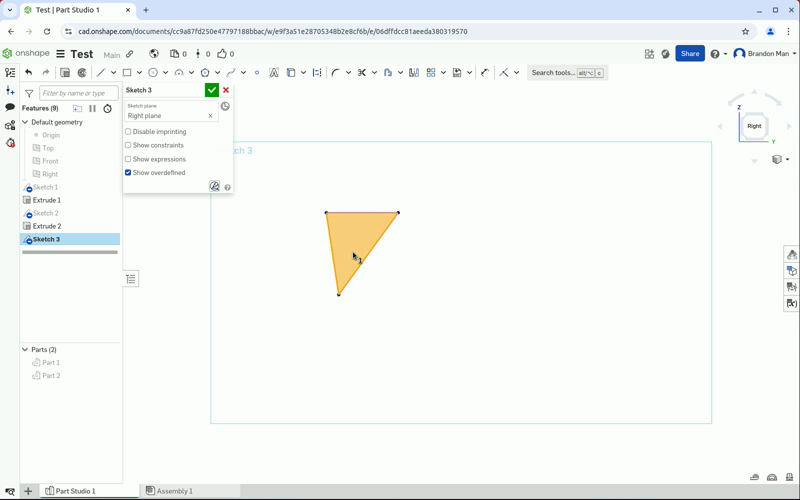
mouse_move(73, 352)
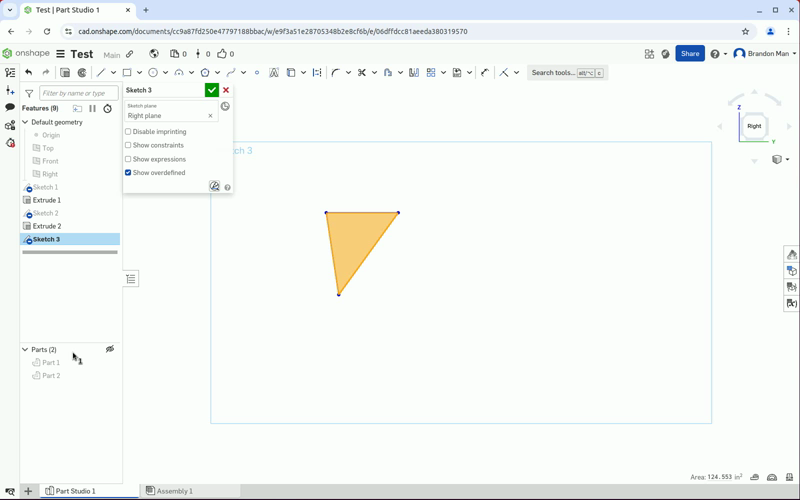
key(shift+y)
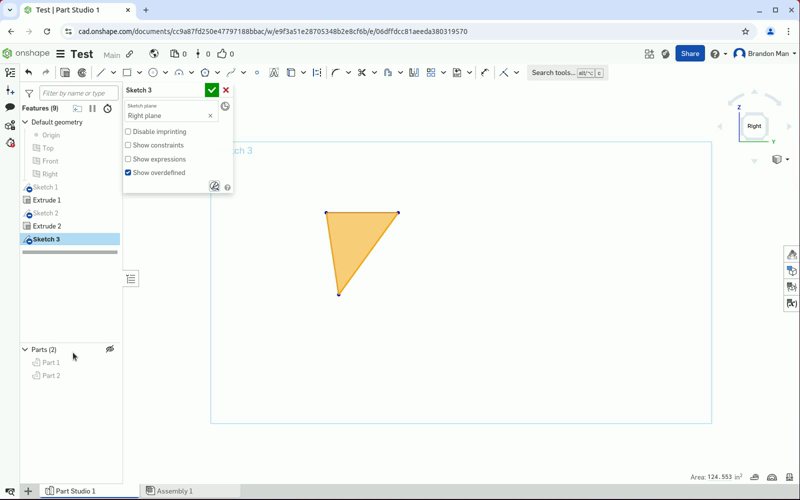
key(shift+e)
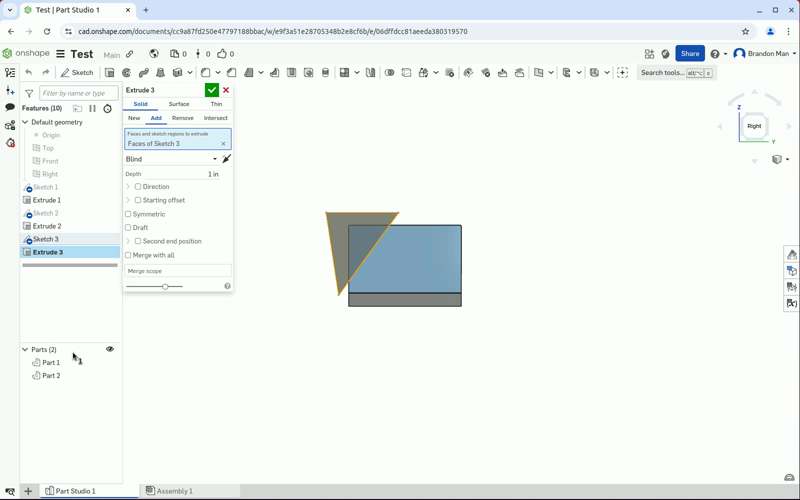
mouse_move(143, 106)
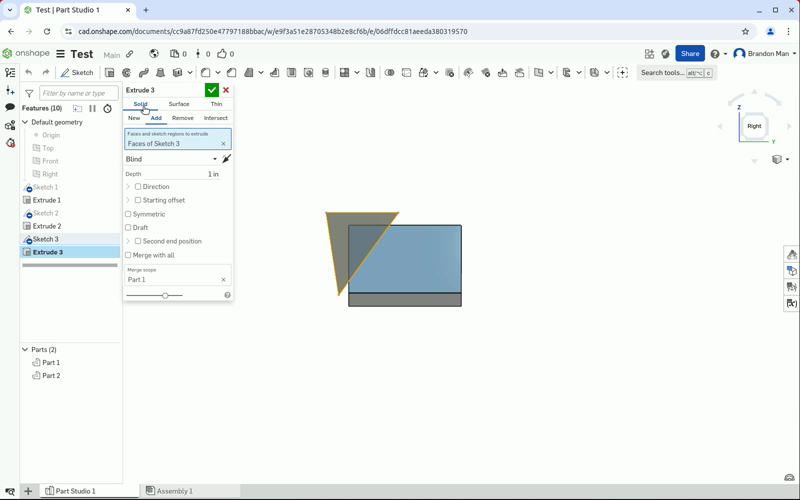
click(143, 106)
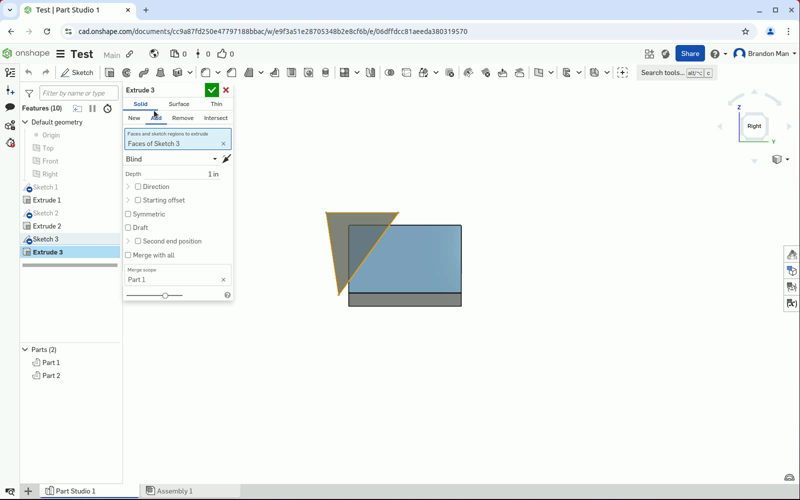
mouse_move(186, 120)
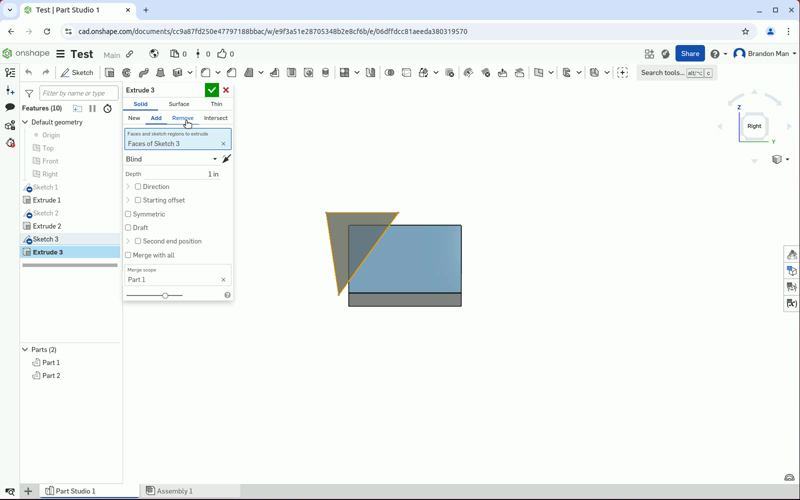
click(186, 120)
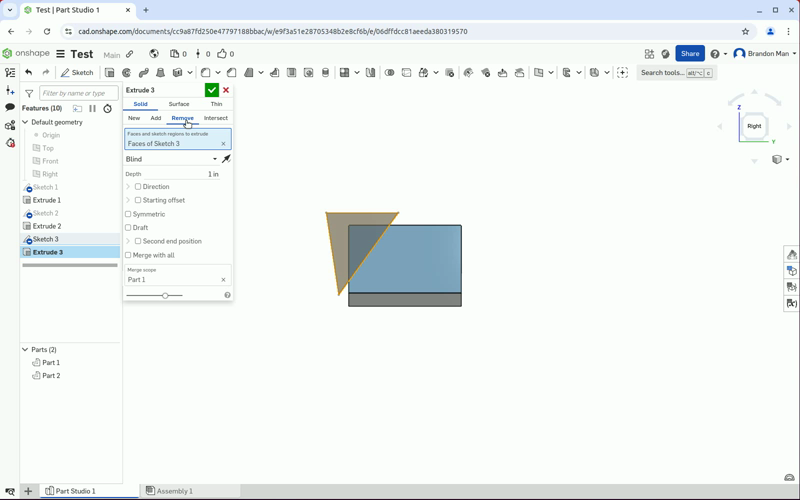
key(tab, 4)
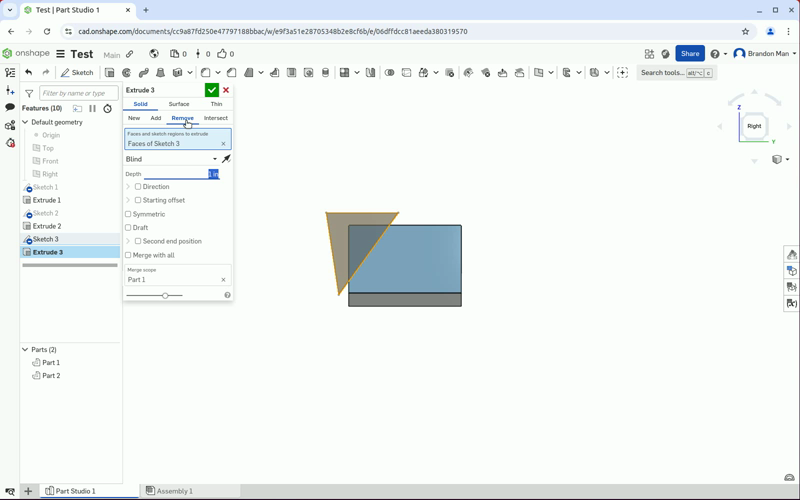
text(34.662)
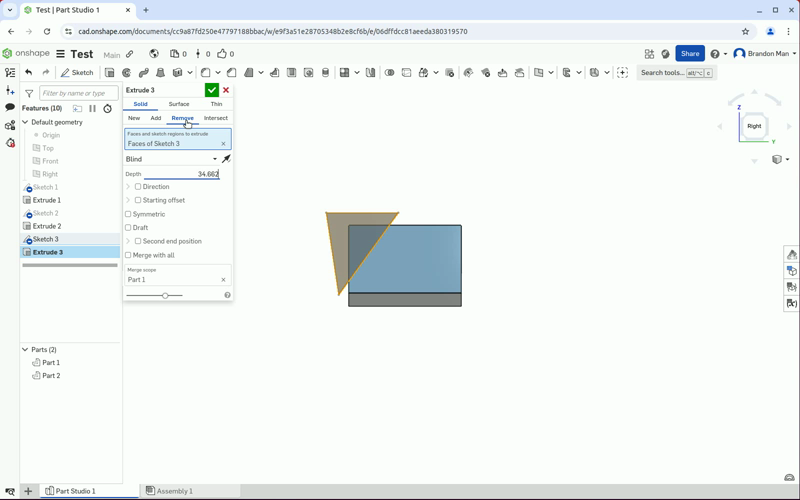
key(tab, 3)
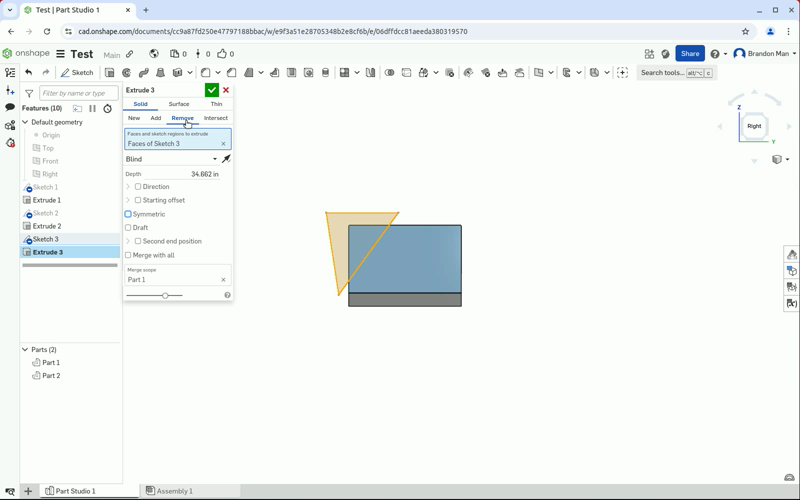
key(space)
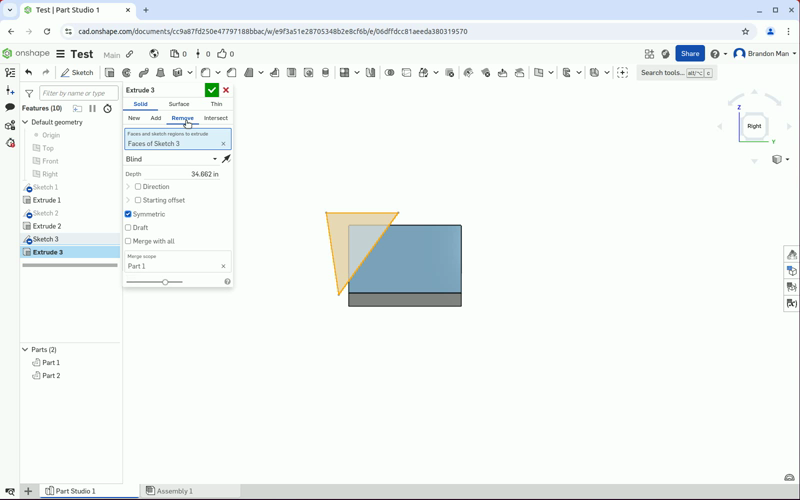
key(tab, 2)
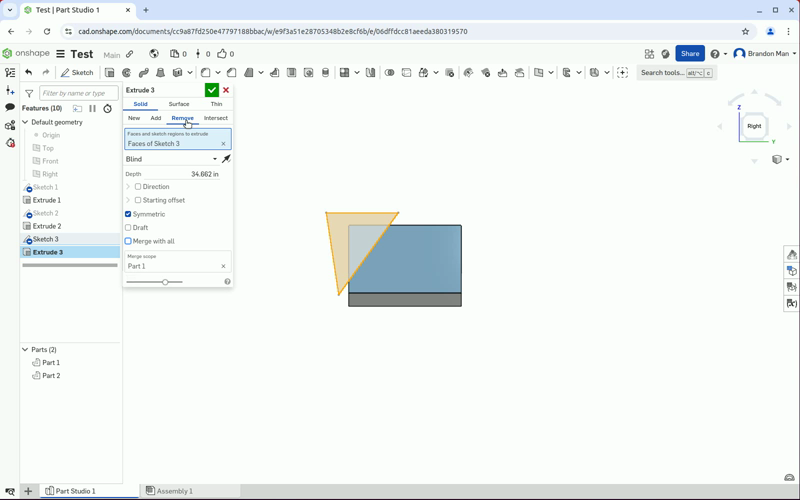
key(space)
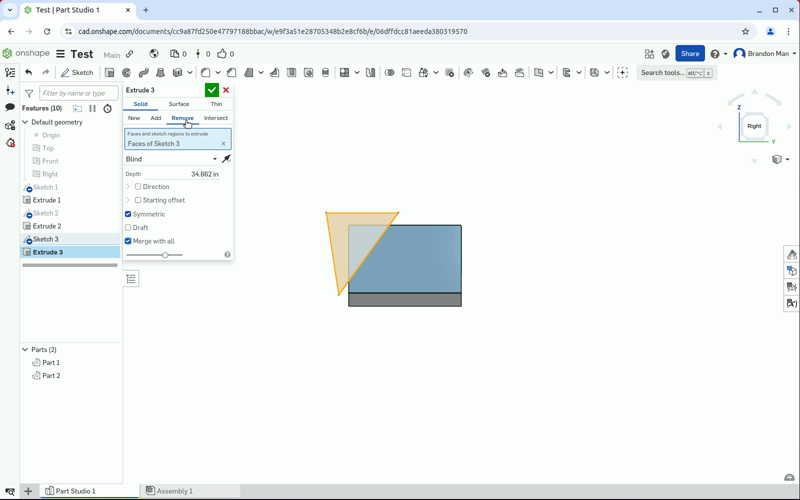
key(enter)
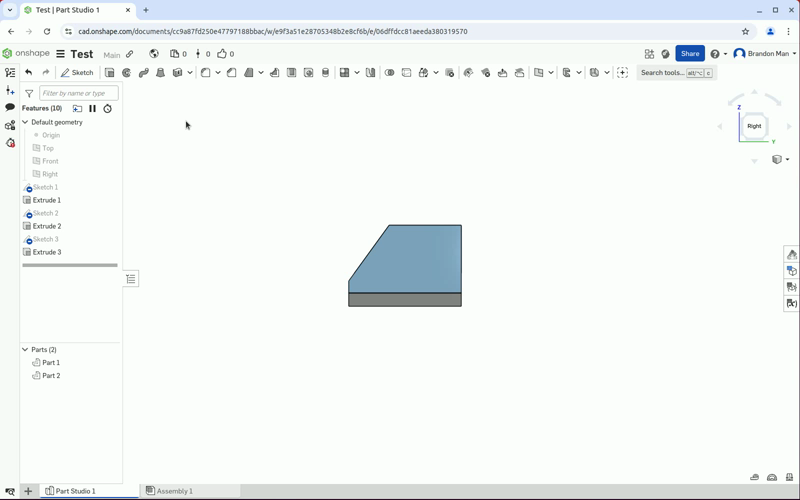
key(shift+h)
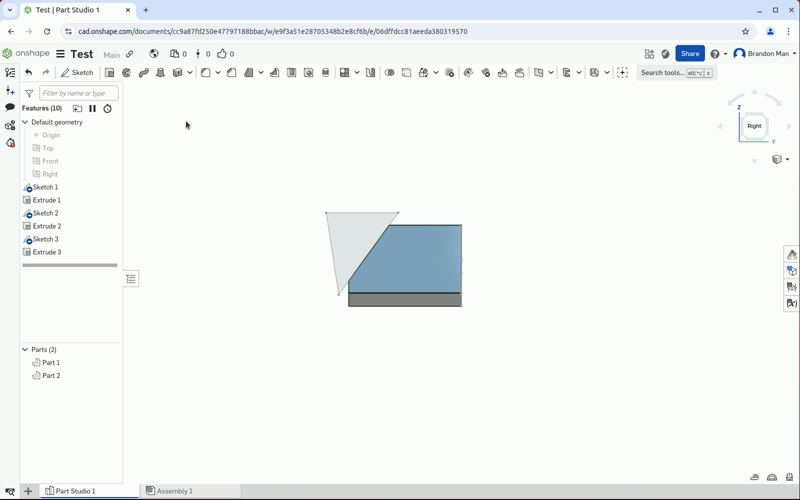
key(shift+h)
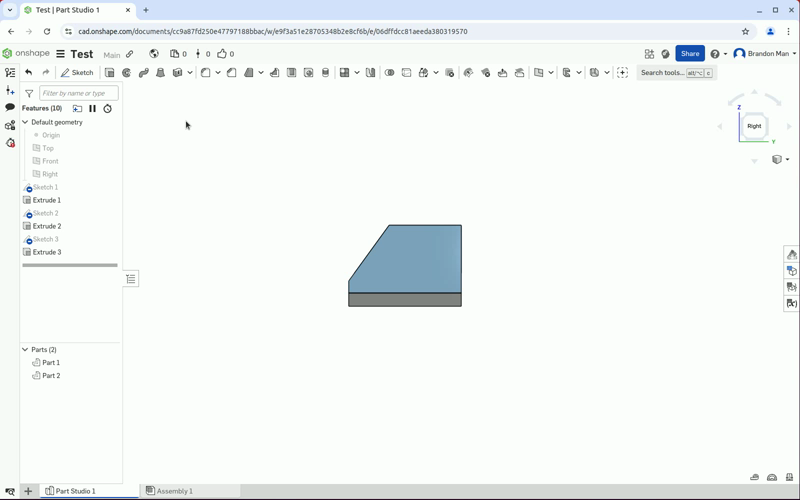
mouse_move(73, 189)
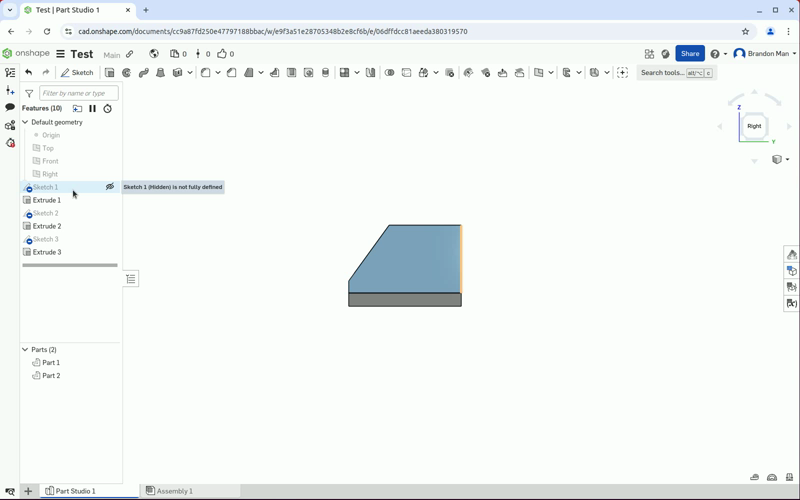
click(73, 189)
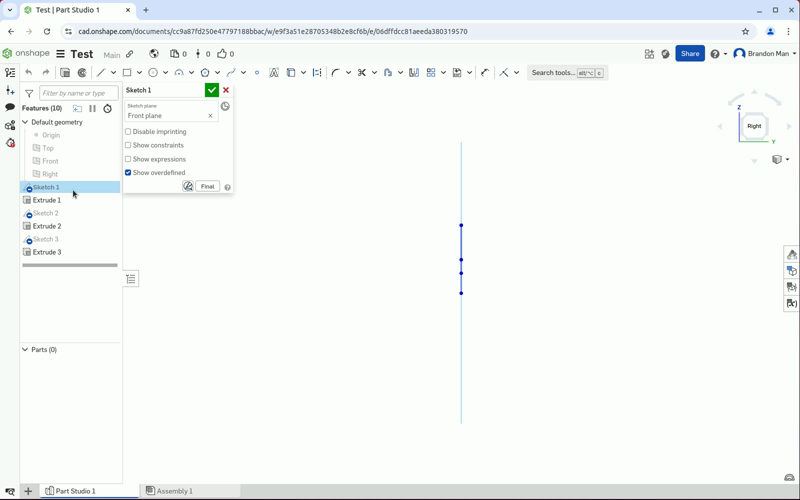
mouse_move(229, 92)
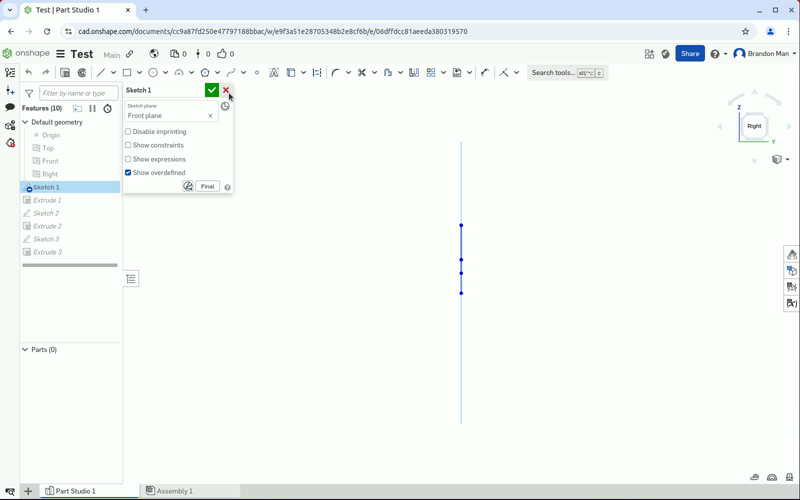
click(229, 92)
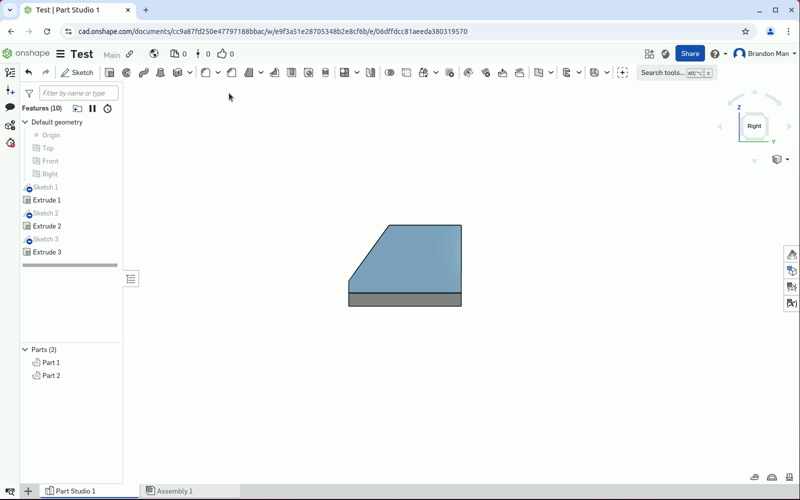
mouse_move(73, 352)
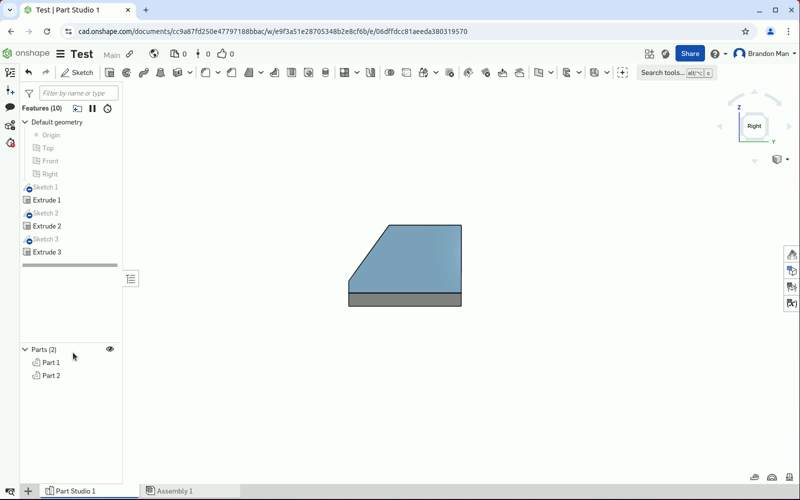
key(y)
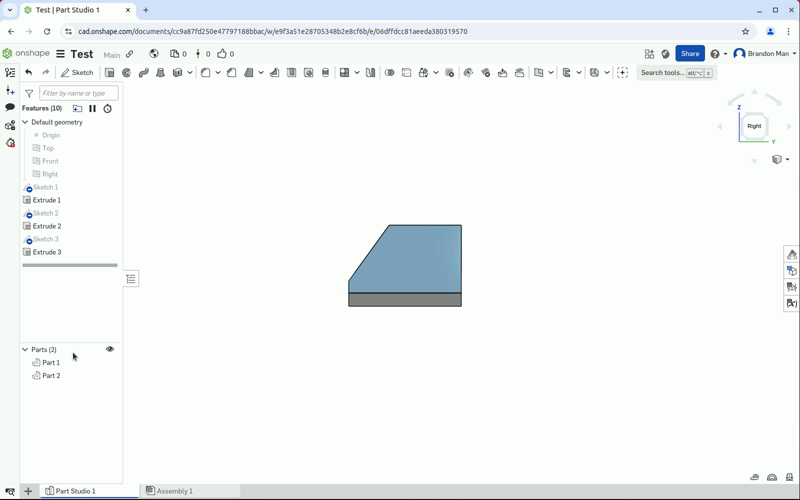
key(shift+p)
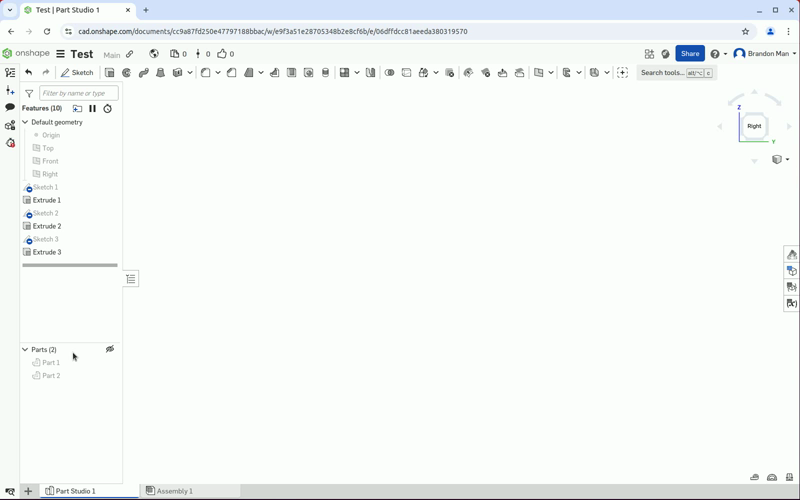
key(space)
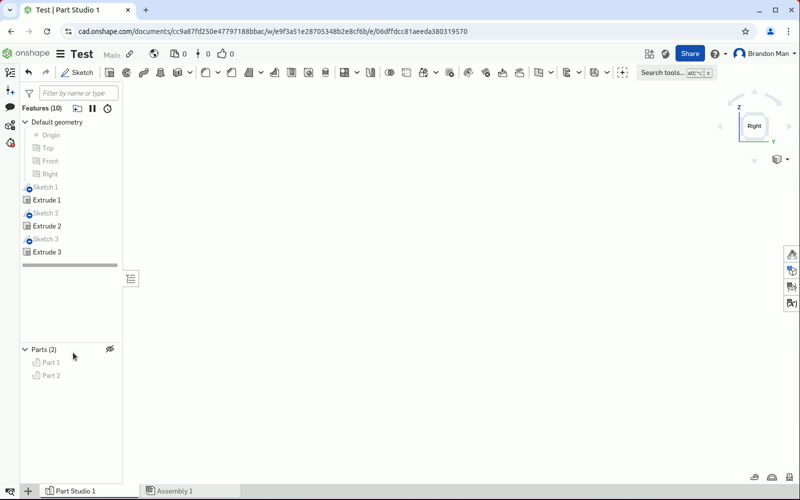
key_down(shift)
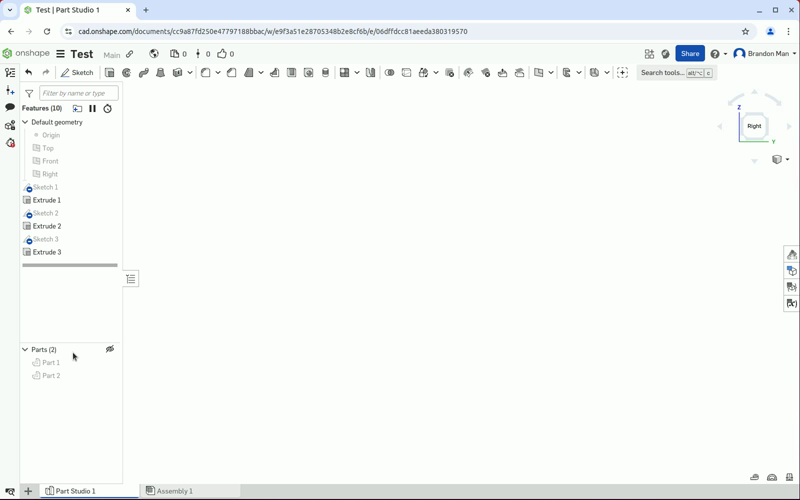
key(right)
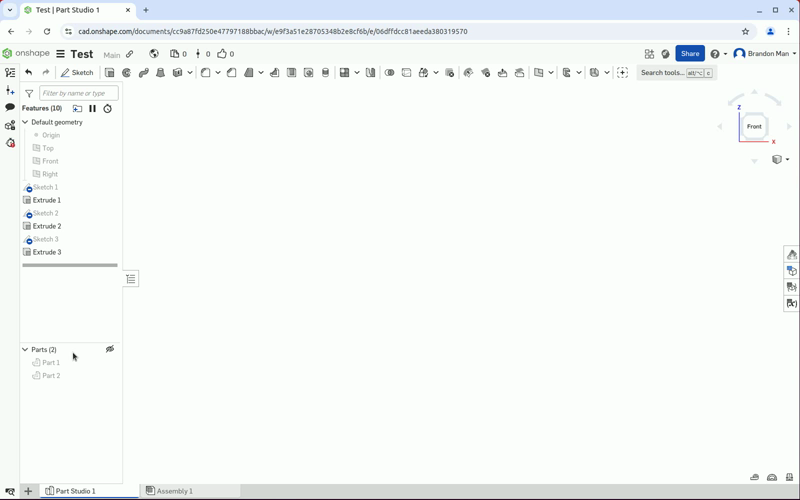
key_up(shift)
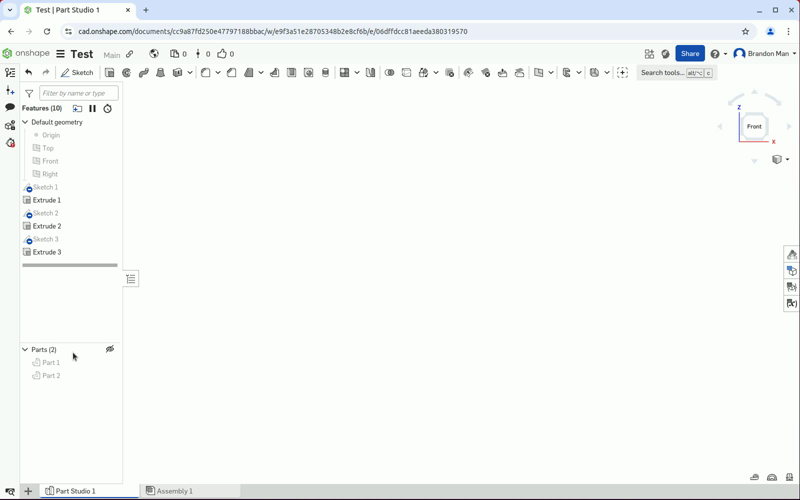
key(space)
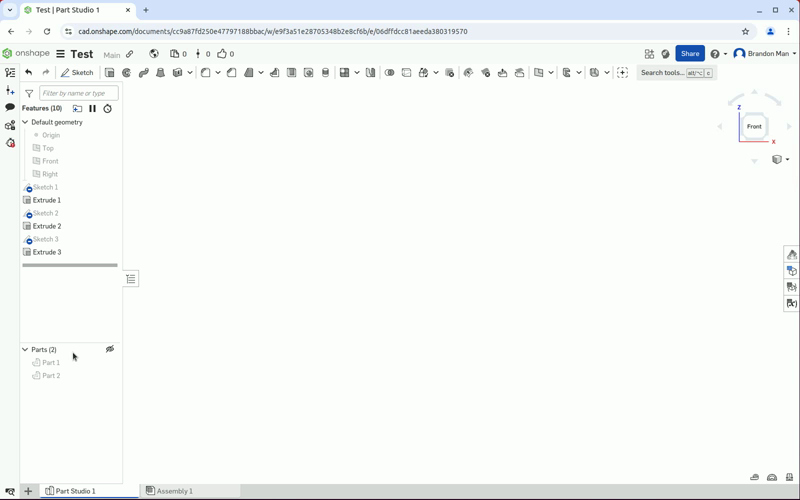
key_down(shift)
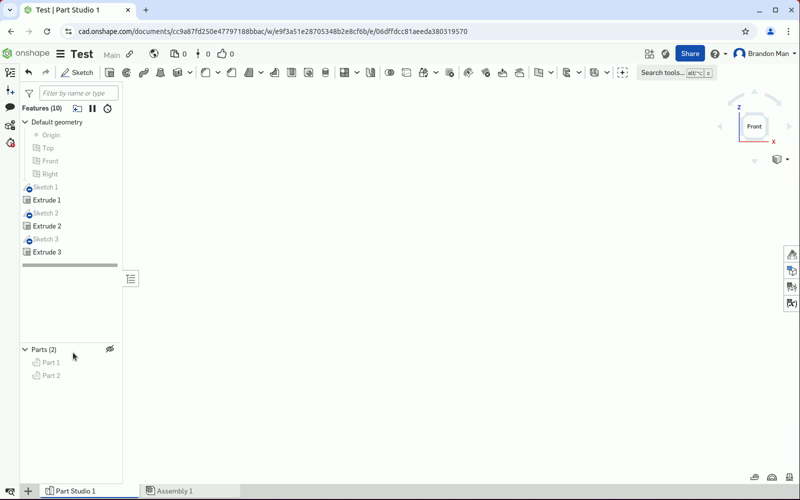
key(down)
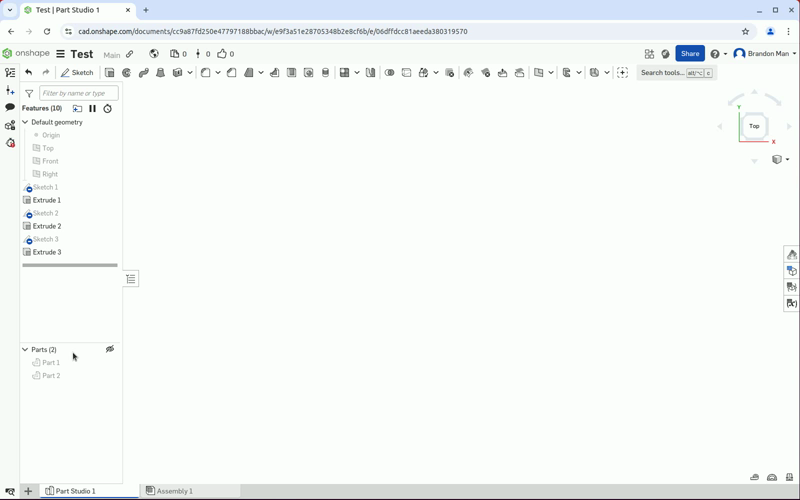
key_up(shift)
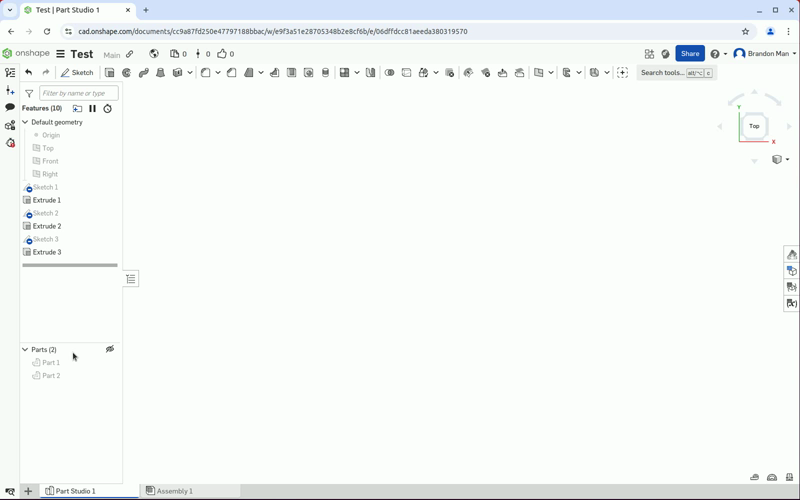
mouse_move(73, 352)
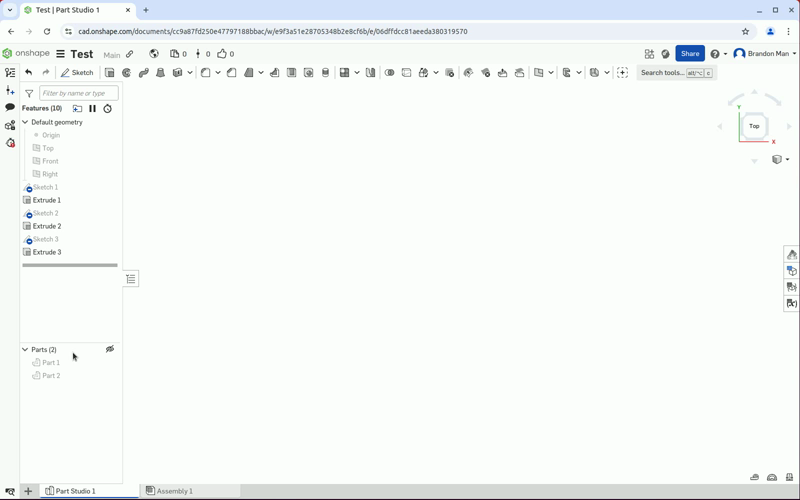
key(shift+y)
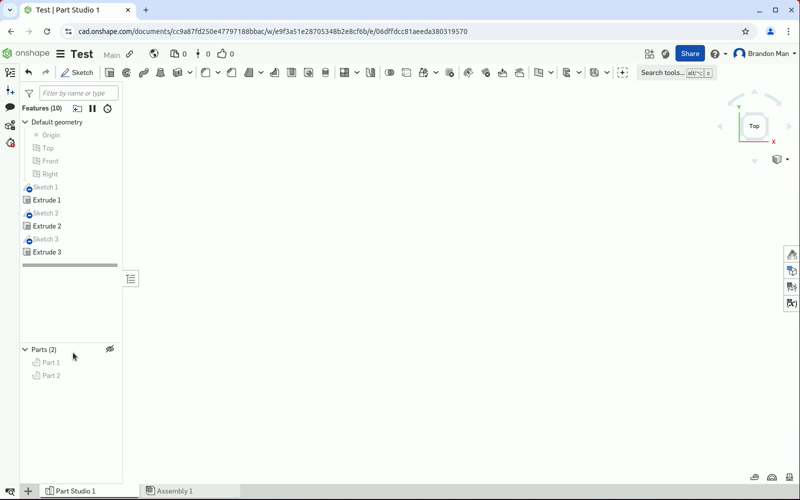
key(shift+s)
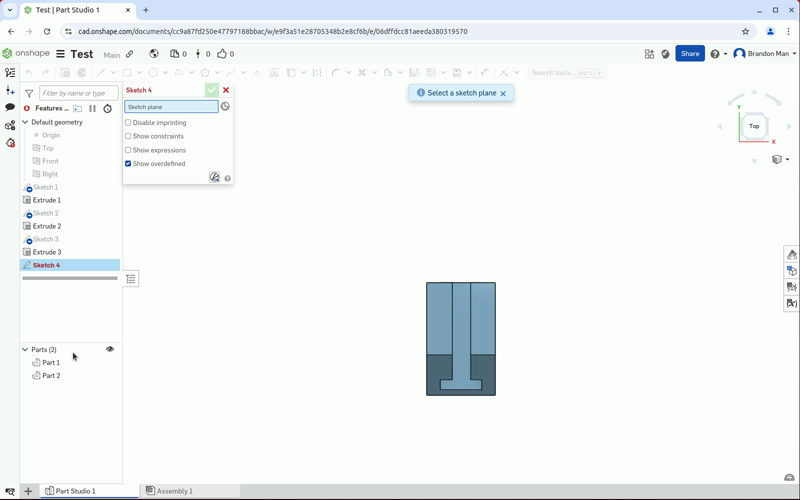
mouse_move(73, 150)
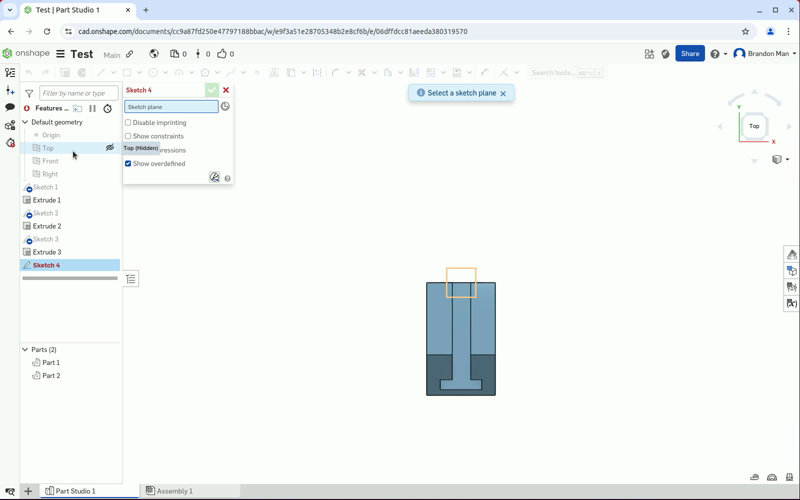
click(73, 150)
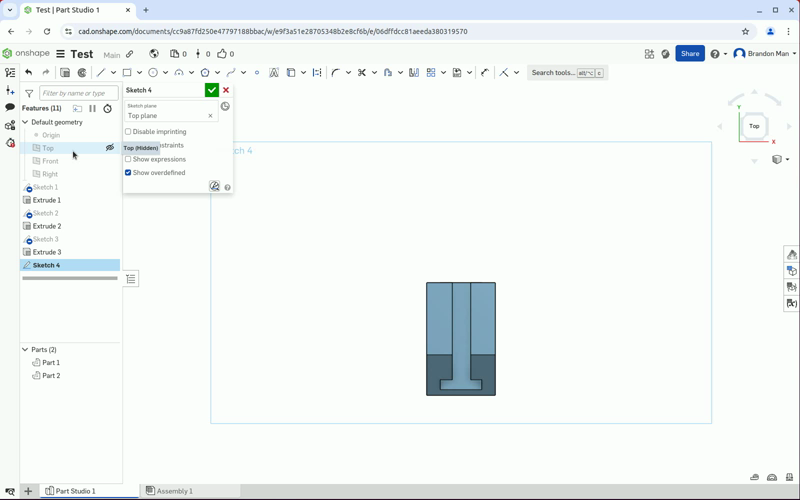
mouse_move(73, 352)
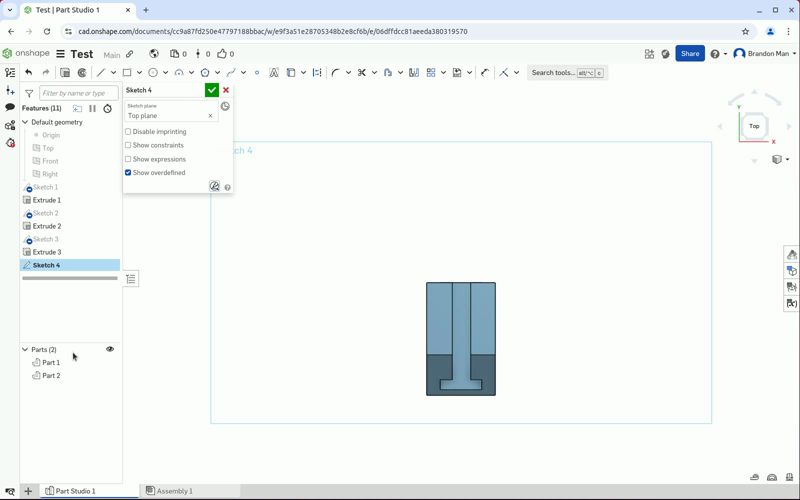
key(y)
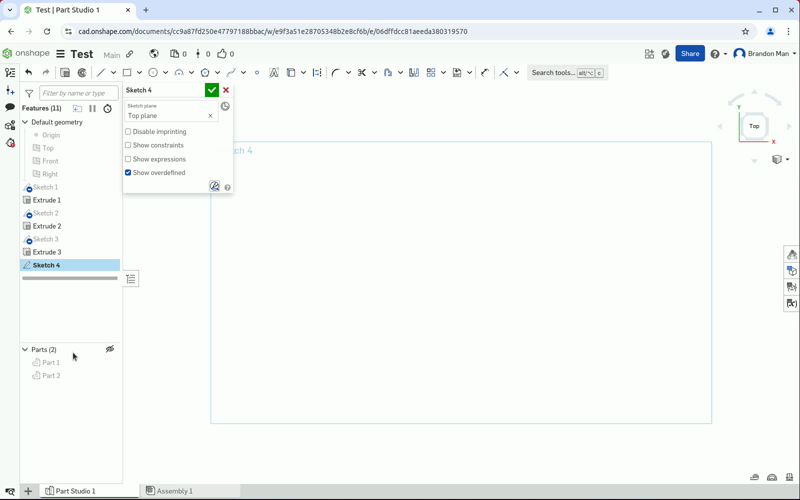
key(l)
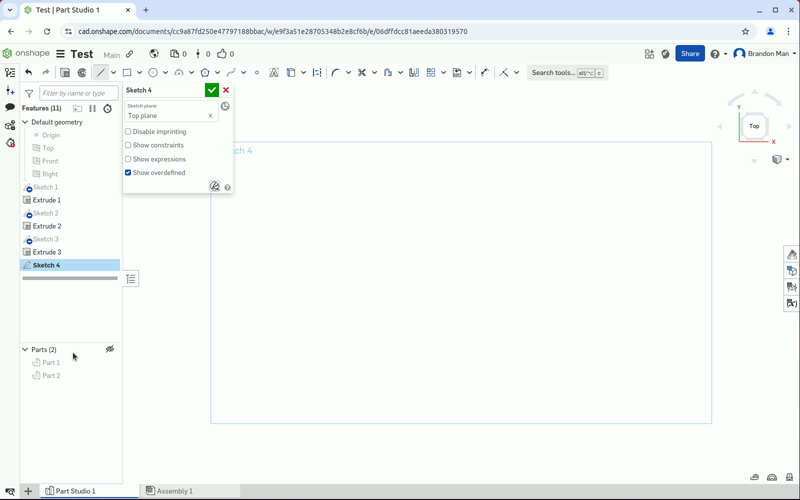
key_down(shift)
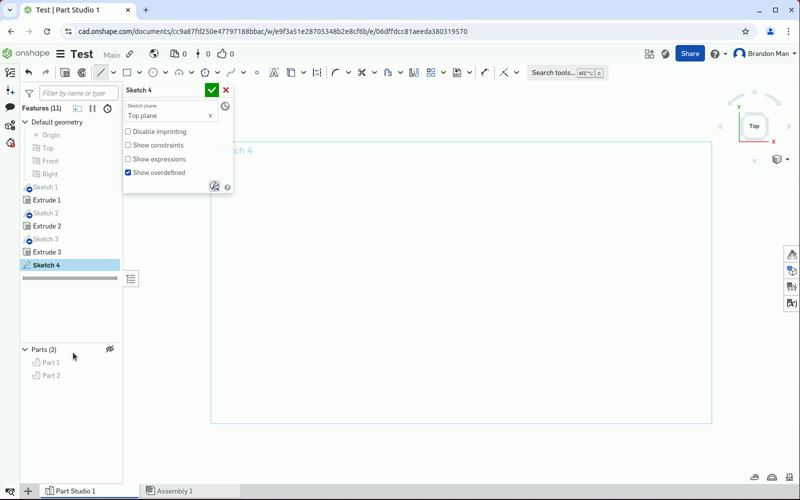
mouse_move(445, 314)
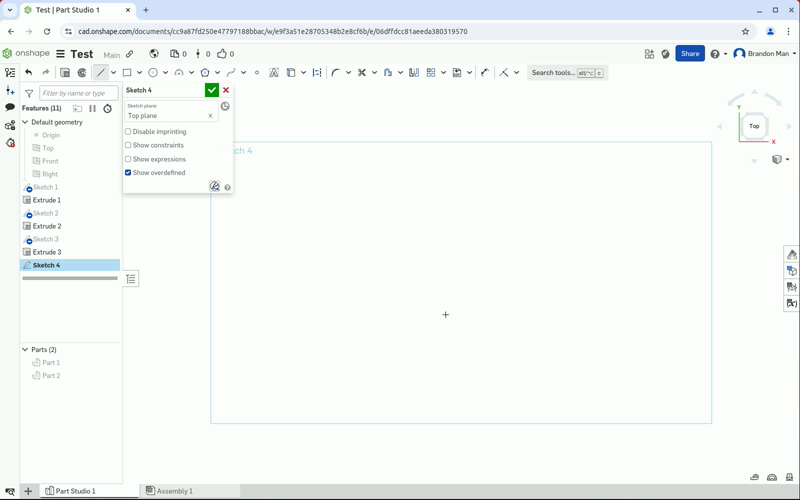
click(445, 314)
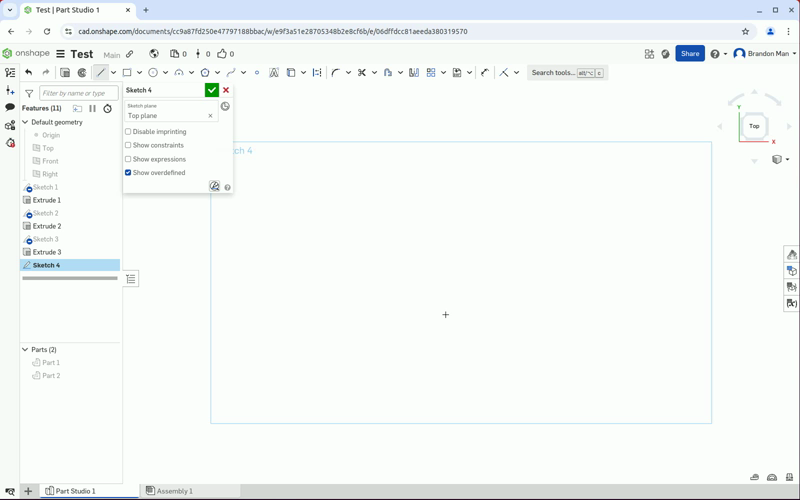
key_up(shift)
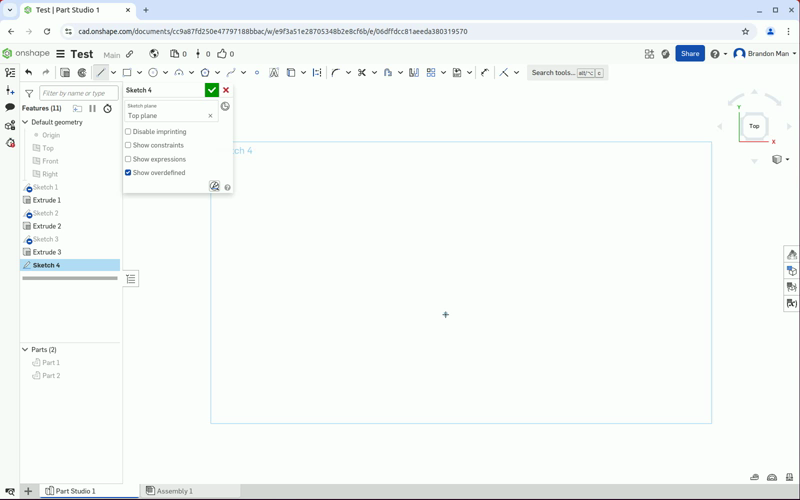
key_down(shift)
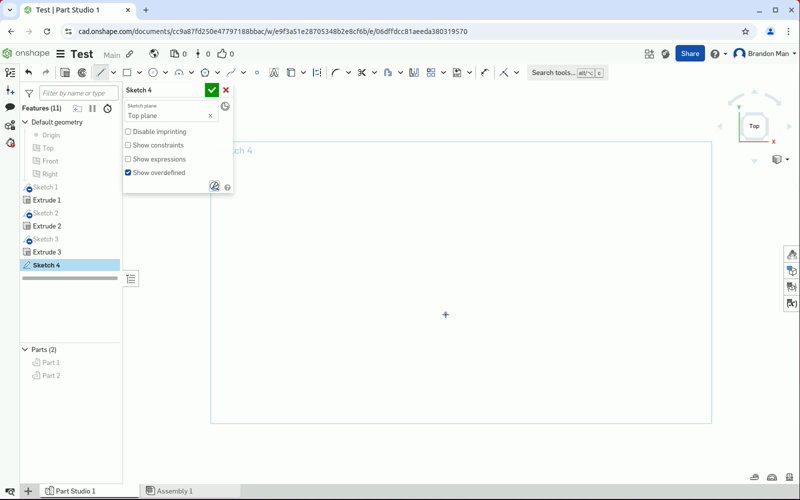
mouse_move(475, 314)
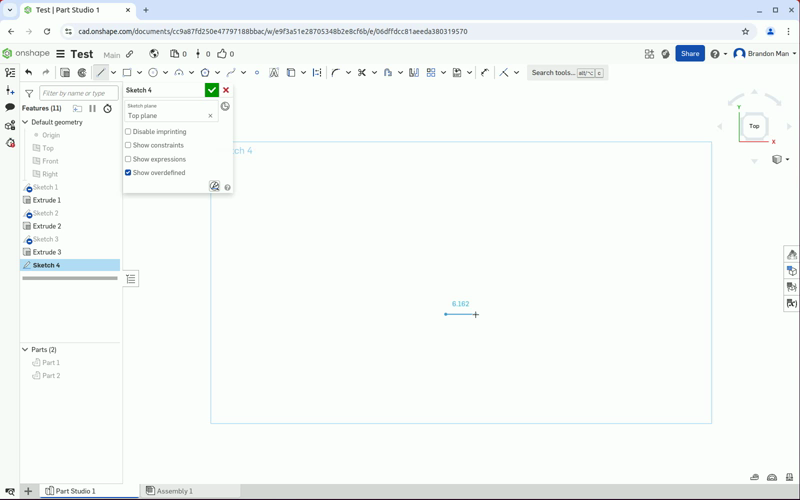
mouse_move(448, 330)
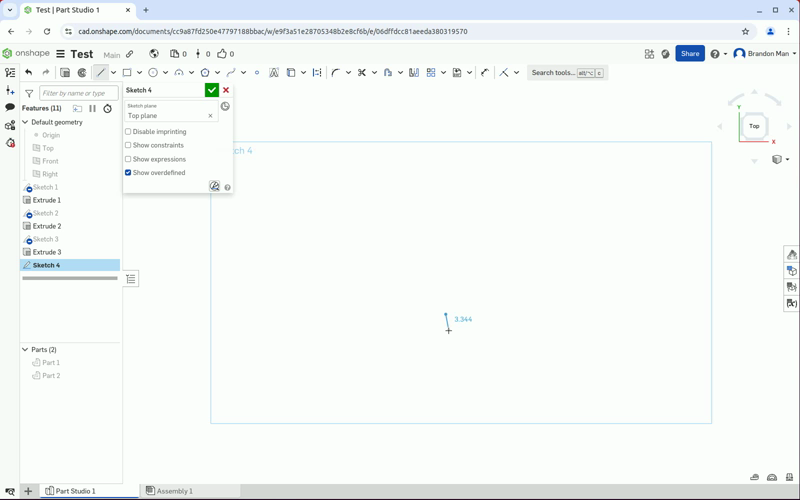
click(448, 330)
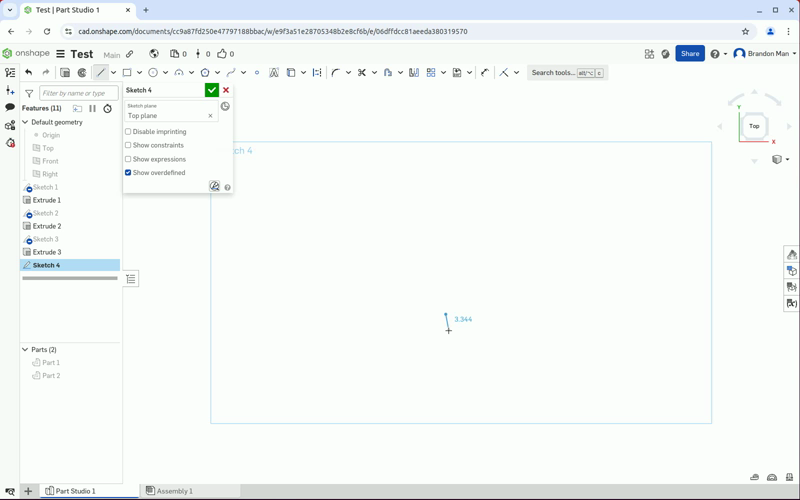
key_up(shift)
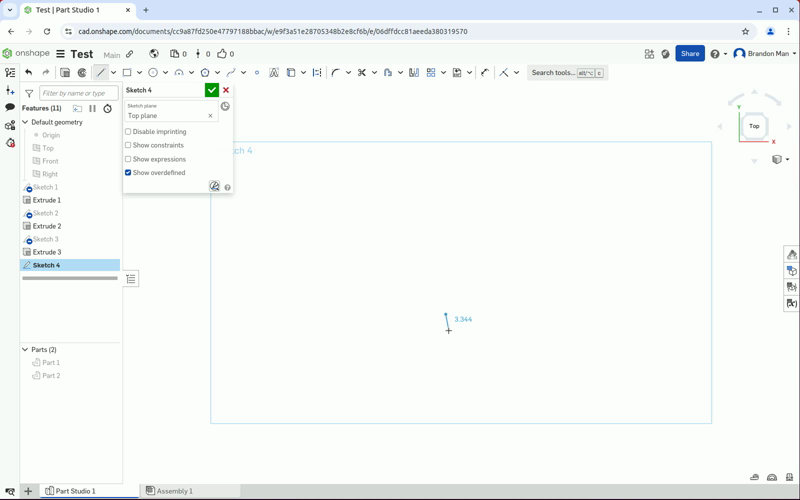
key_down(shift)
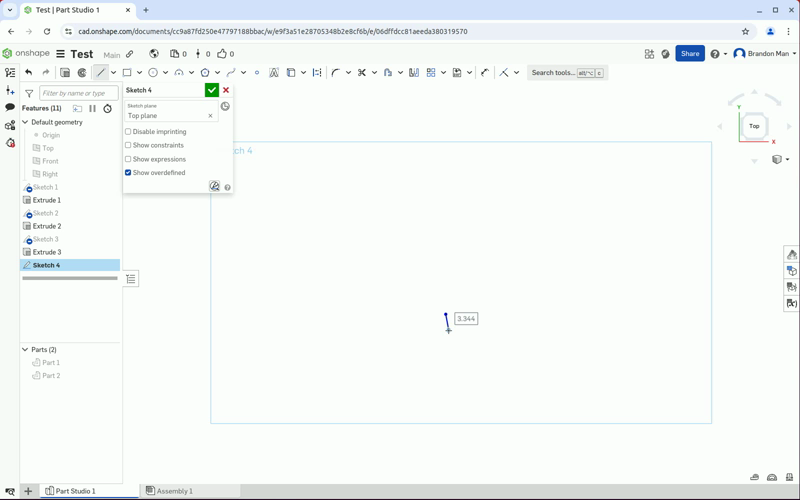
mouse_move(478, 330)
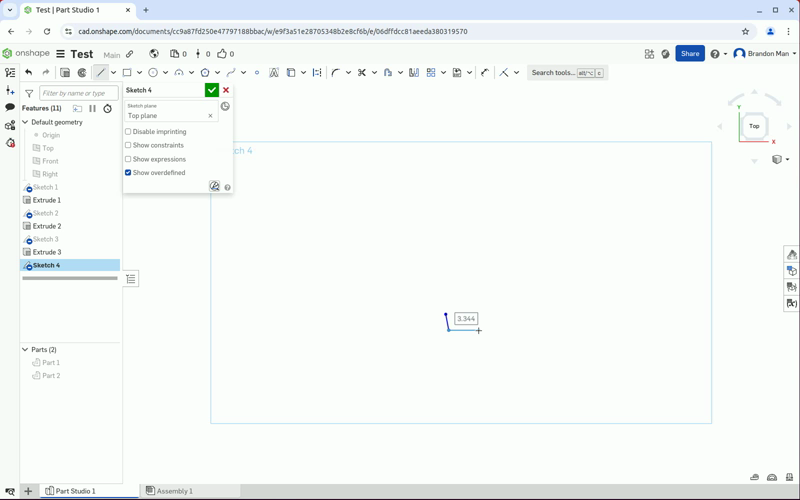
mouse_move(463, 335)
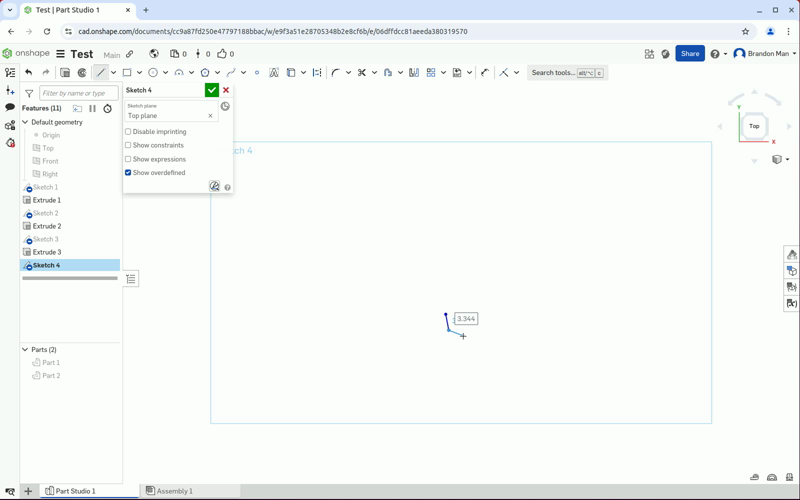
click(463, 335)
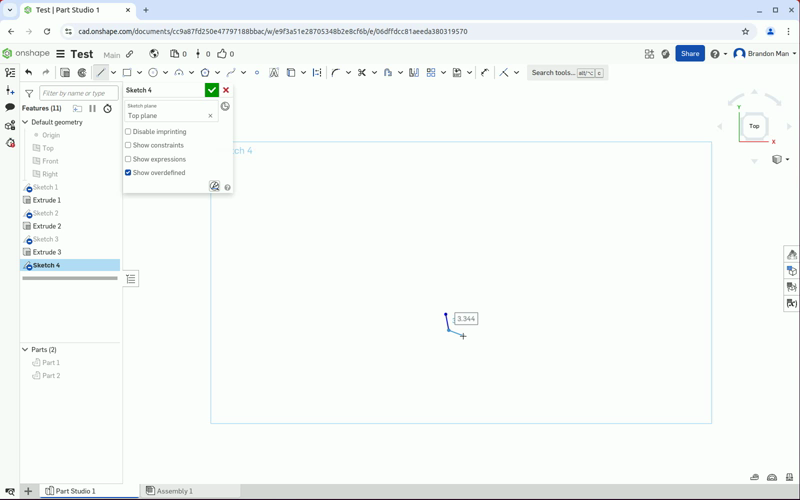
key_up(shift)
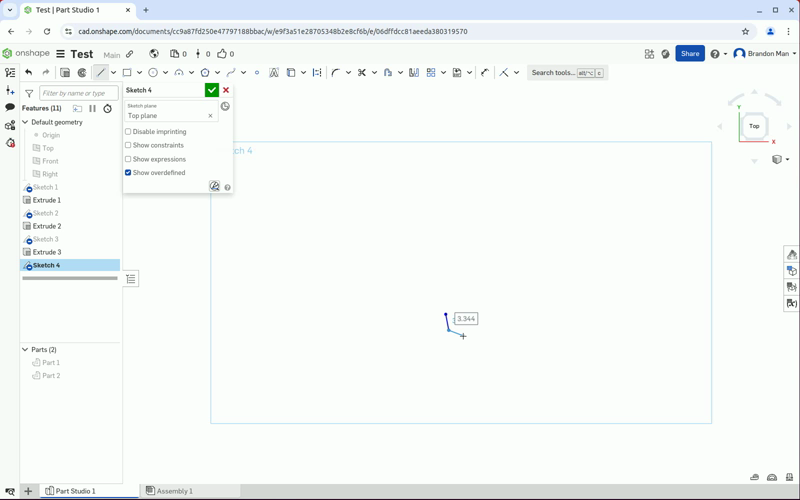
key_down(shift)
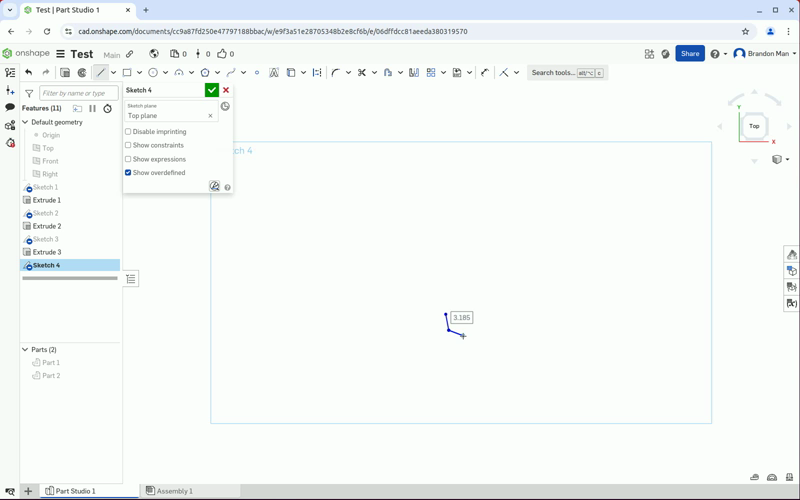
mouse_move(493, 335)
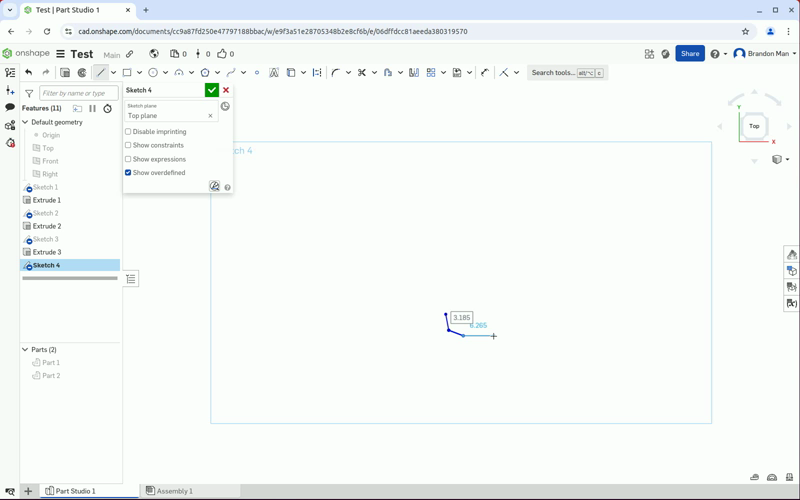
mouse_move(475, 325)
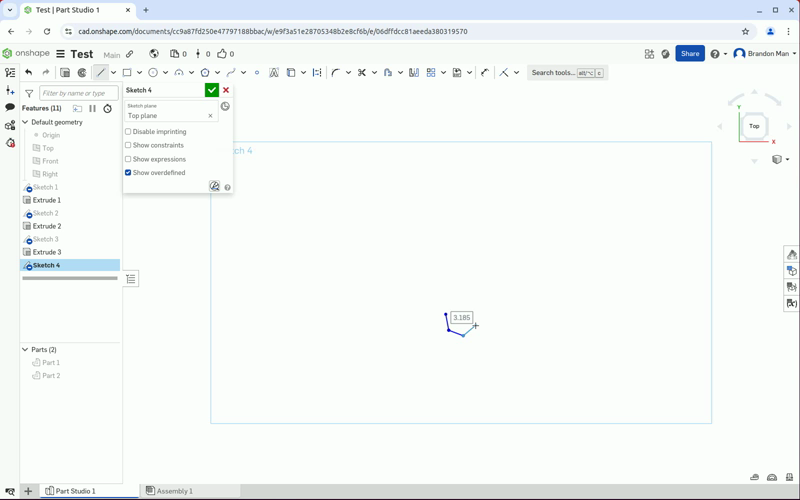
click(475, 325)
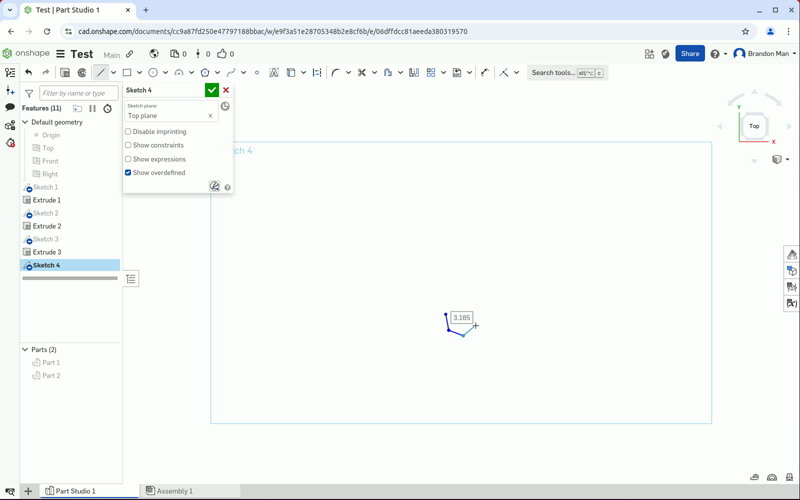
key_up(shift)
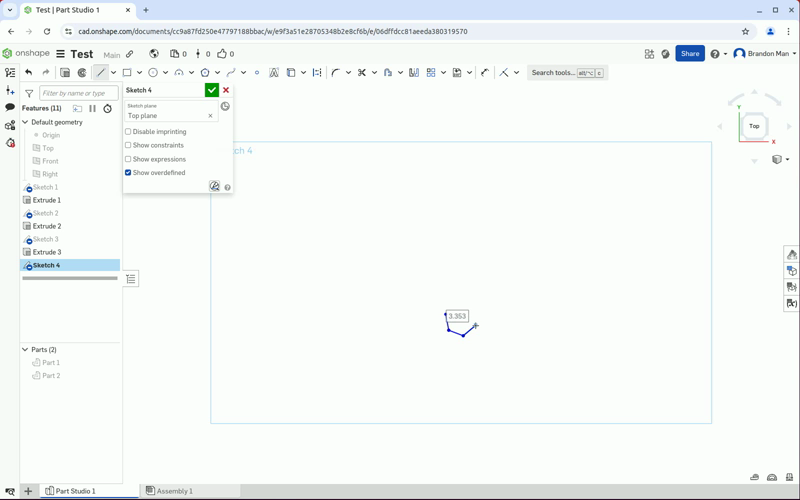
key_down(shift)
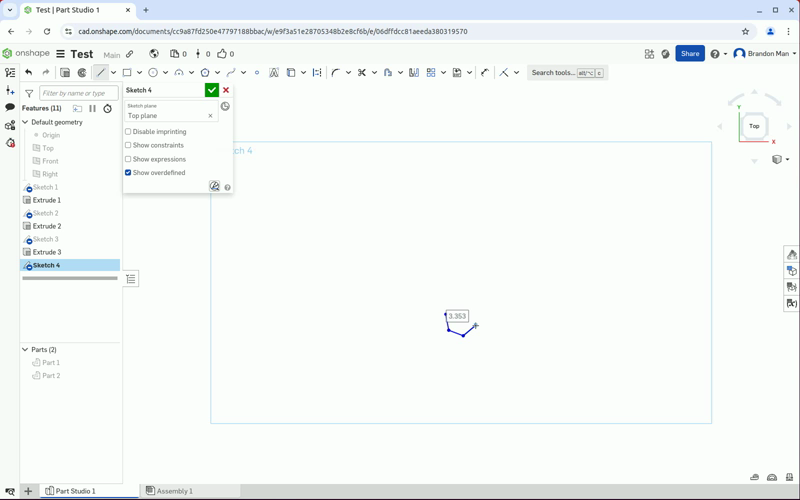
mouse_move(505, 325)
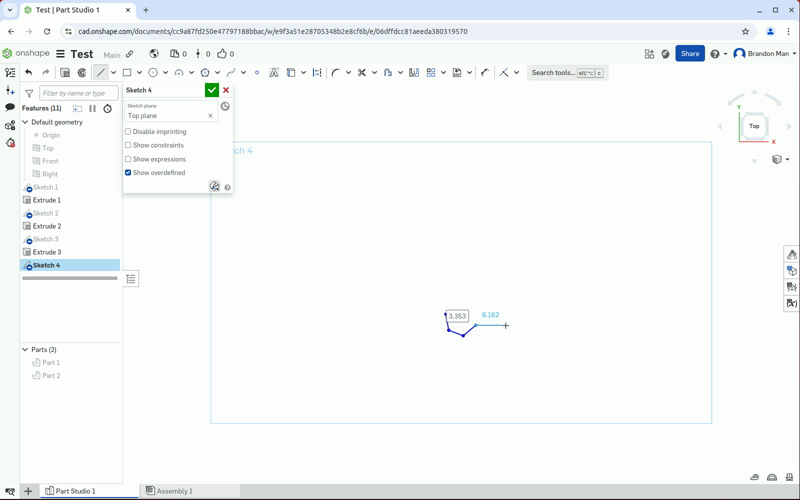
mouse_move(472, 309)
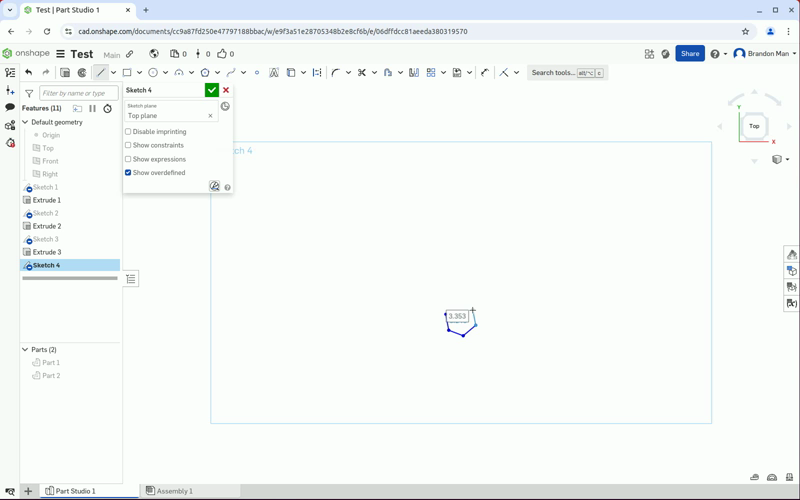
click(472, 309)
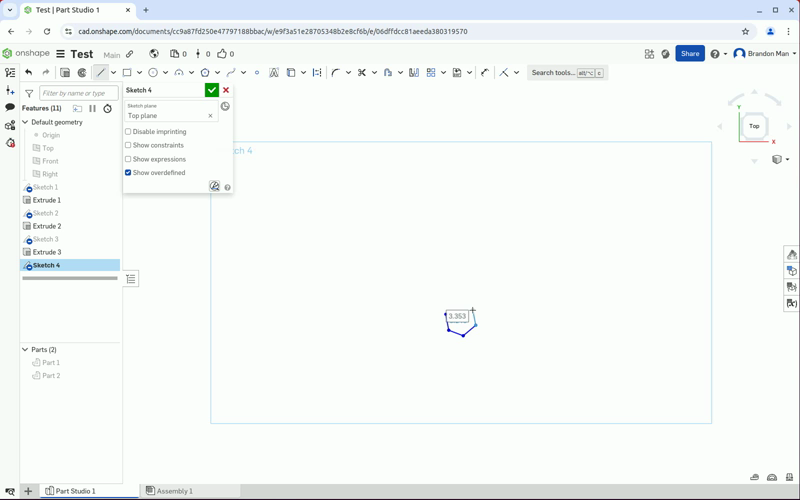
key_up(shift)
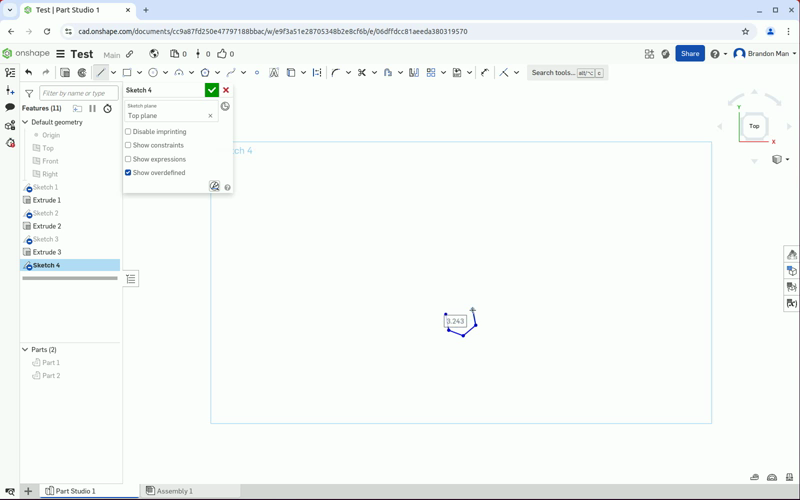
key_down(shift)
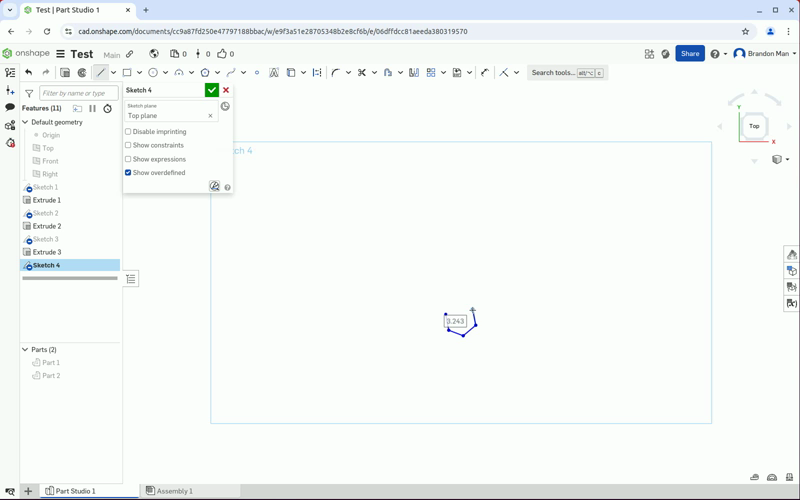
mouse_move(502, 309)
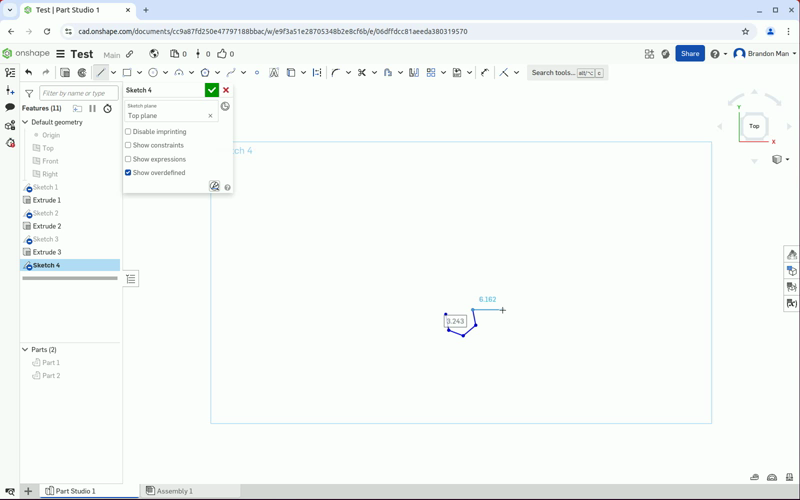
mouse_move(457, 304)
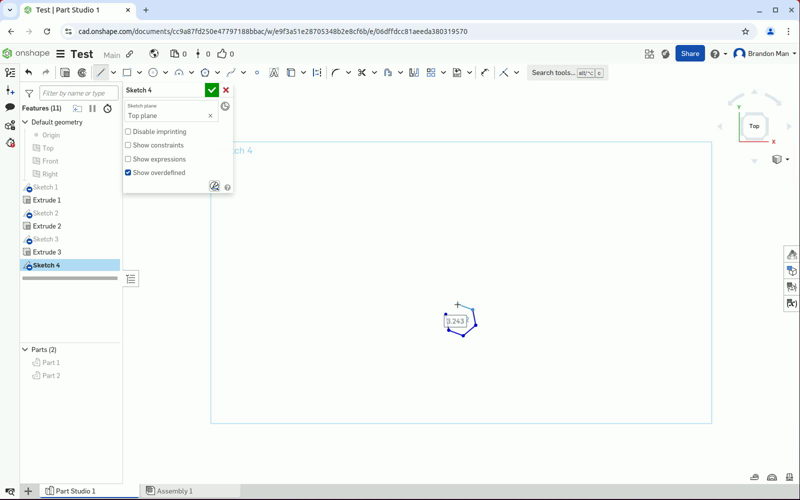
click(457, 304)
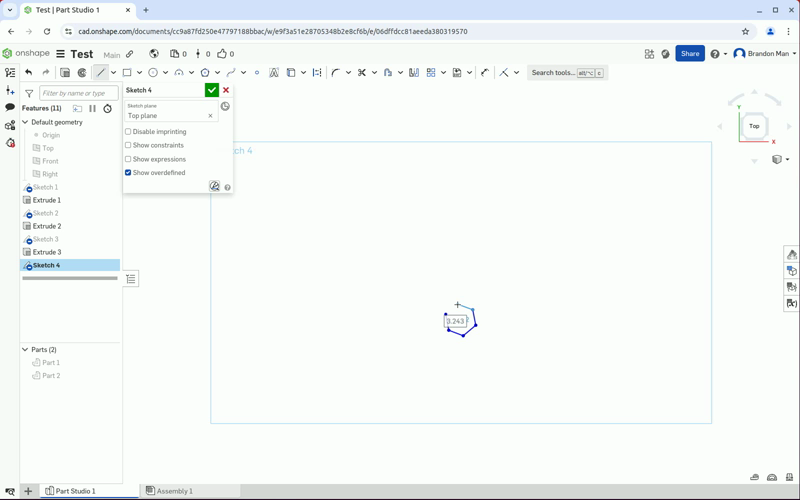
key_up(shift)
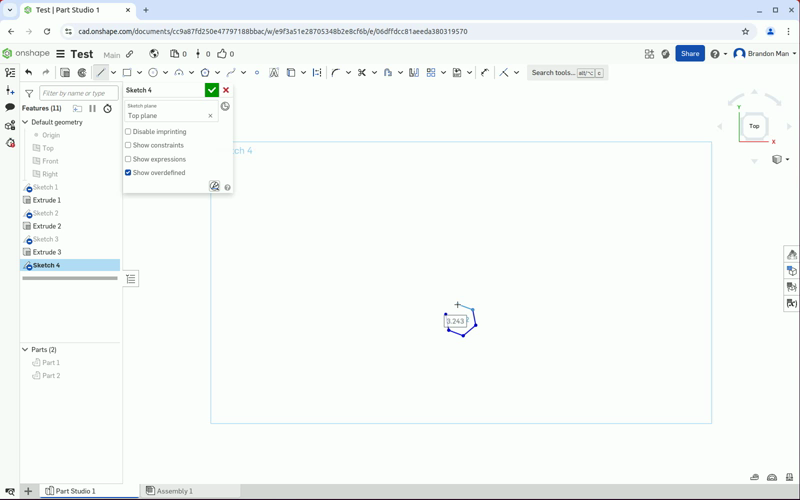
mouse_move(487, 304)
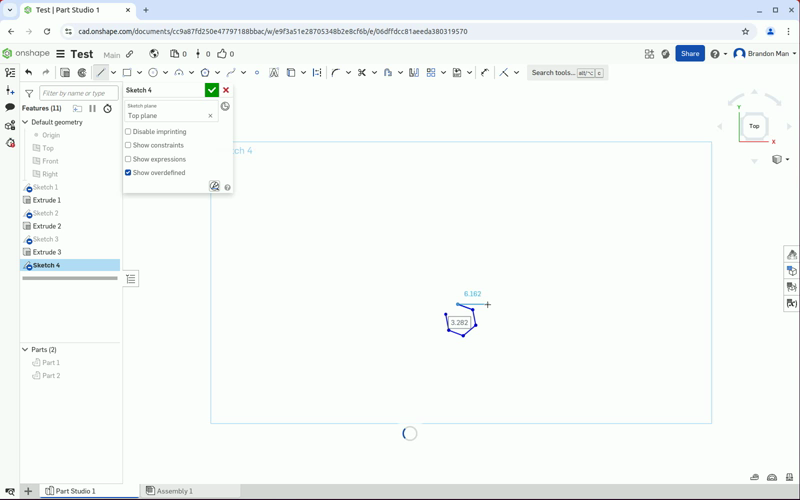
key_down(shift)
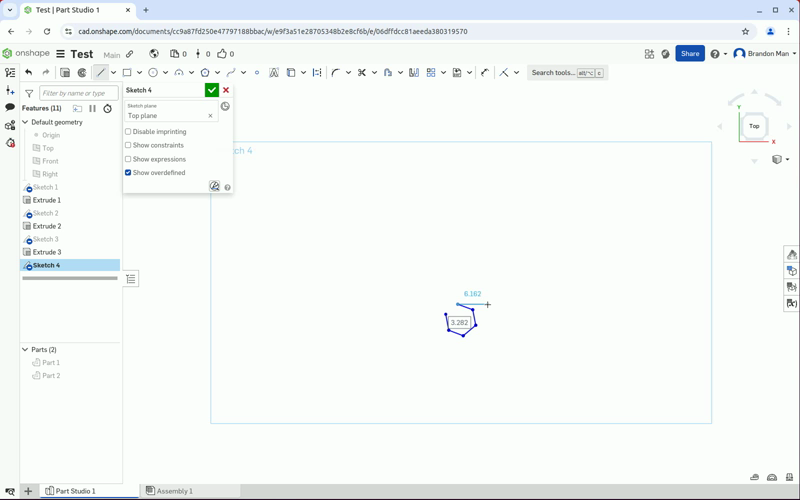
mouse_move(445, 314)
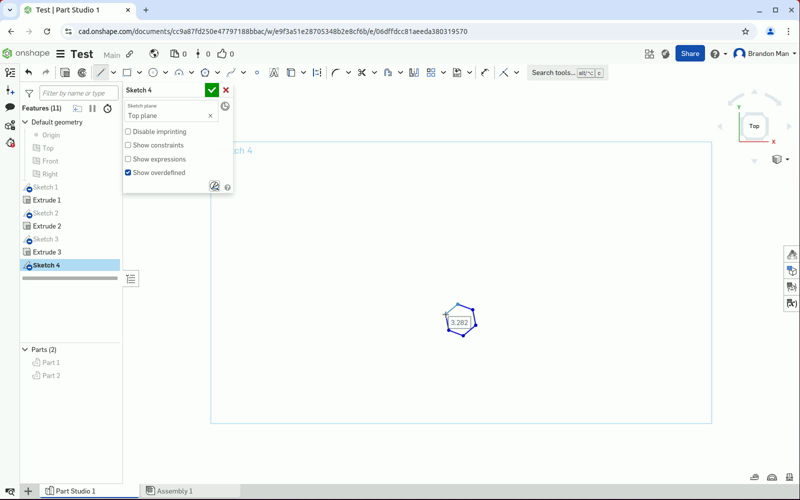
key_up(shift)
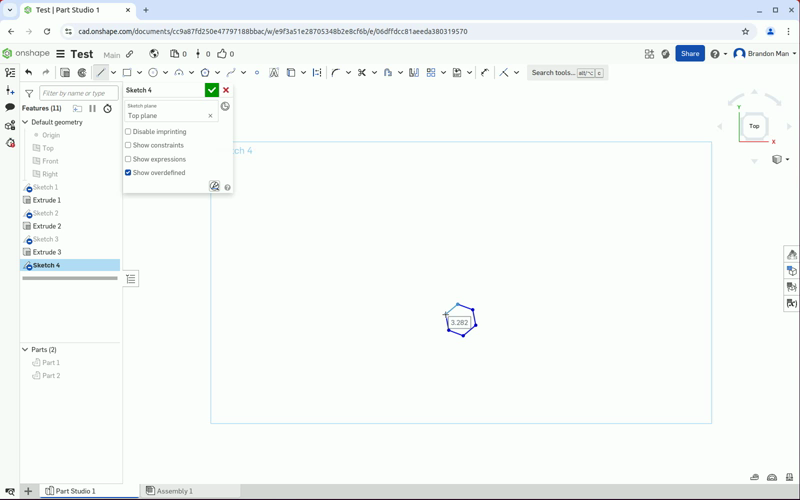
click(445, 314)
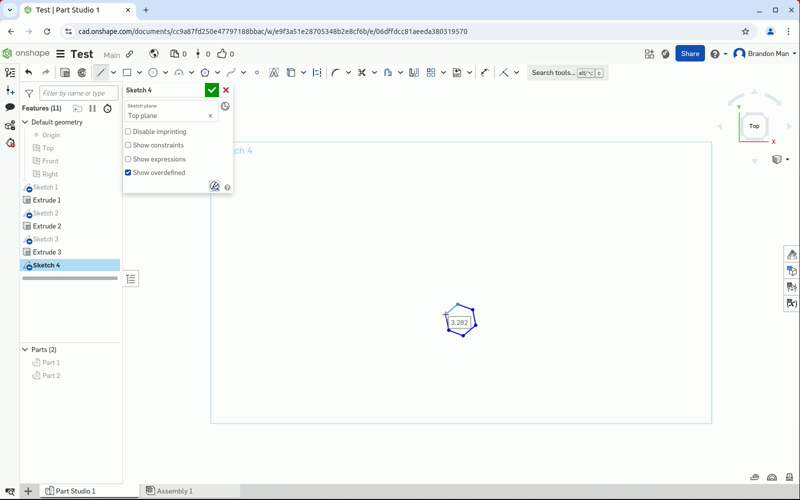
key(esc)
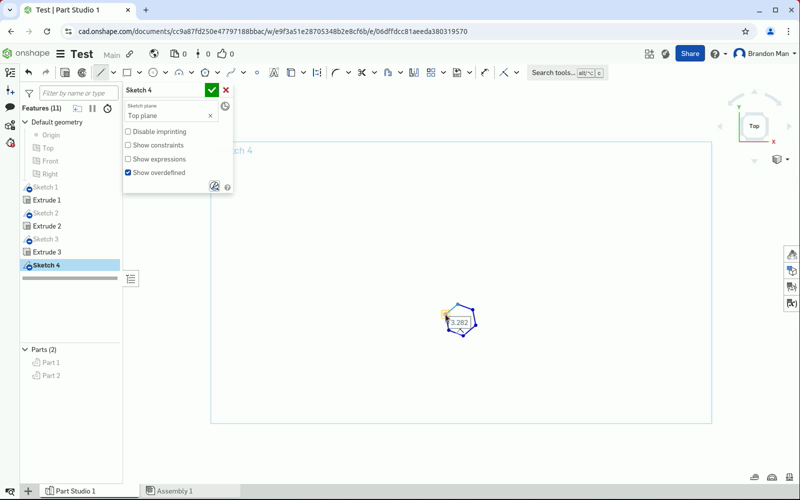
mouse_move(460, 312)
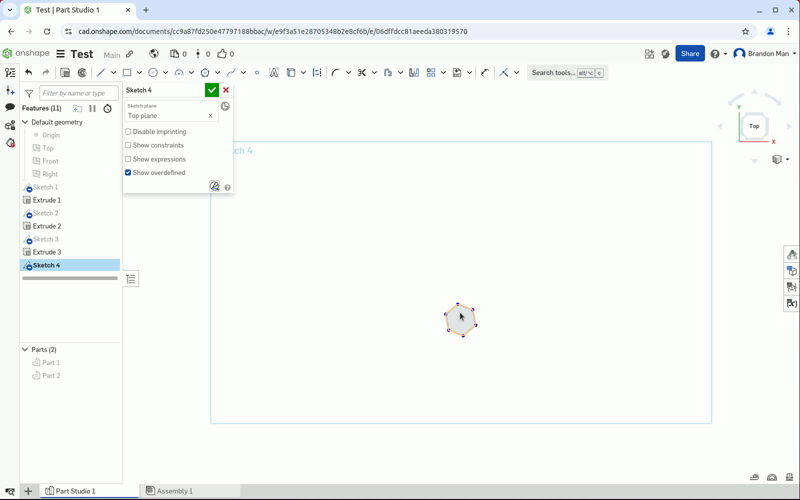
scroll(6)
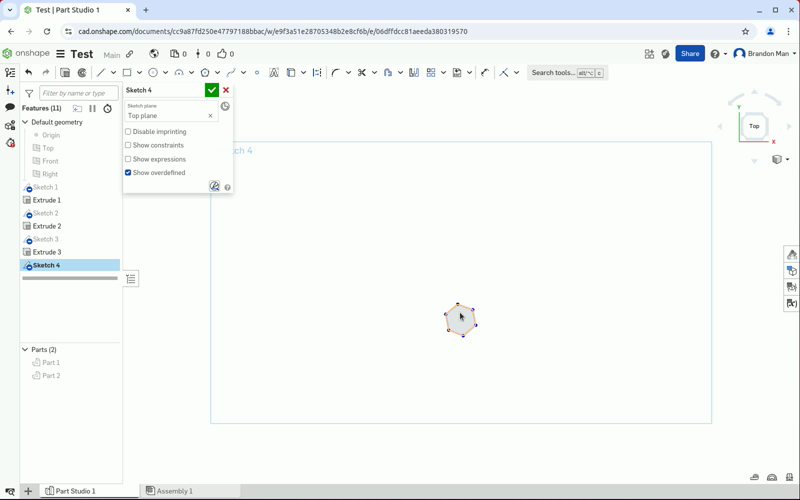
scroll(6)
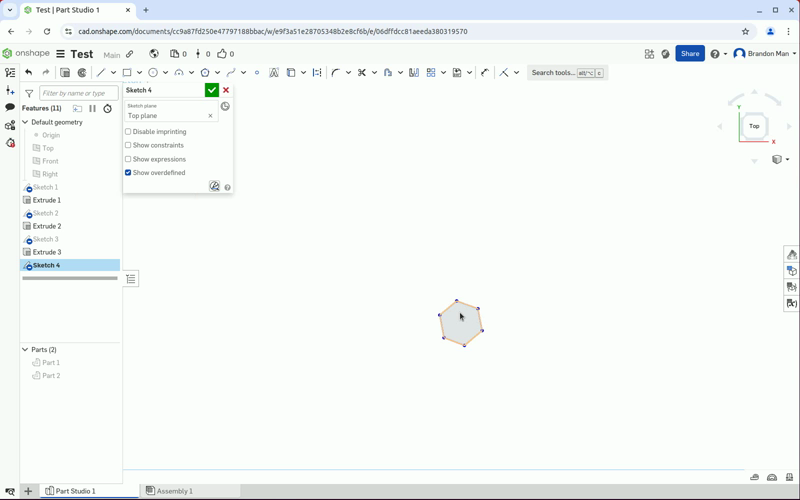
scroll(6)
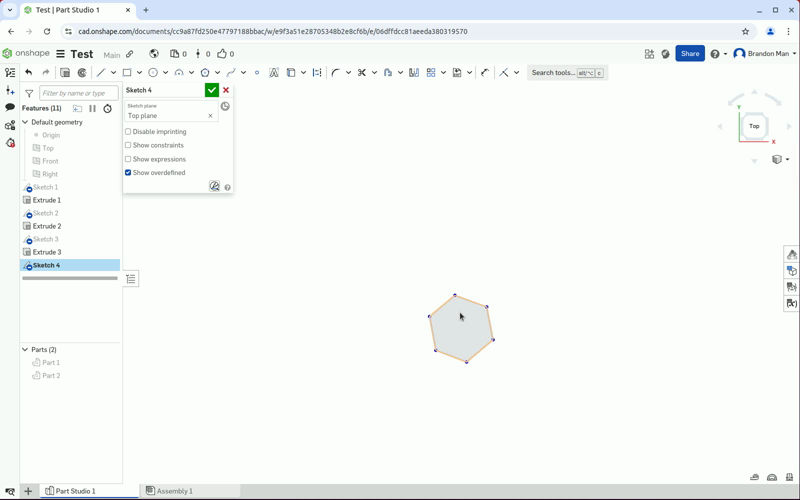
scroll(6)
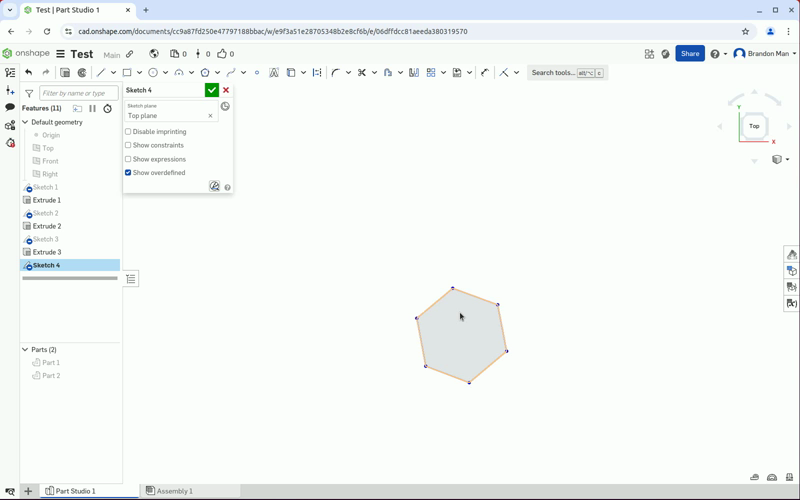
scroll(6)
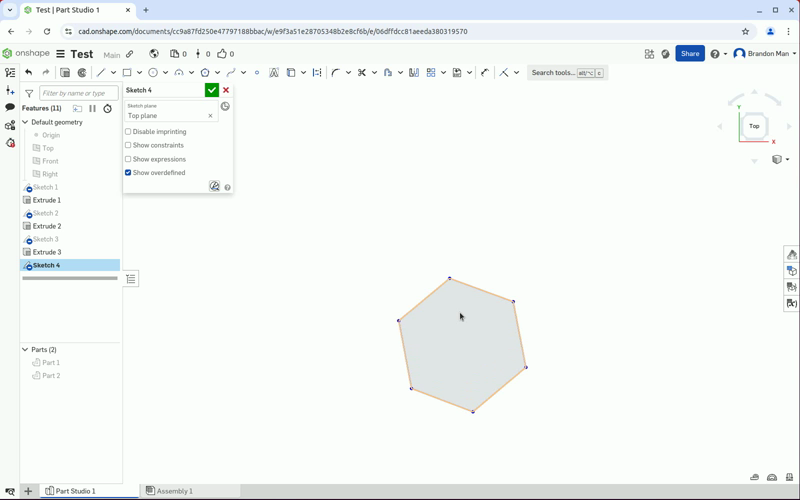
scroll(6)
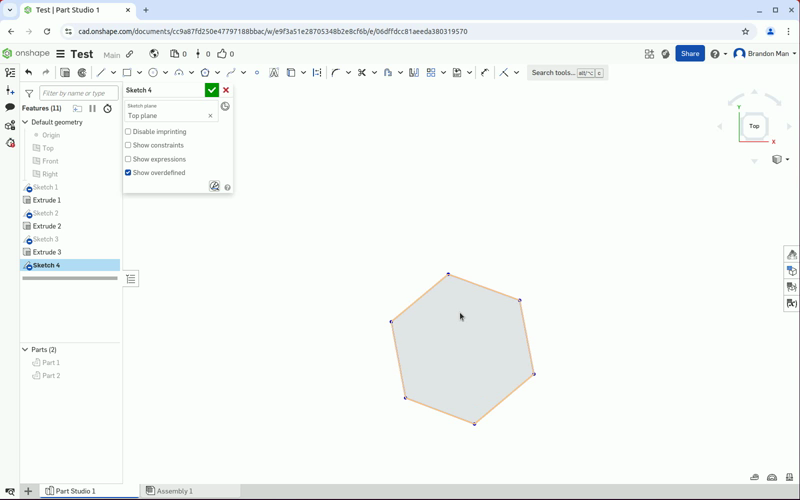
scroll(6)
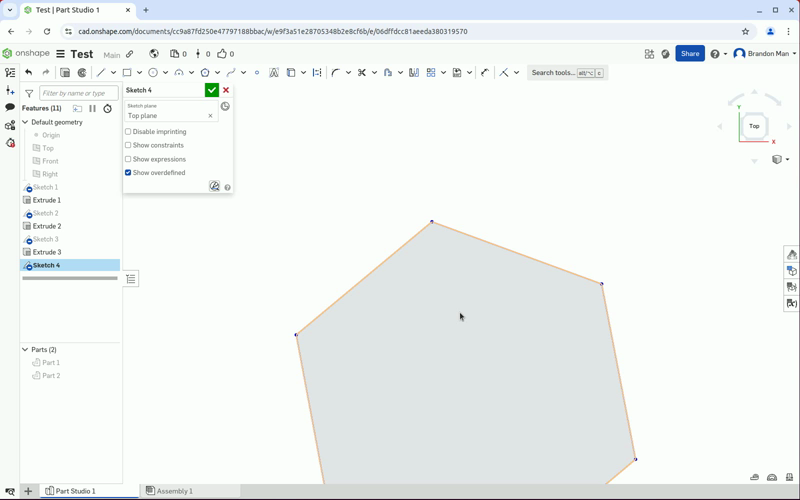
click(460, 312)
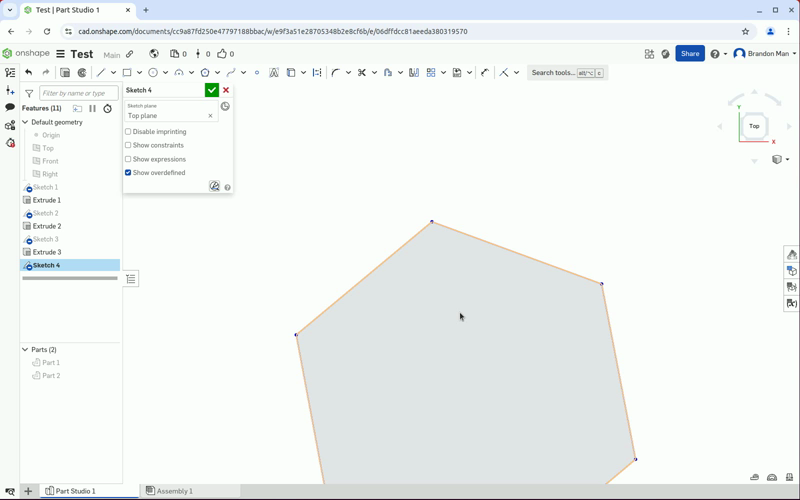
scroll(-6)
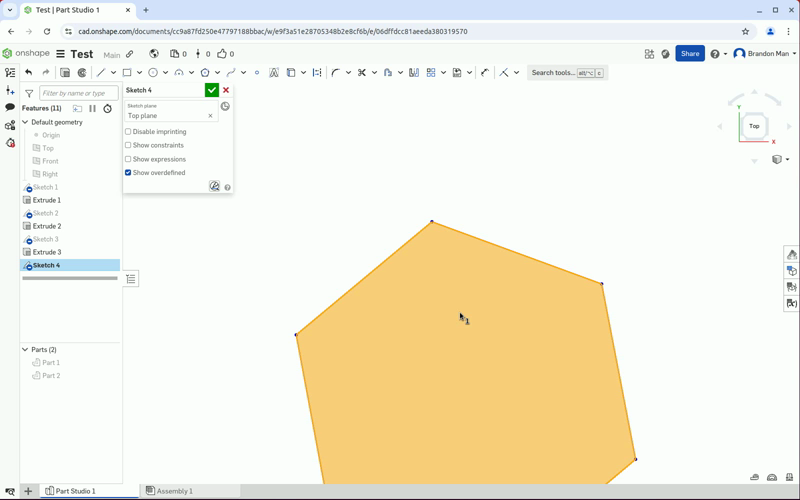
scroll(-6)
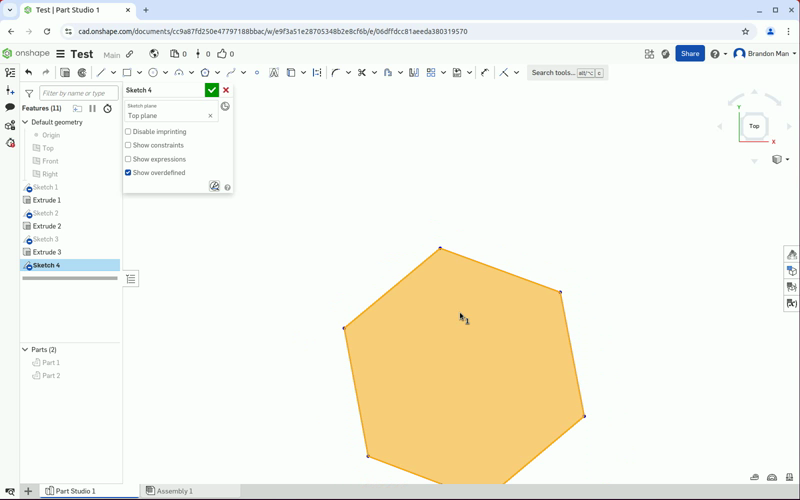
scroll(-6)
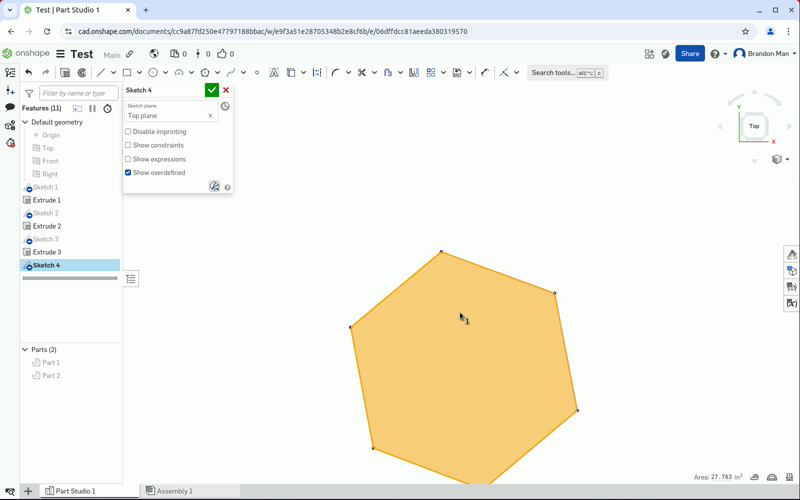
scroll(-6)
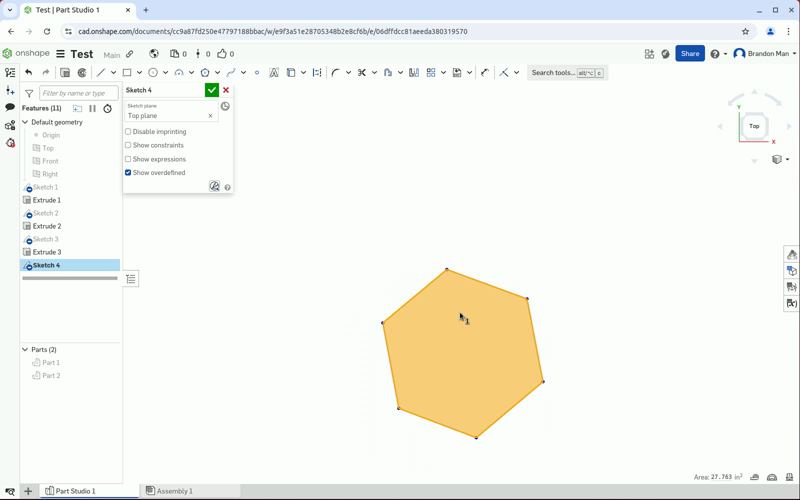
scroll(-6)
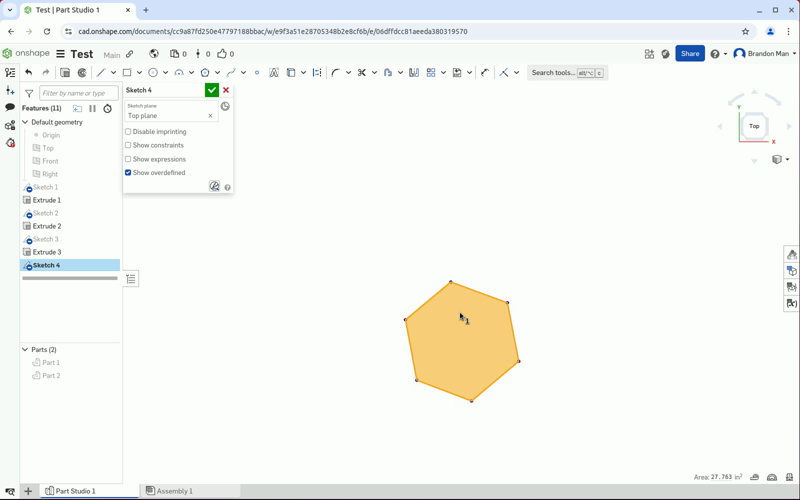
scroll(-6)
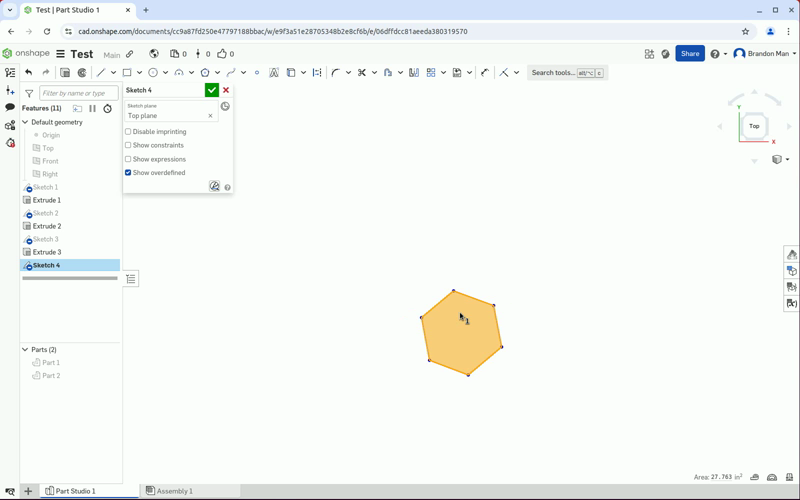
scroll(-6)
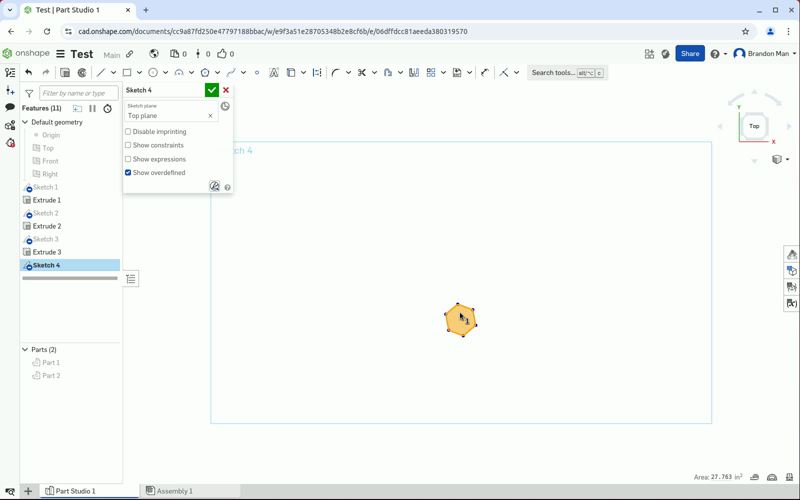
mouse_move(73, 352)
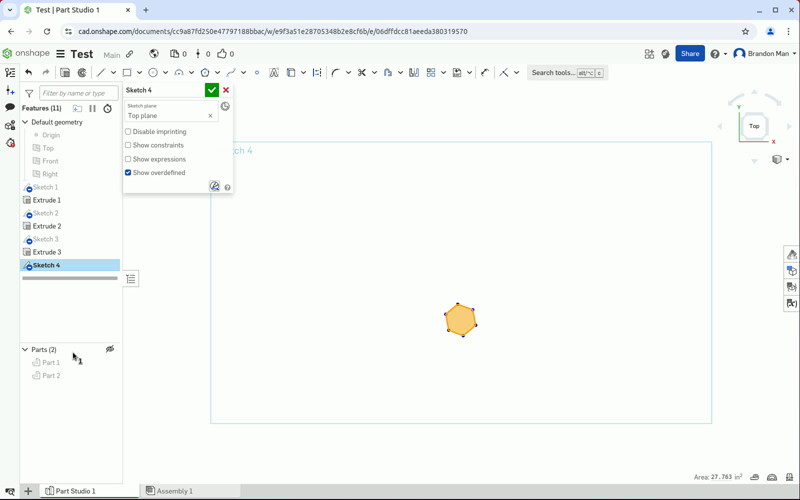
key(shift+y)
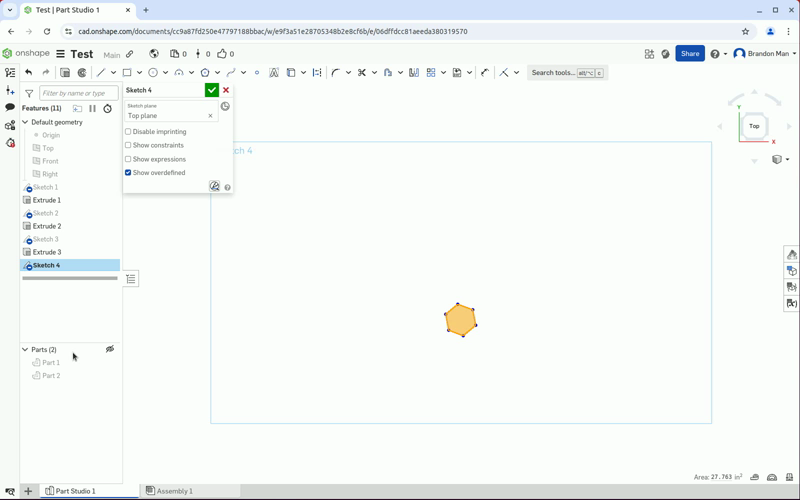
key(shift+e)
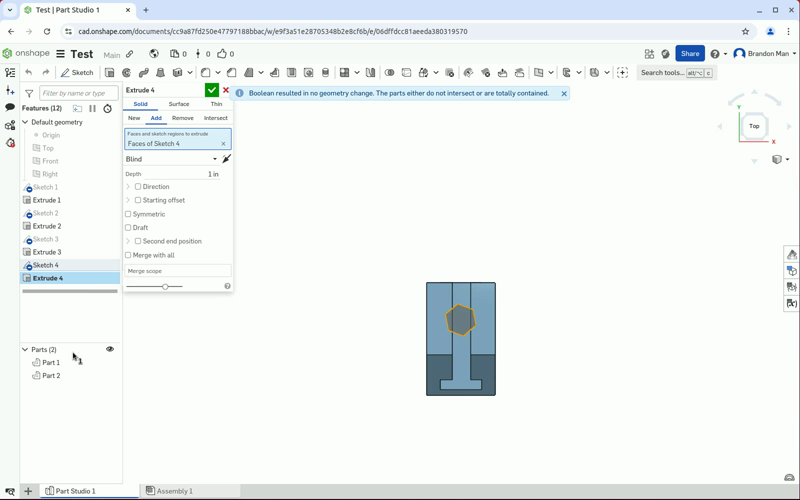
mouse_move(143, 106)
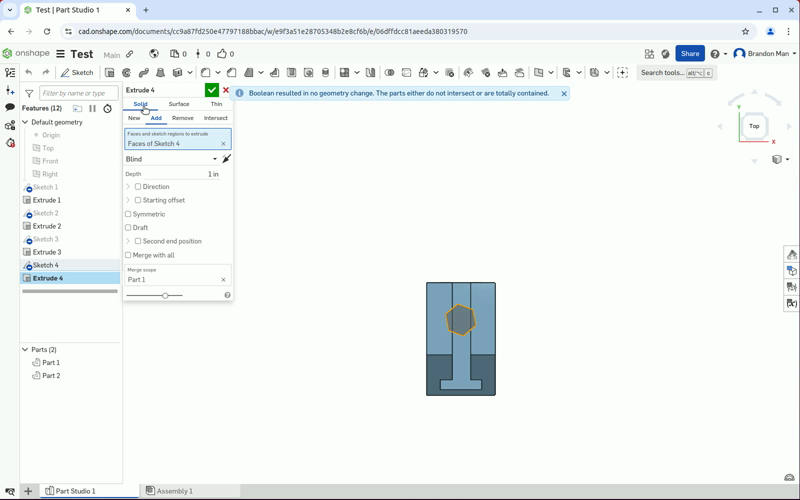
click(143, 106)
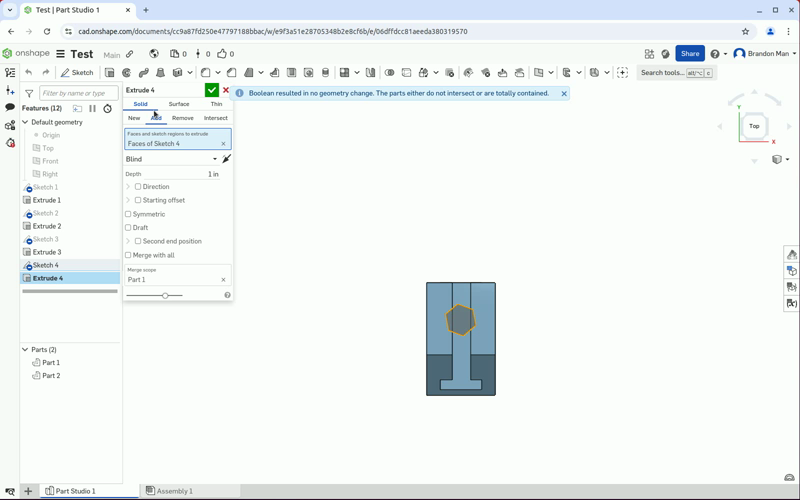
mouse_move(186, 120)
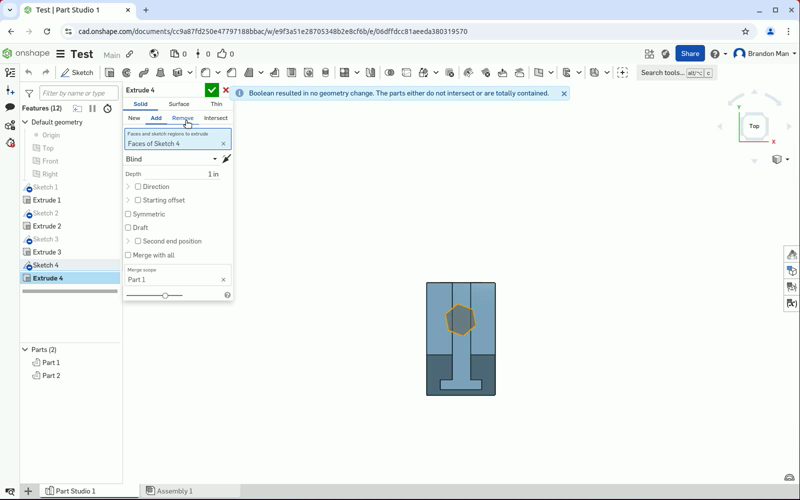
click(186, 120)
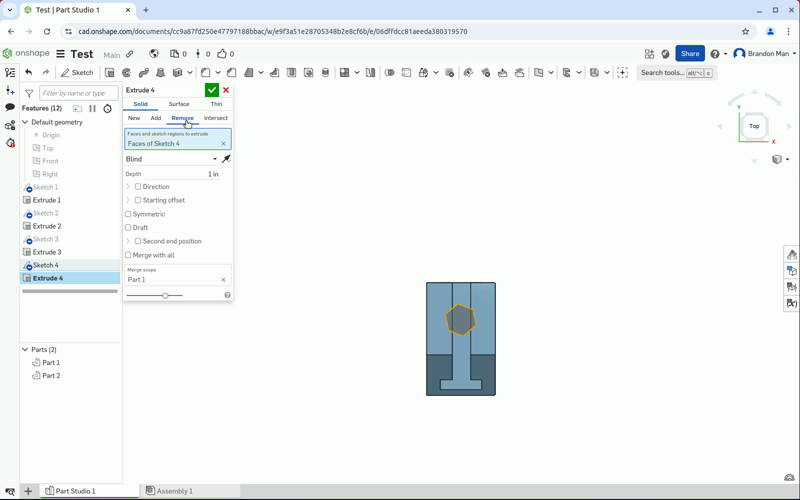
key(tab, 4)
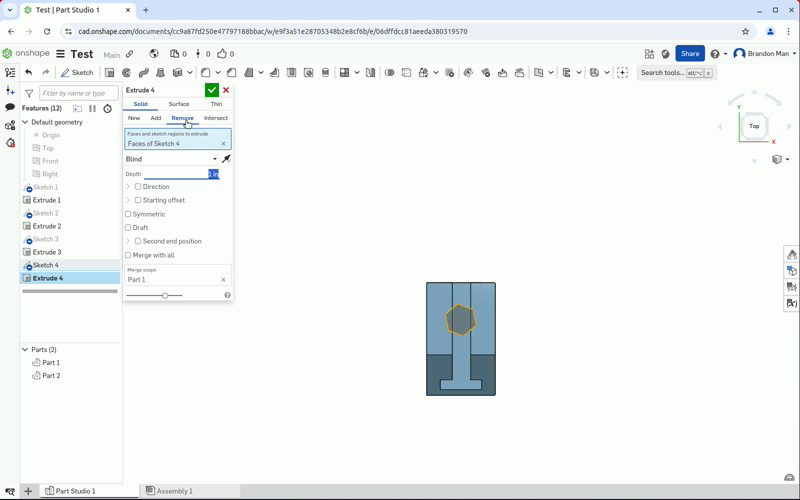
text(-2.889)
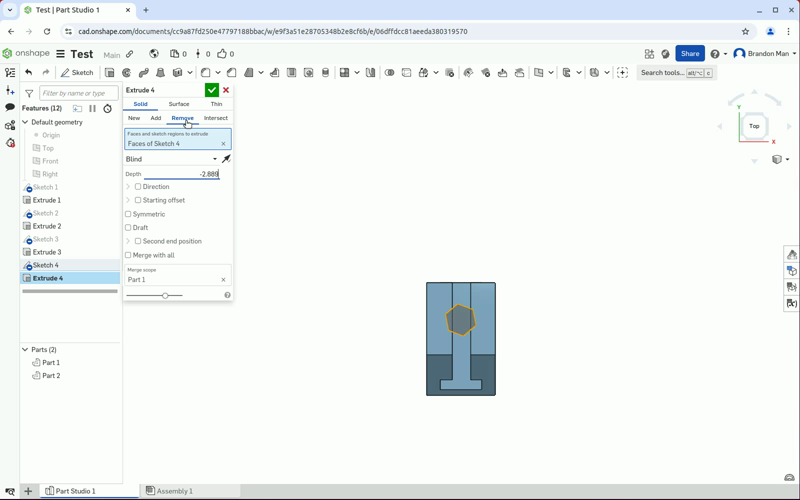
key(tab, 6)
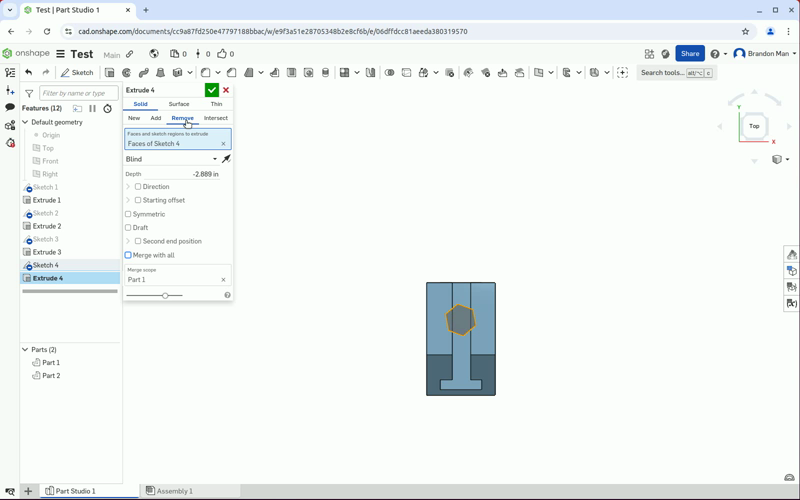
key(space)
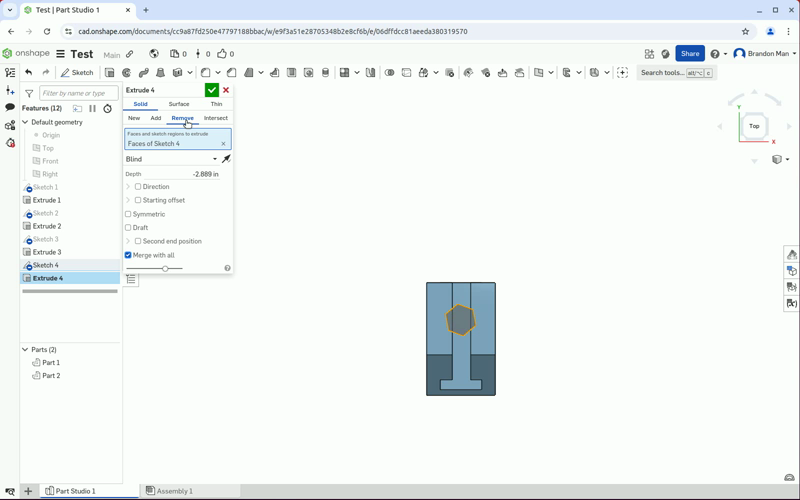
key(enter)
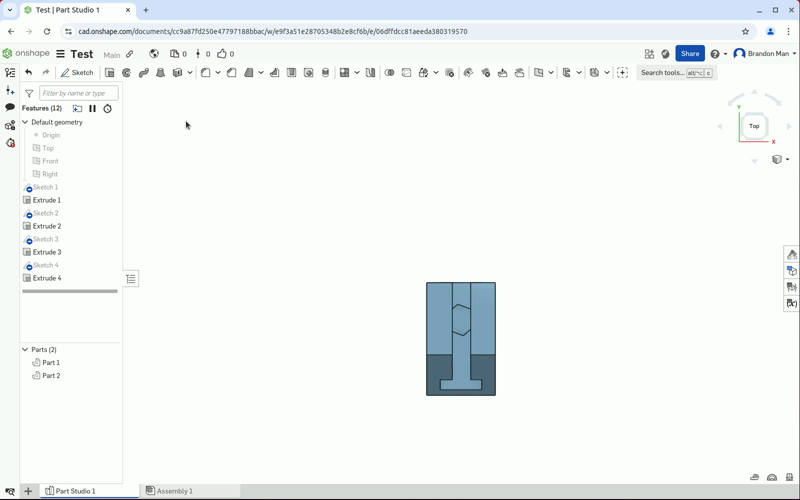
key(shift+h)
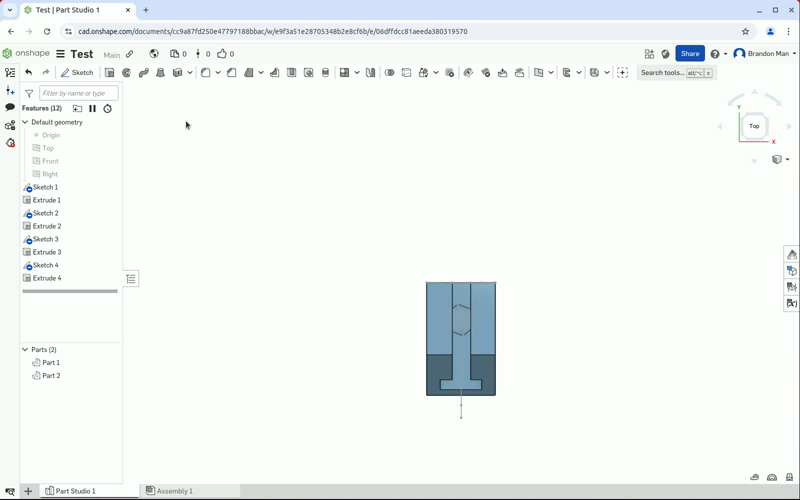
key(shift+h)
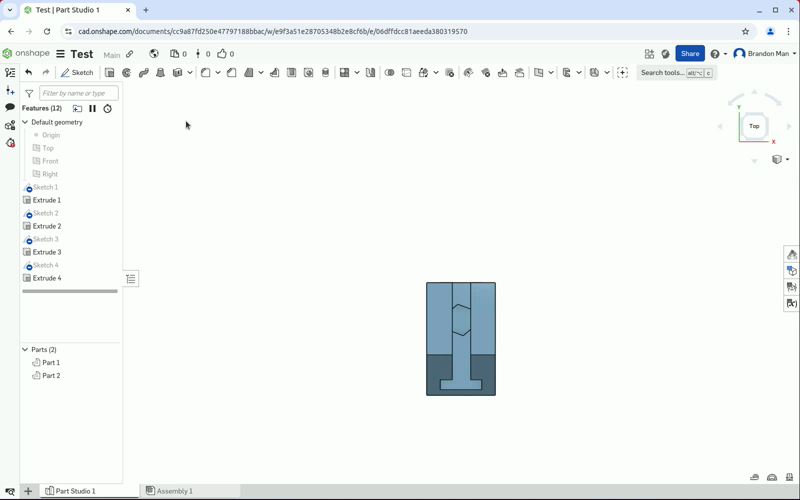
mouse_move(73, 189)
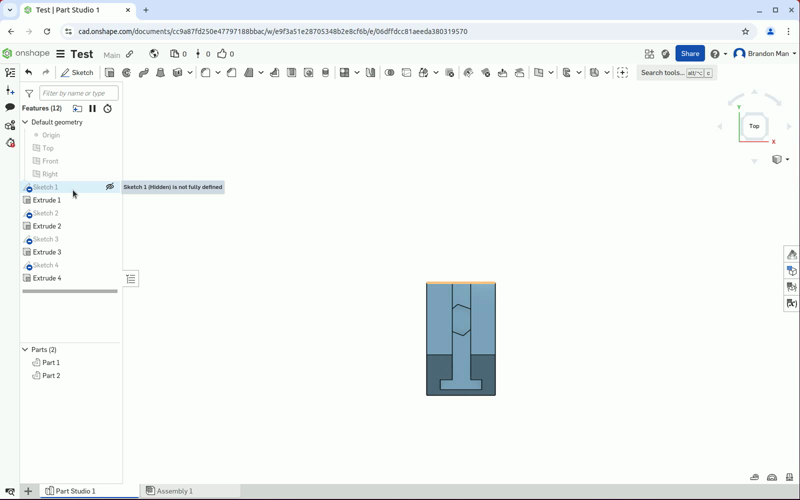
click(73, 189)
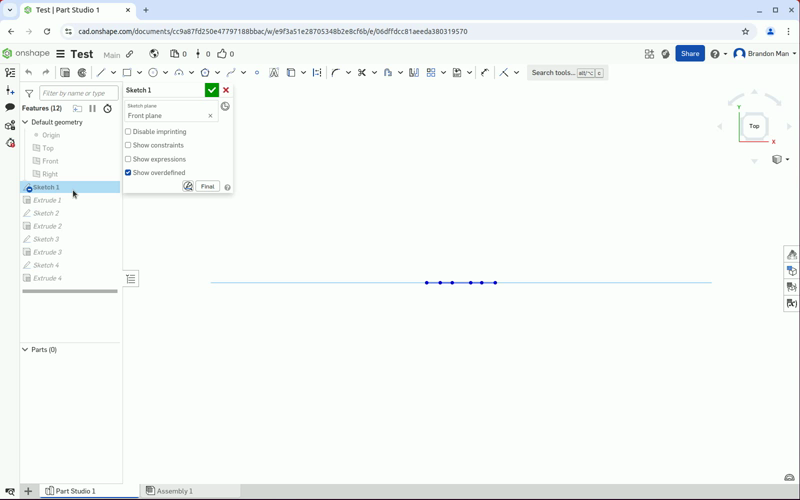
mouse_move(229, 92)
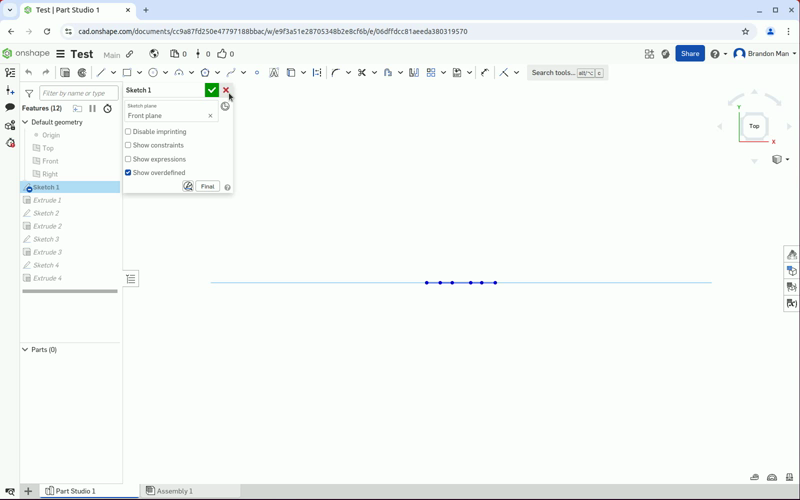
click(229, 92)
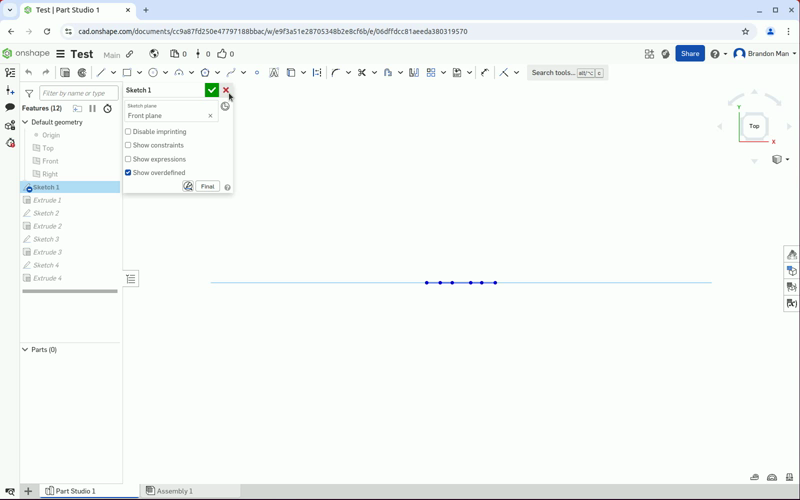
key(shift+s)
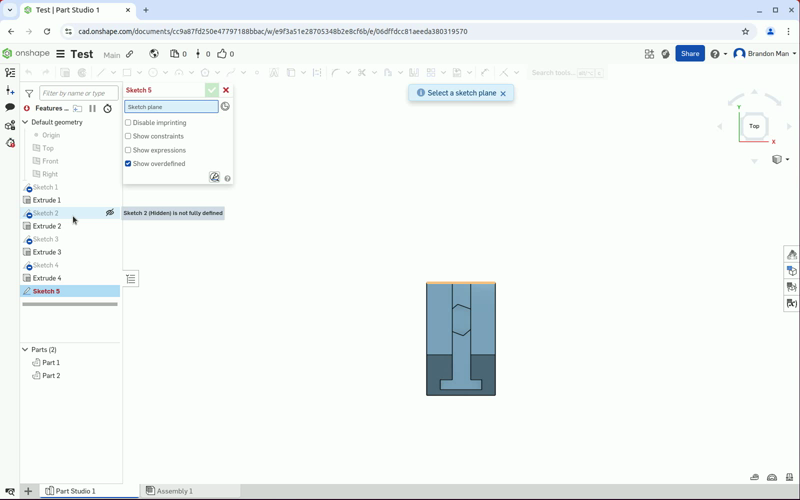
scroll(3)
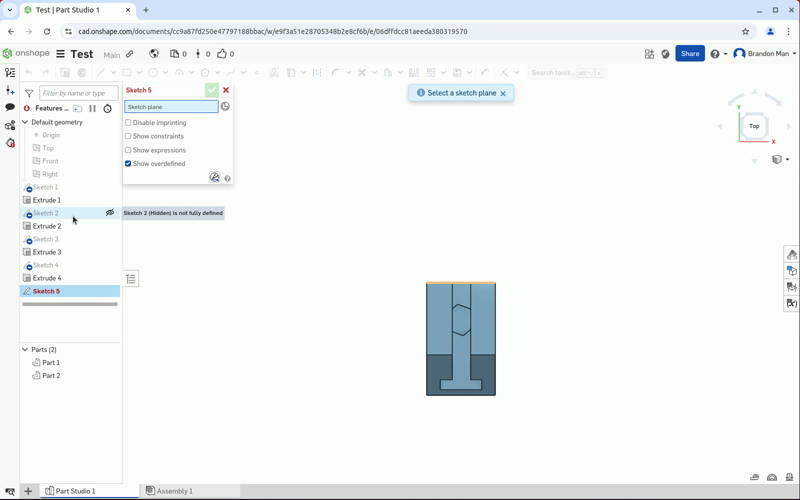
mouse_move(73, 150)
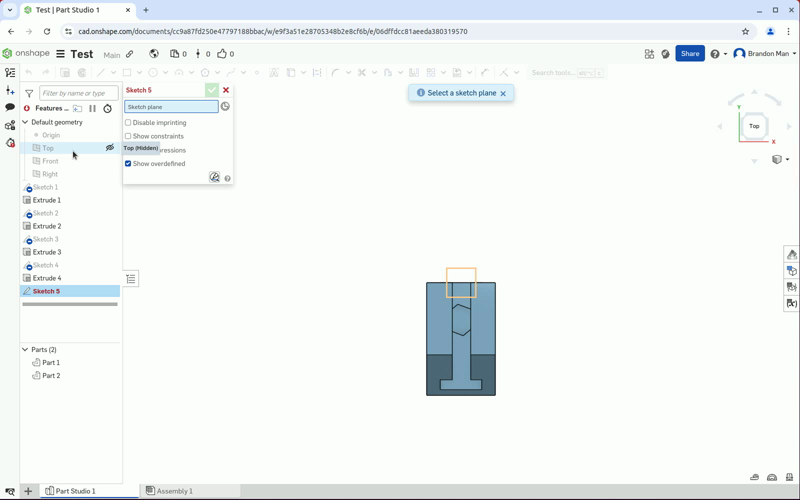
click(73, 150)
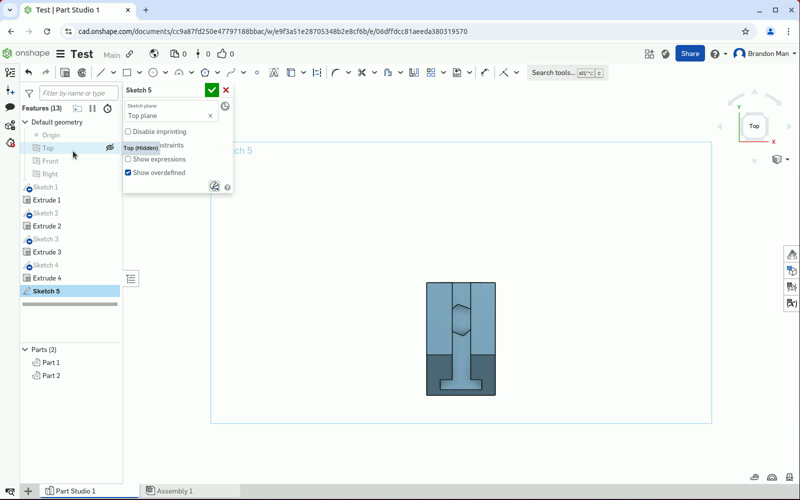
mouse_move(73, 352)
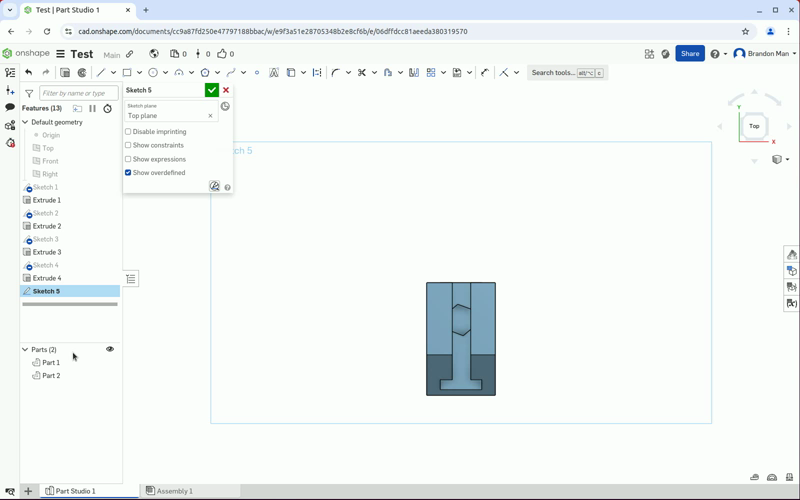
key(y)
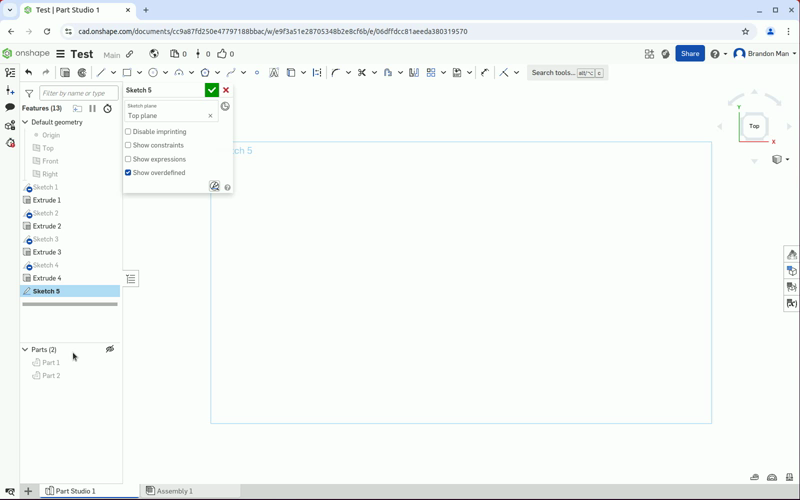
key(c)
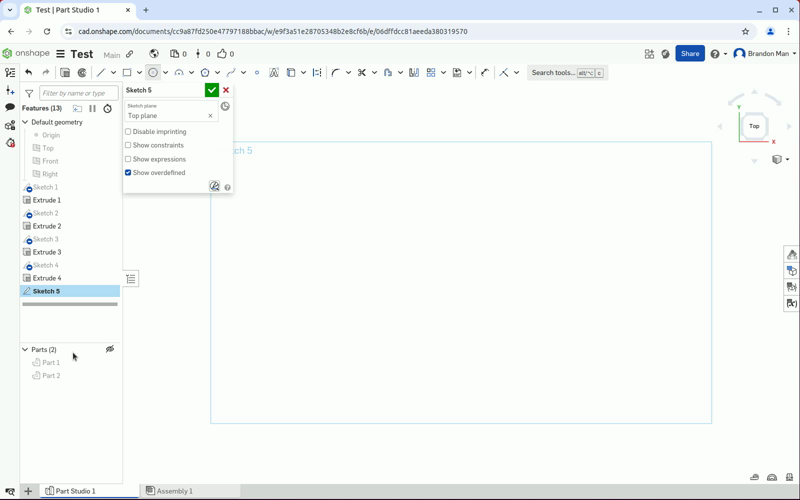
key_down(shift)
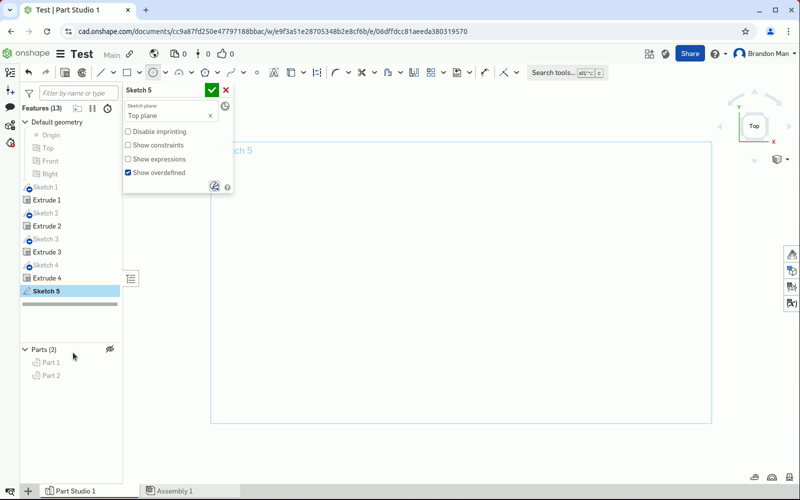
mouse_move(460, 319)
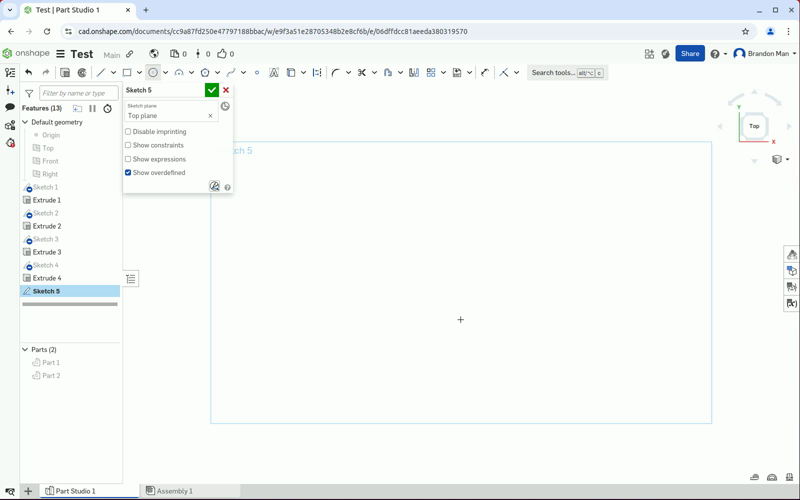
click(460, 319)
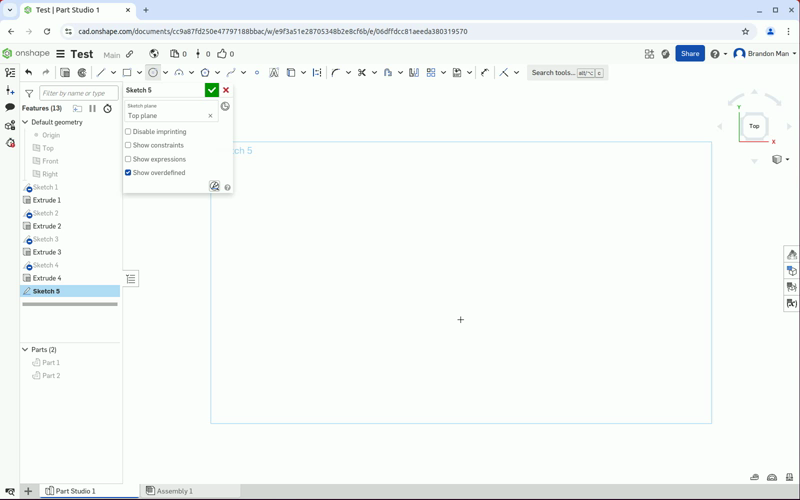
key_up(shift)
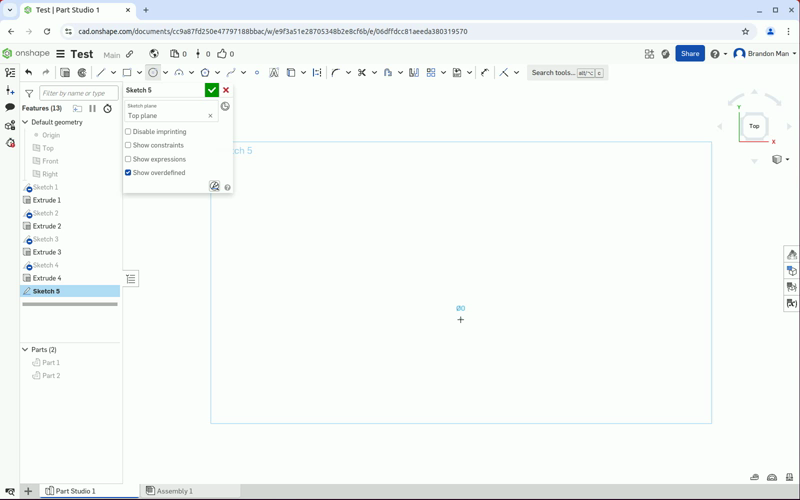
mouse_move(470, 319)
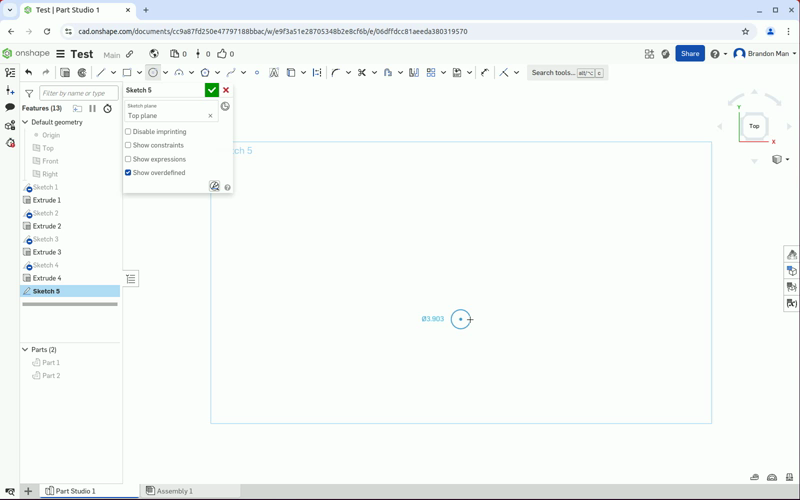
click(470, 319)
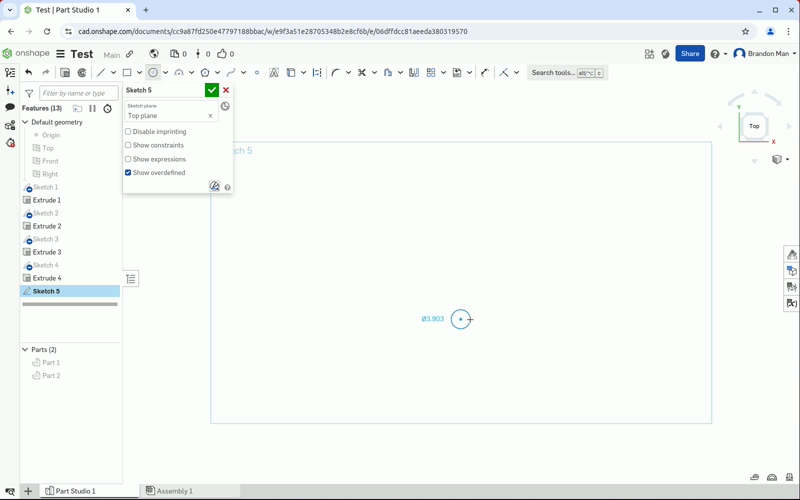
key(esc)
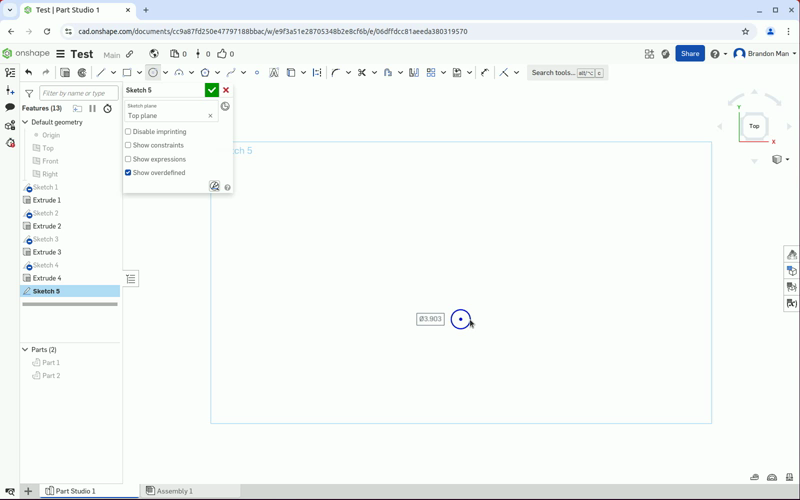
mouse_move(456, 311)
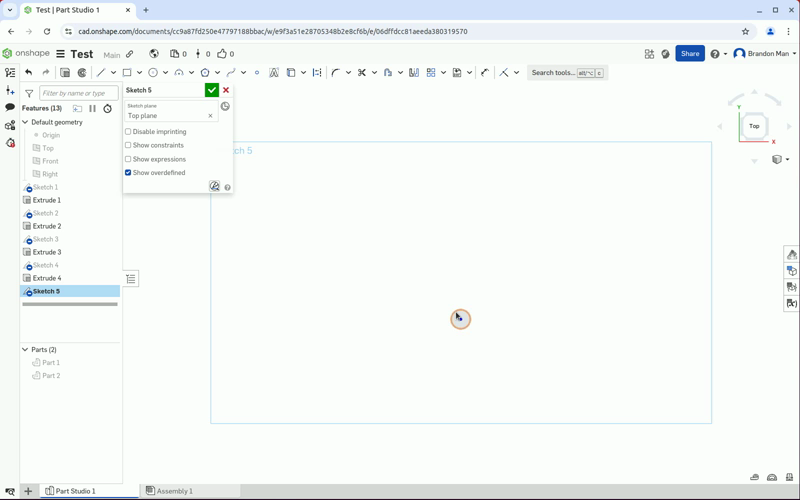
scroll(6)
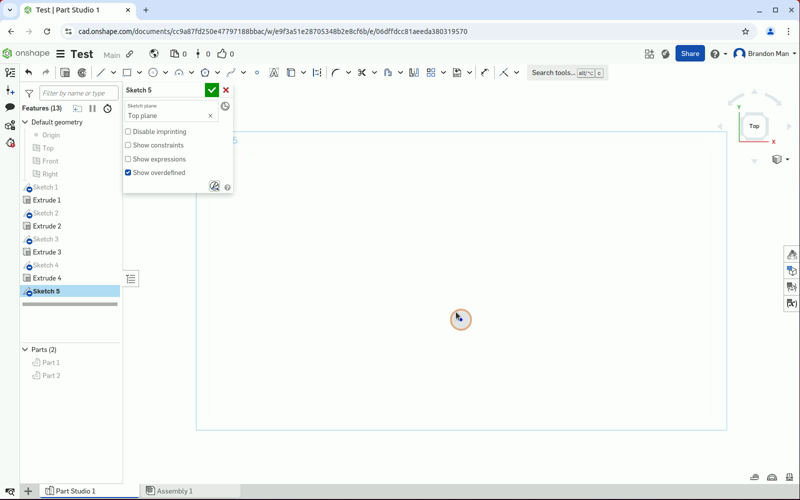
scroll(6)
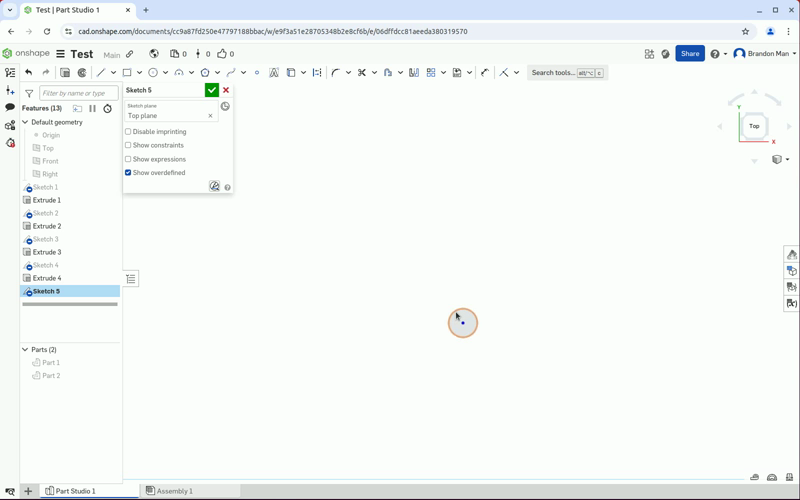
scroll(6)
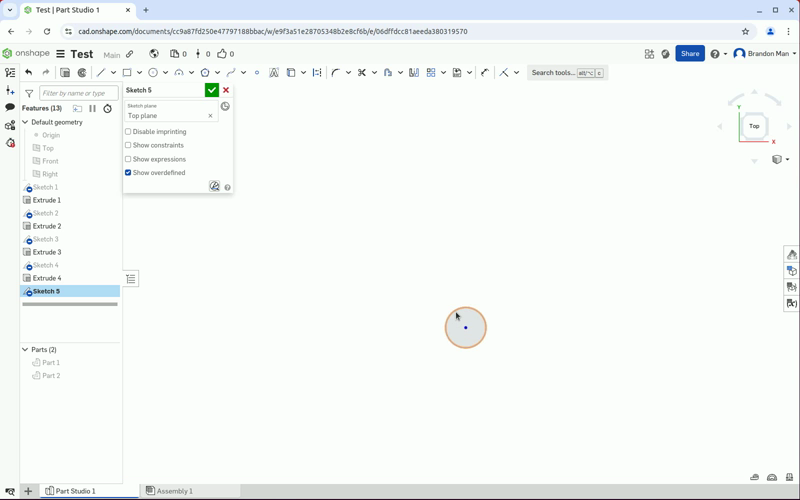
scroll(6)
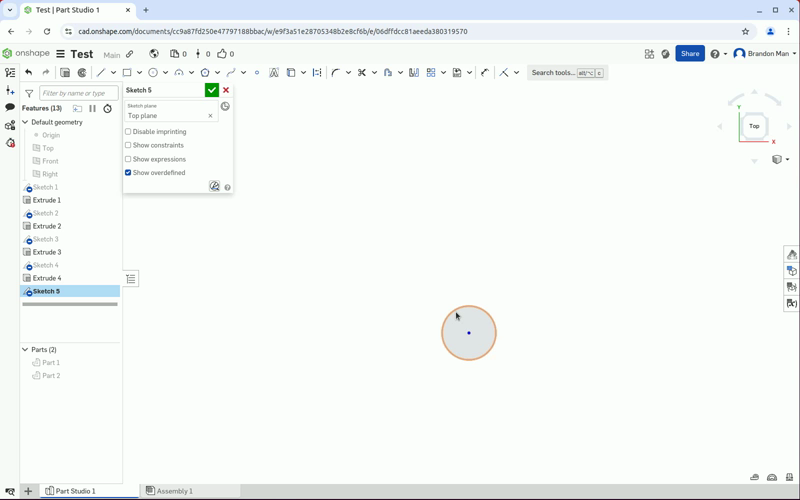
scroll(6)
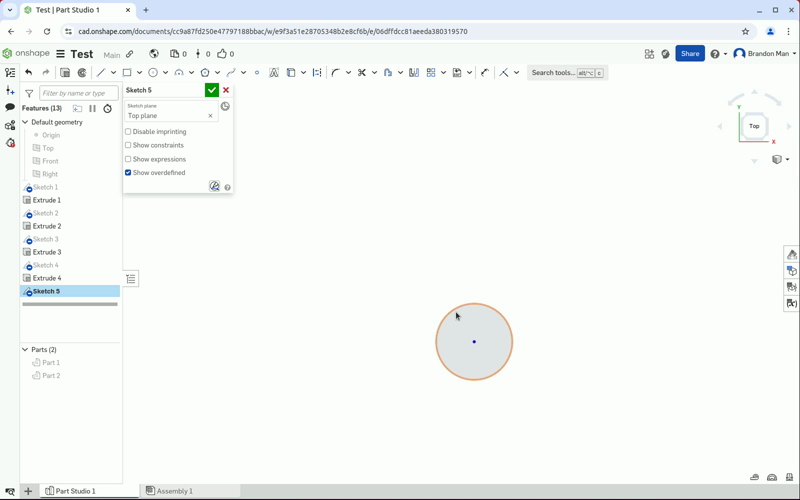
scroll(6)
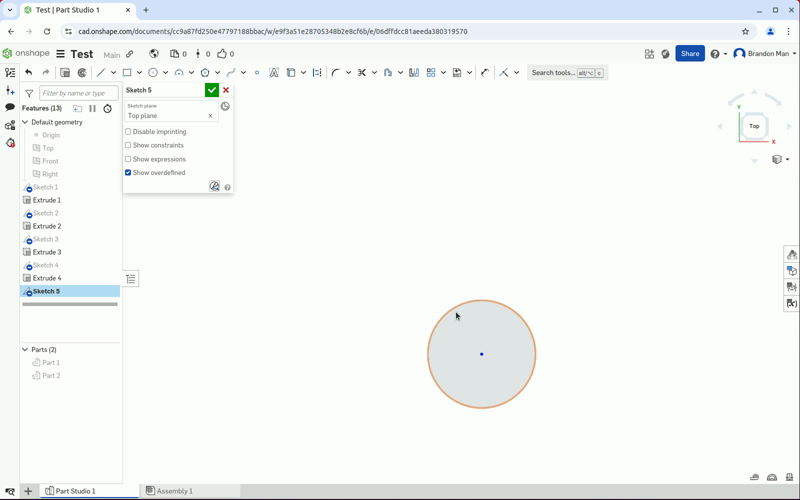
scroll(6)
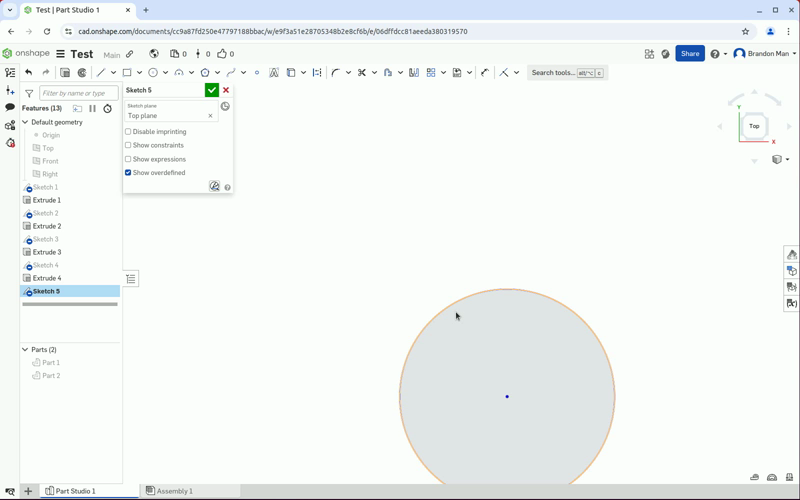
click(456, 311)
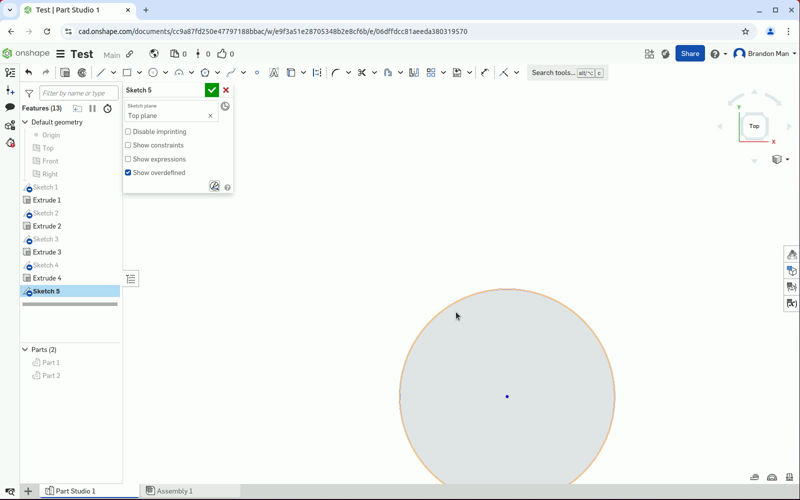
scroll(-6)
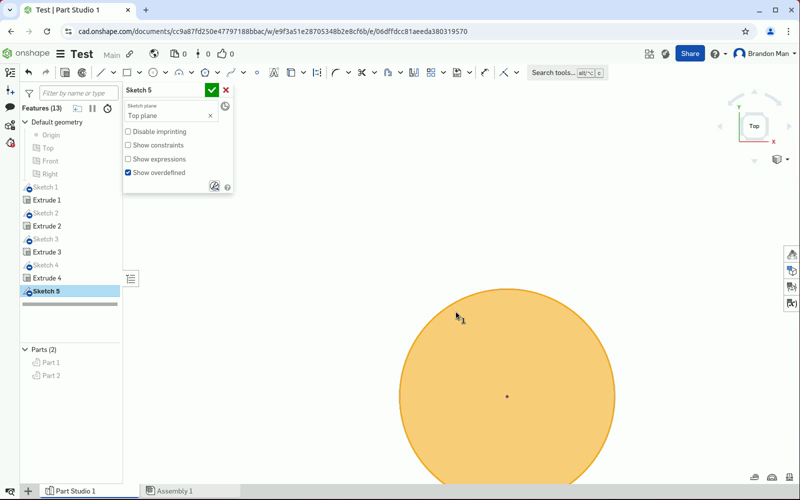
scroll(-6)
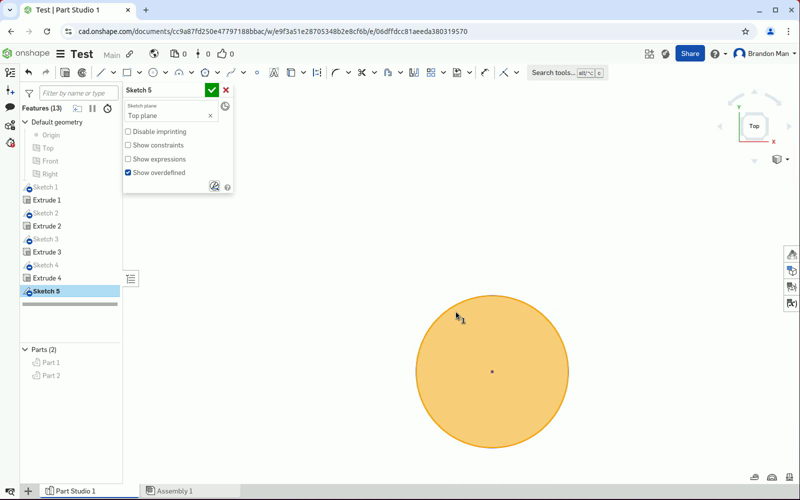
scroll(-6)
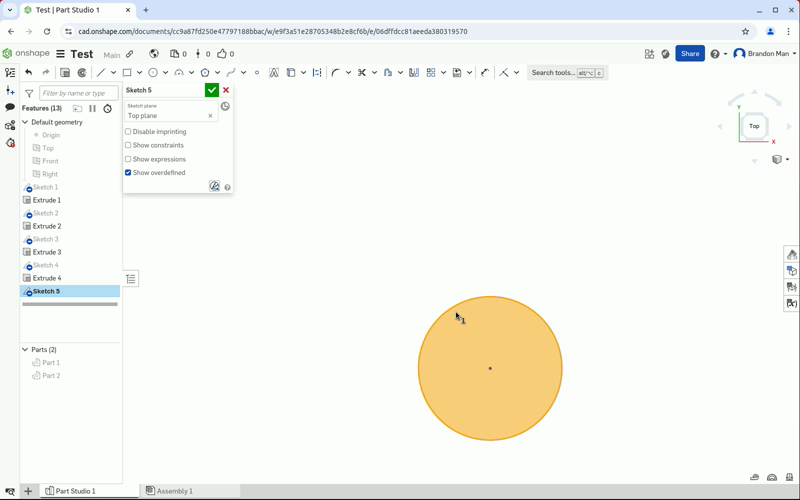
scroll(-6)
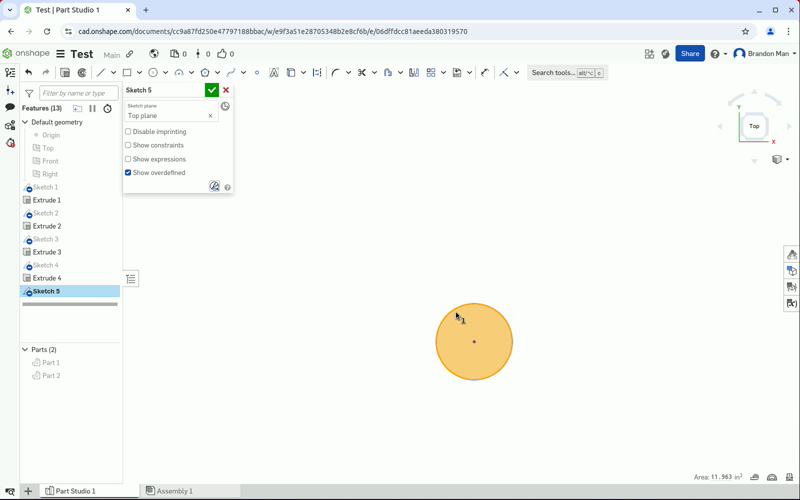
scroll(-6)
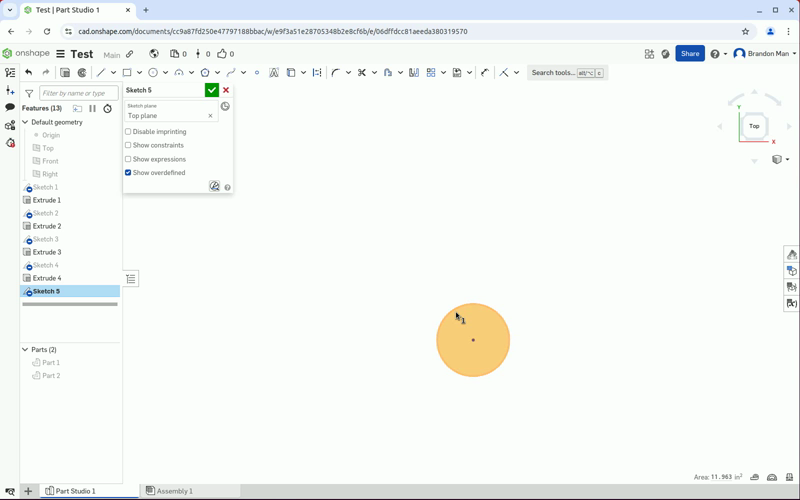
scroll(-6)
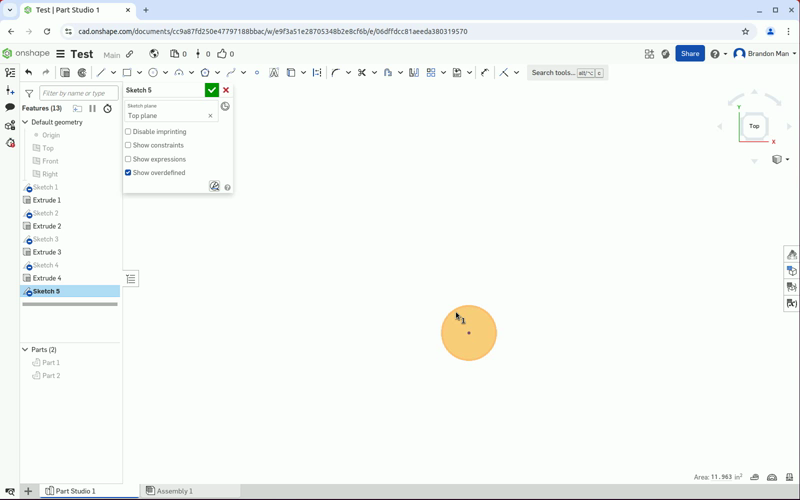
scroll(-6)
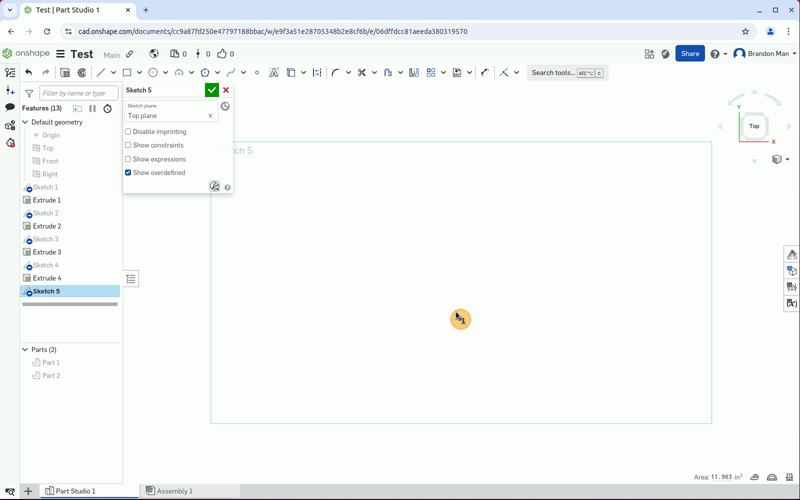
mouse_move(73, 352)
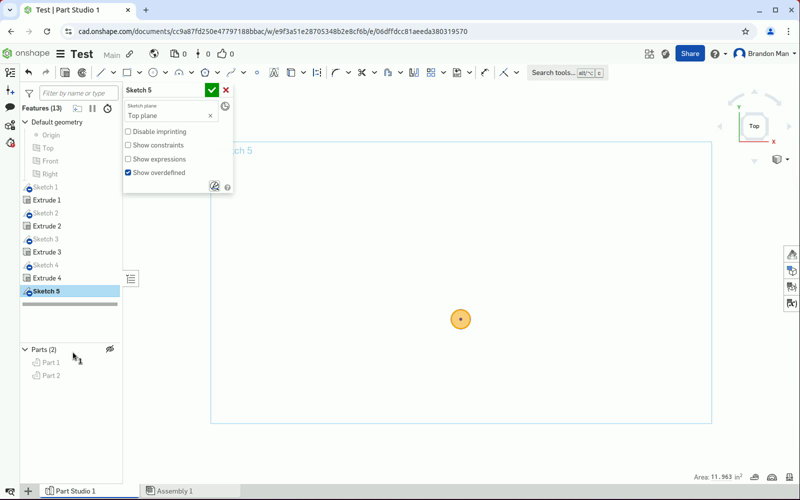
key(shift+y)
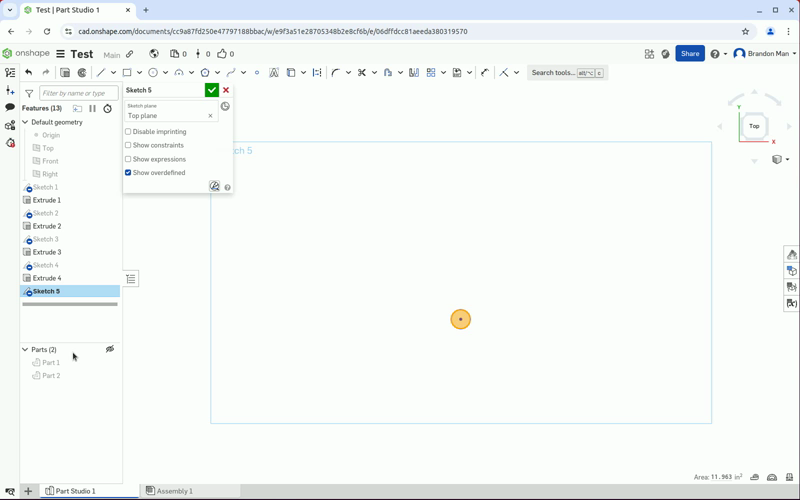
key(shift+e)
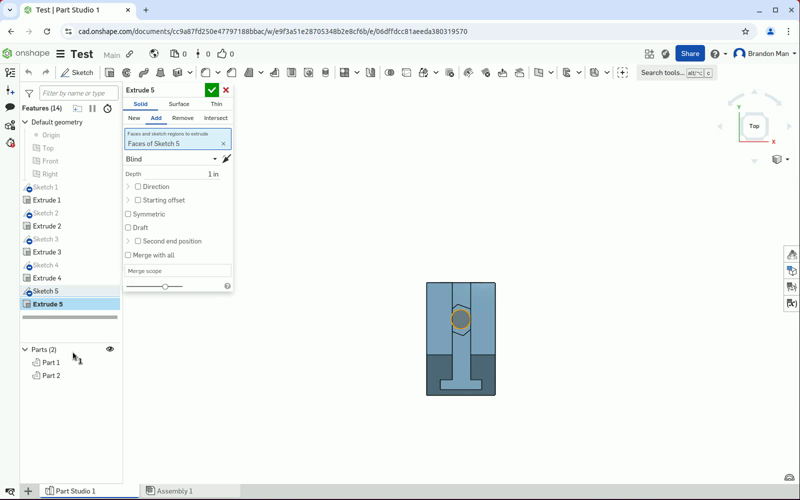
mouse_move(143, 106)
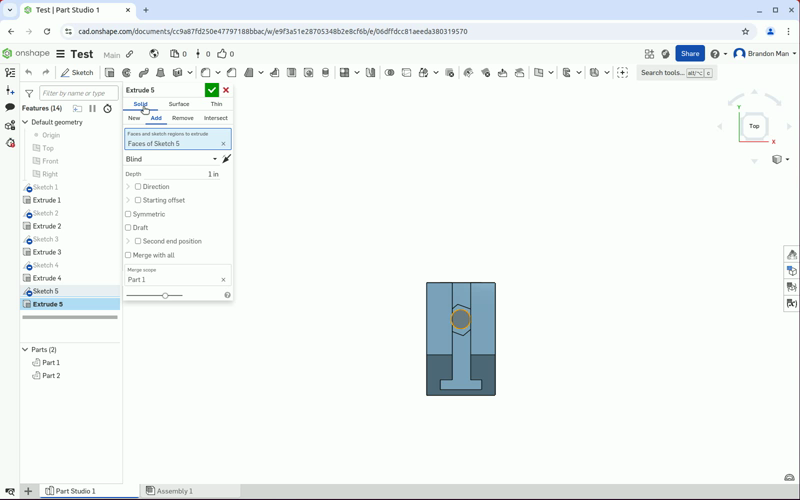
click(143, 106)
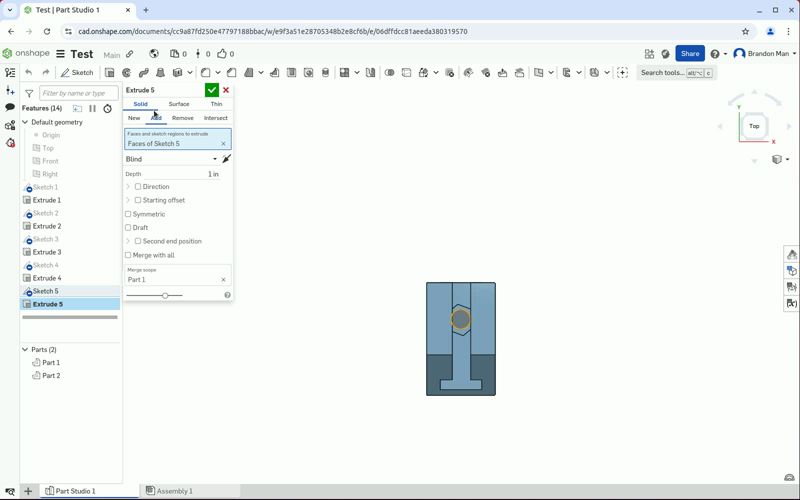
mouse_move(186, 120)
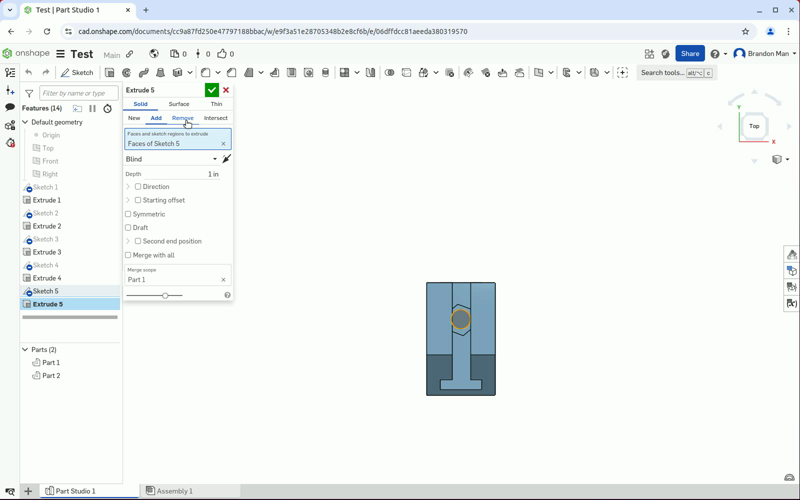
click(186, 120)
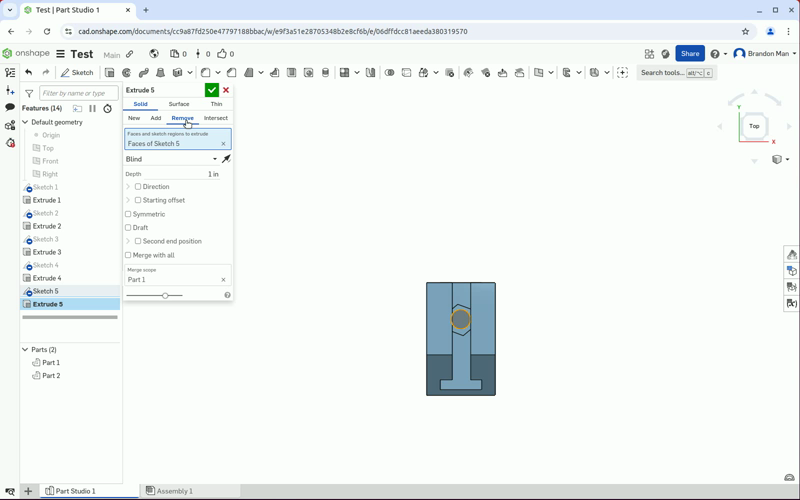
key(tab, 4)
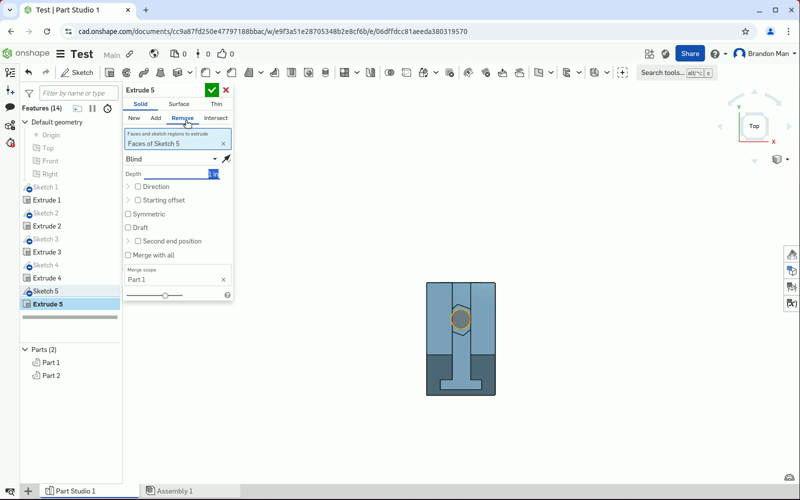
text(23.108)
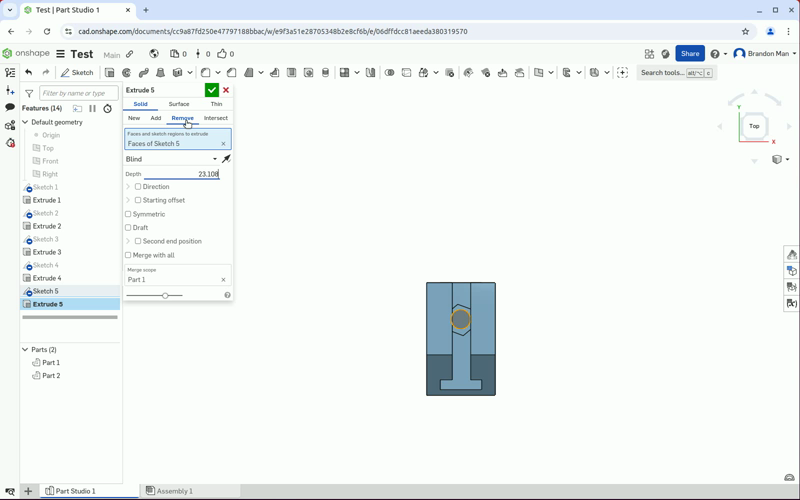
key(tab, 6)
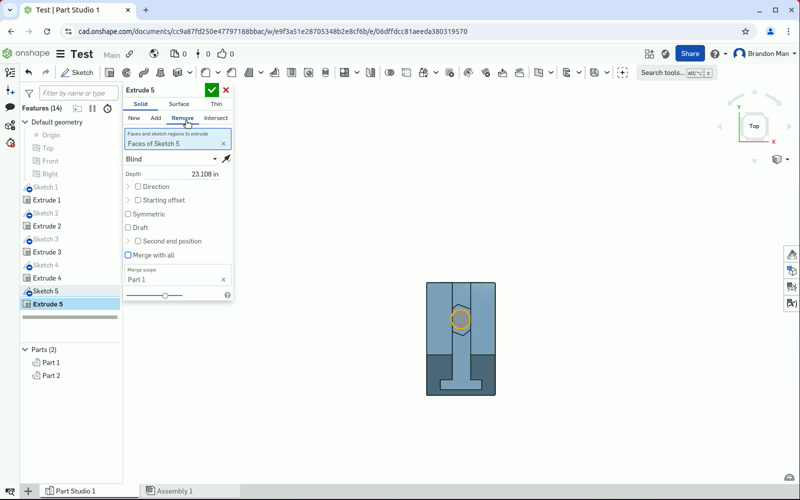
key(space)
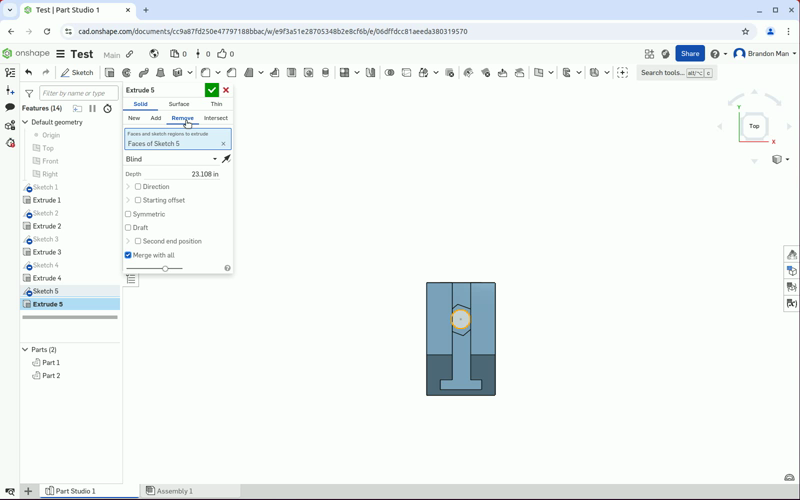
key(enter)
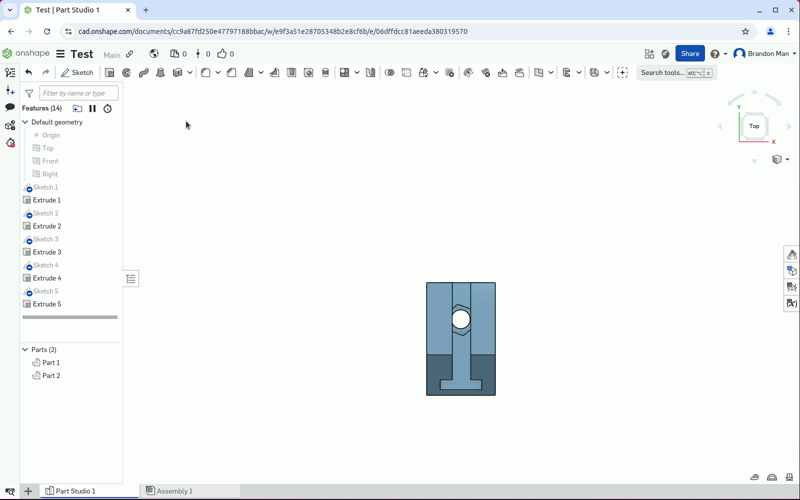
key(shift+h)
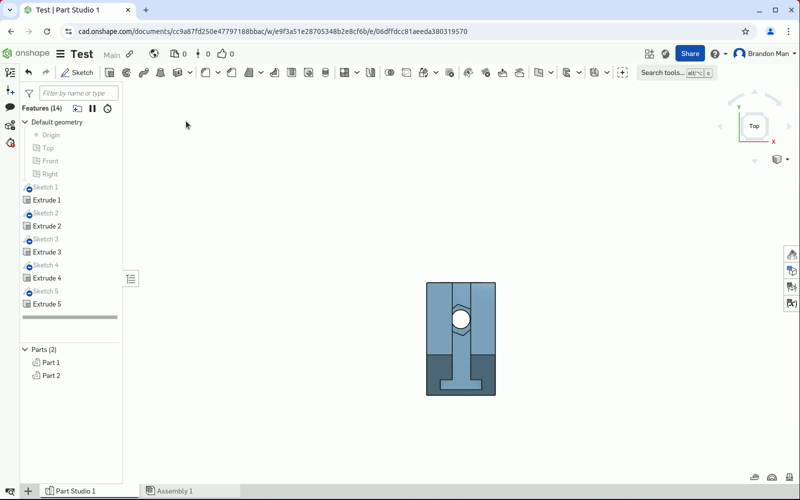
key(shift+h)
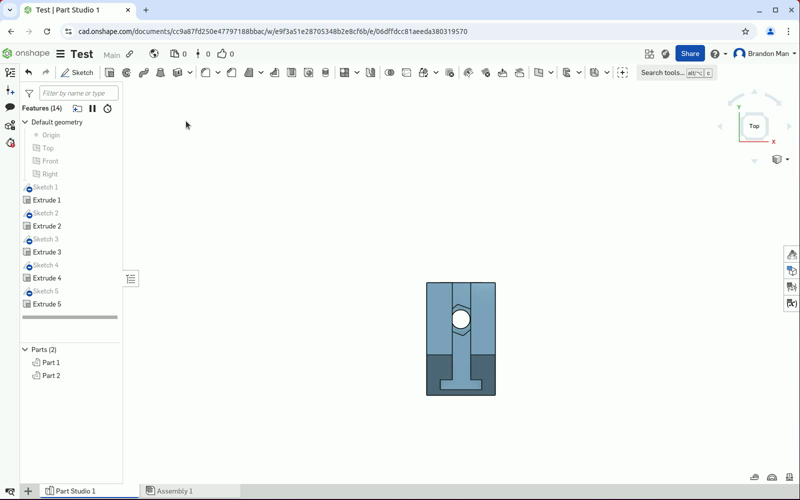
key(shift+7)
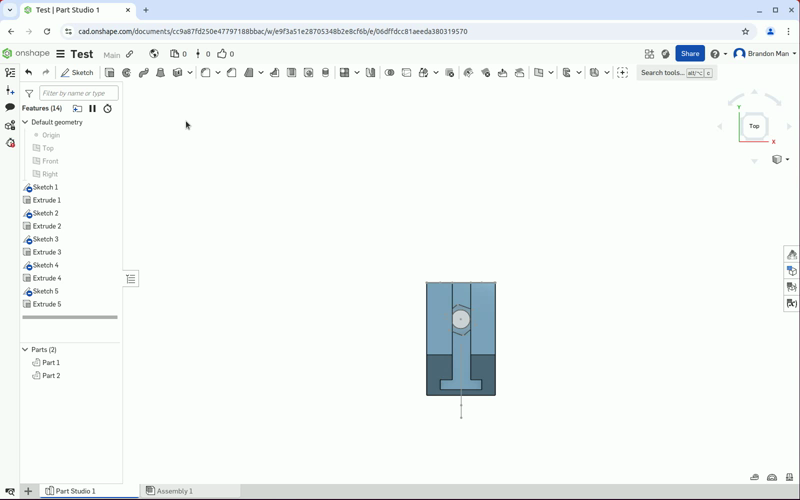
key(up, 3)
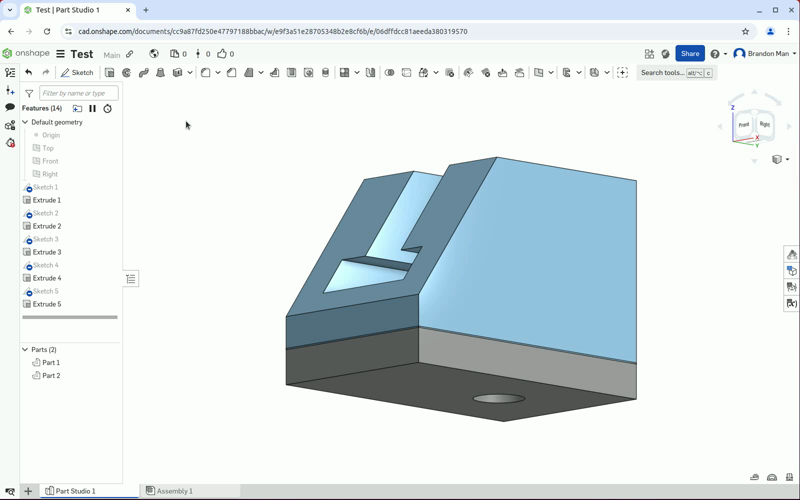
key(left, 3)
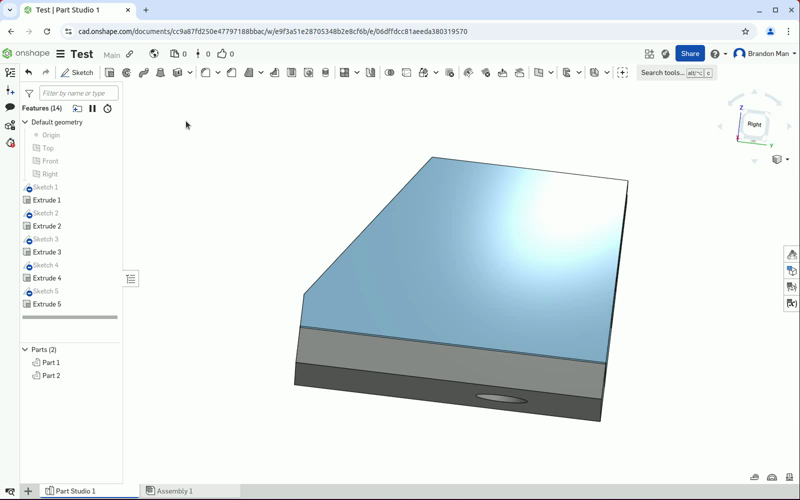
key(right, 3)
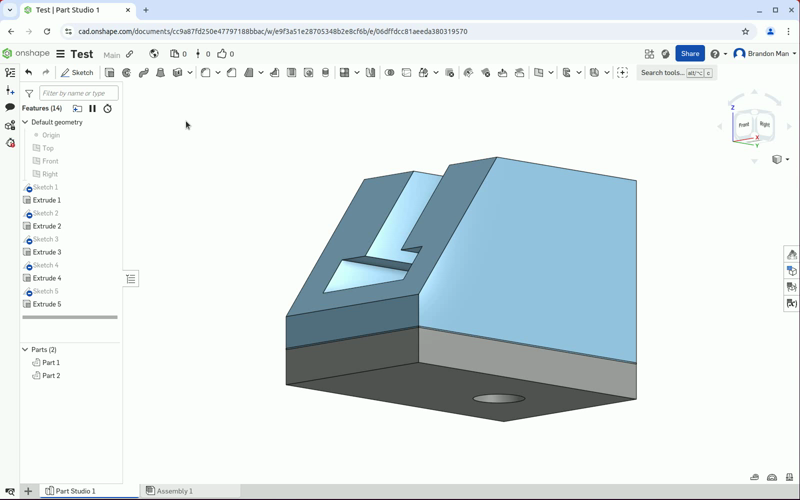
key(down, 3)
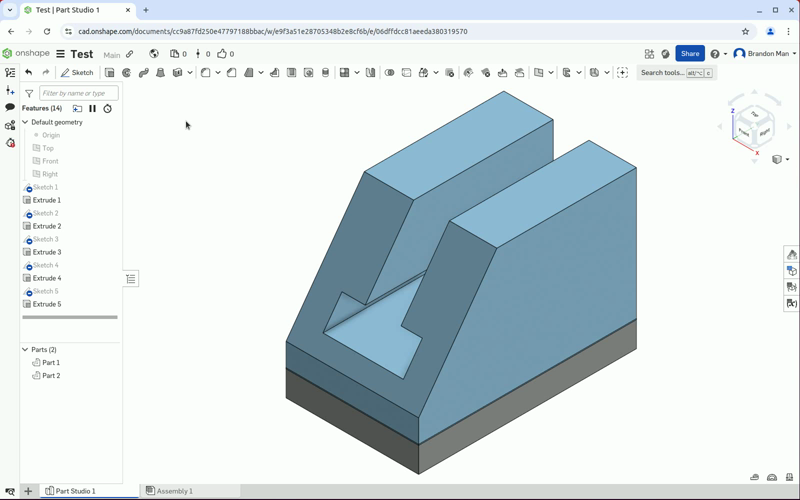
mouse_move(73, 189)
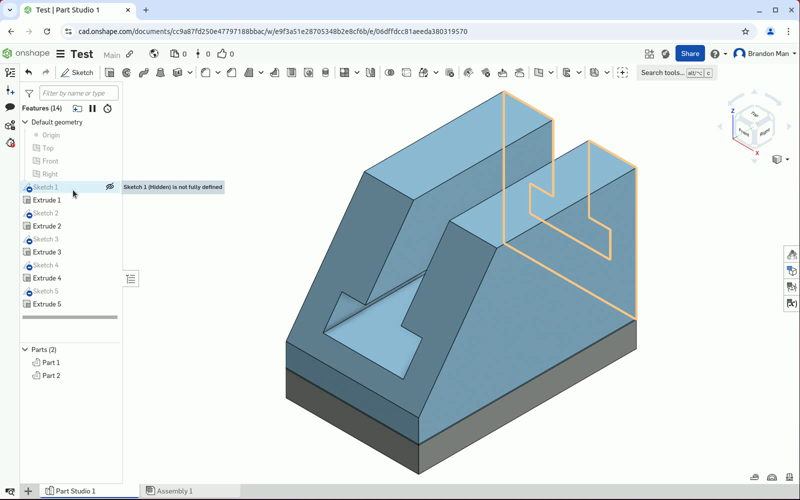
click(73, 189)